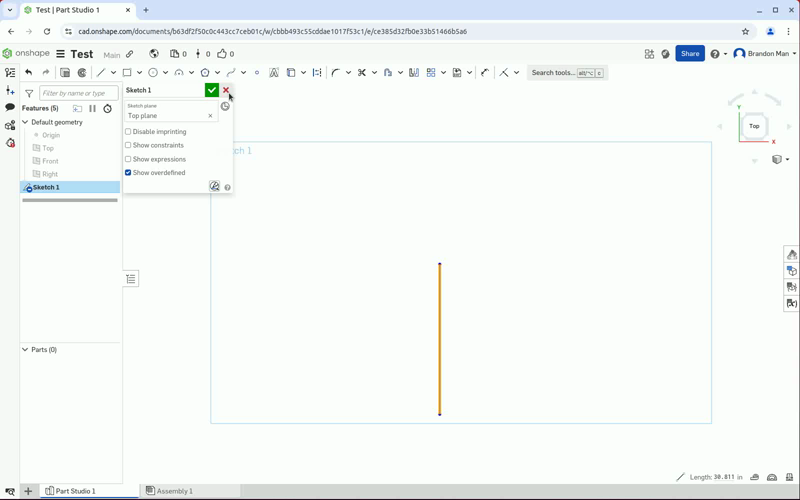
key(shift+h)
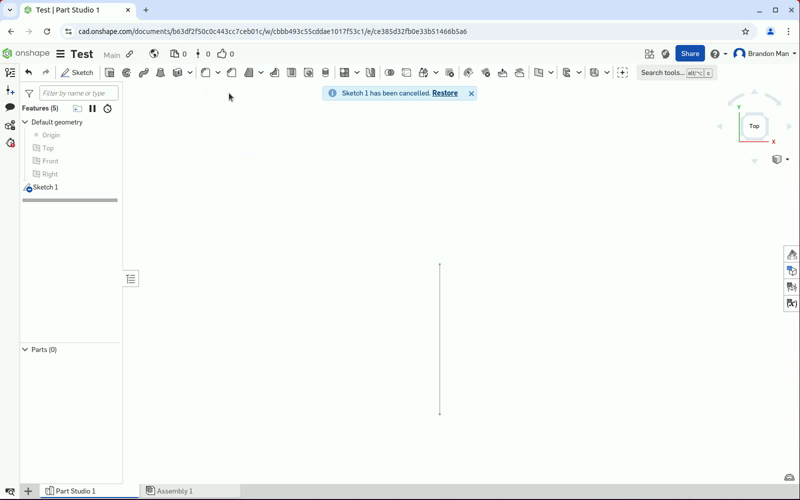
key(shift+s)
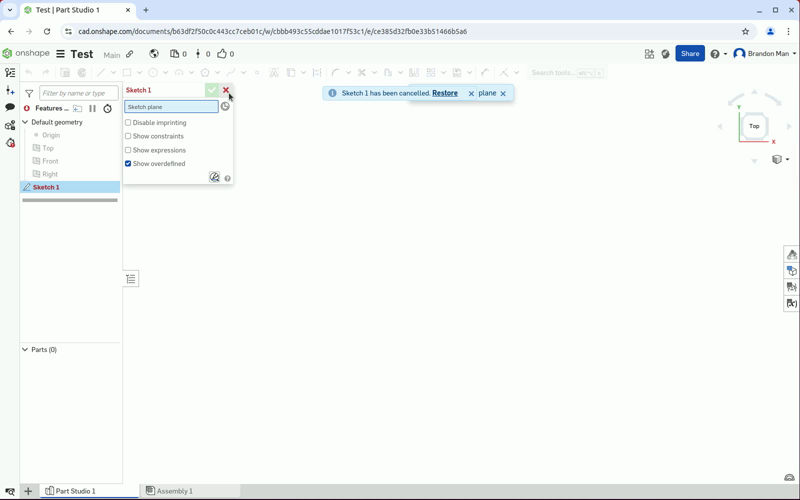
mouse_move(73, 150)
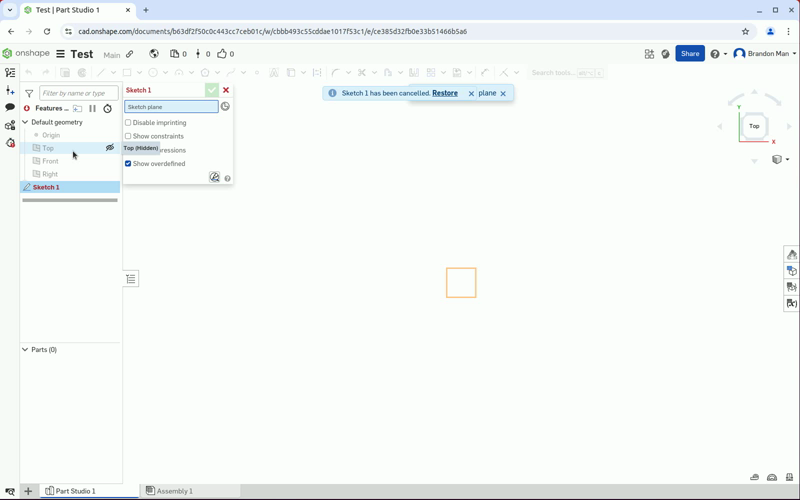
click(73, 150)
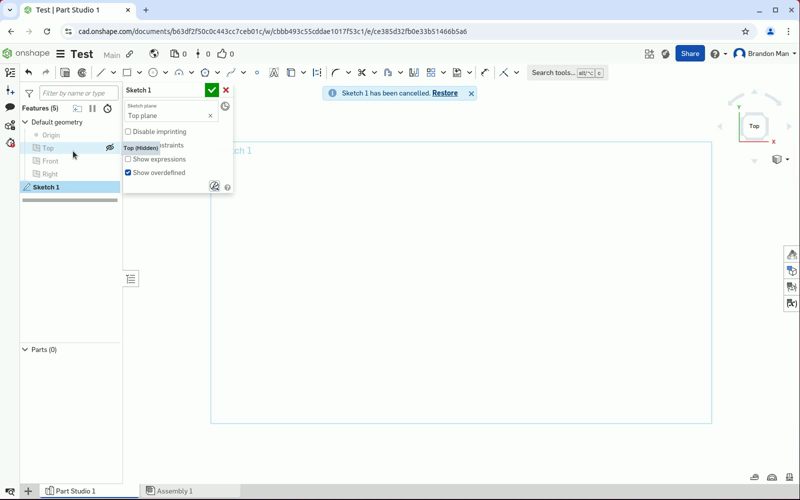
mouse_move(73, 352)
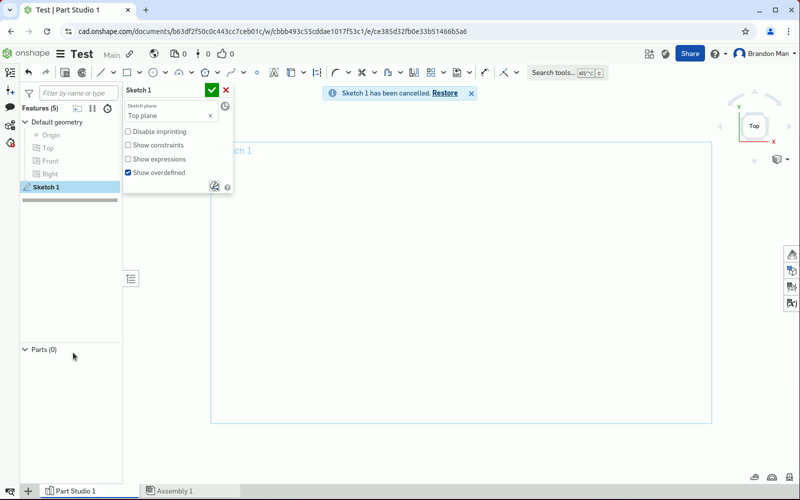
key(y)
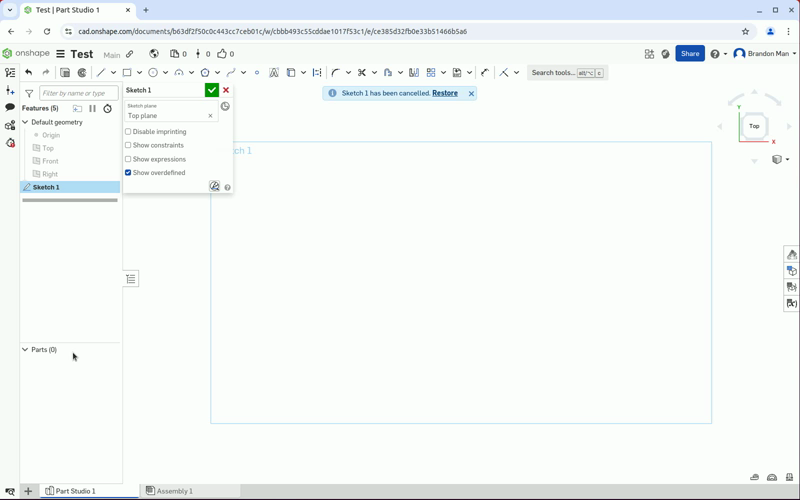
key(a)
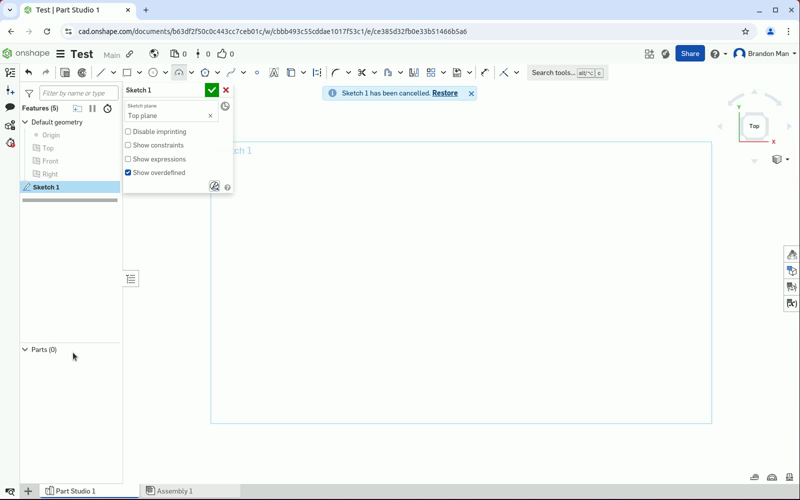
key_down(shift)
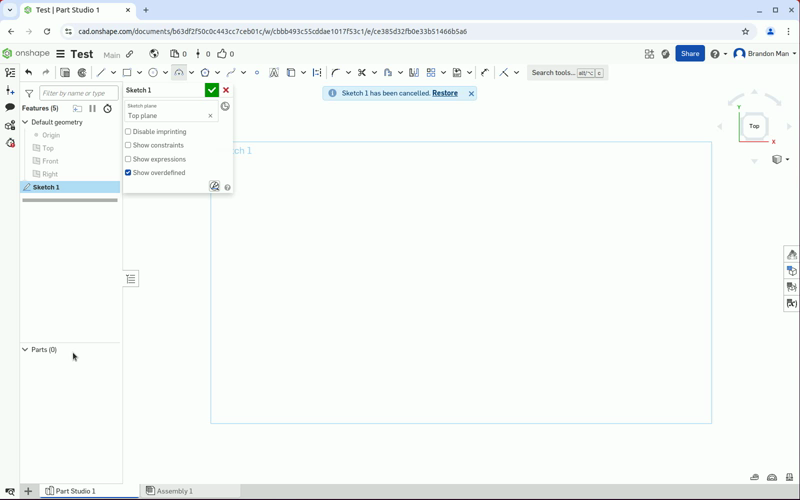
mouse_move(348, 360)
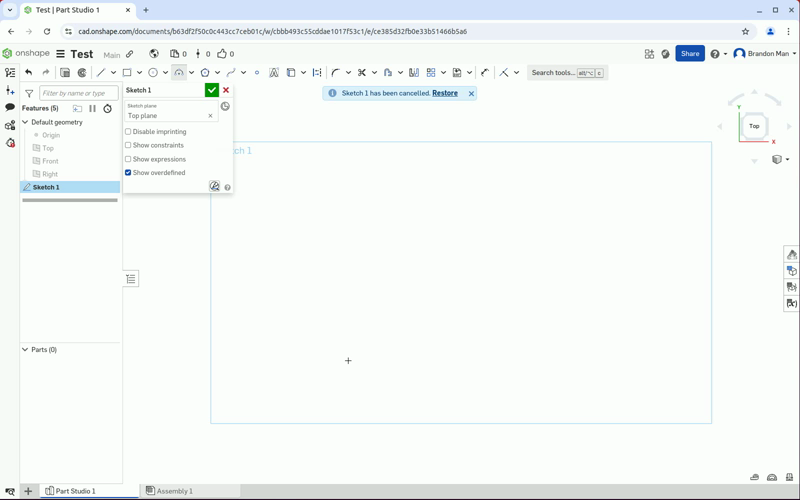
click(348, 360)
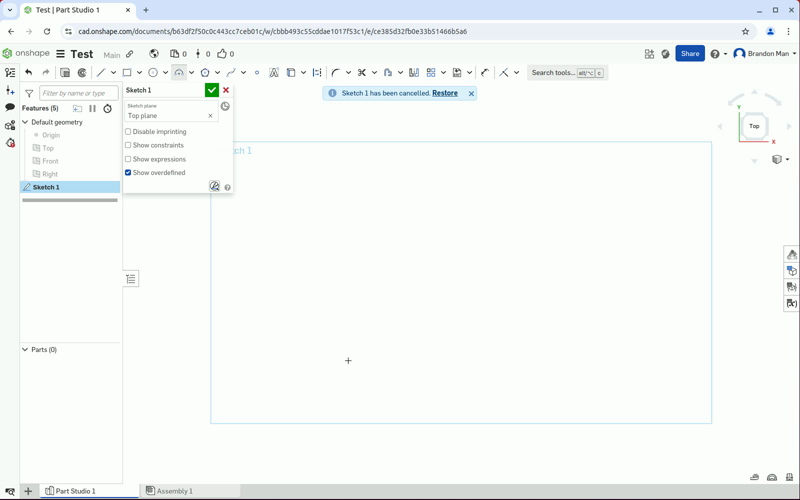
key_up(shift)
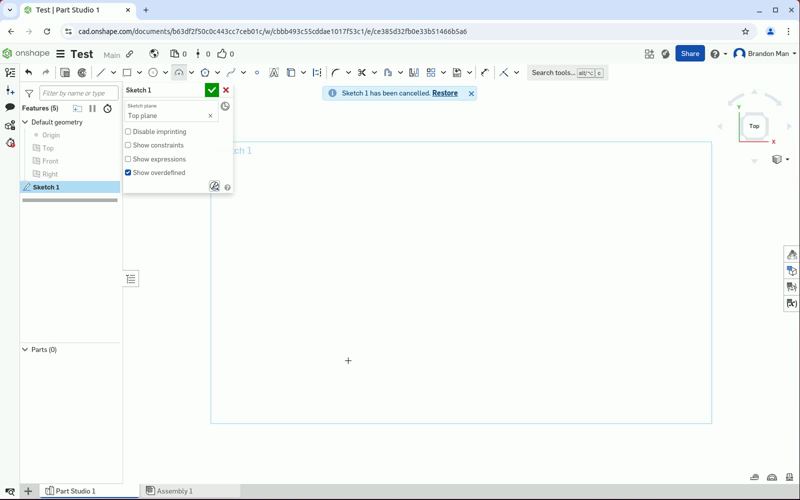
key_down(shift)
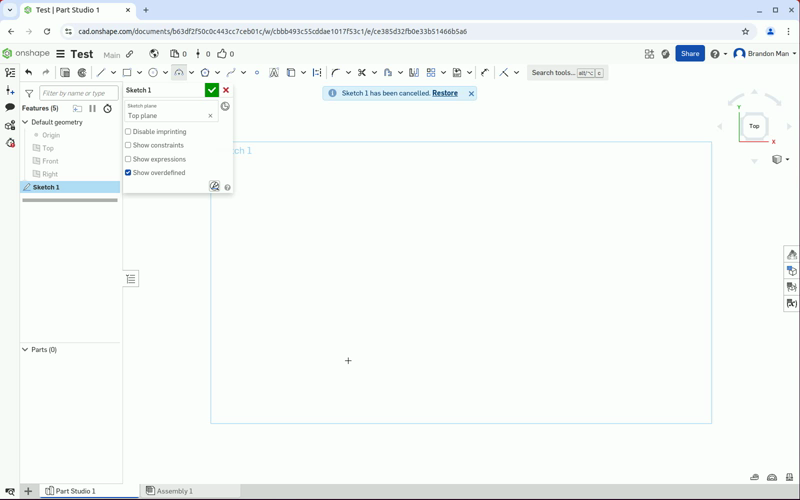
mouse_move(353, 365)
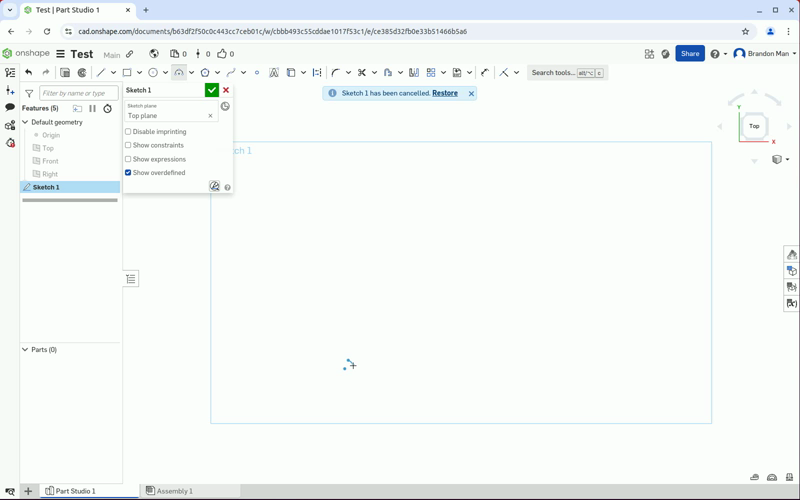
scroll(6)
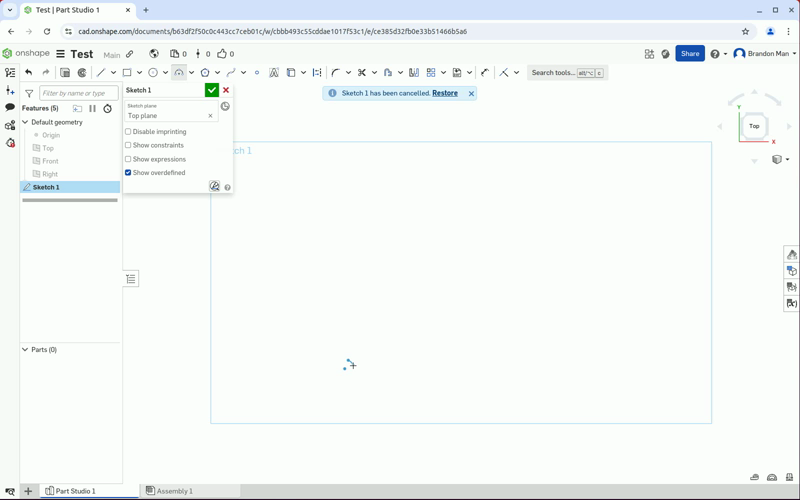
scroll(6)
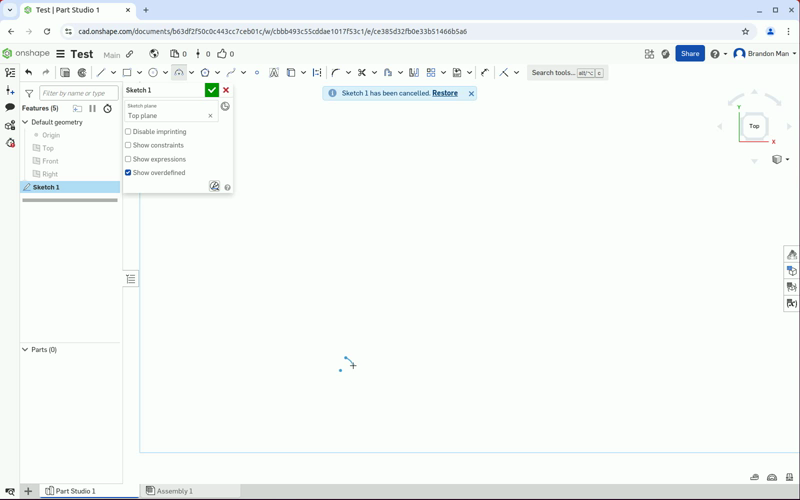
scroll(6)
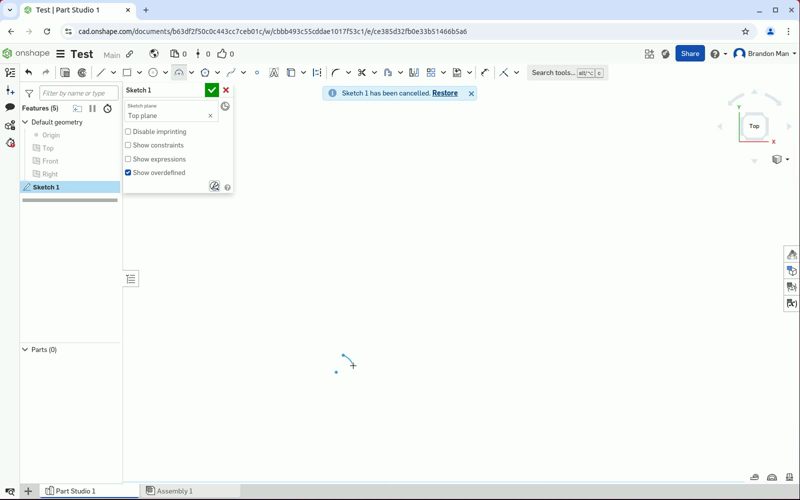
scroll(6)
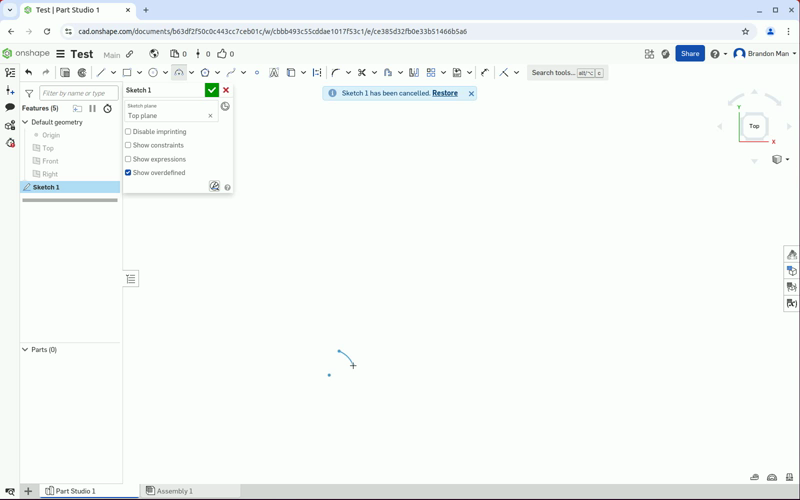
scroll(6)
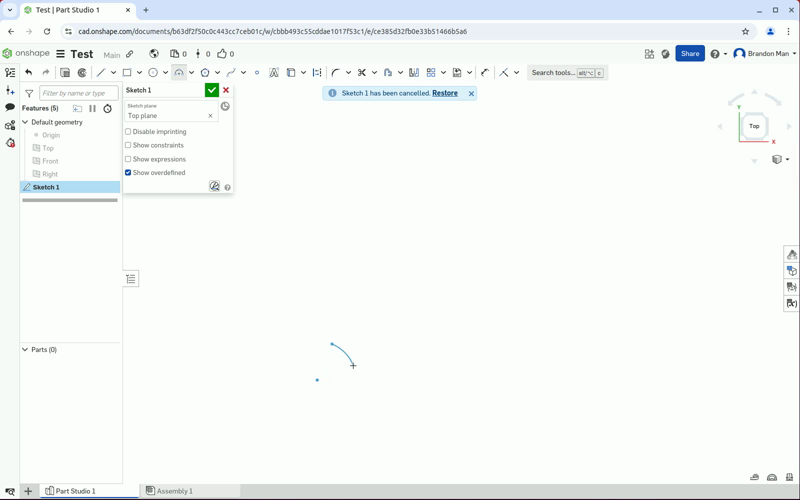
scroll(6)
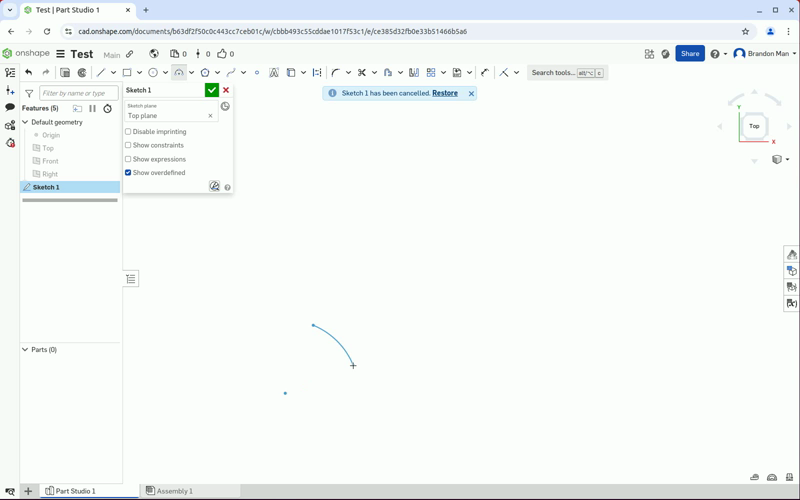
scroll(6)
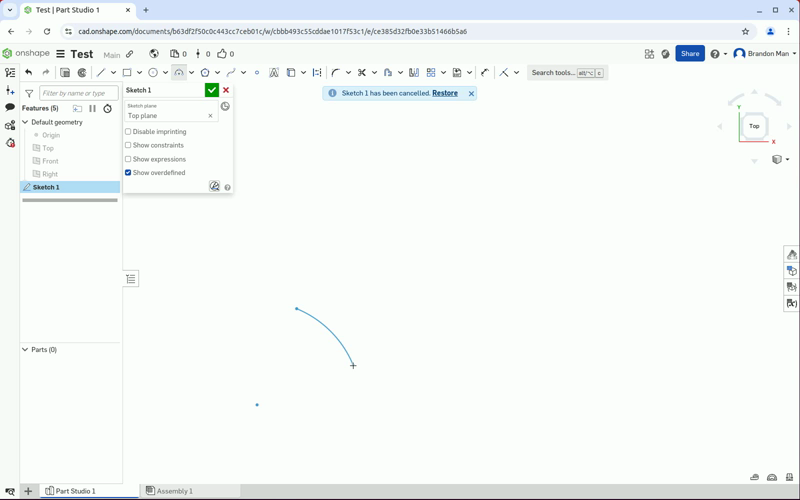
click(353, 365)
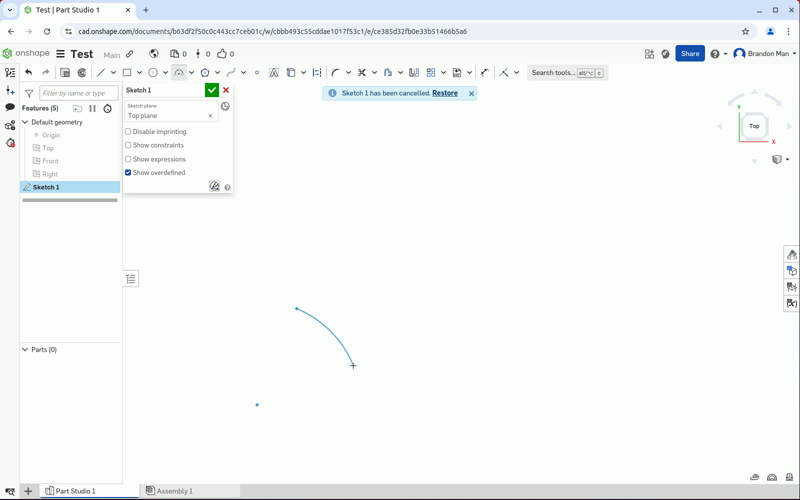
scroll(-6)
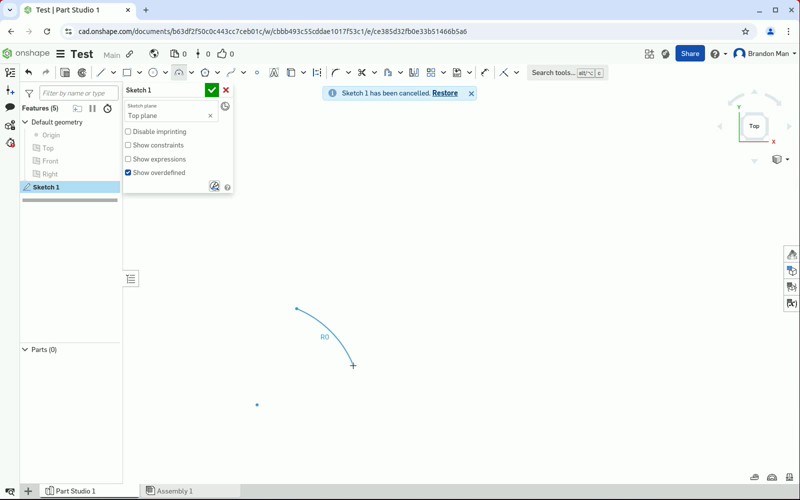
scroll(-6)
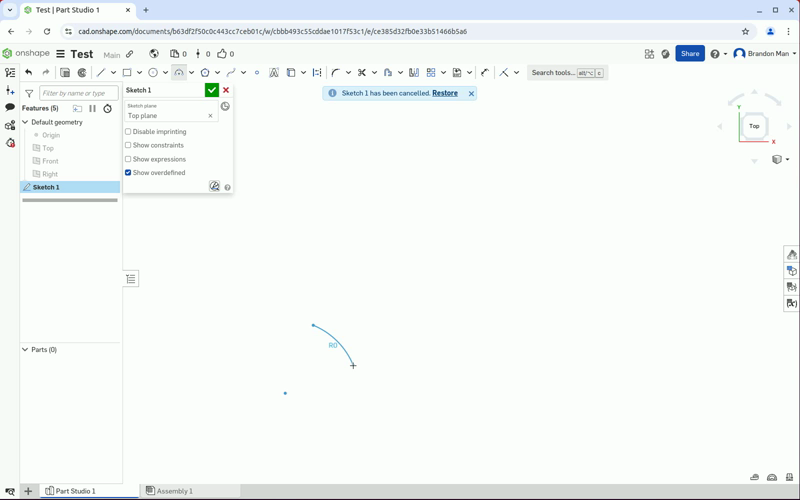
scroll(-6)
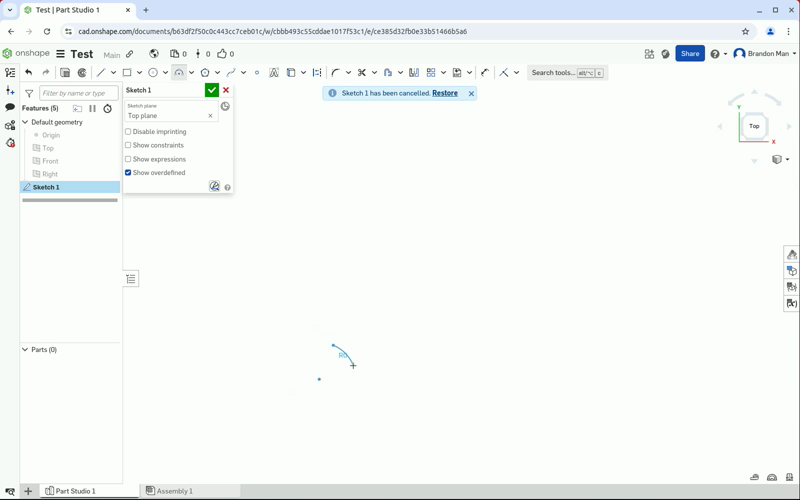
scroll(-6)
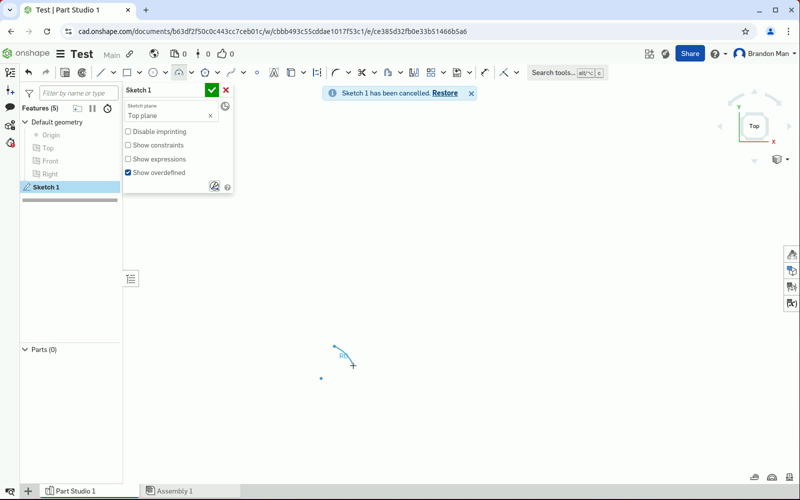
scroll(-6)
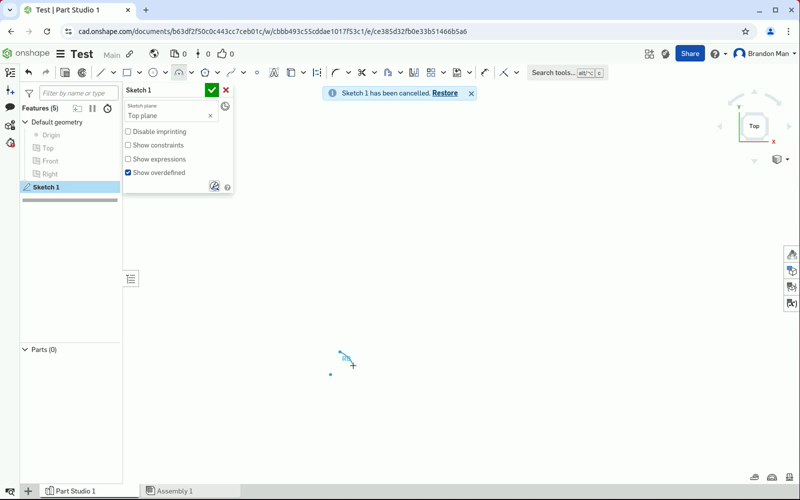
scroll(-6)
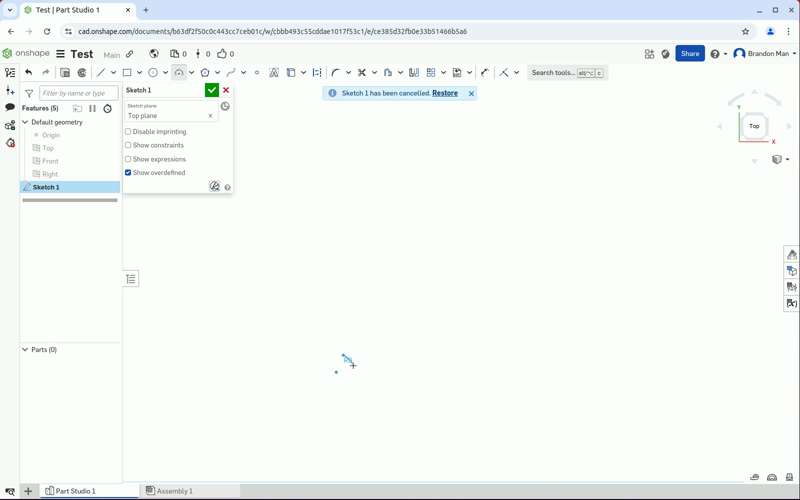
scroll(-6)
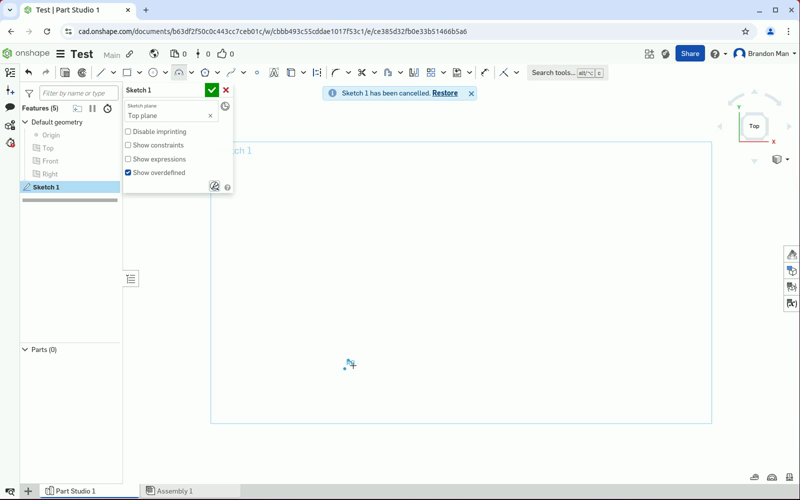
mouse_move(349, 363)
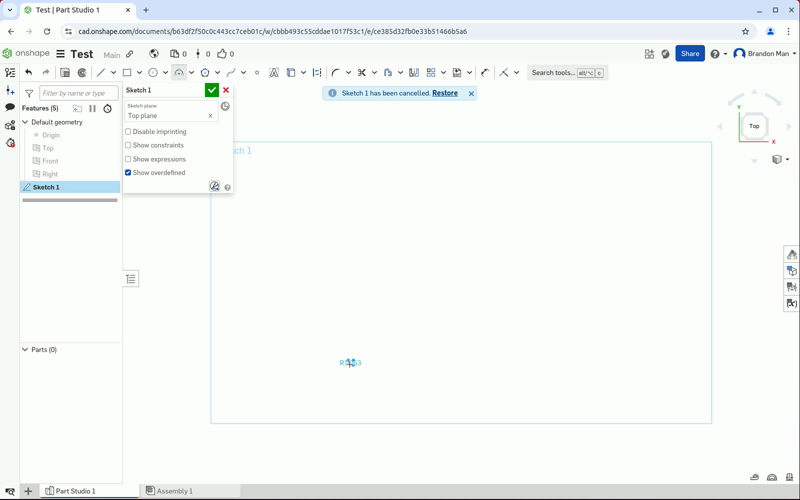
scroll(6)
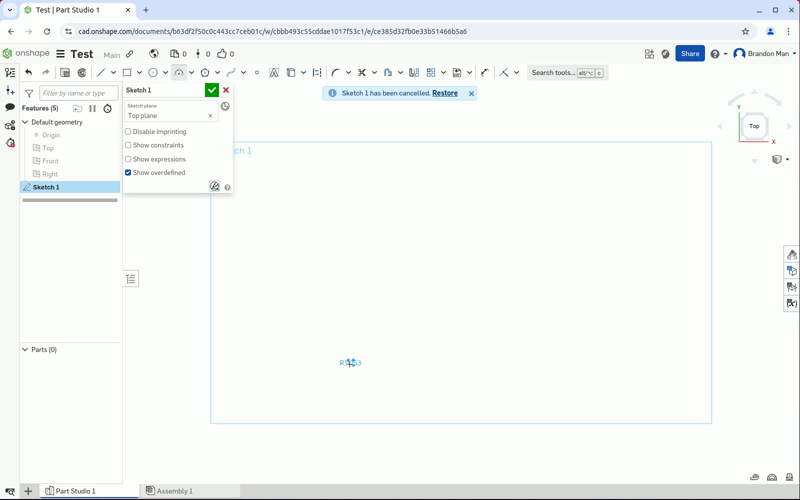
scroll(6)
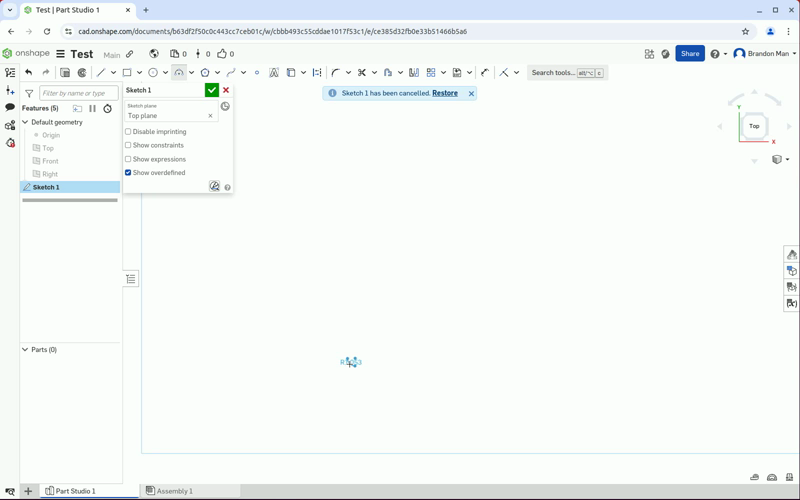
scroll(6)
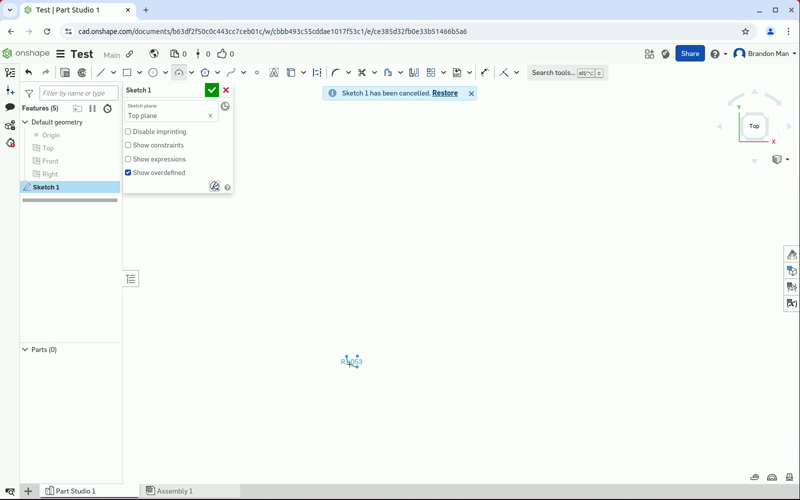
scroll(6)
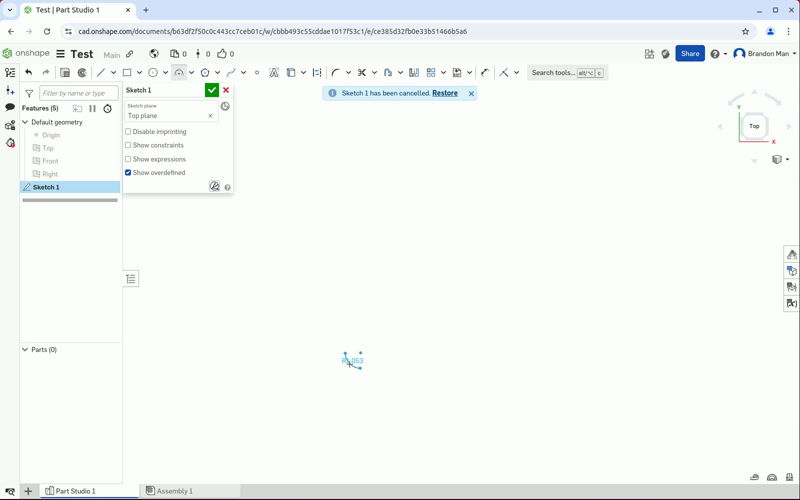
scroll(6)
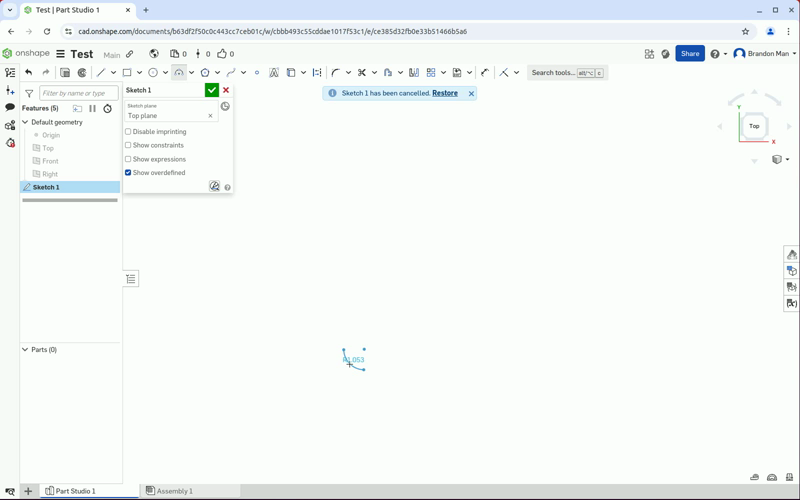
scroll(6)
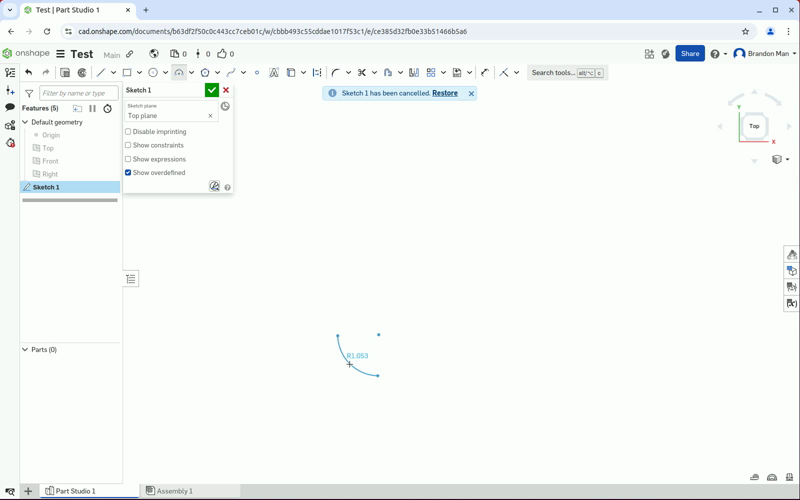
scroll(6)
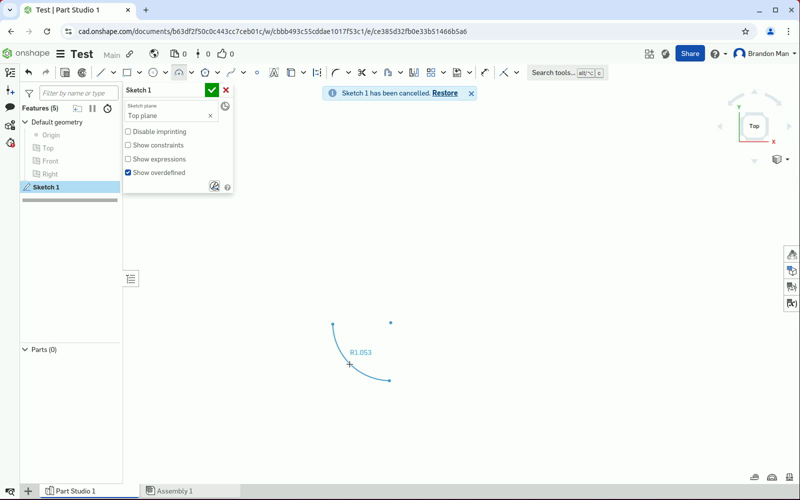
click(349, 363)
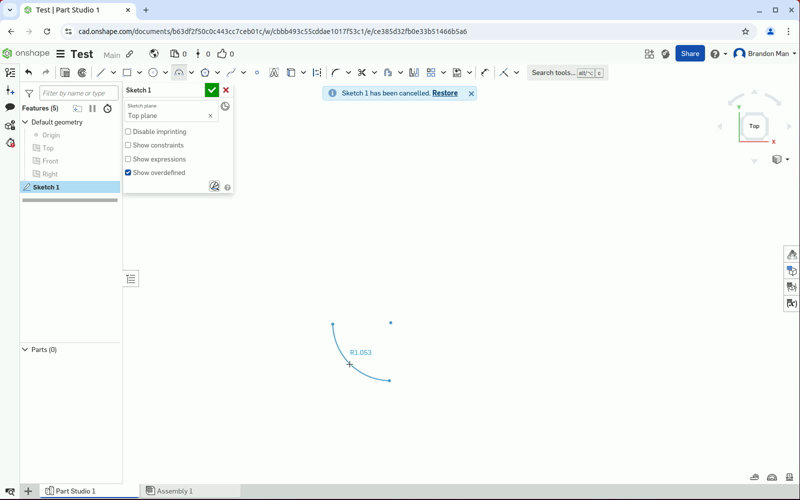
scroll(-6)
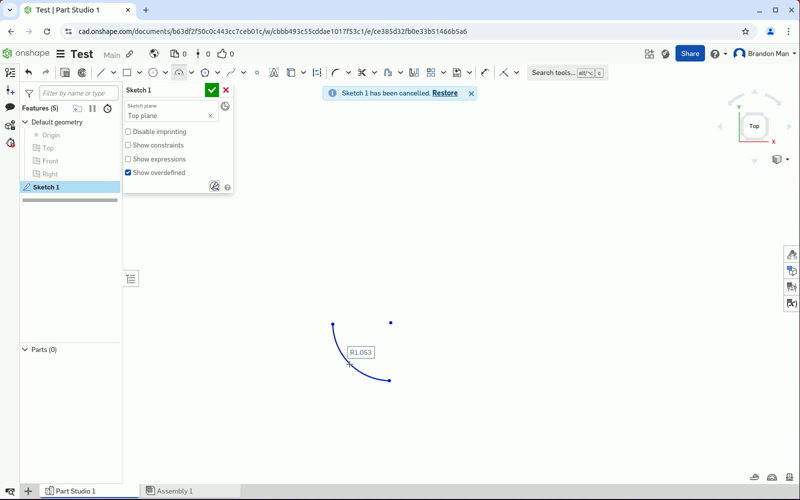
scroll(-6)
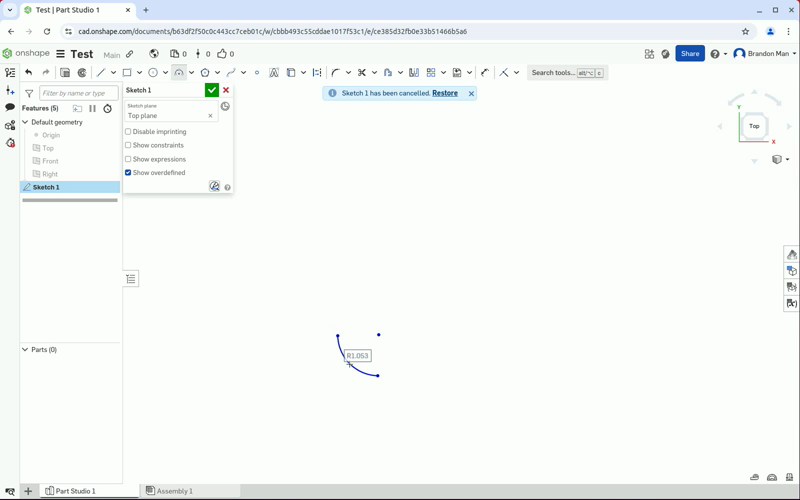
scroll(-6)
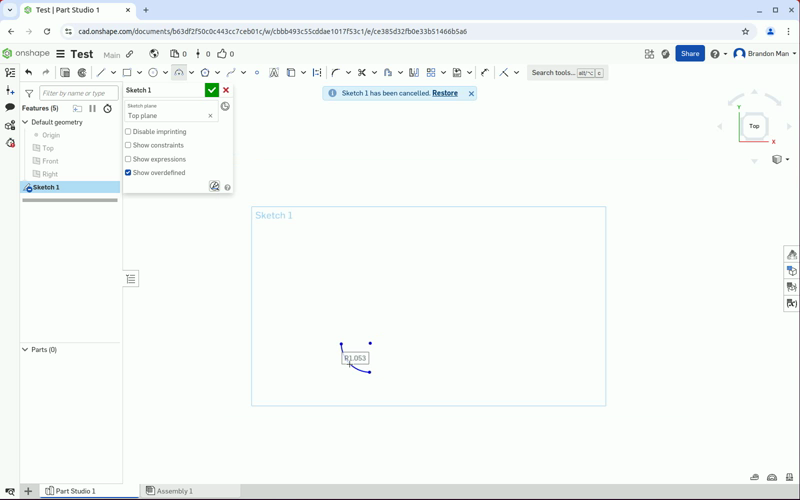
scroll(-6)
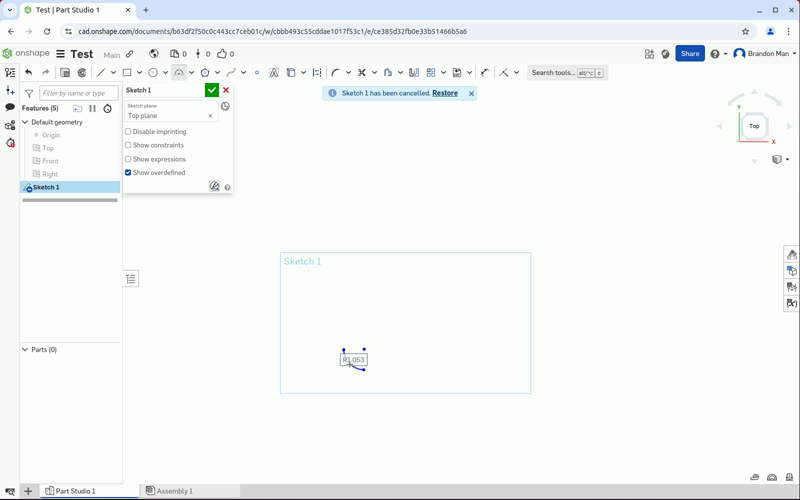
scroll(-6)
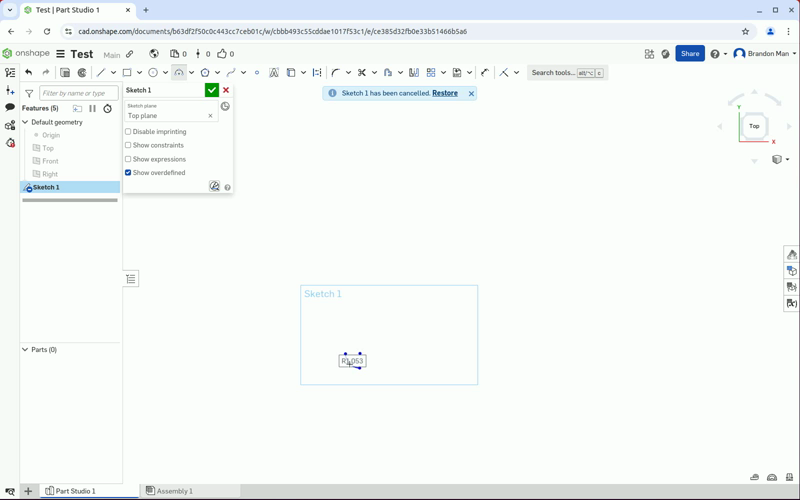
scroll(-6)
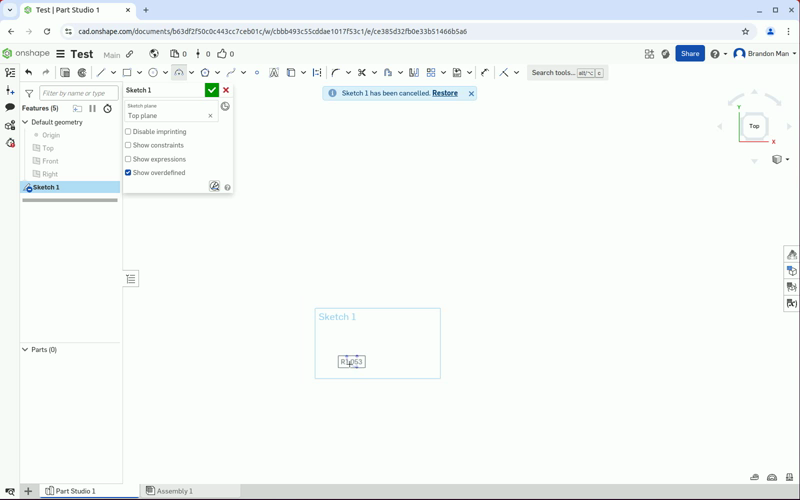
scroll(-6)
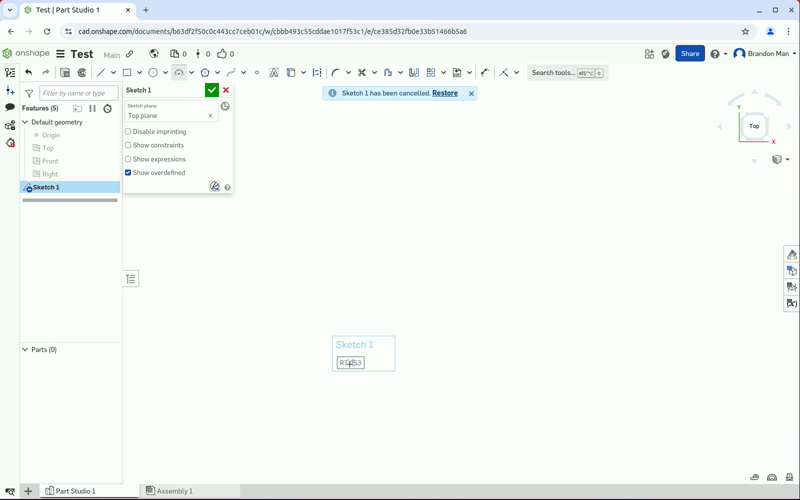
key_up(shift)
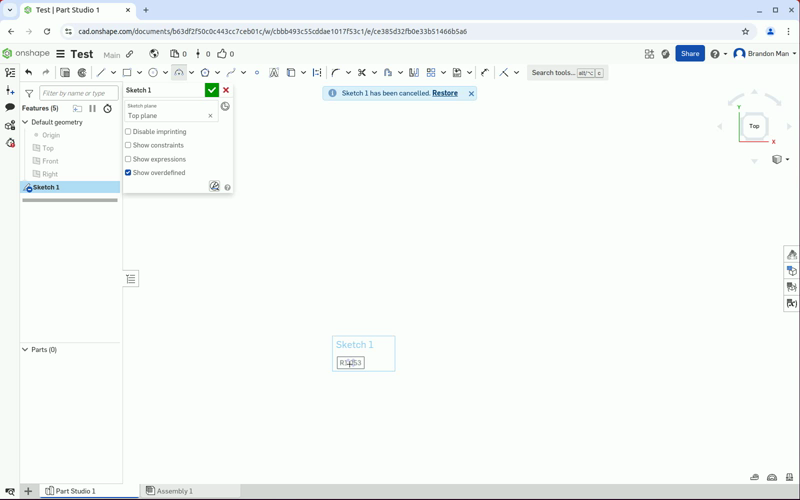
key(esc)
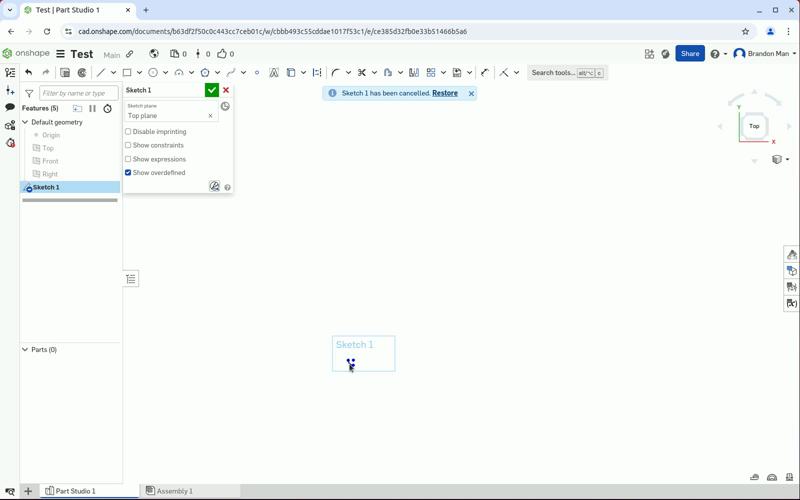
key(l)
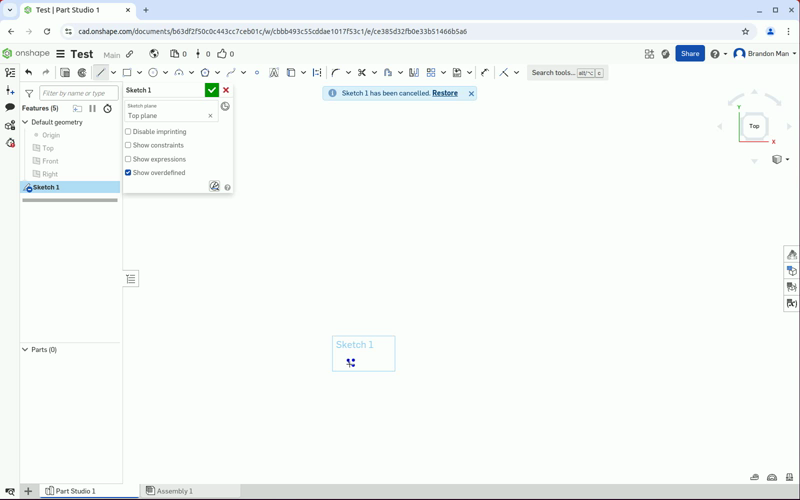
mouse_move(353, 365)
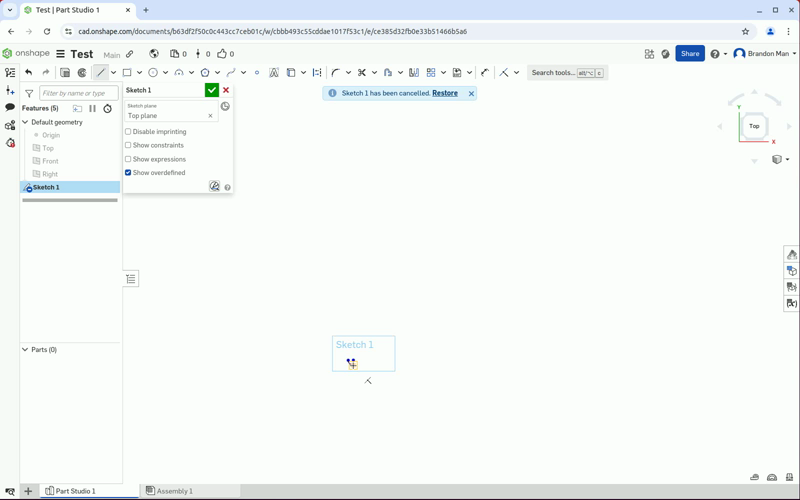
scroll(6)
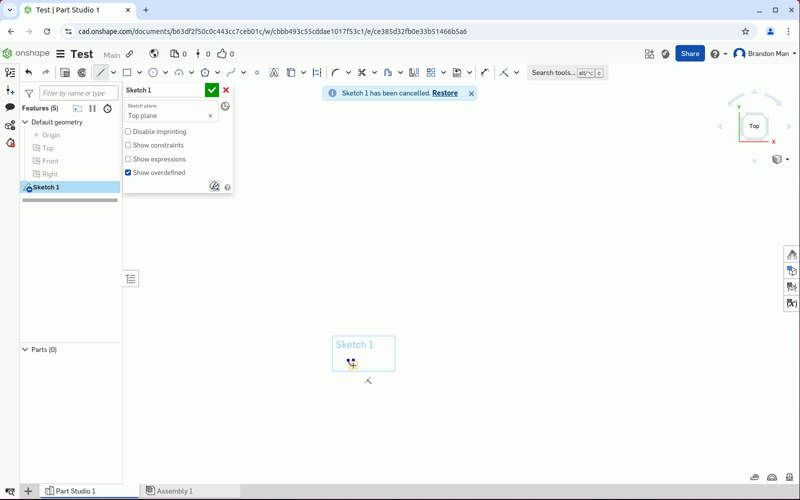
scroll(6)
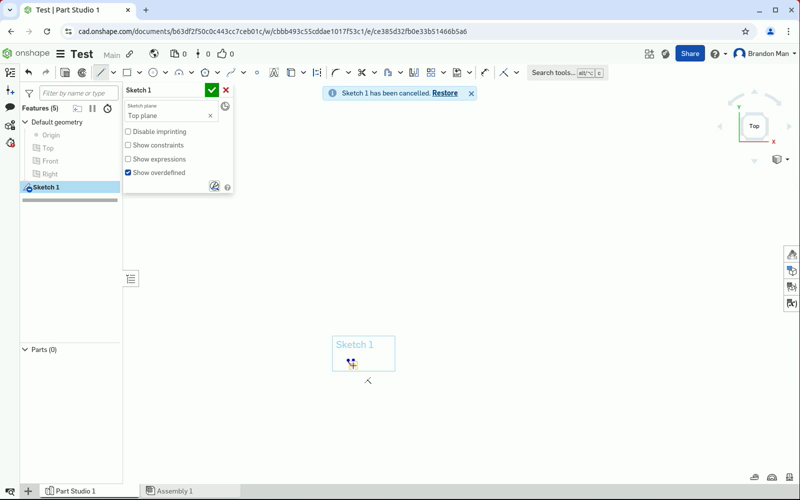
scroll(6)
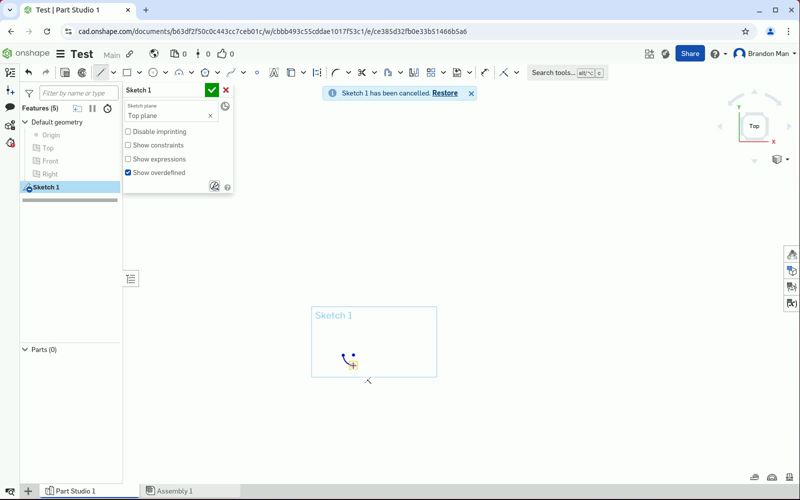
scroll(6)
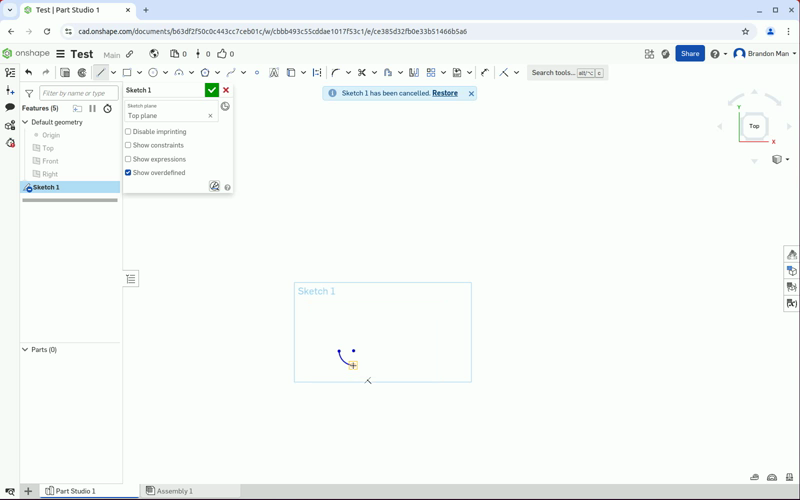
scroll(6)
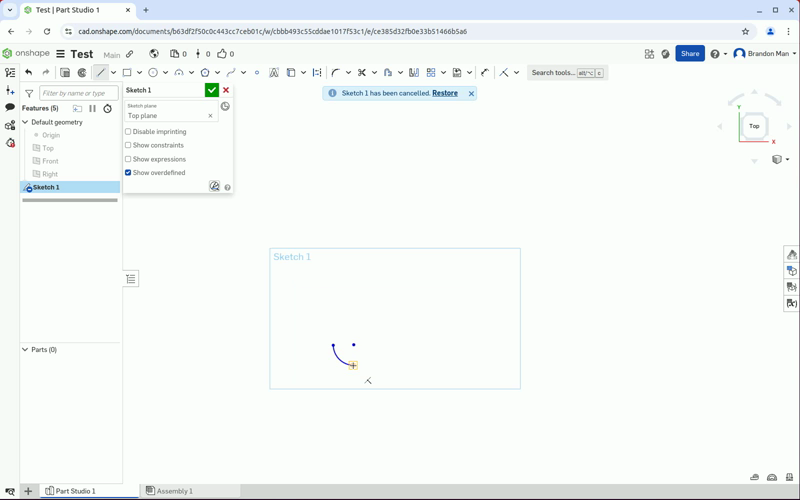
scroll(6)
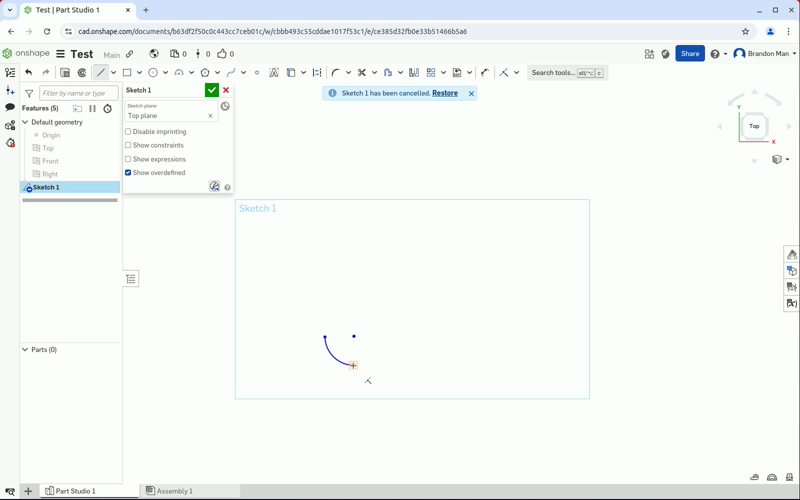
scroll(6)
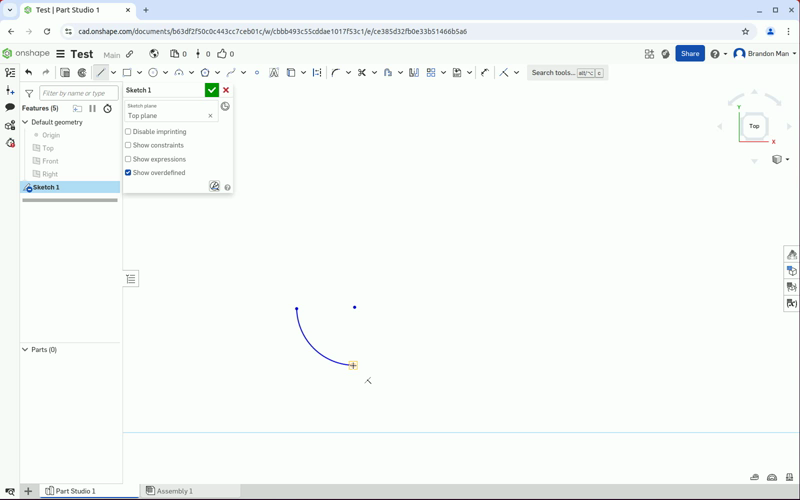
click(353, 365)
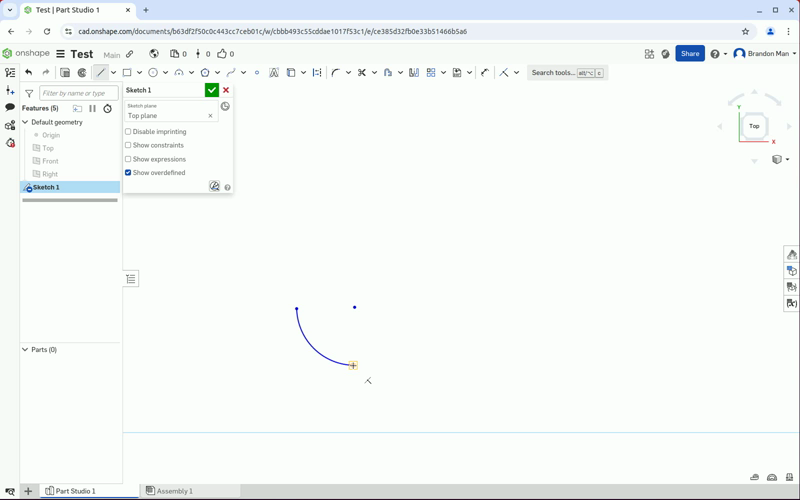
scroll(-6)
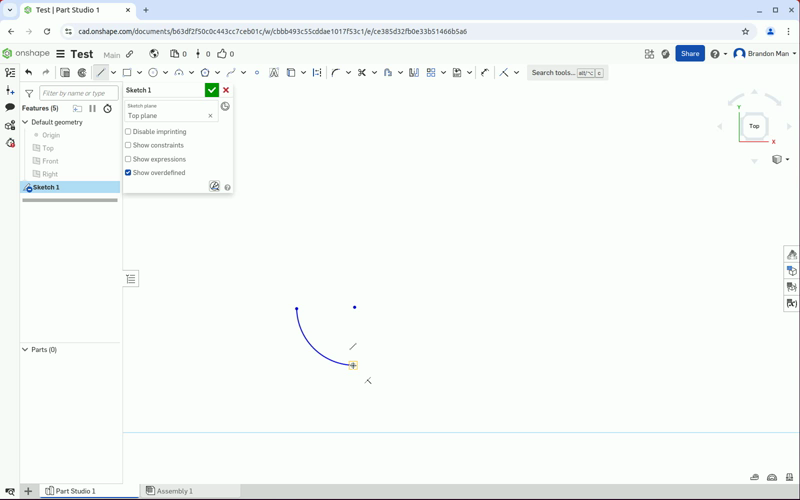
scroll(-6)
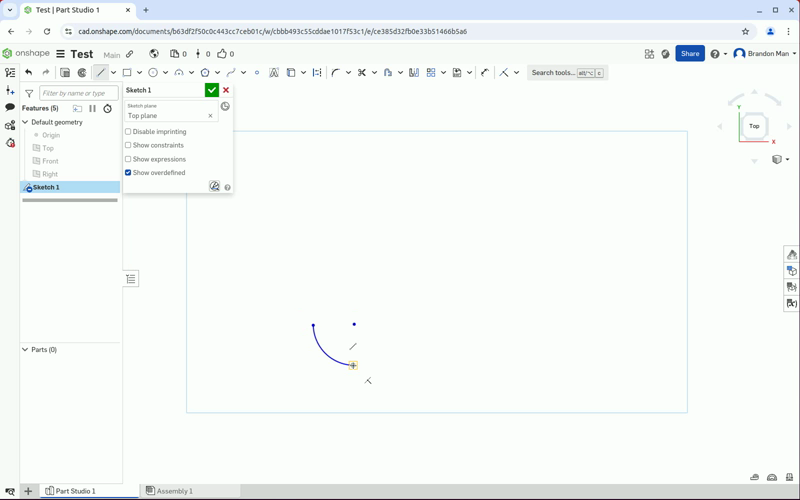
scroll(-6)
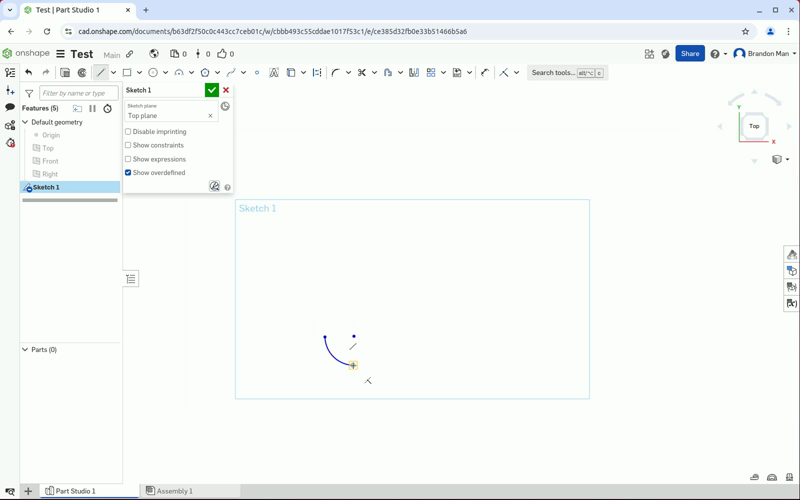
scroll(-6)
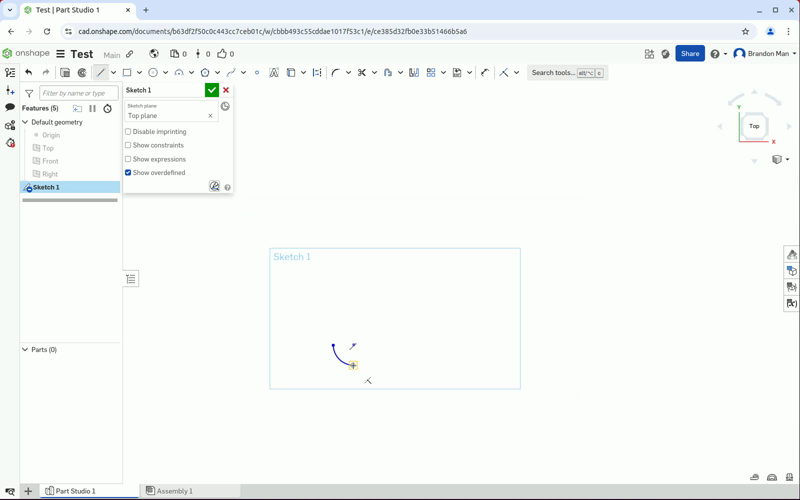
scroll(-6)
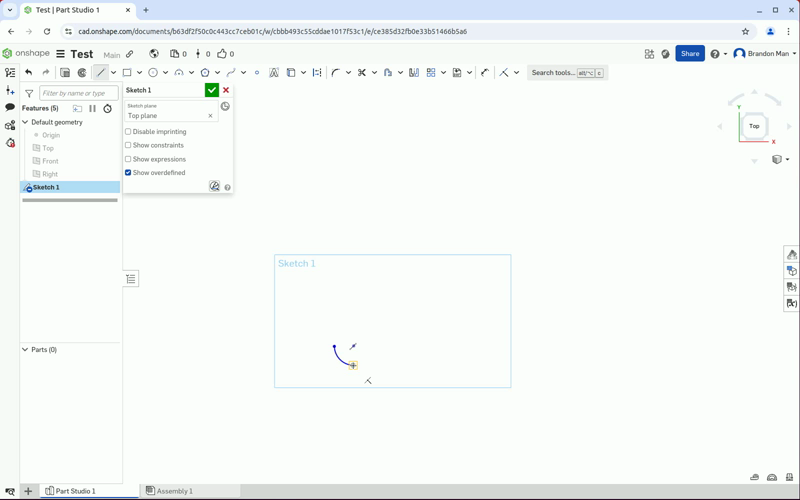
scroll(-6)
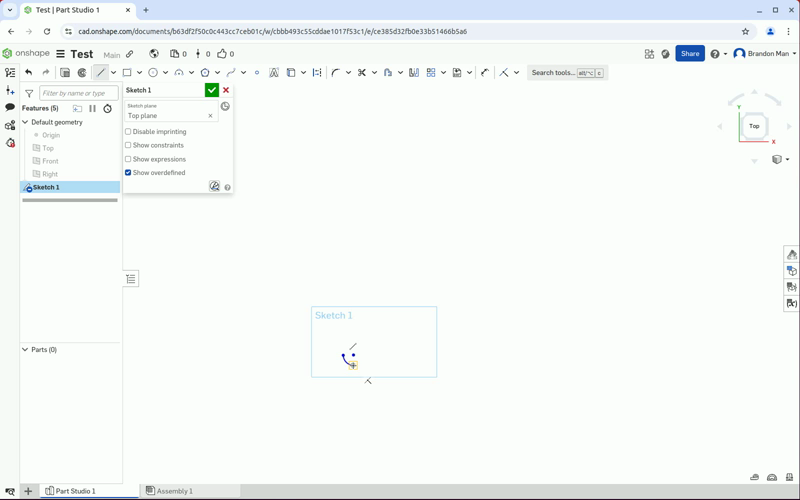
scroll(-6)
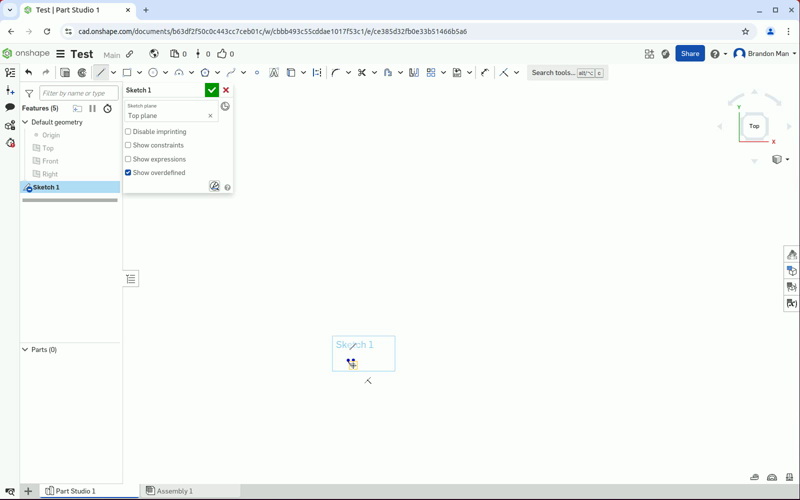
key_down(shift)
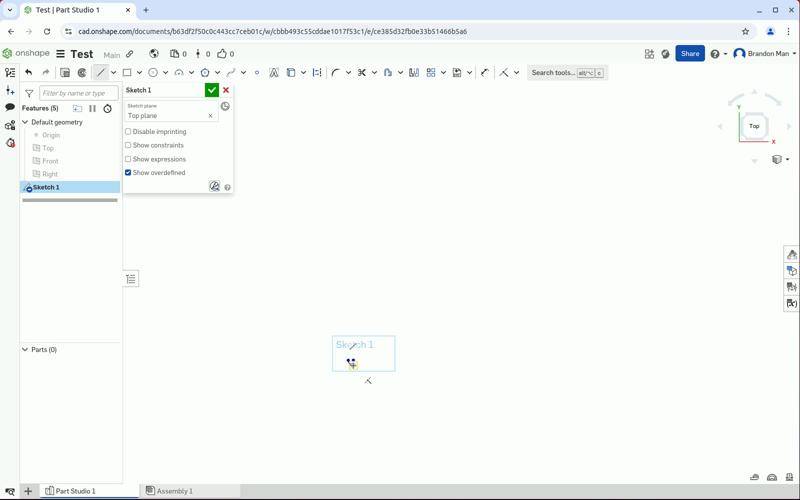
mouse_move(567, 365)
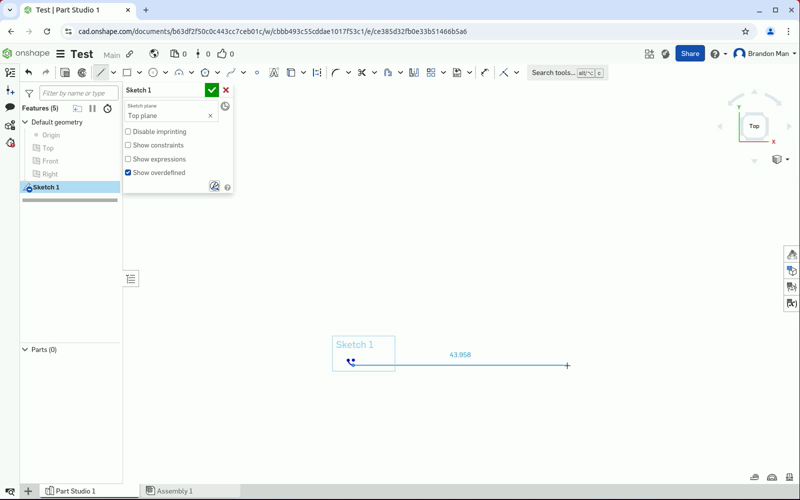
click(567, 365)
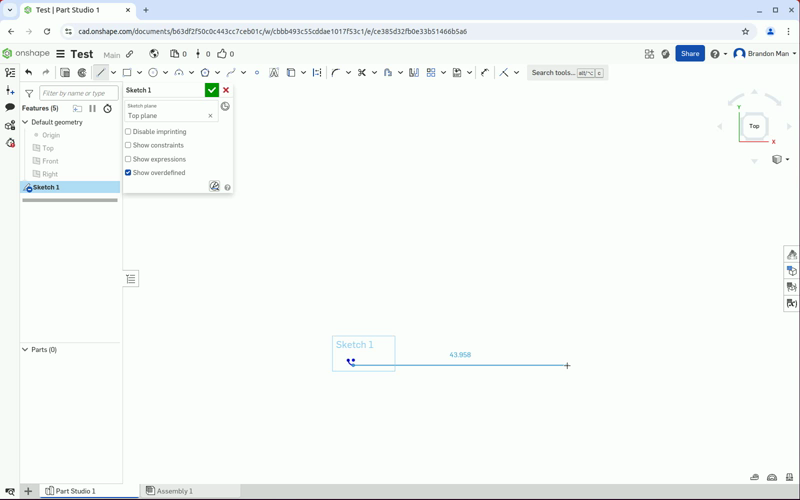
key_up(shift)
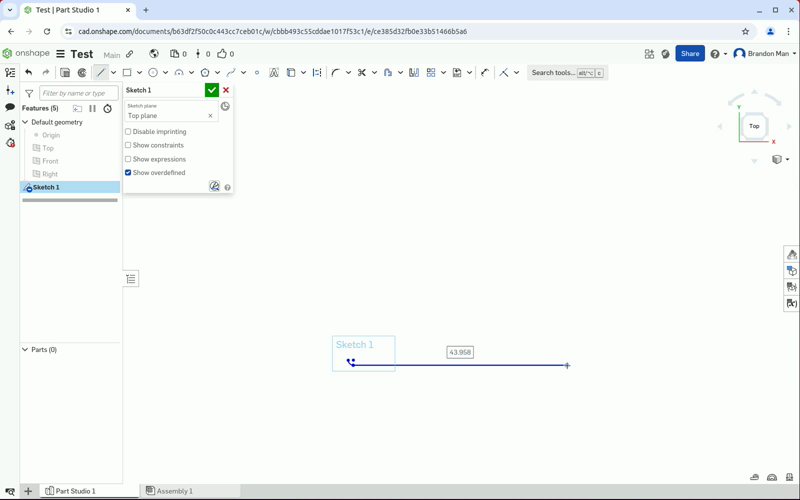
key(esc)
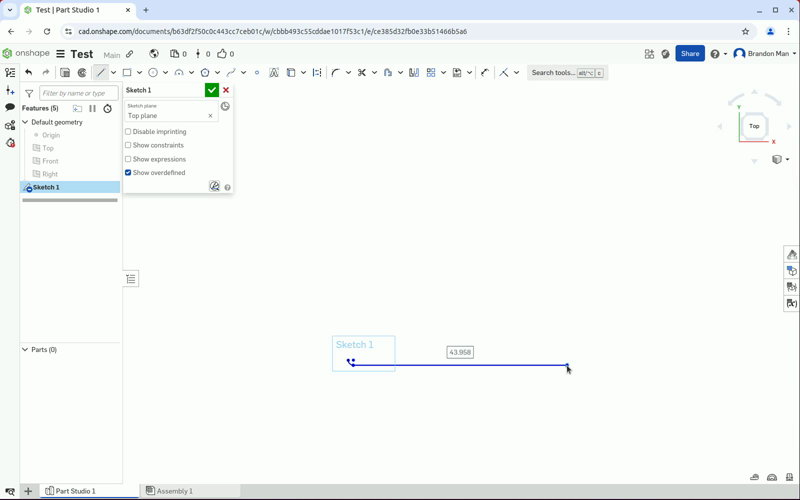
key(a)
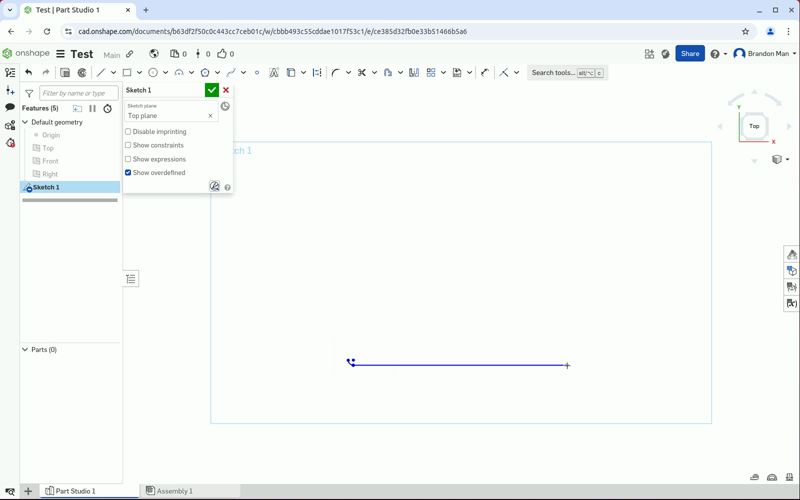
mouse_move(567, 365)
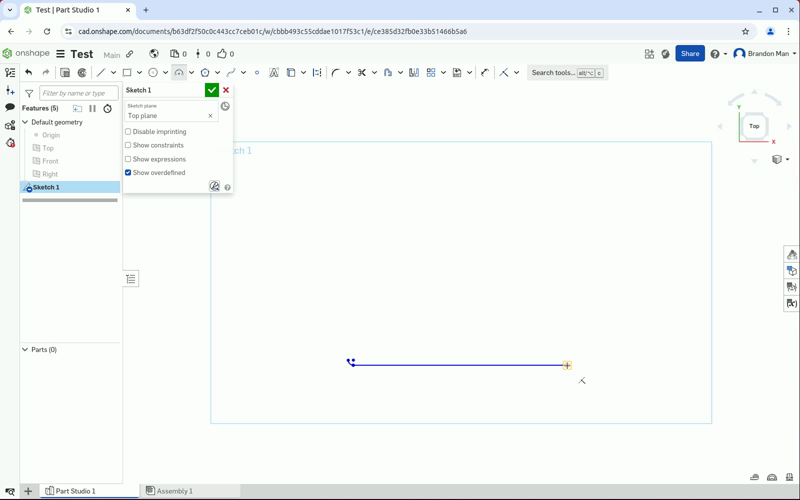
click(567, 365)
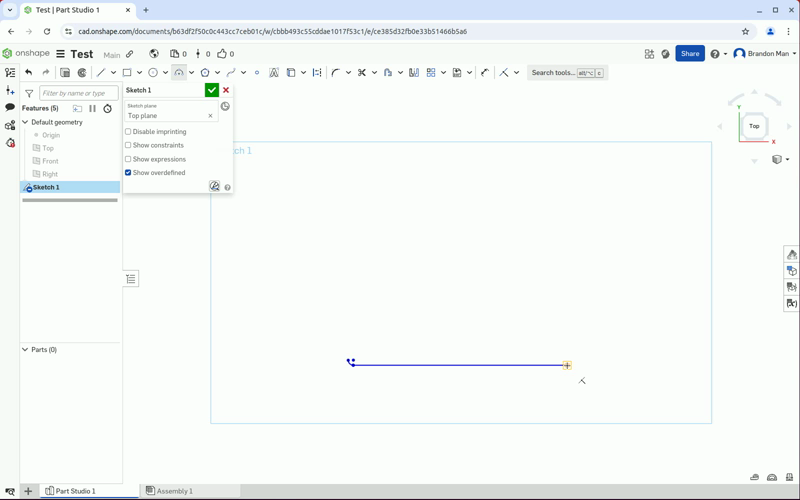
key_down(shift)
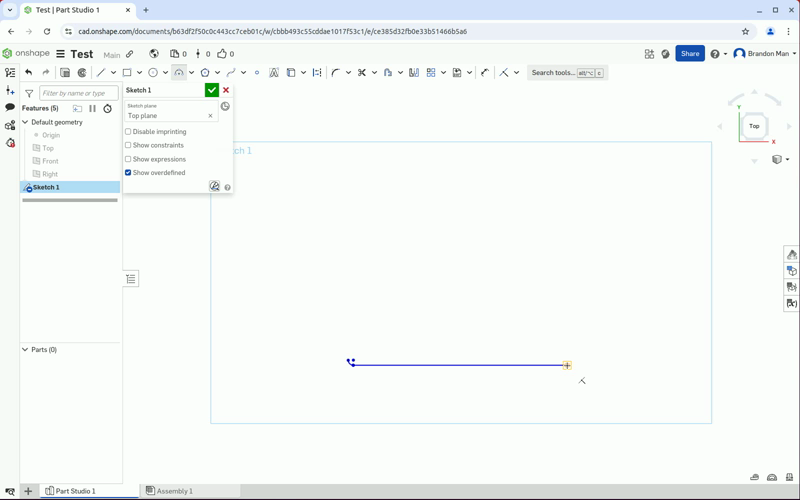
mouse_move(572, 360)
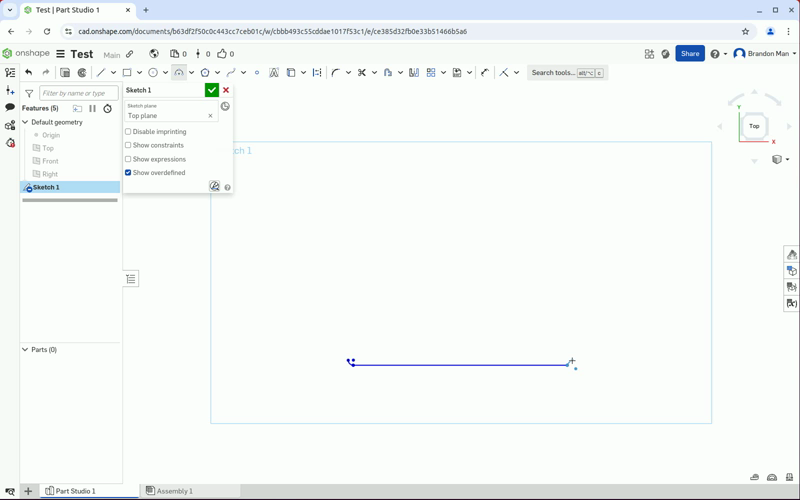
scroll(6)
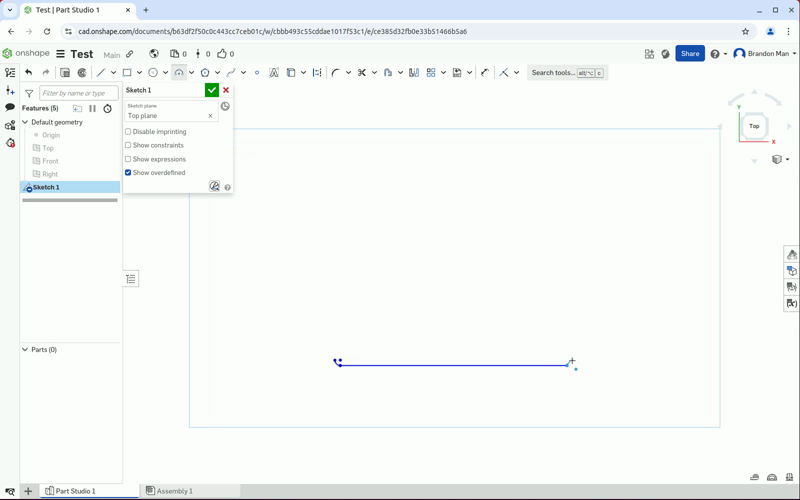
scroll(6)
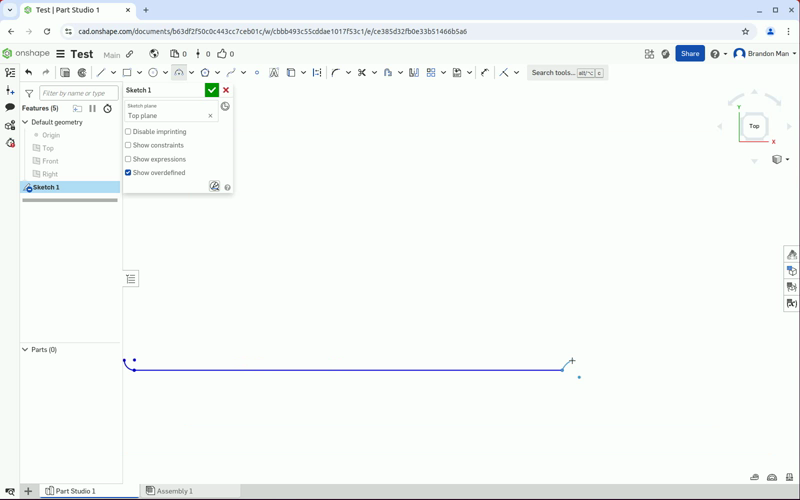
scroll(6)
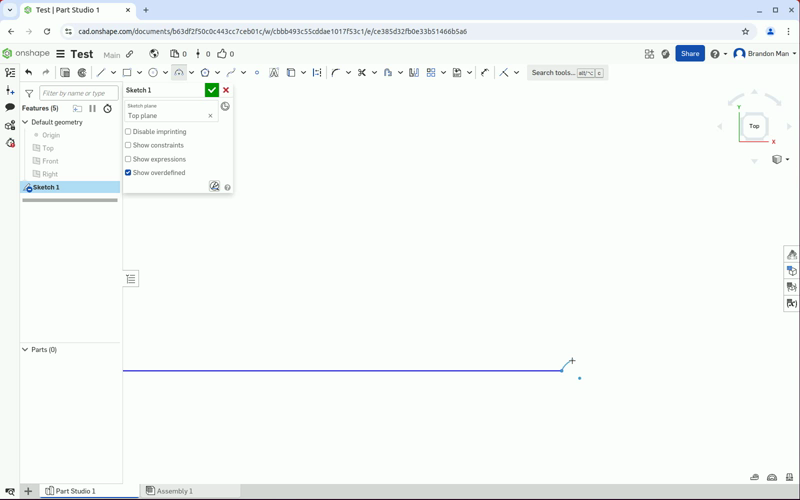
scroll(6)
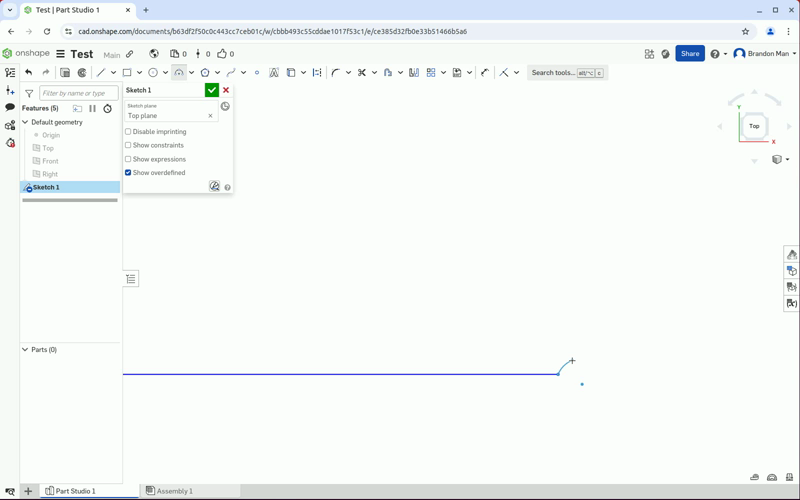
scroll(6)
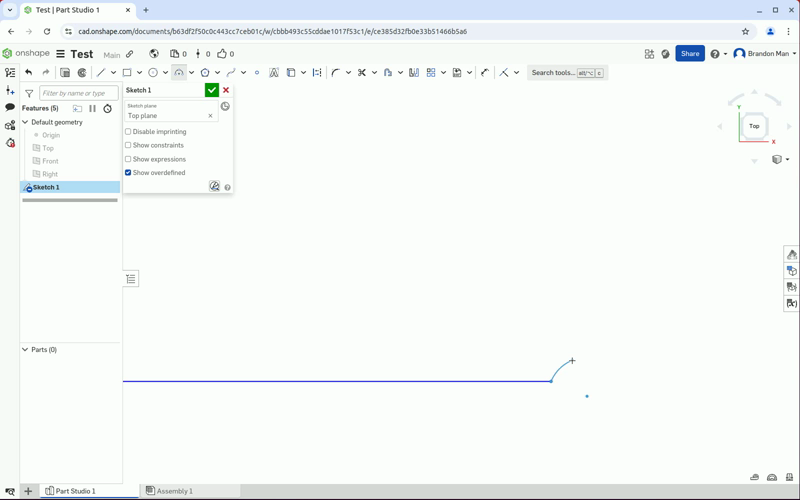
scroll(6)
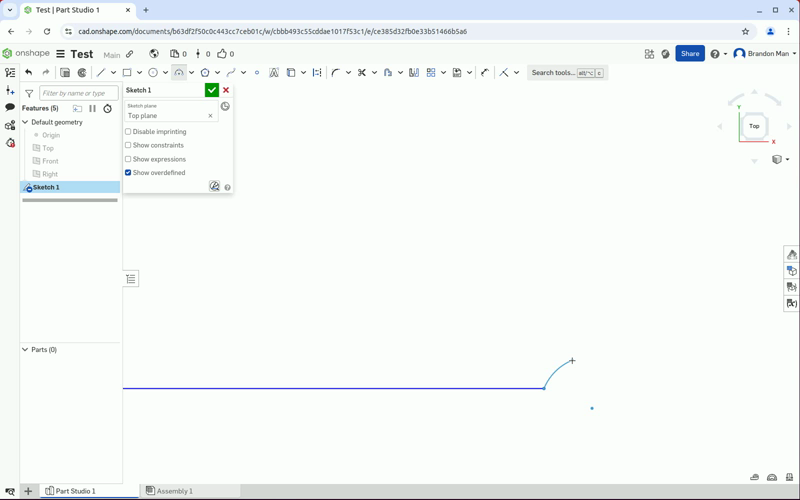
scroll(6)
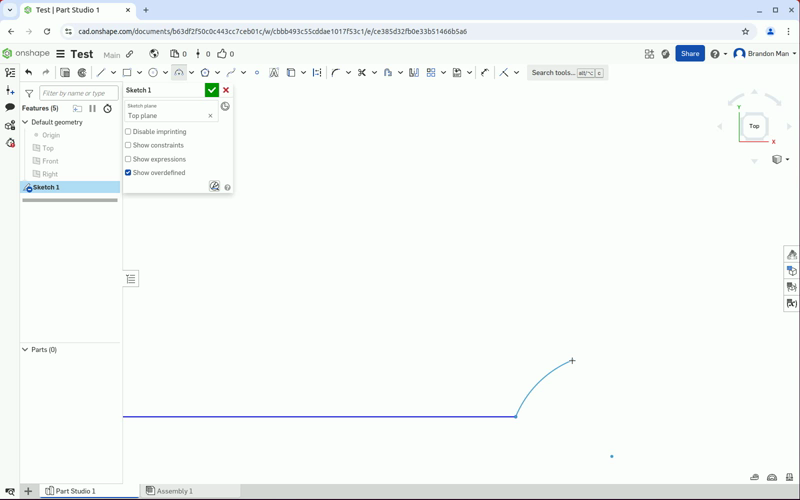
click(572, 360)
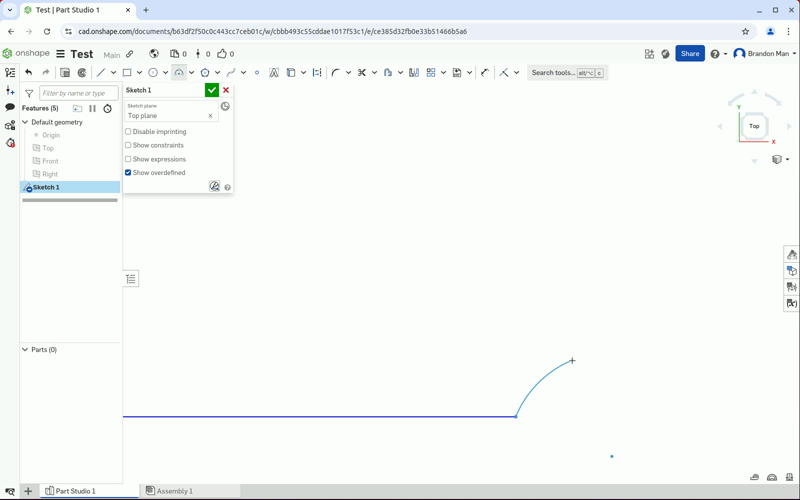
scroll(-6)
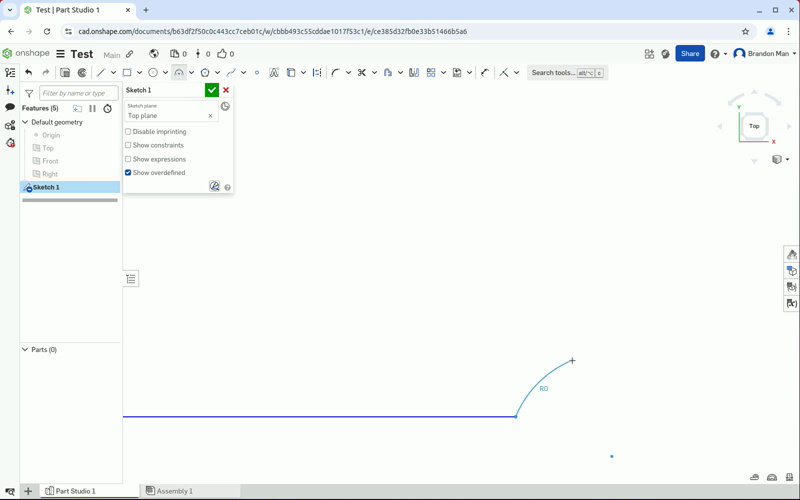
scroll(-6)
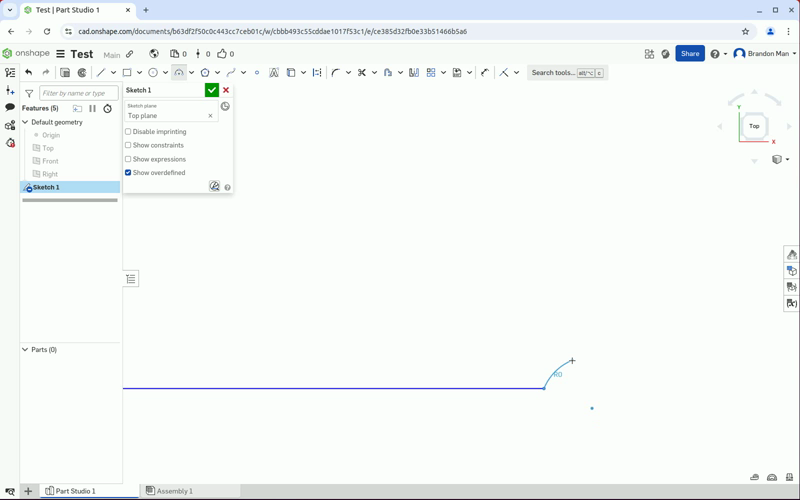
scroll(-6)
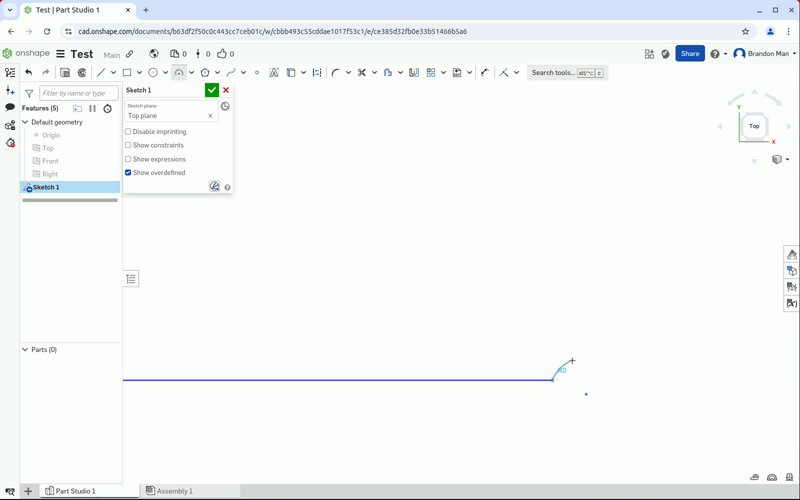
scroll(-6)
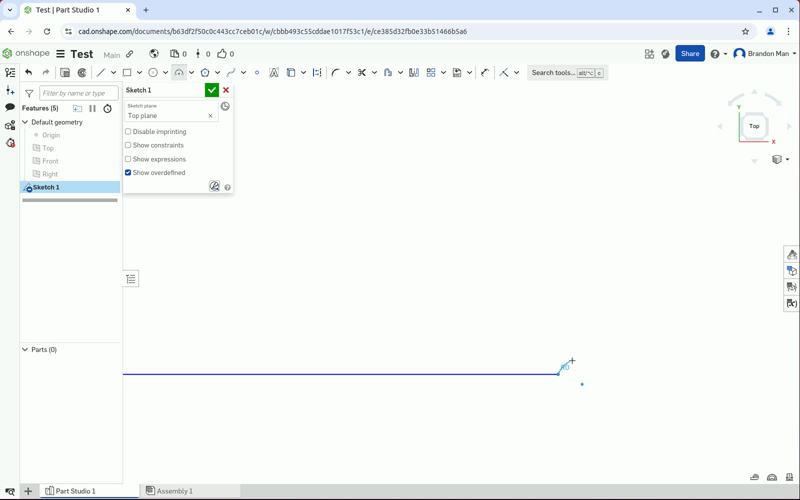
scroll(-6)
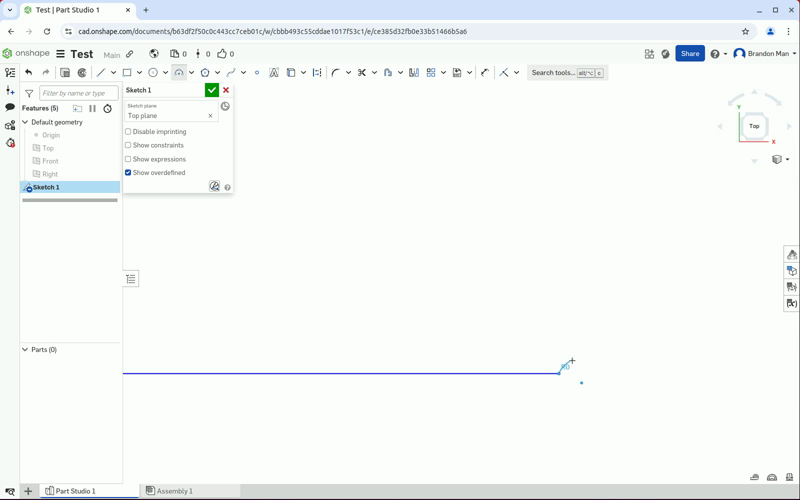
scroll(-6)
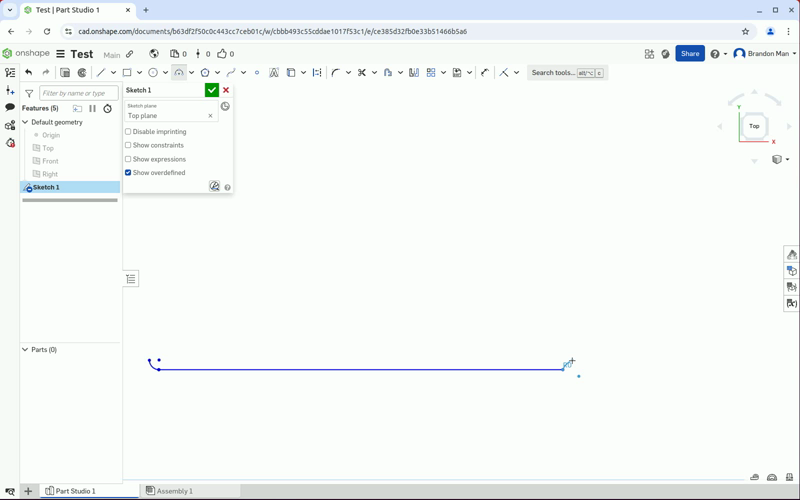
scroll(-6)
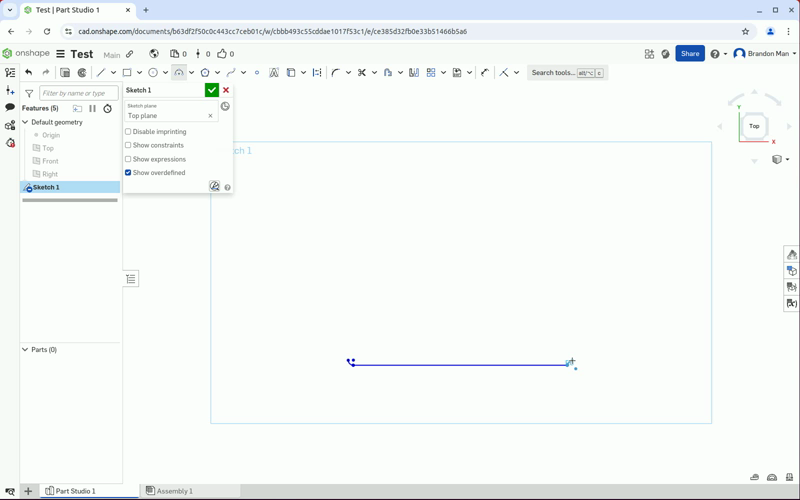
mouse_move(570, 363)
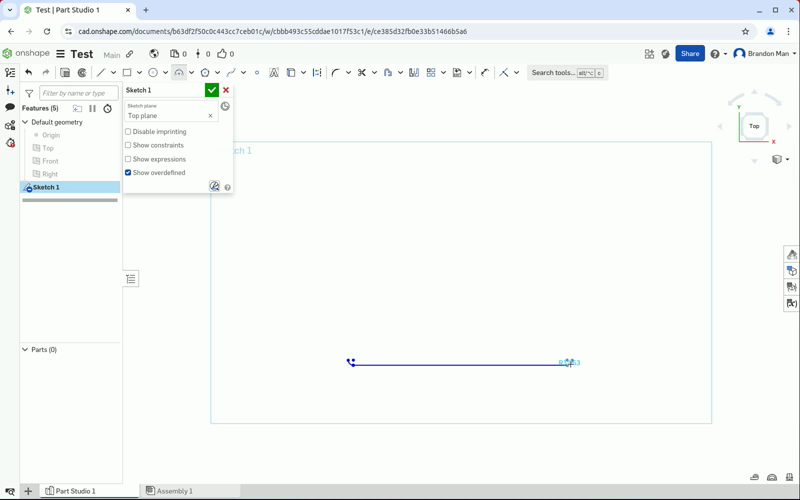
scroll(6)
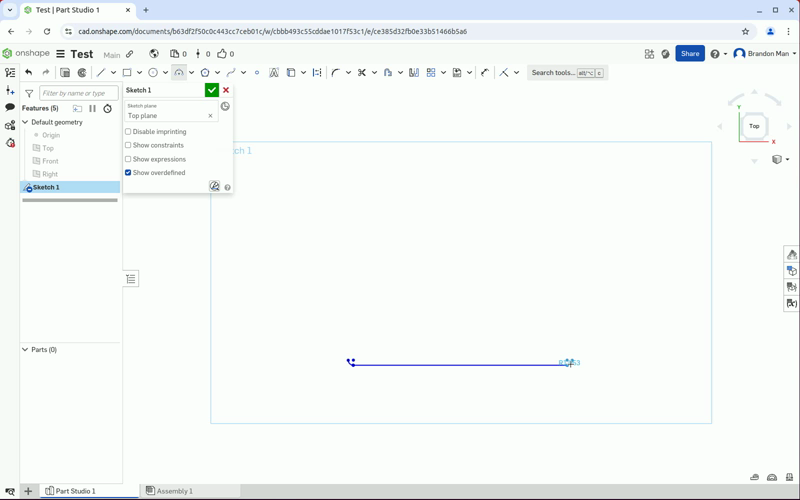
scroll(6)
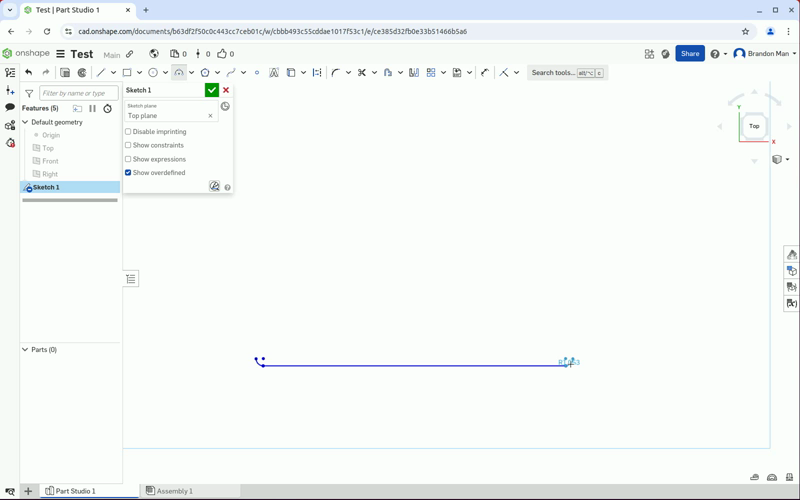
scroll(6)
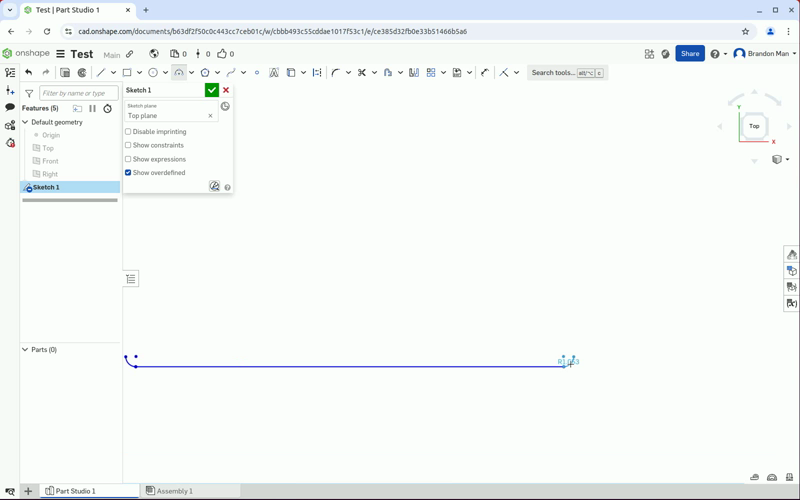
scroll(6)
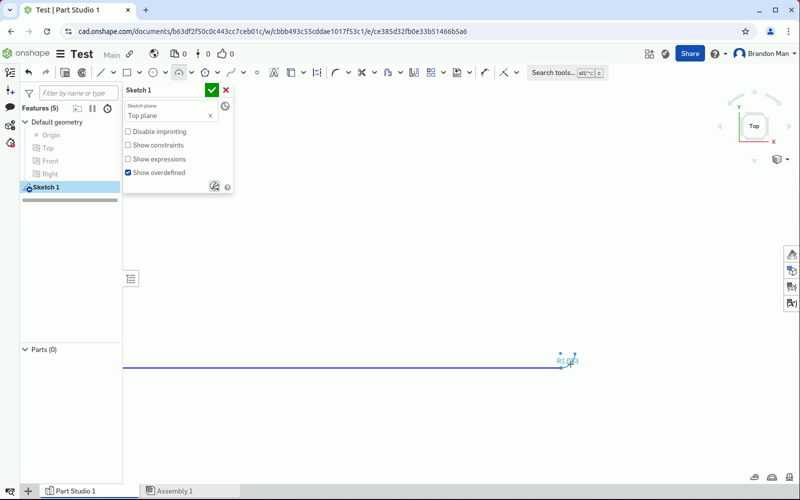
scroll(6)
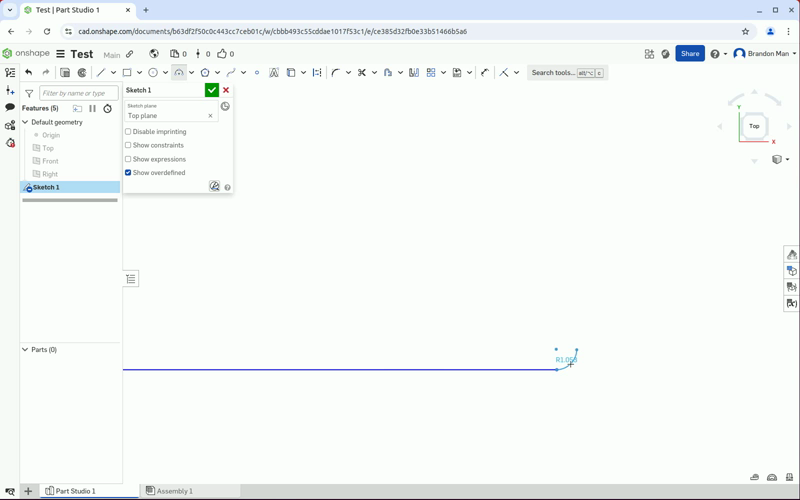
scroll(6)
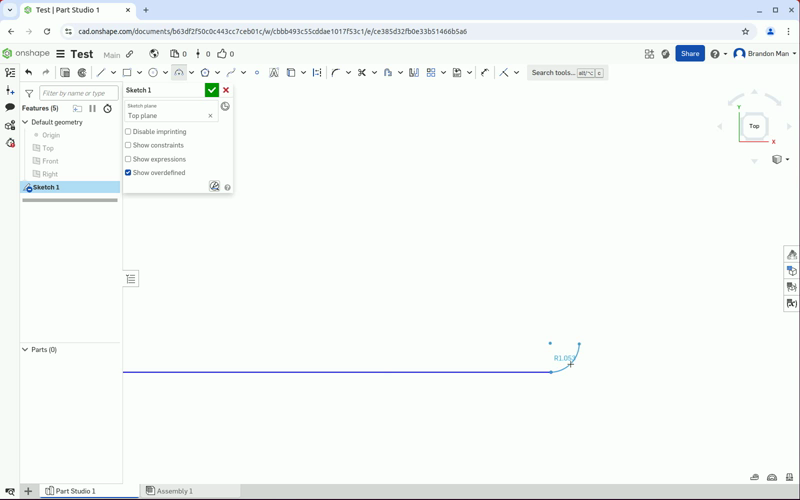
scroll(6)
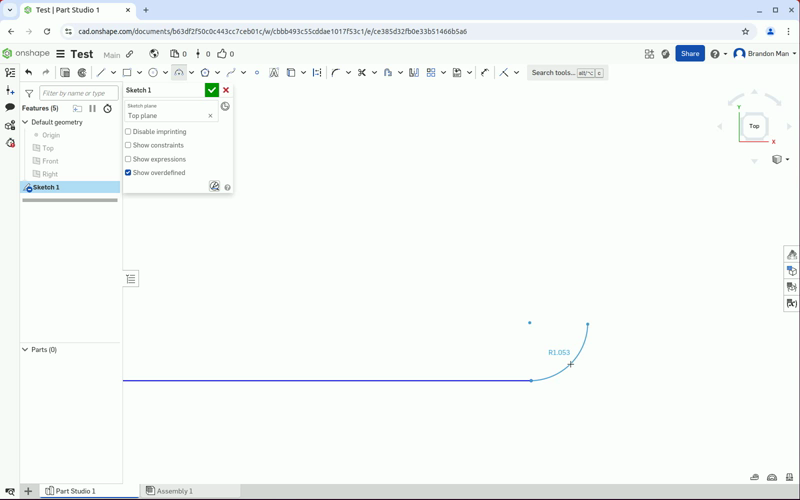
click(570, 363)
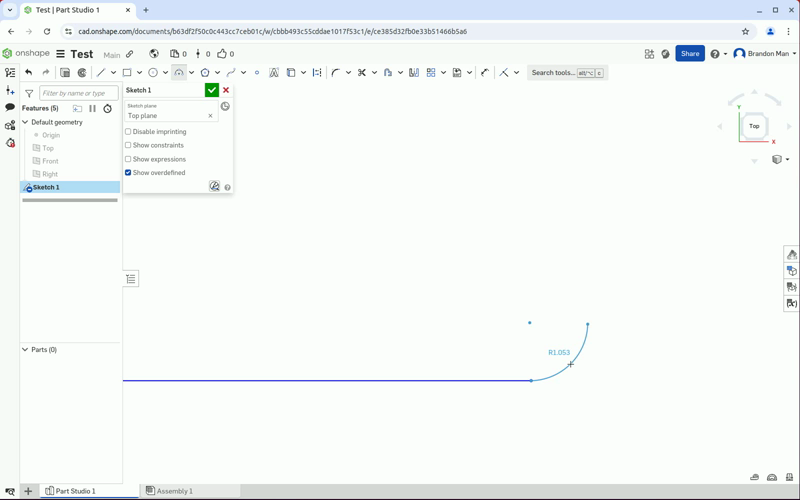
scroll(-6)
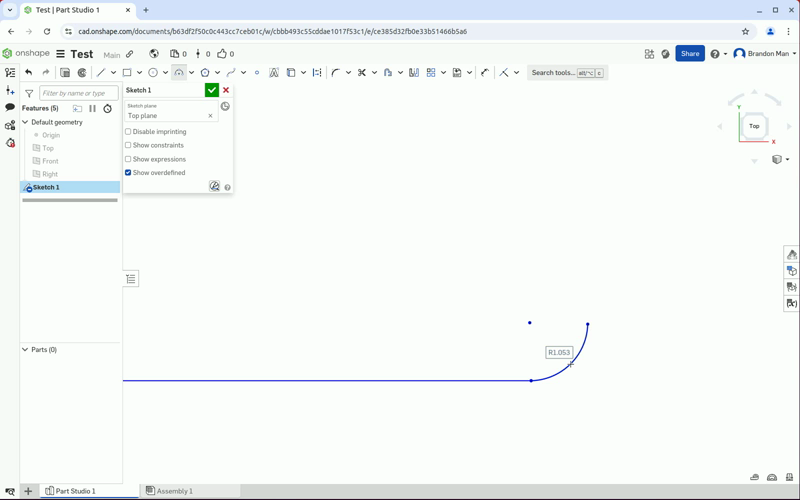
scroll(-6)
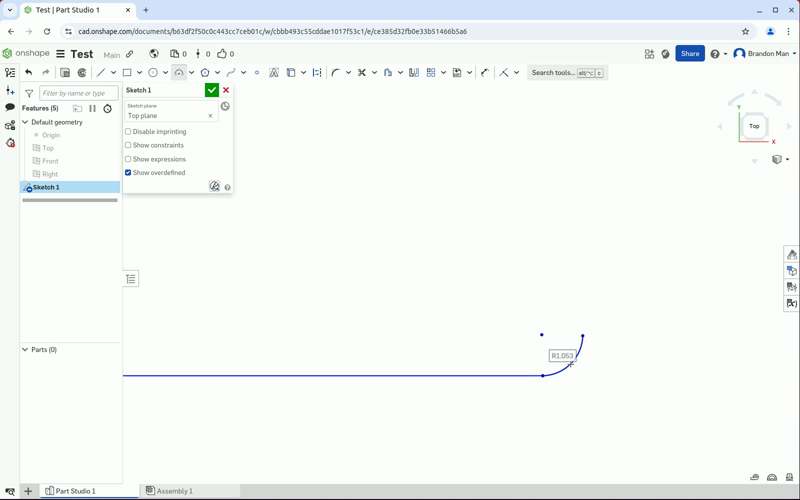
scroll(-6)
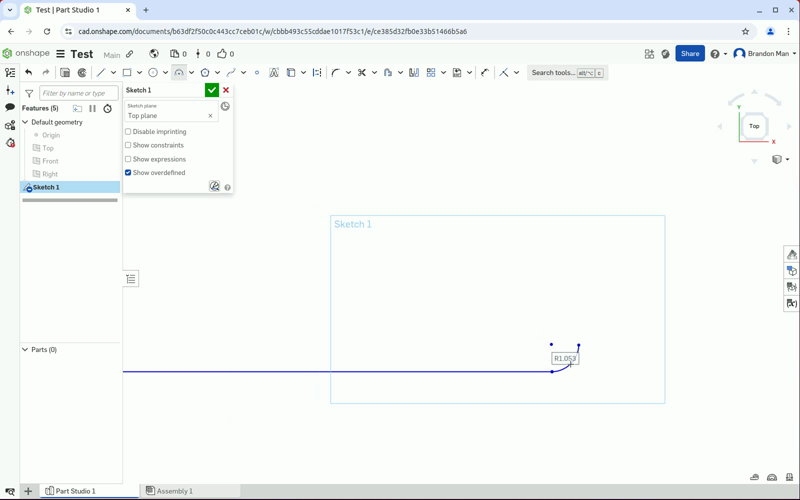
scroll(-6)
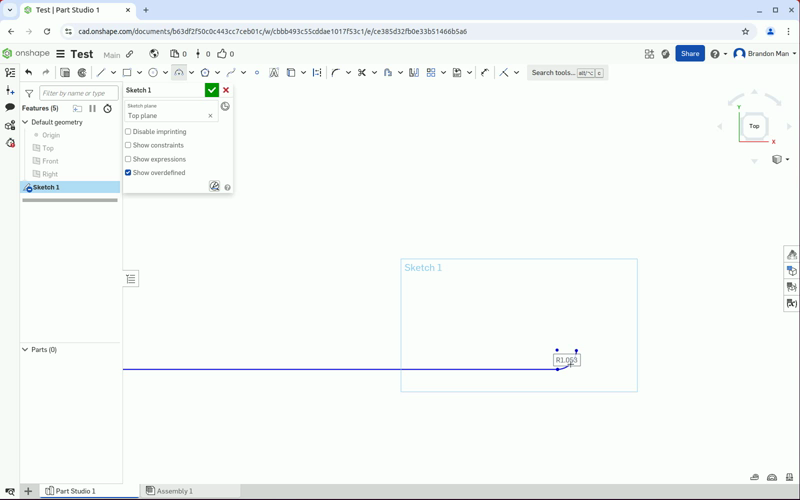
scroll(-6)
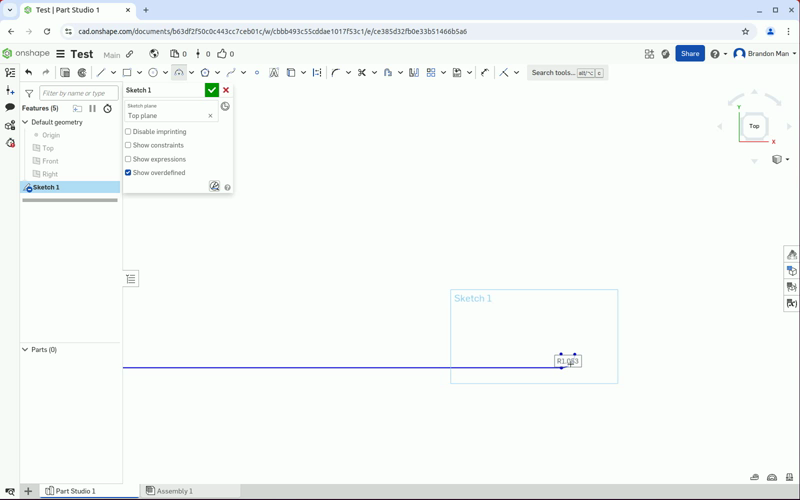
scroll(-6)
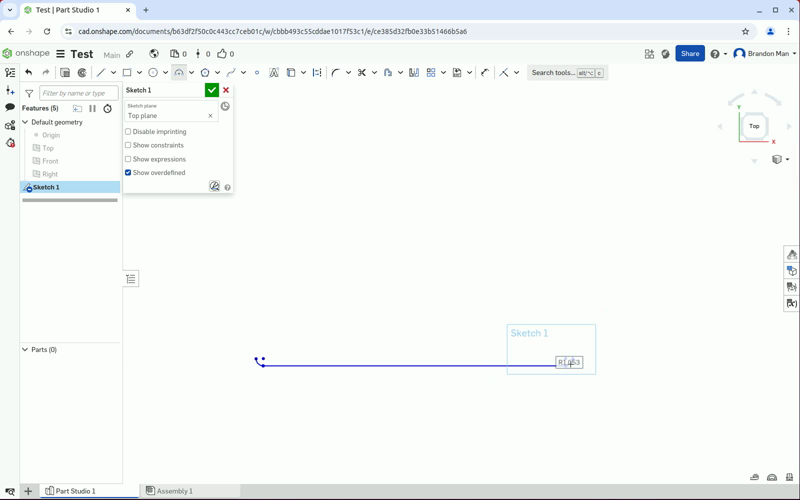
scroll(-6)
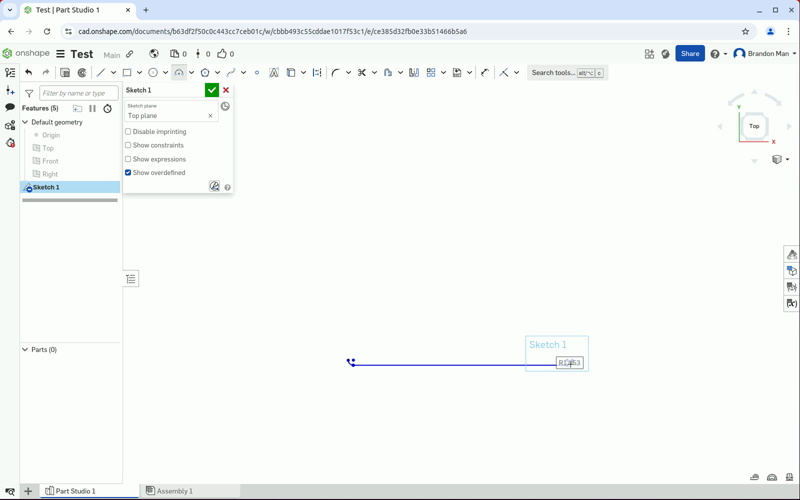
key_up(shift)
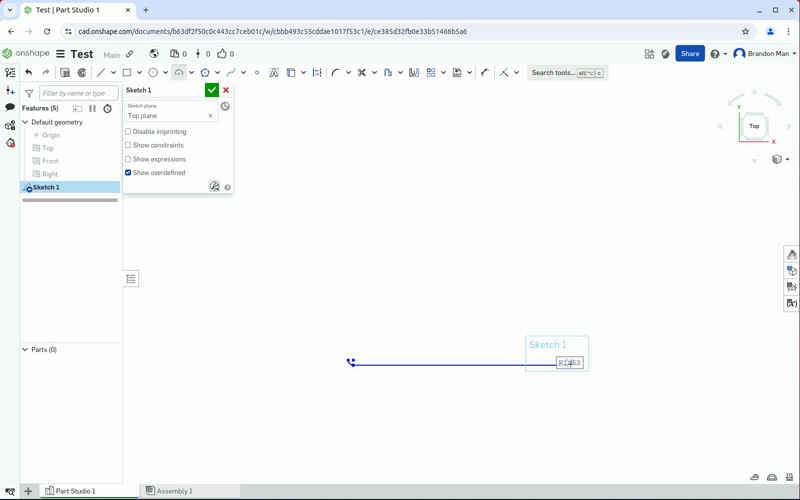
key(esc)
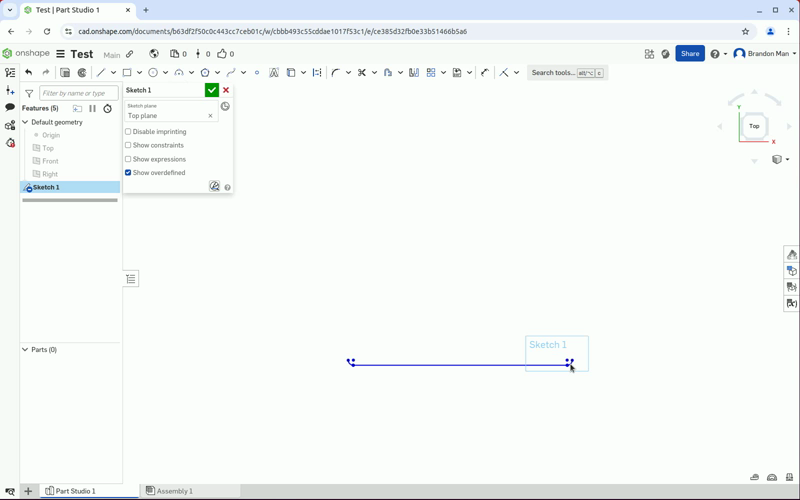
key(l)
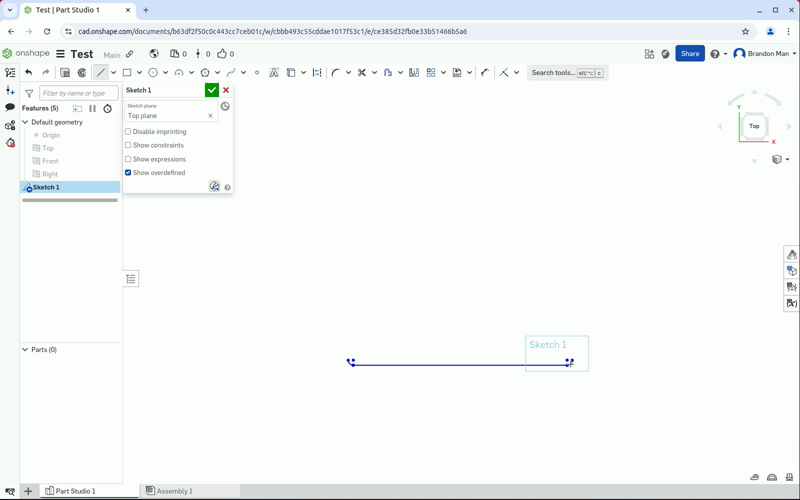
mouse_move(572, 360)
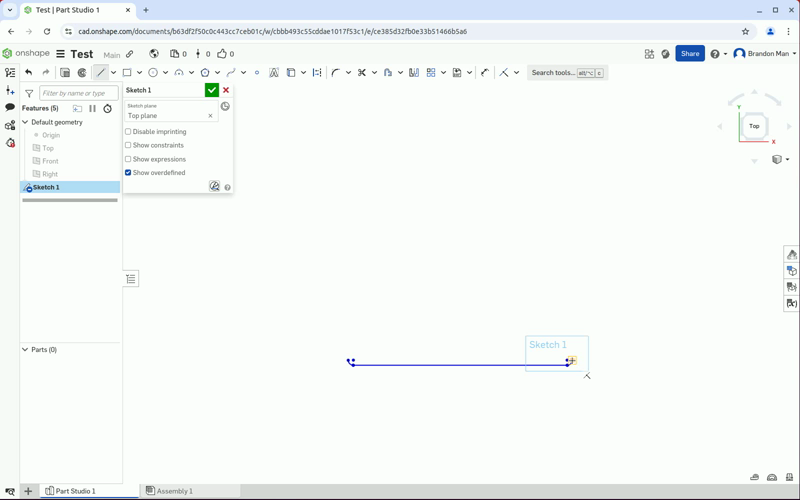
scroll(6)
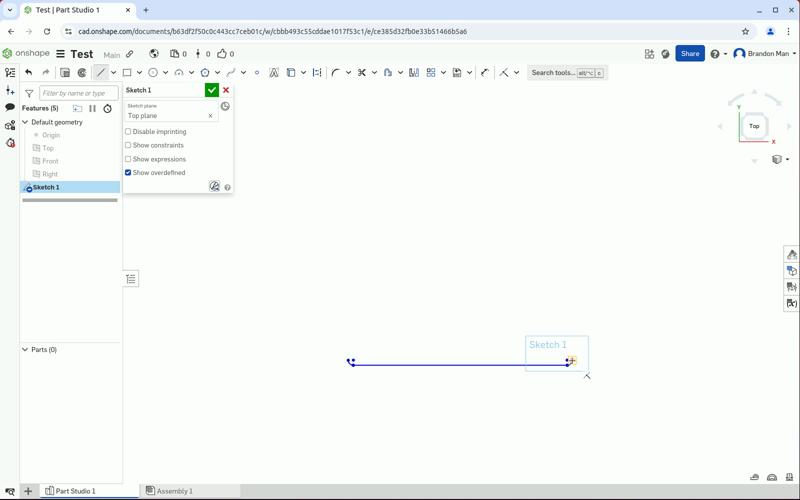
scroll(6)
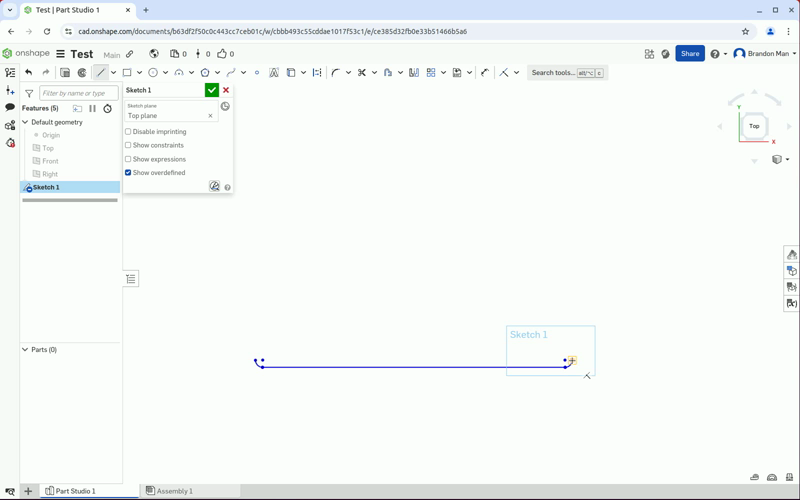
scroll(6)
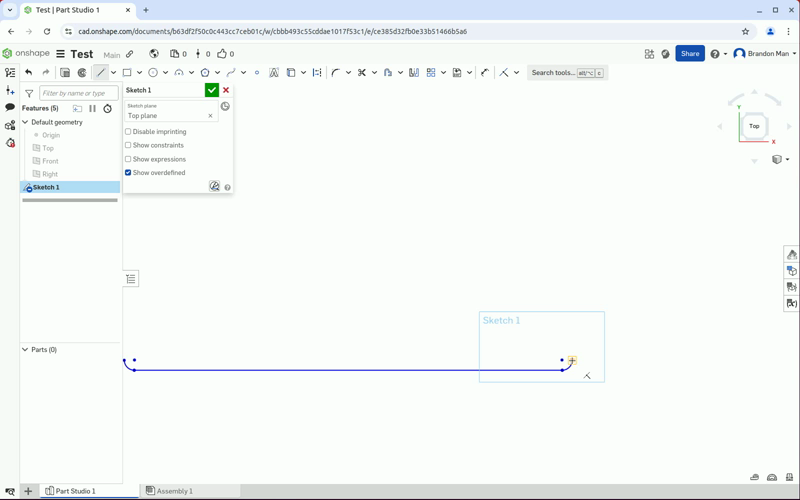
scroll(6)
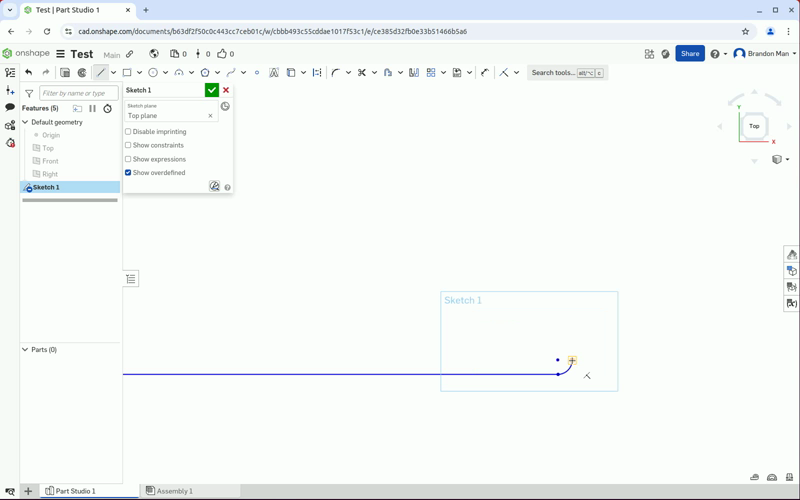
scroll(6)
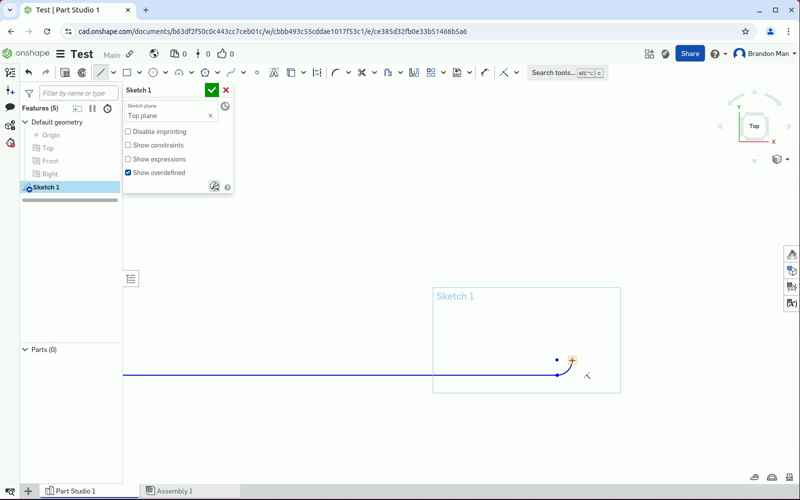
scroll(6)
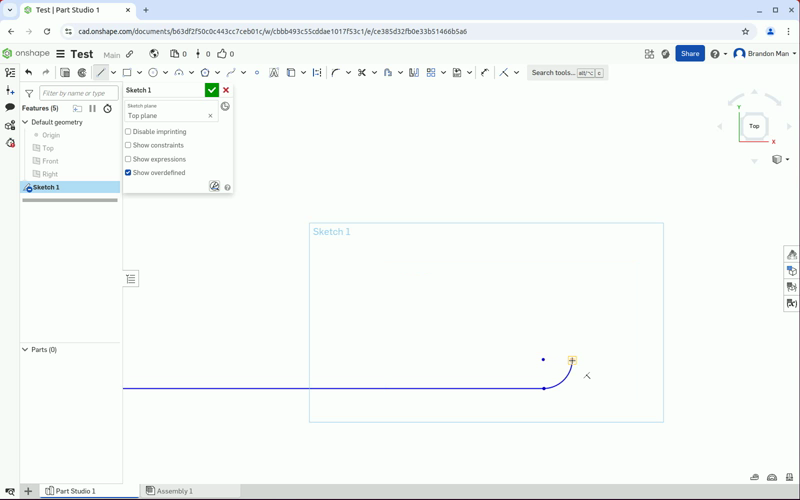
scroll(6)
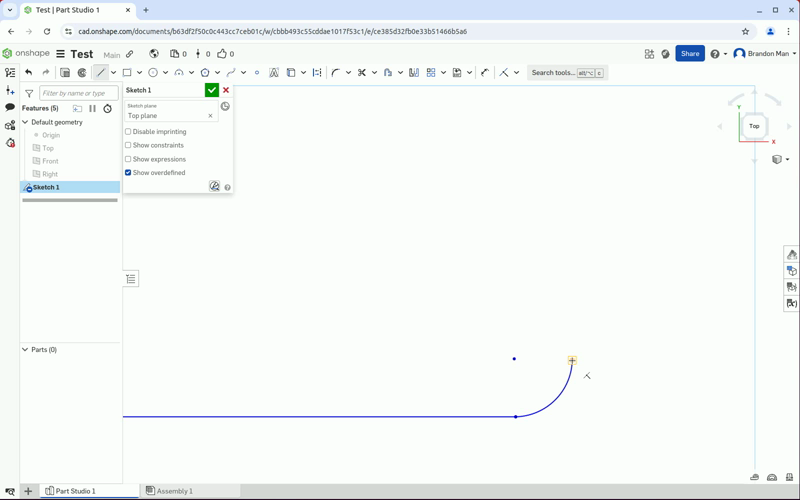
click(572, 360)
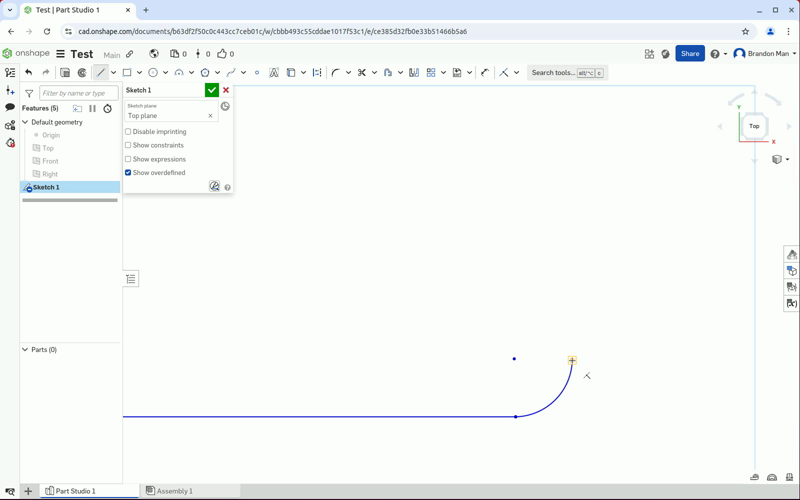
scroll(-6)
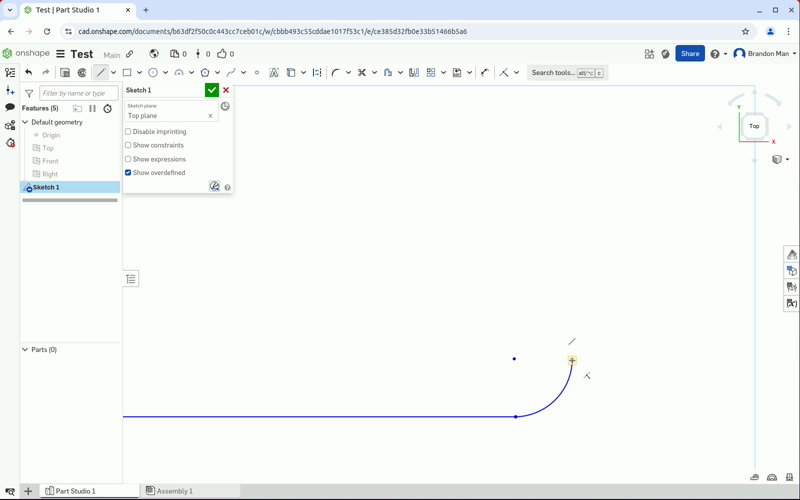
scroll(-6)
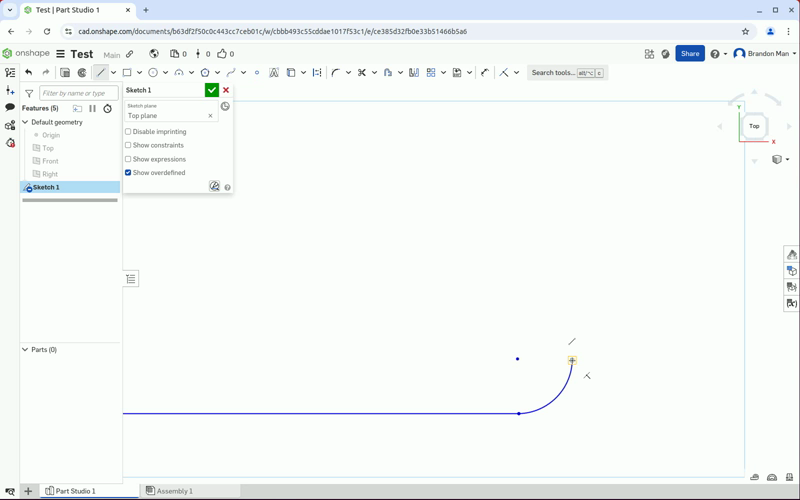
scroll(-6)
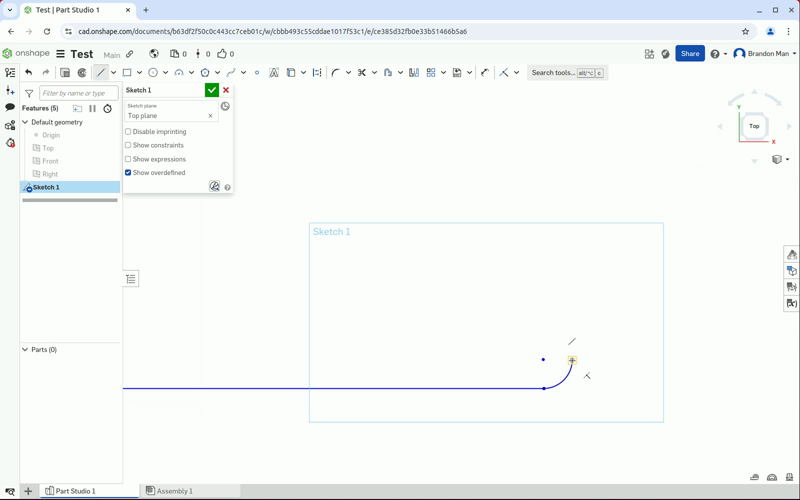
scroll(-6)
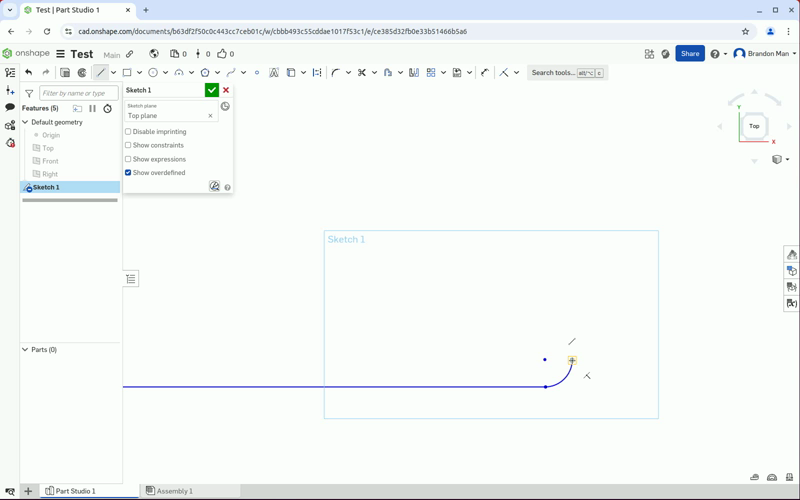
scroll(-6)
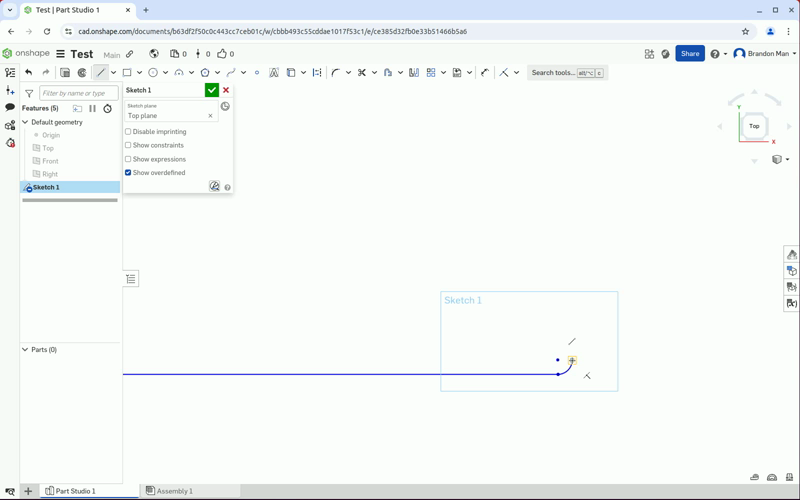
scroll(-6)
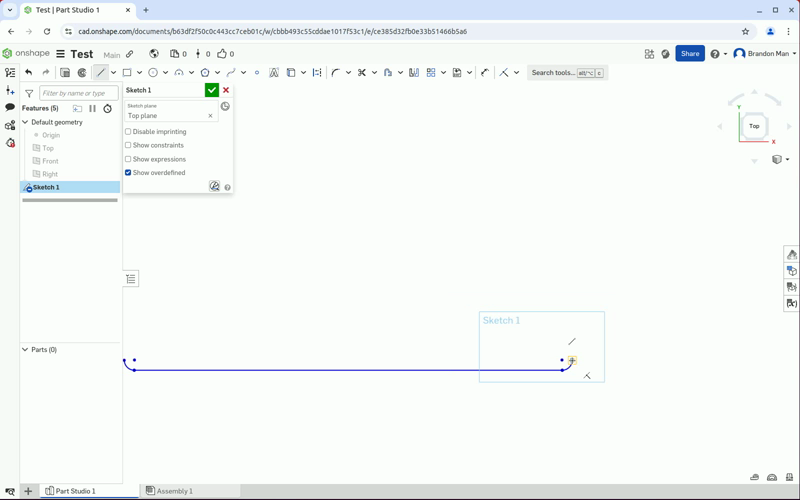
scroll(-6)
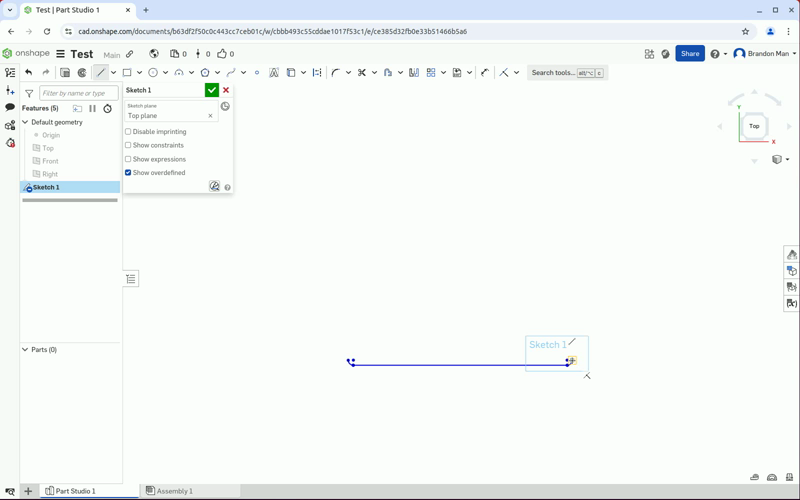
key_down(shift)
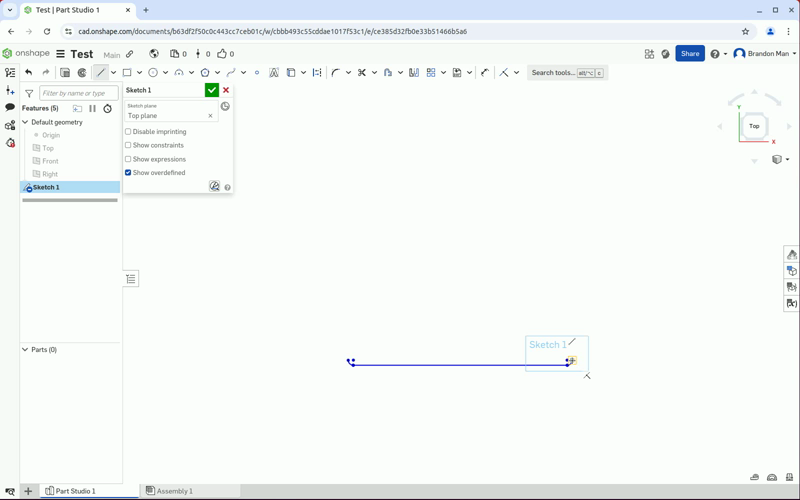
mouse_move(572, 207)
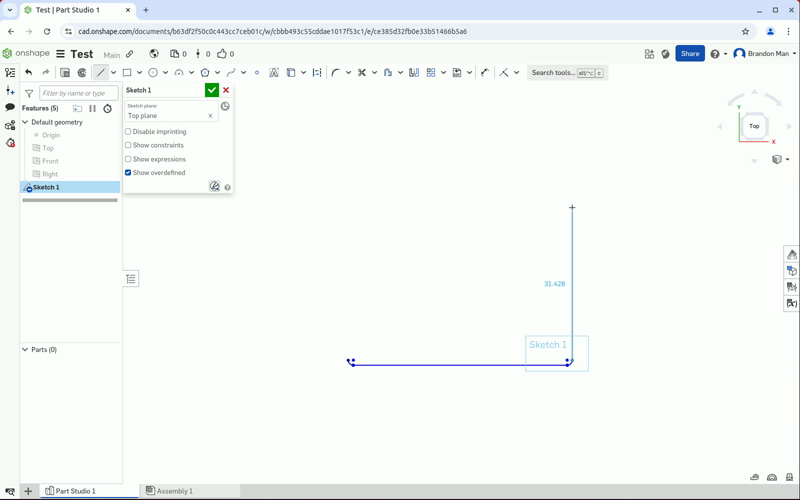
click(572, 207)
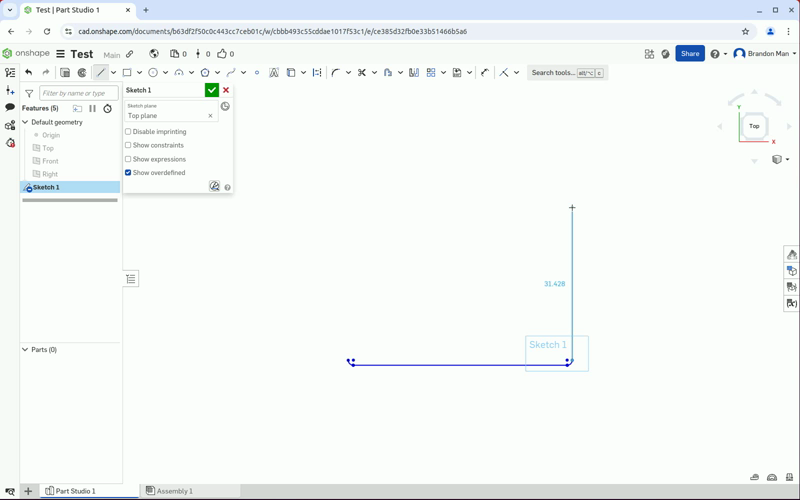
key_up(shift)
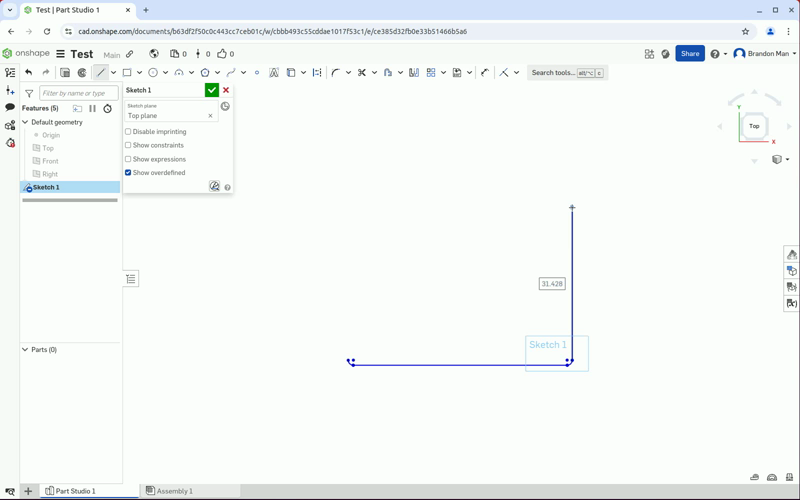
key(esc)
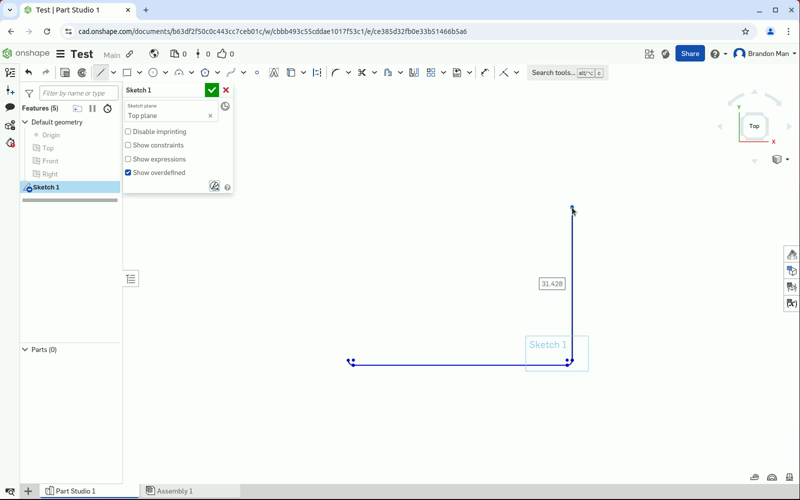
key(a)
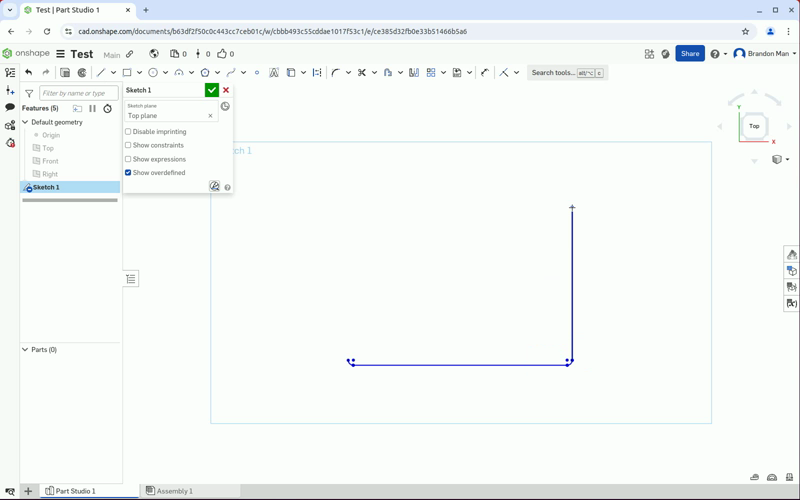
mouse_move(572, 207)
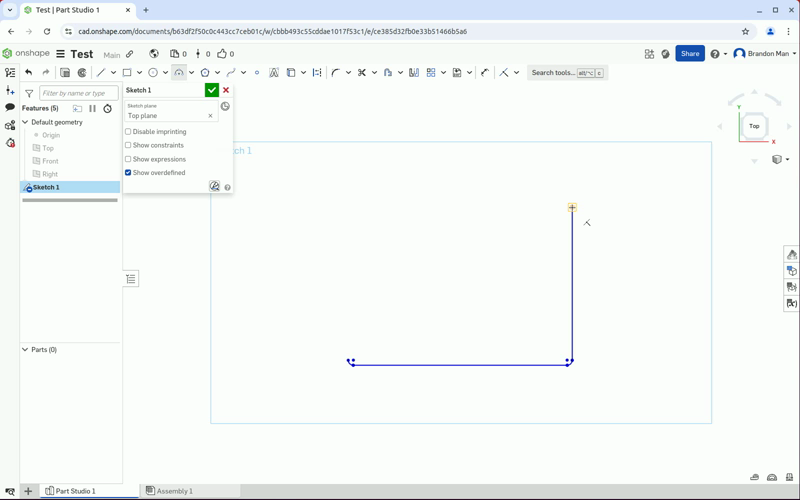
click(572, 207)
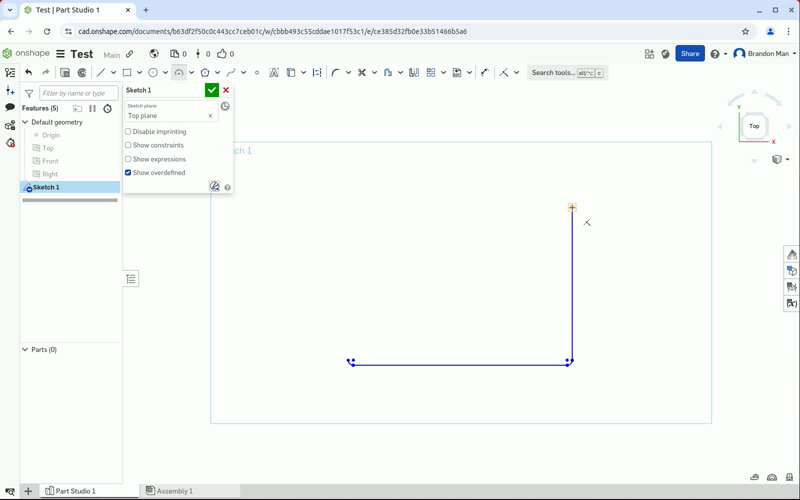
key_down(shift)
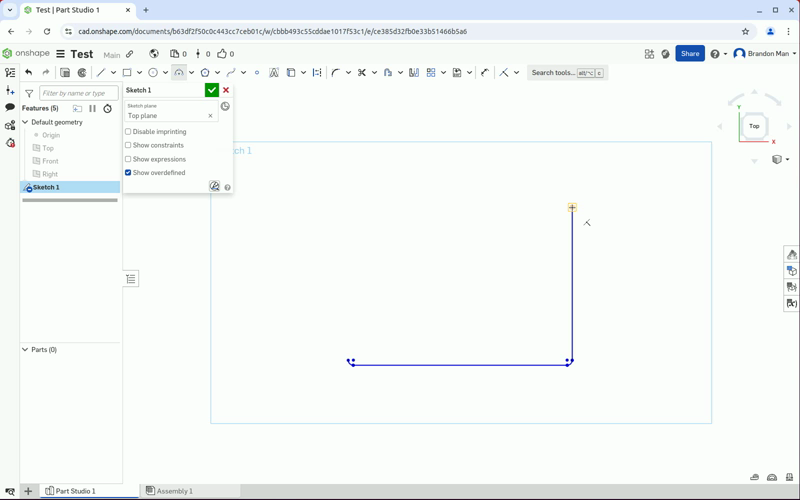
mouse_move(567, 202)
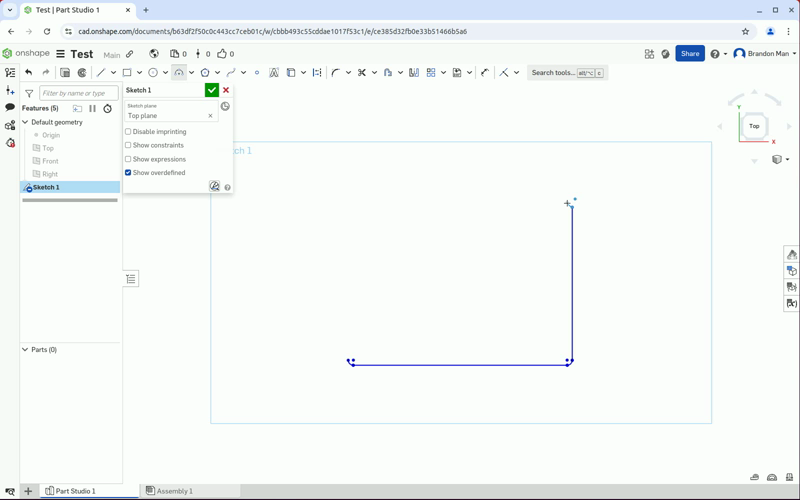
scroll(6)
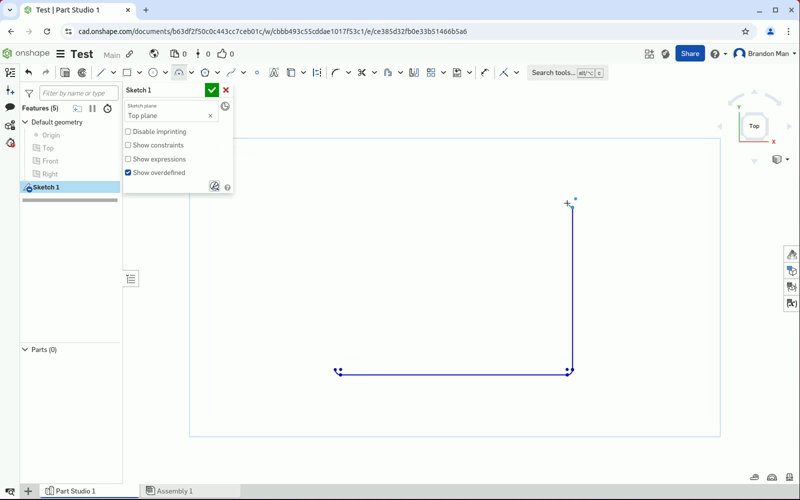
scroll(6)
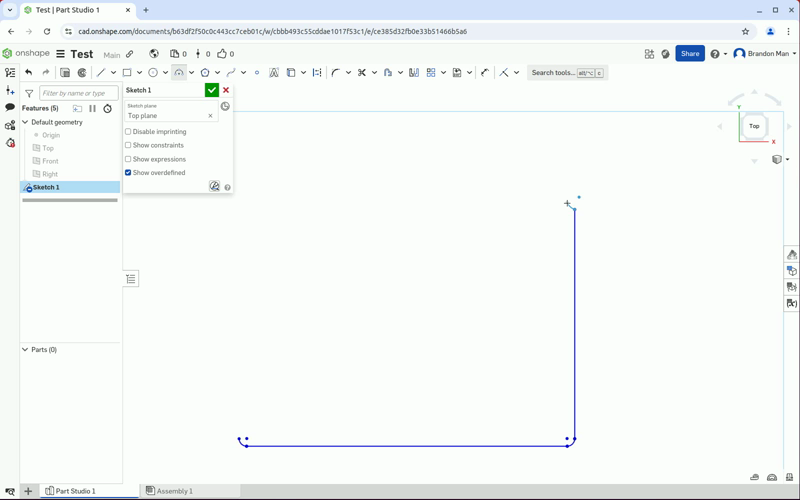
scroll(6)
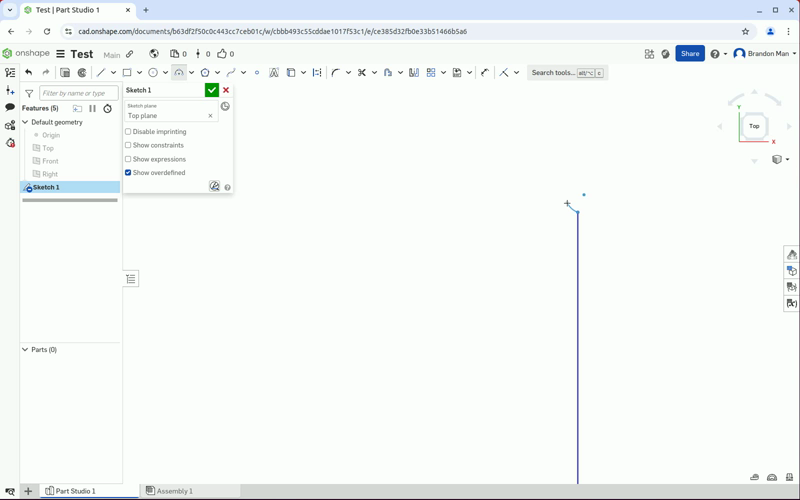
scroll(6)
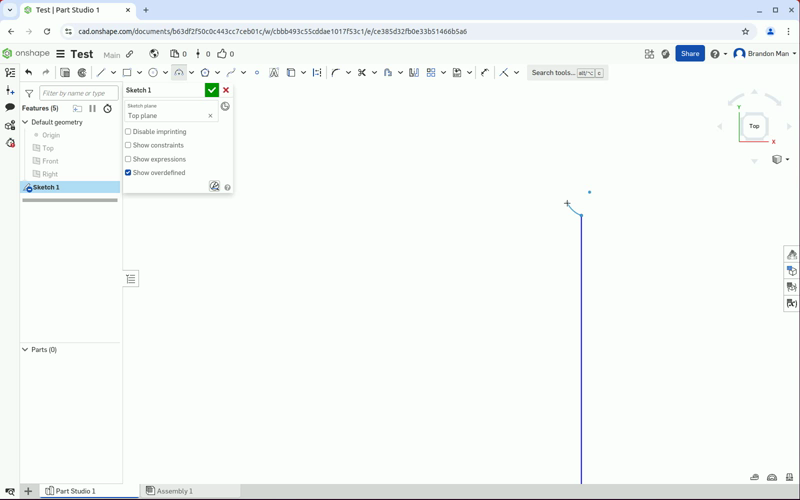
scroll(6)
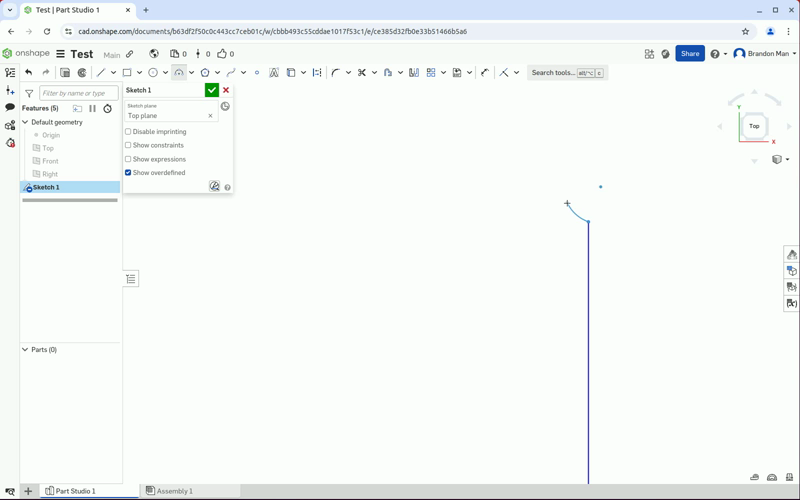
scroll(6)
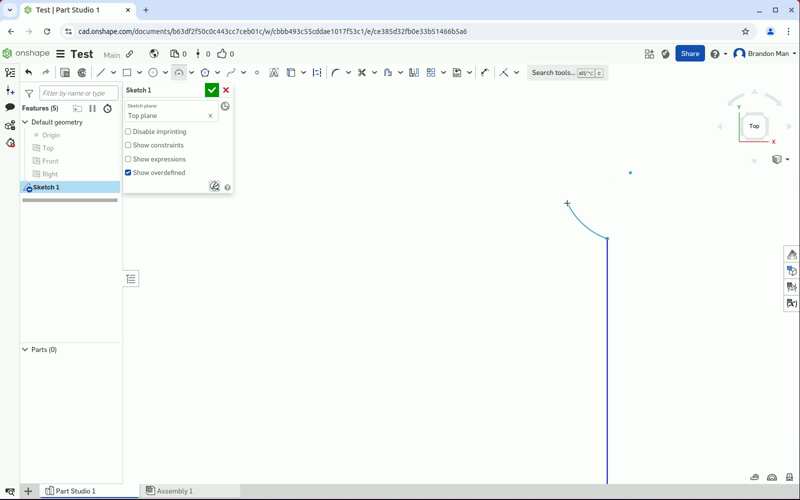
scroll(6)
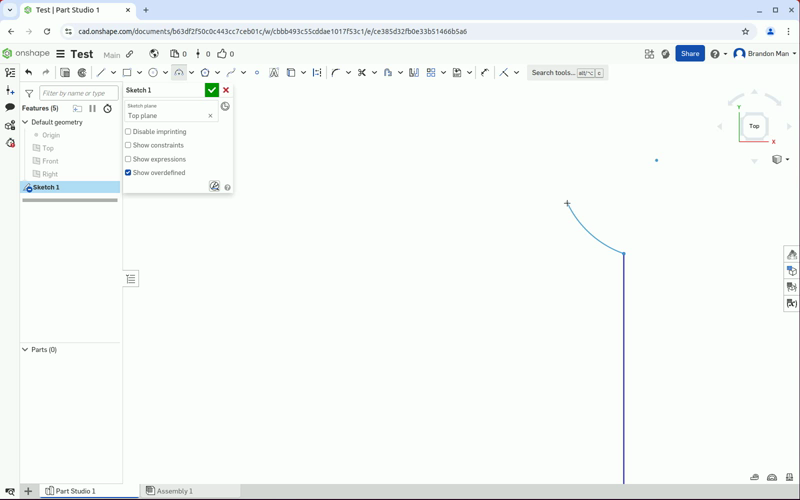
click(567, 202)
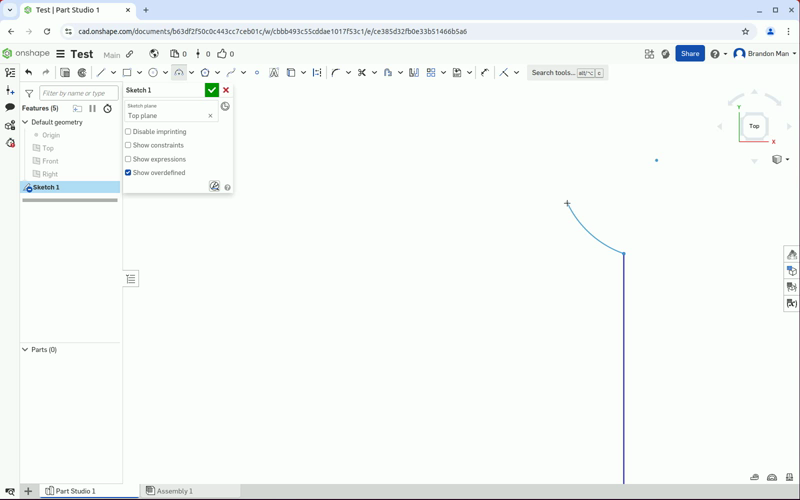
scroll(-6)
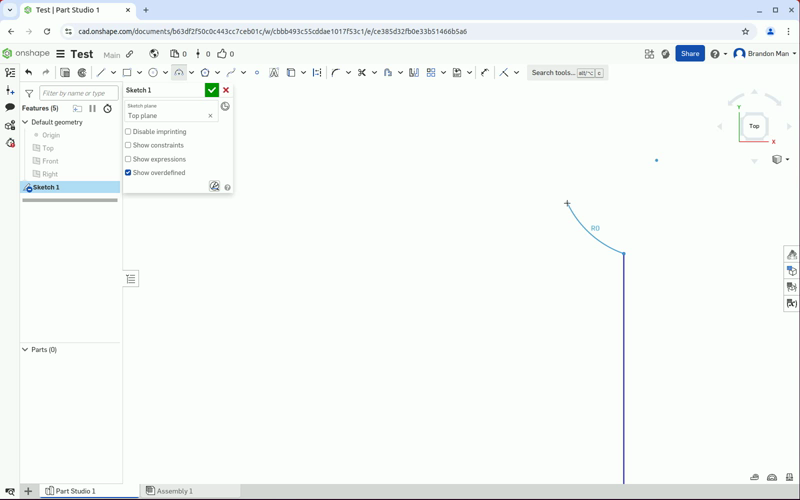
scroll(-6)
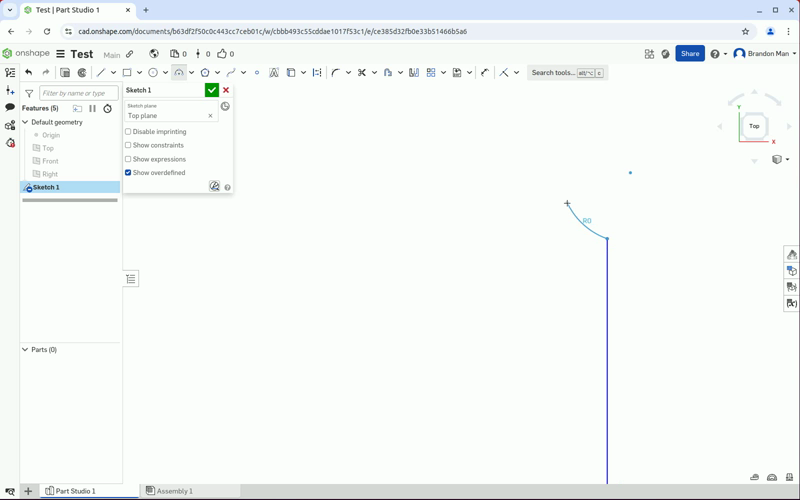
scroll(-6)
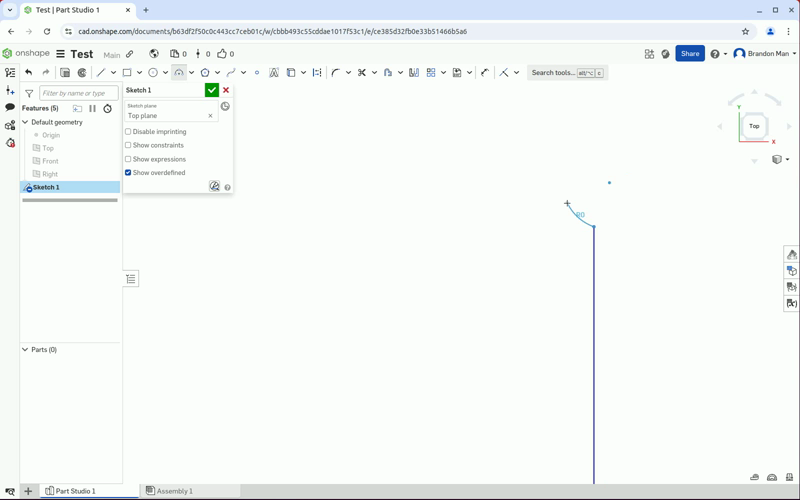
scroll(-6)
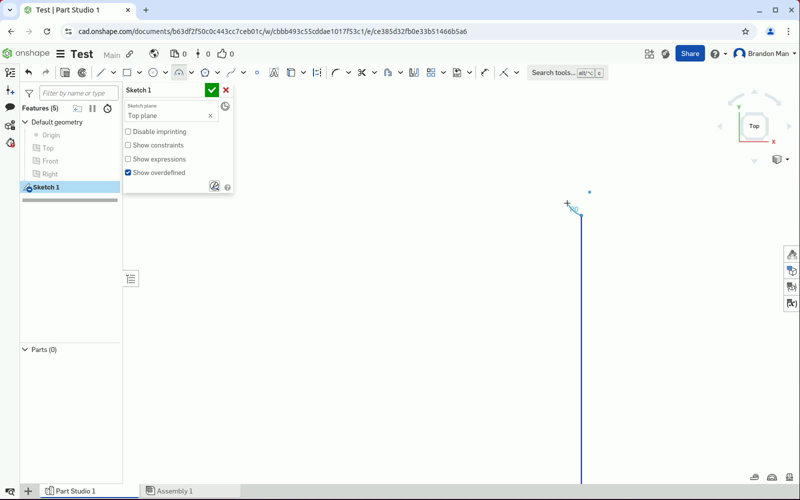
scroll(-6)
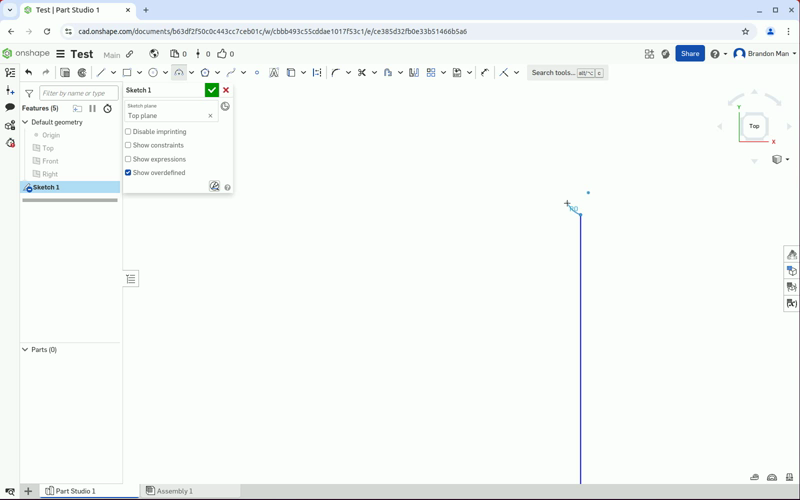
scroll(-6)
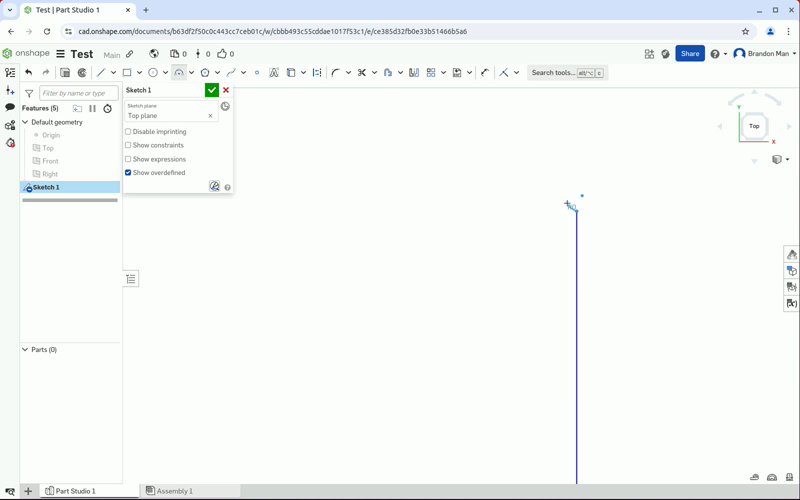
scroll(-6)
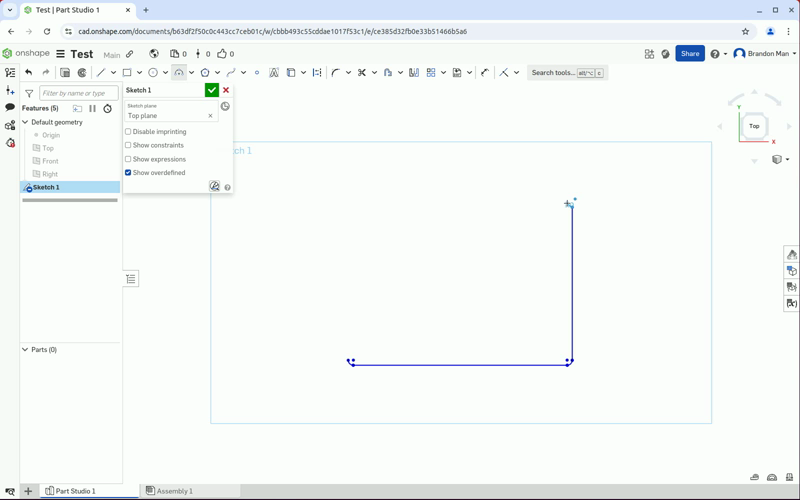
mouse_move(570, 203)
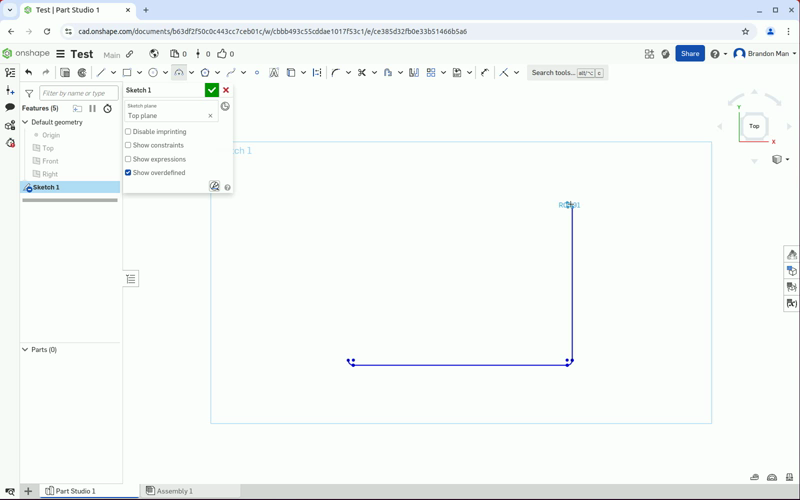
scroll(6)
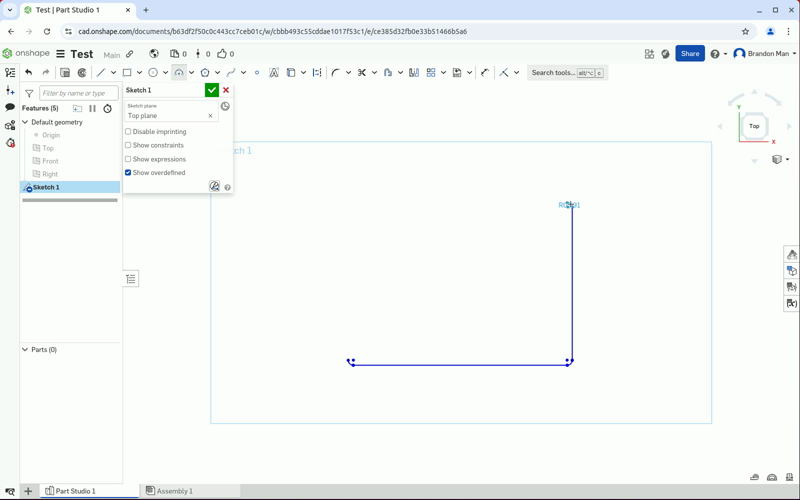
scroll(6)
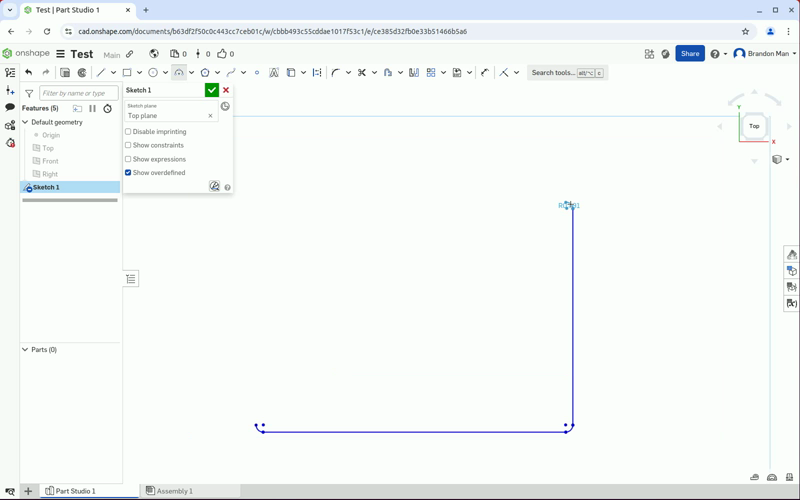
scroll(6)
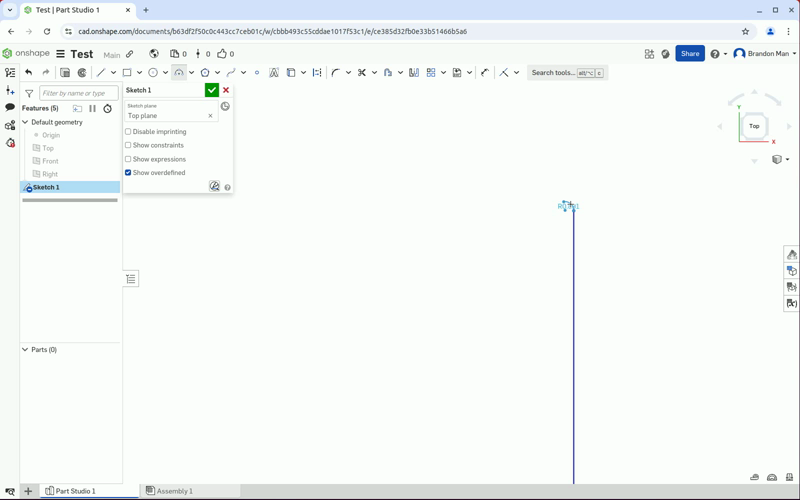
scroll(6)
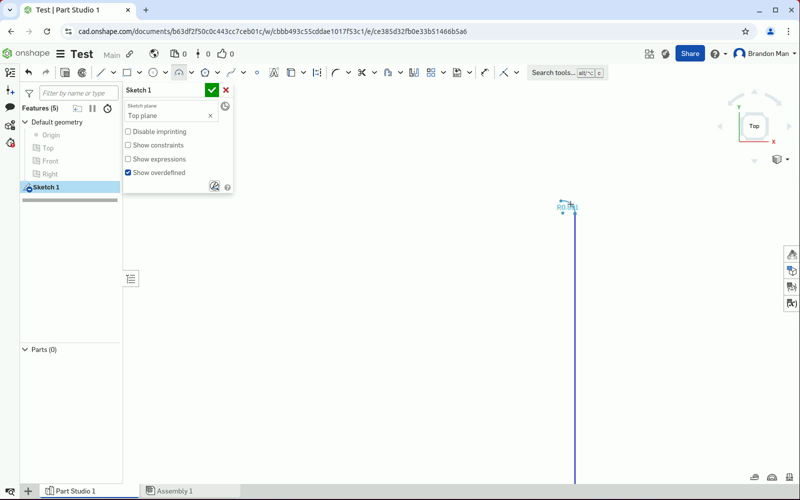
scroll(6)
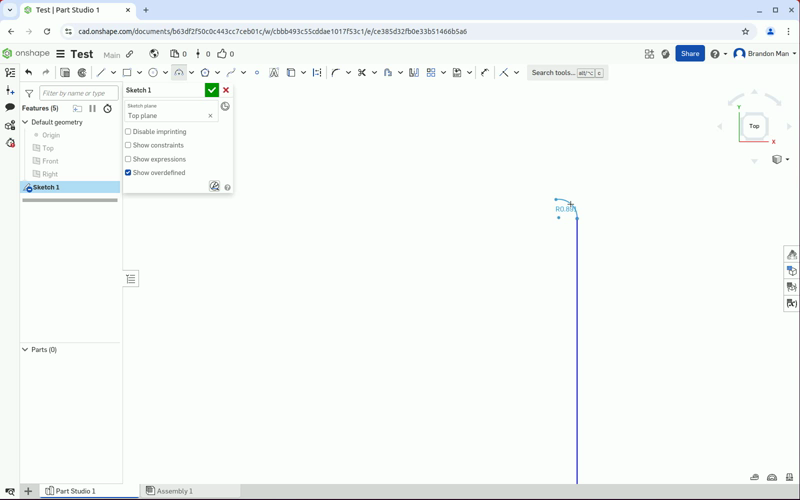
scroll(6)
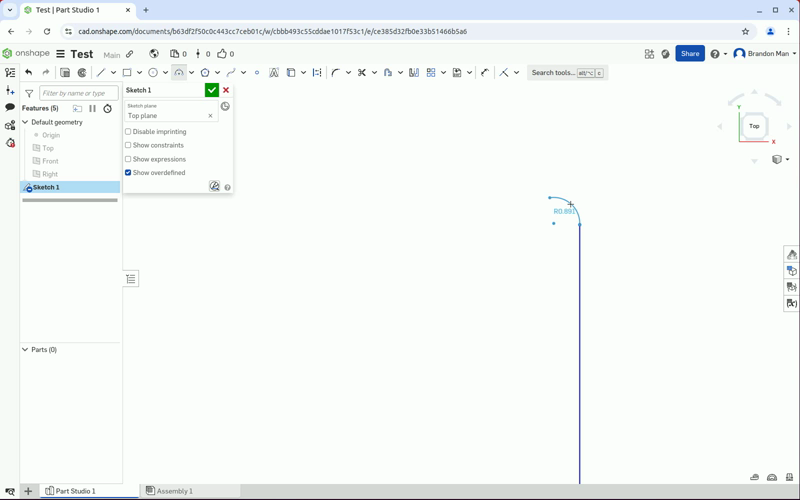
scroll(6)
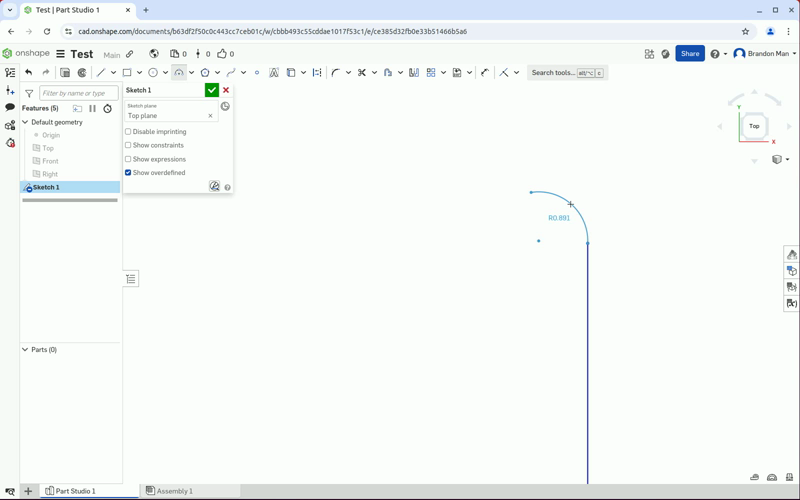
click(570, 203)
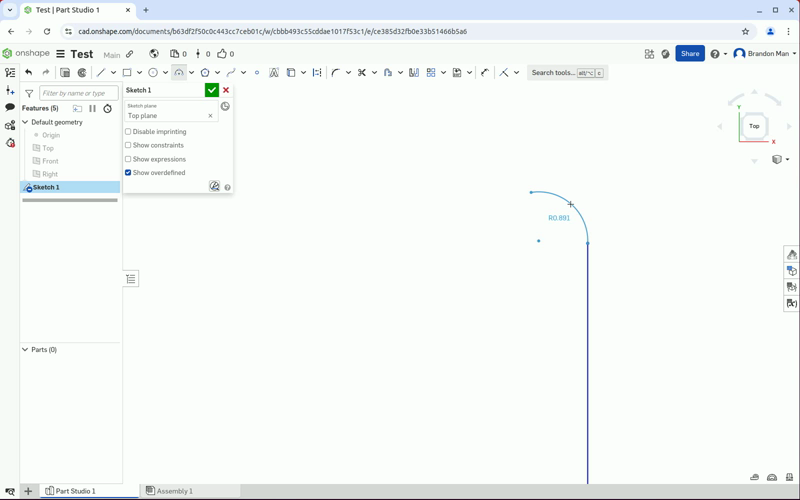
scroll(-6)
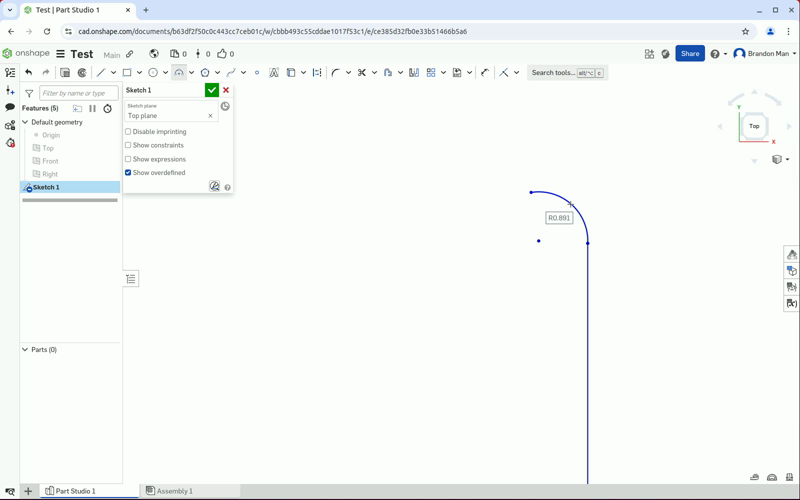
scroll(-6)
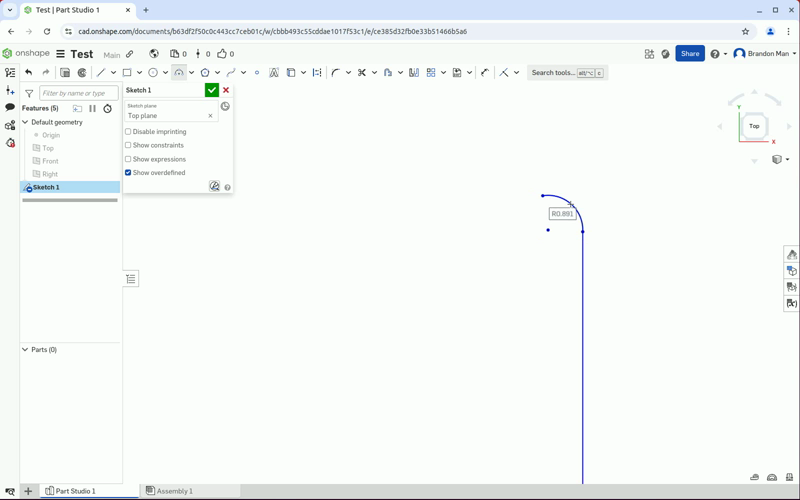
scroll(-6)
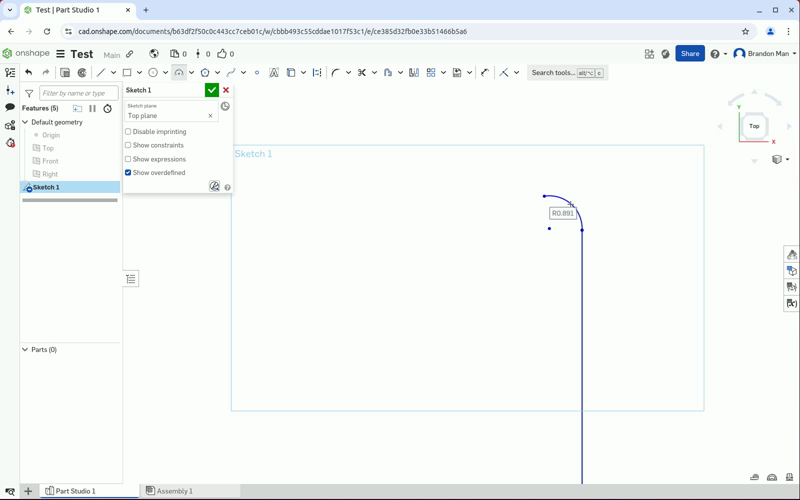
scroll(-6)
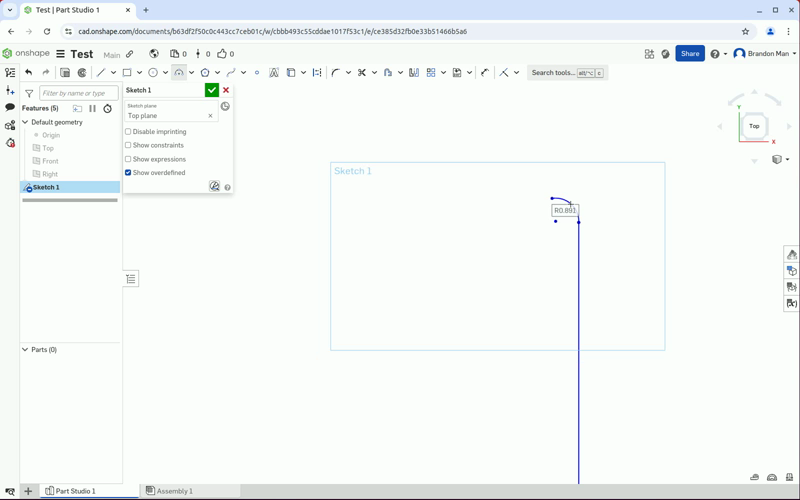
scroll(-6)
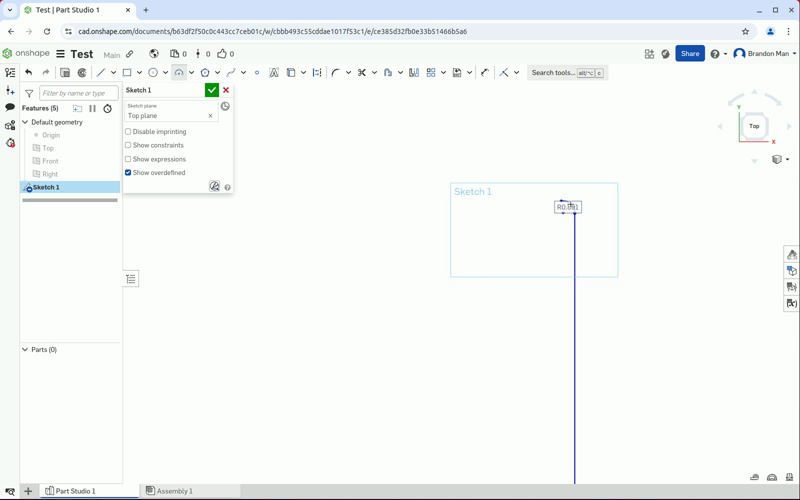
scroll(-6)
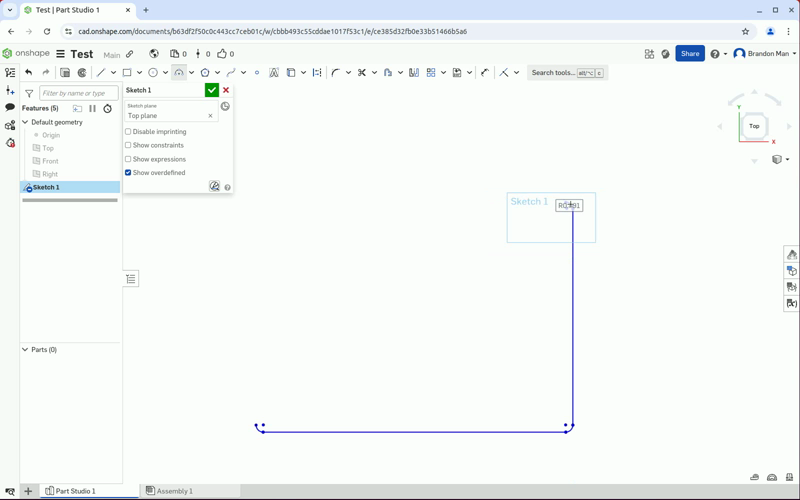
scroll(-6)
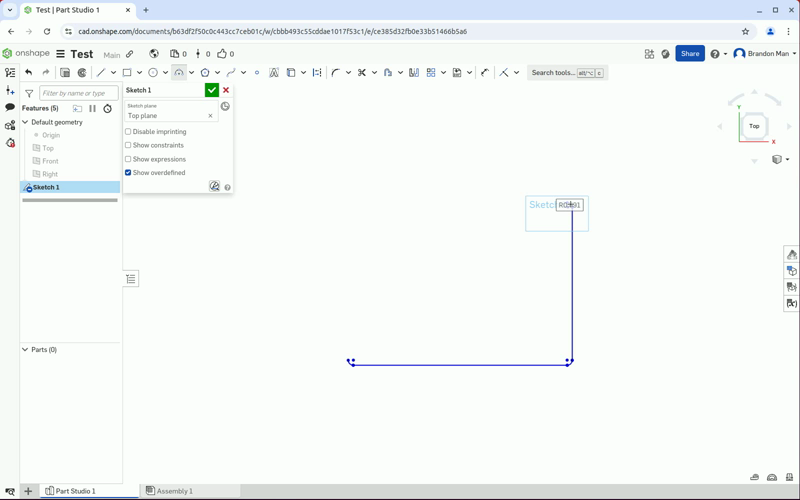
key_up(shift)
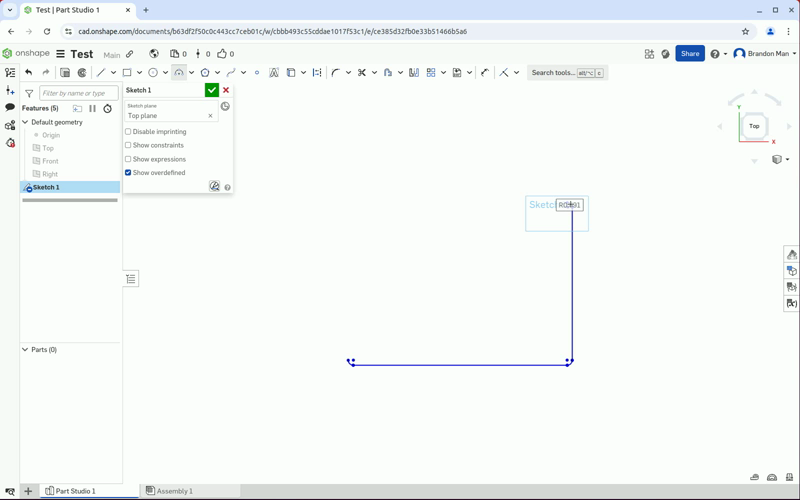
key(esc)
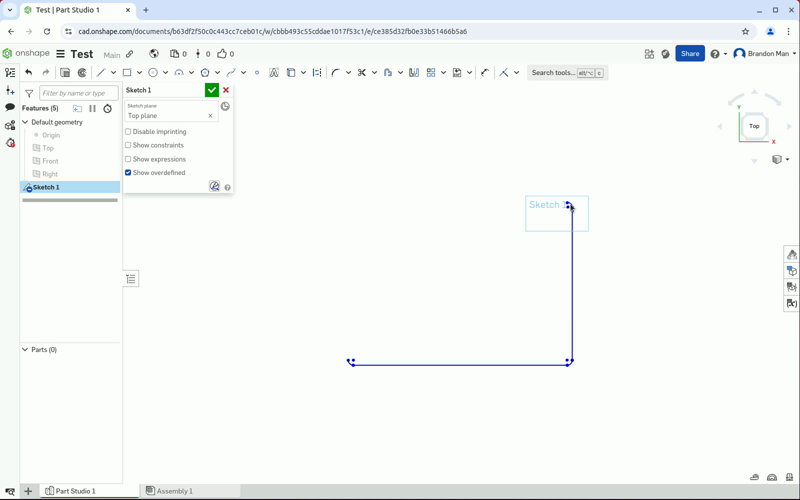
key(l)
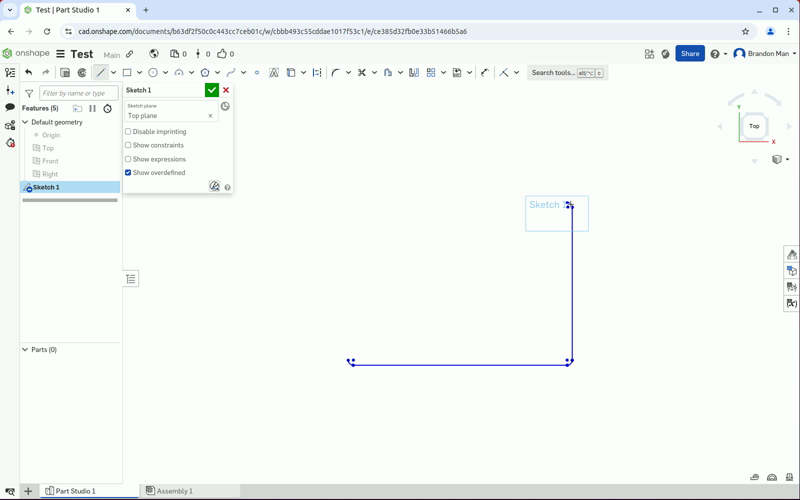
mouse_move(567, 202)
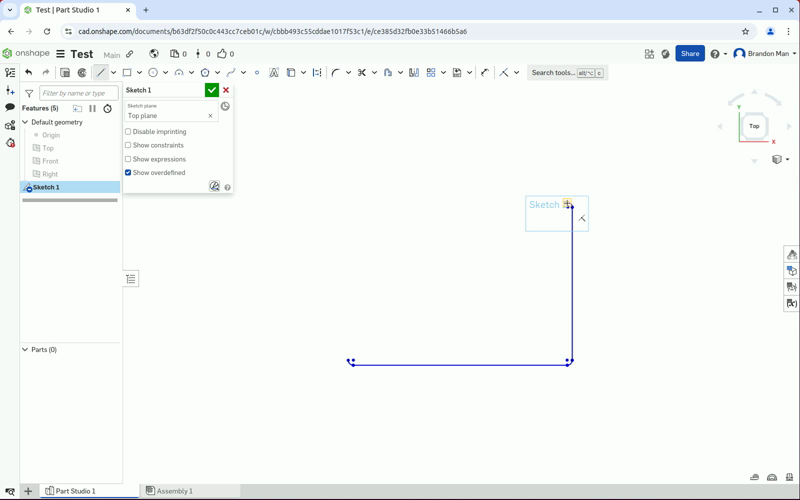
scroll(6)
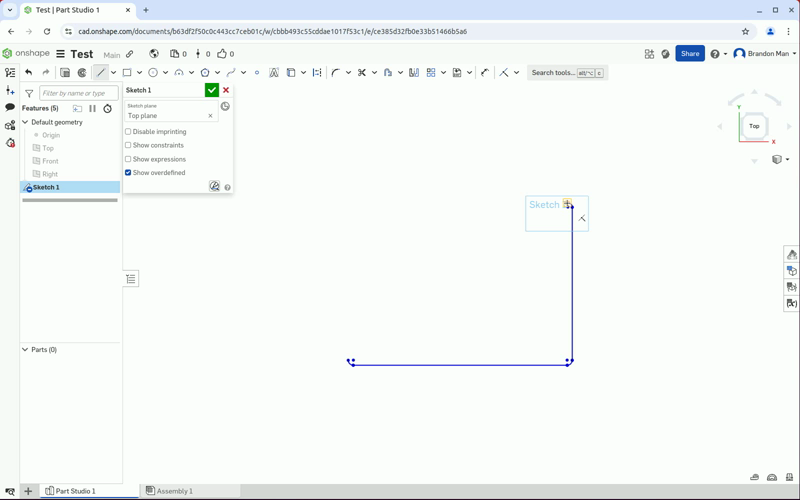
scroll(6)
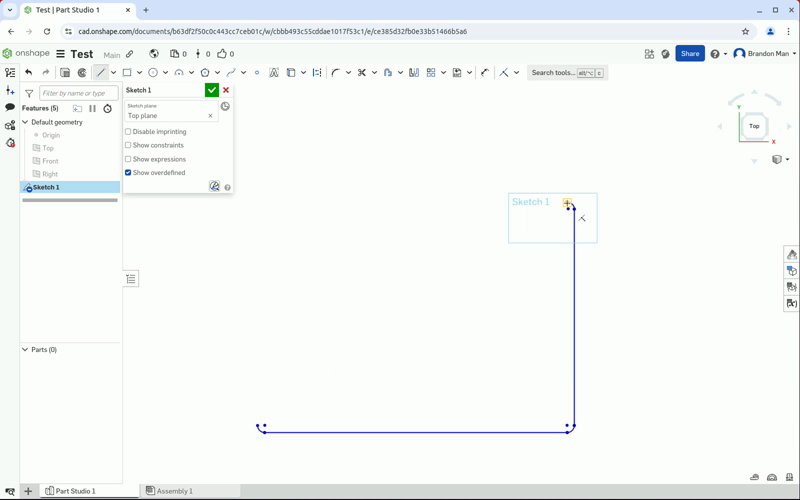
scroll(6)
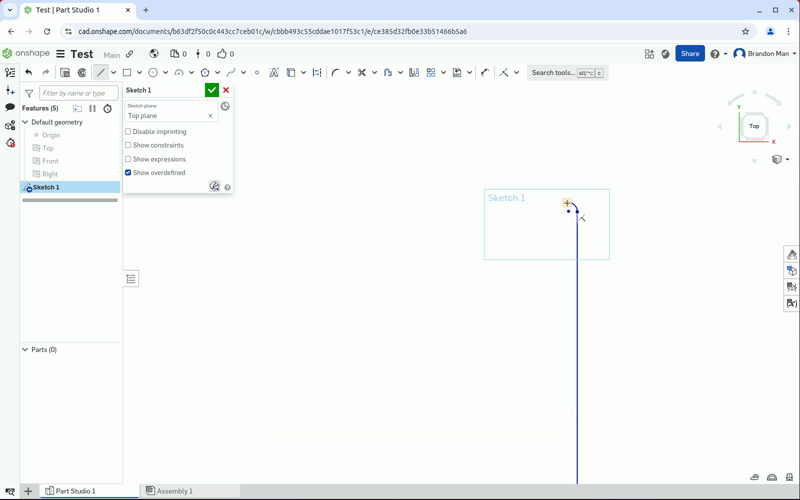
scroll(6)
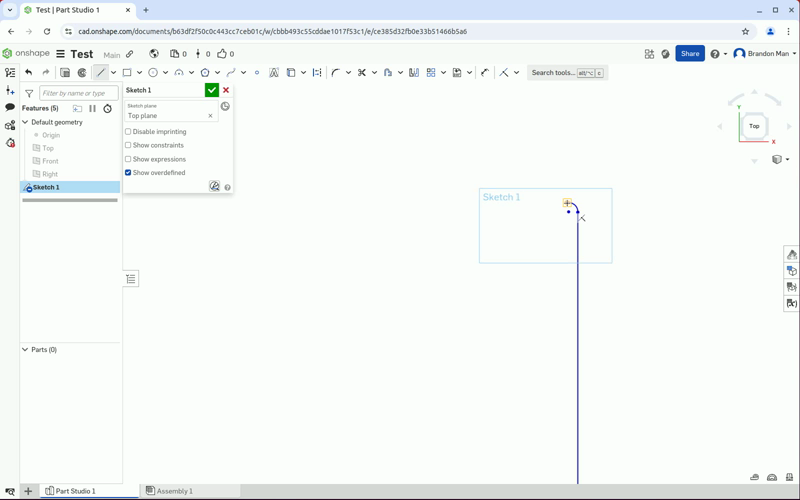
scroll(6)
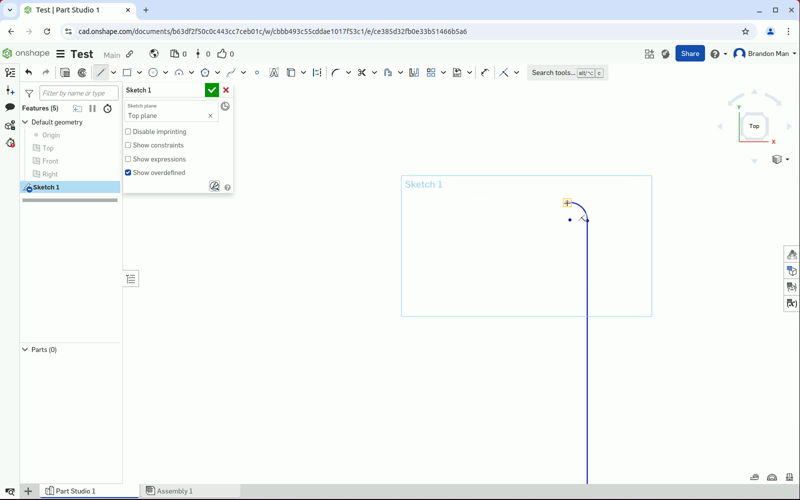
scroll(6)
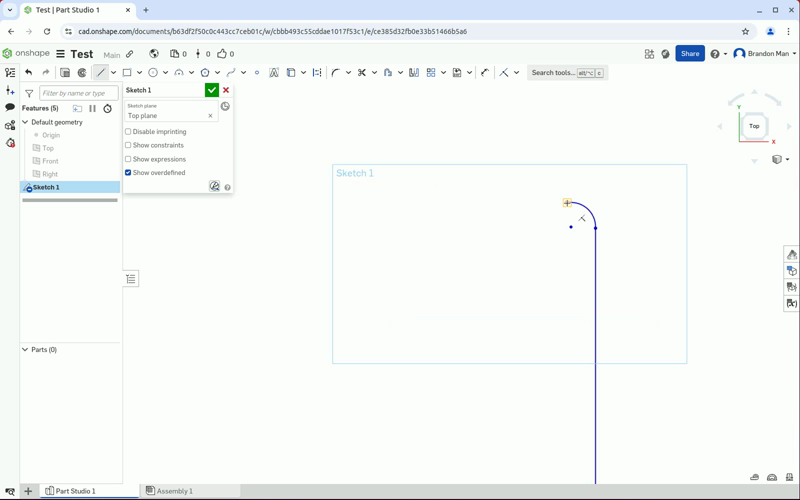
scroll(6)
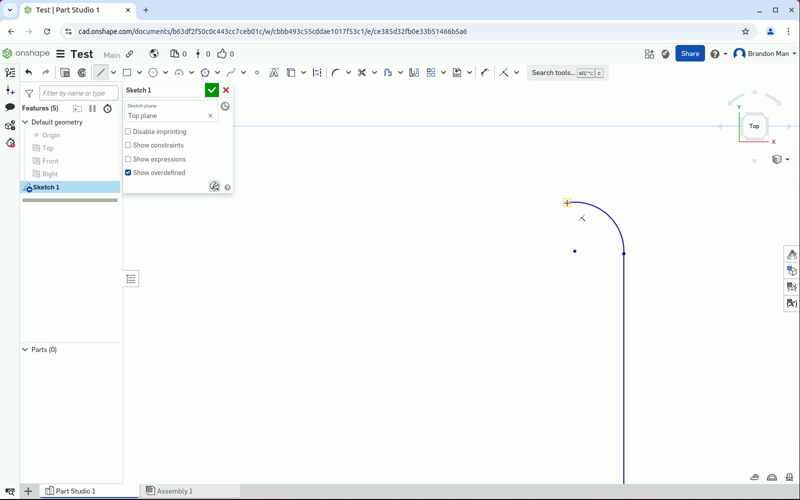
click(567, 202)
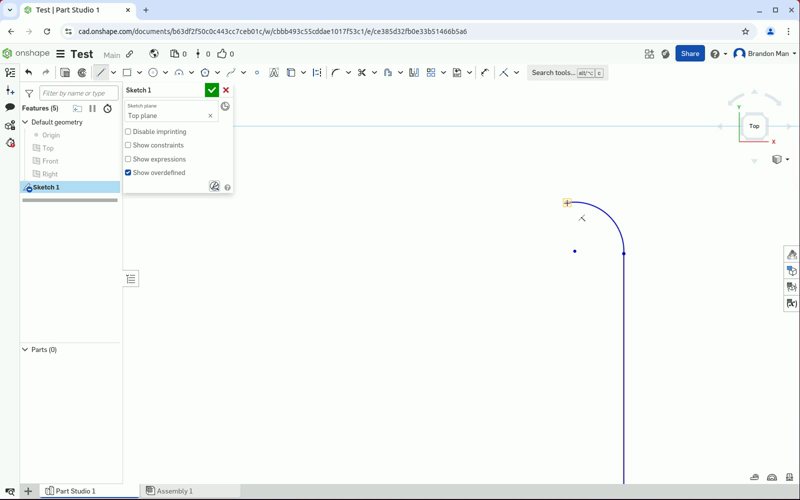
scroll(-6)
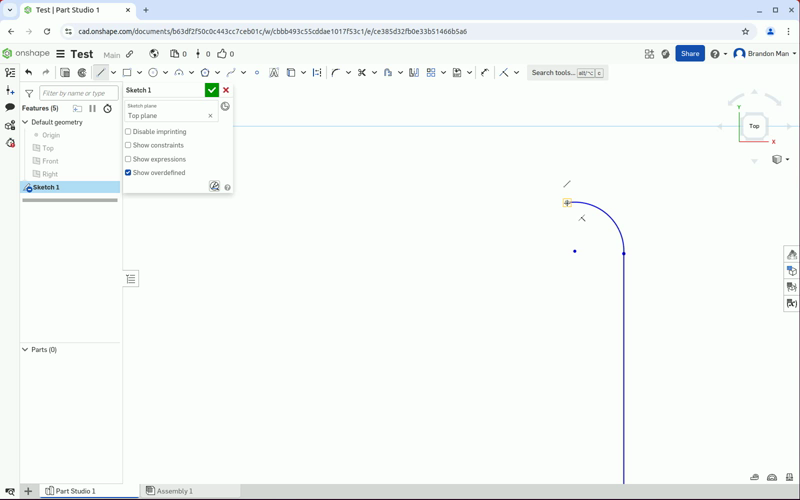
scroll(-6)
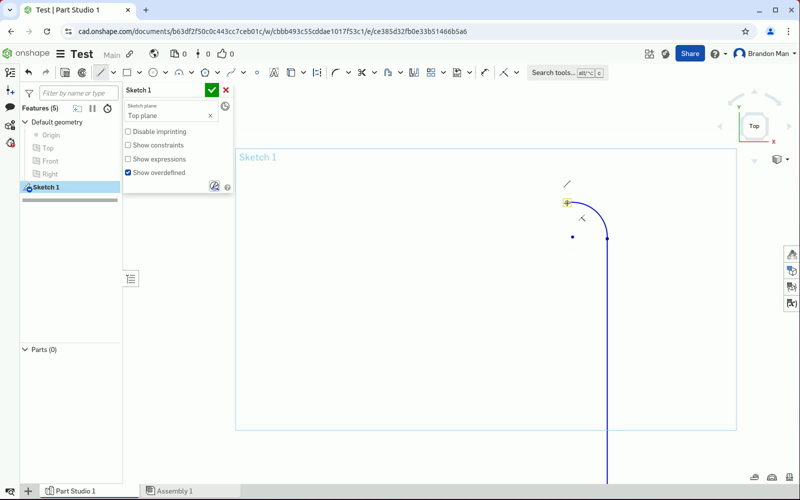
scroll(-6)
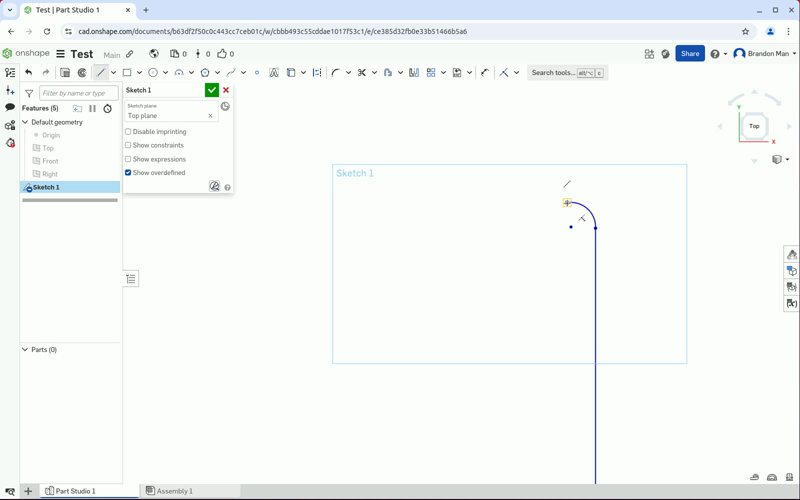
scroll(-6)
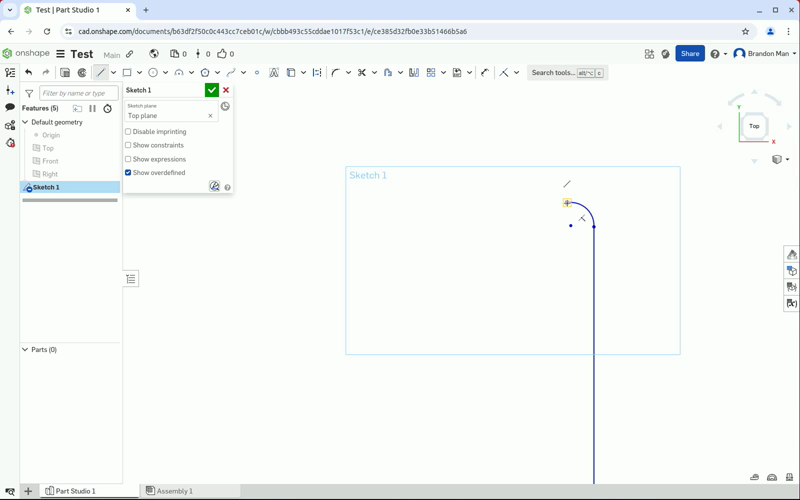
scroll(-6)
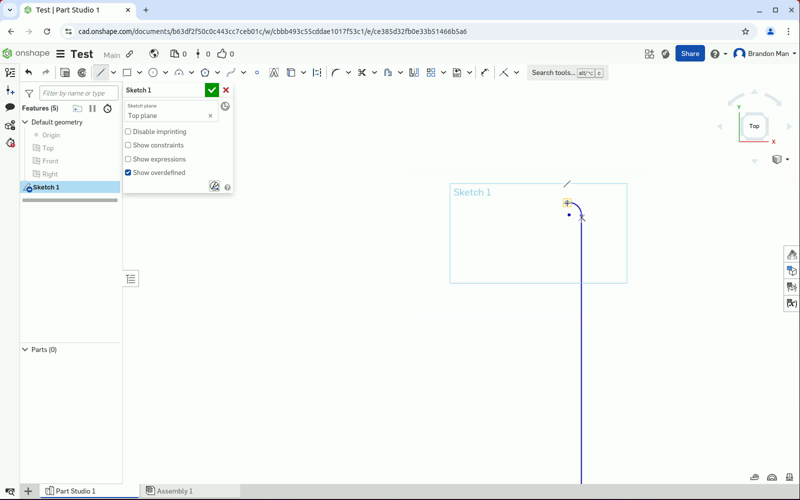
scroll(-6)
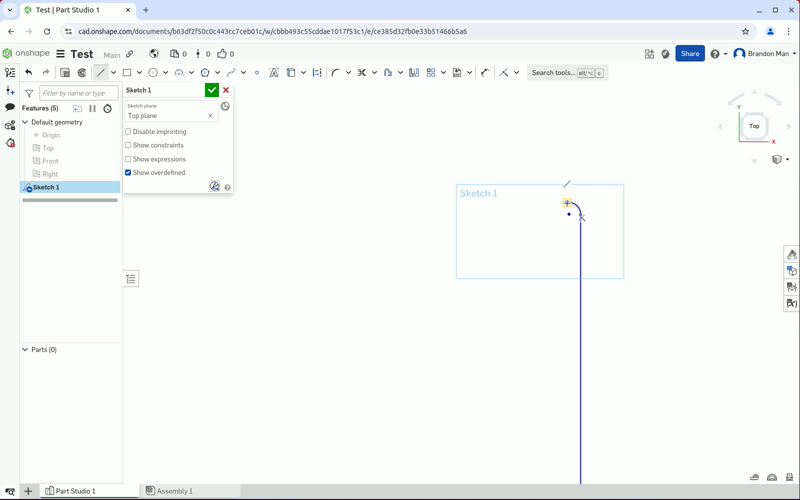
scroll(-6)
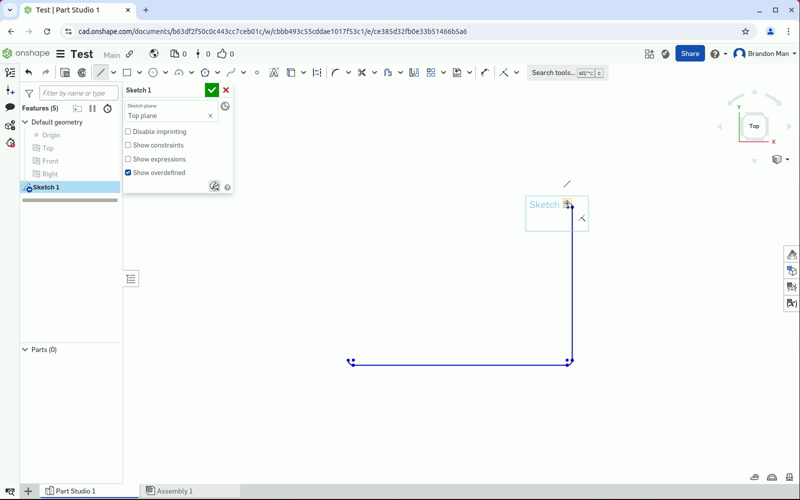
key_down(shift)
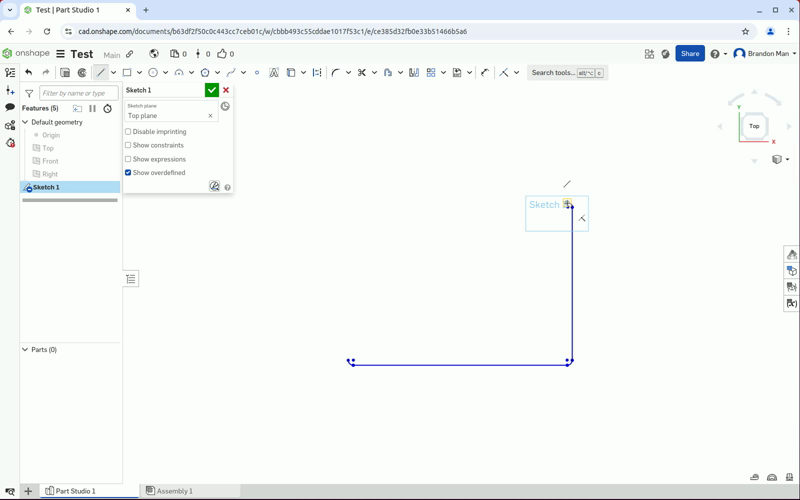
mouse_move(353, 202)
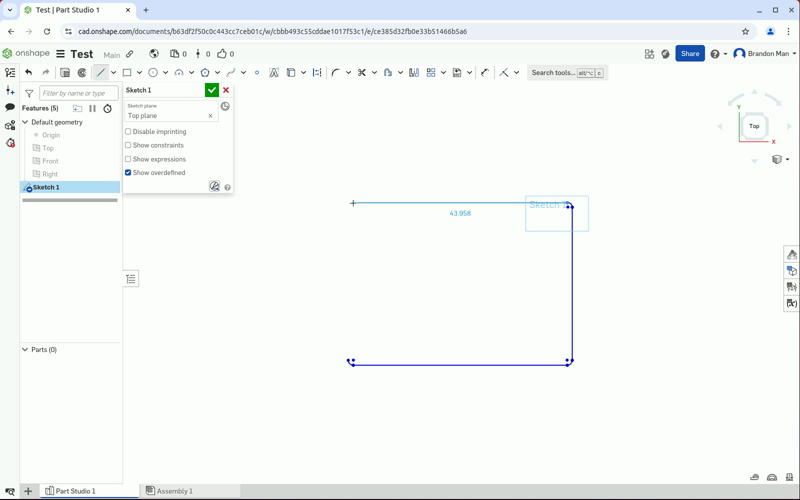
click(353, 202)
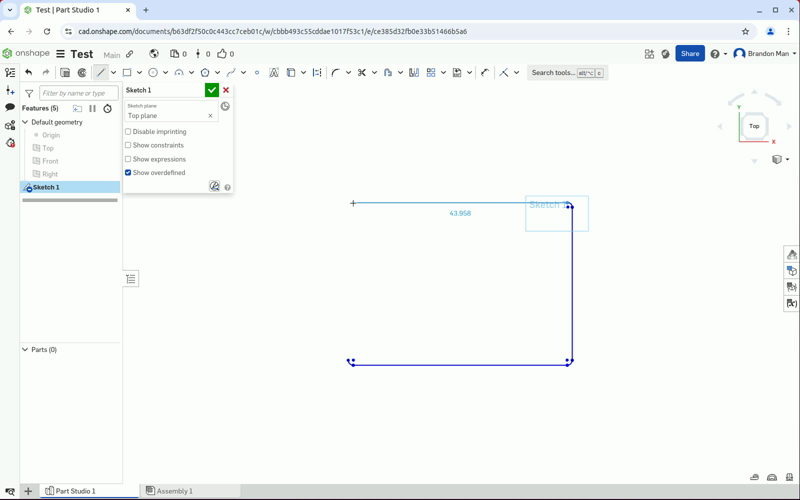
key_up(shift)
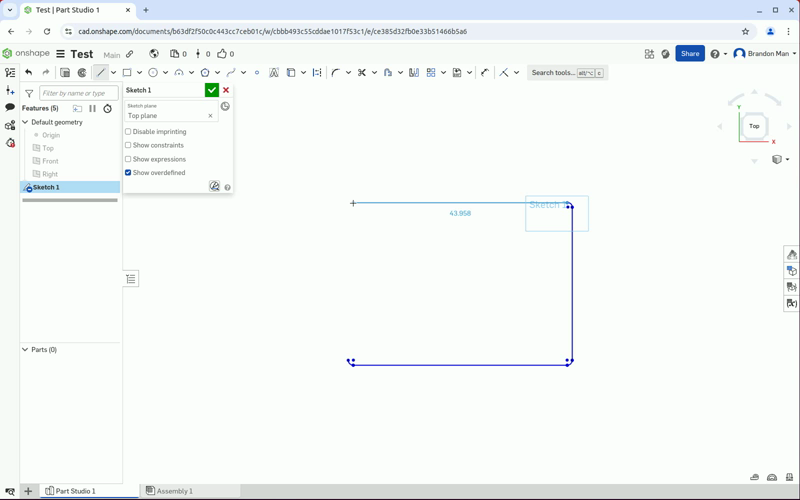
key(esc)
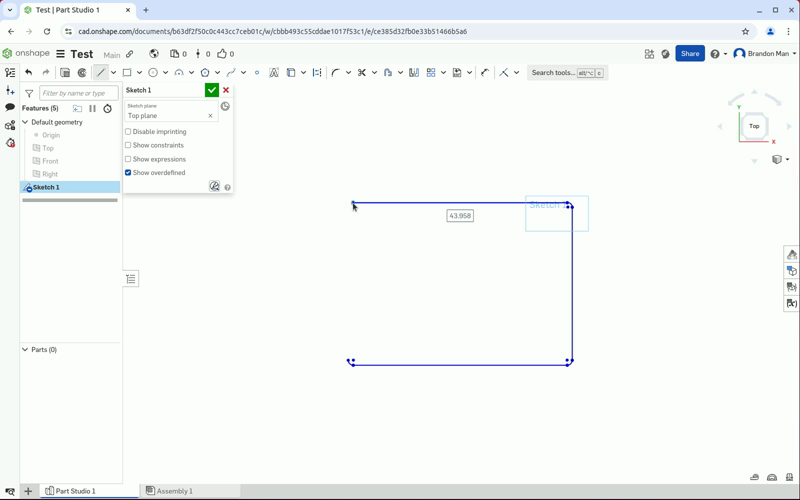
key(a)
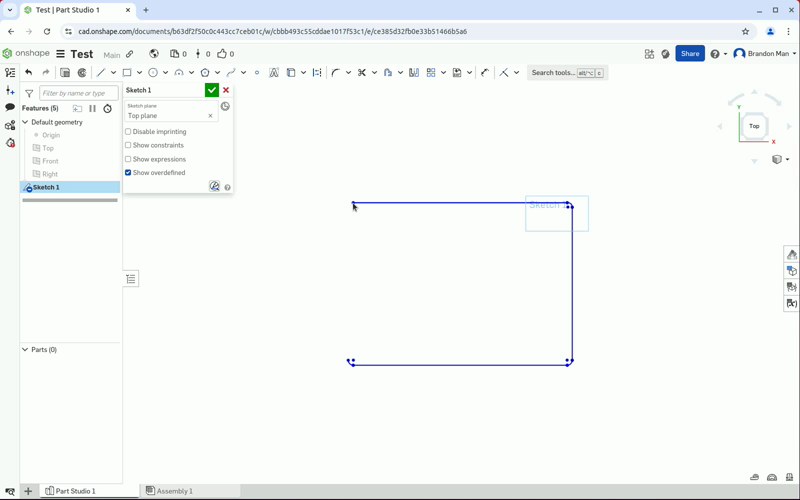
mouse_move(353, 202)
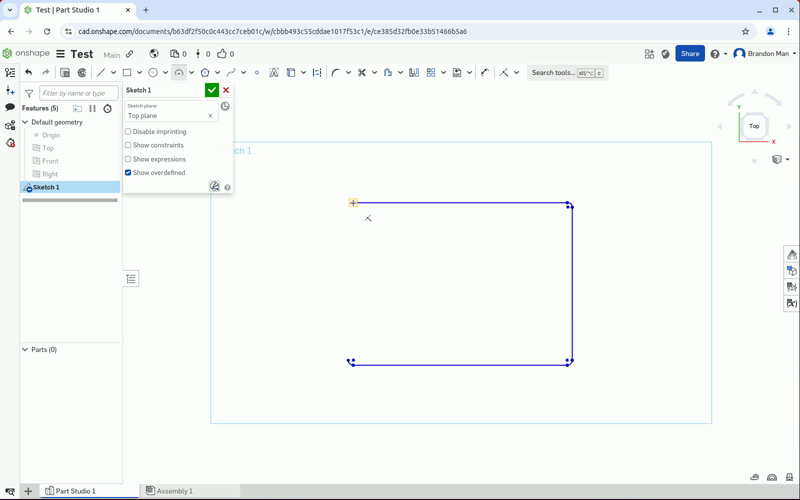
click(353, 202)
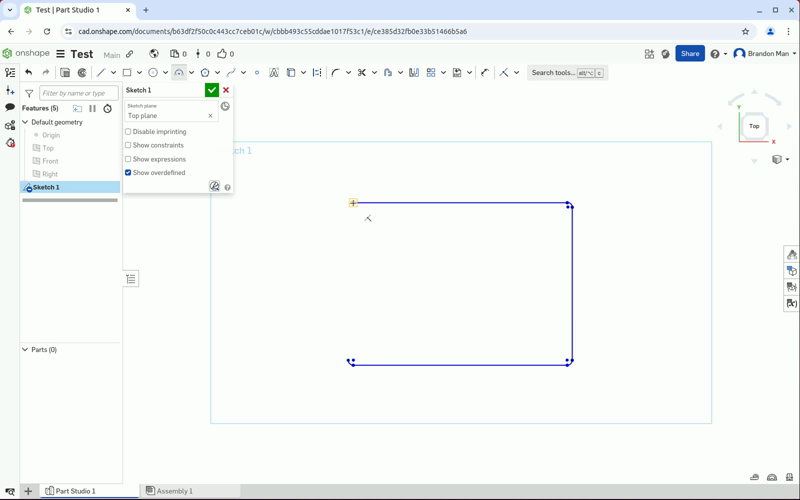
key_down(shift)
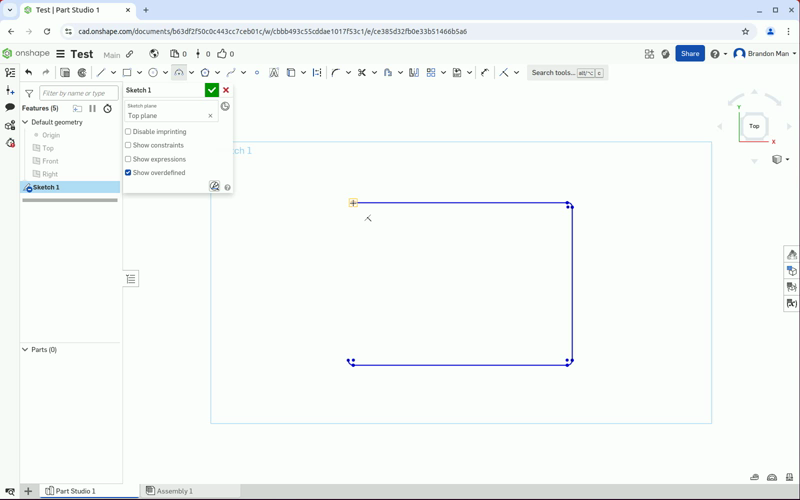
mouse_move(348, 207)
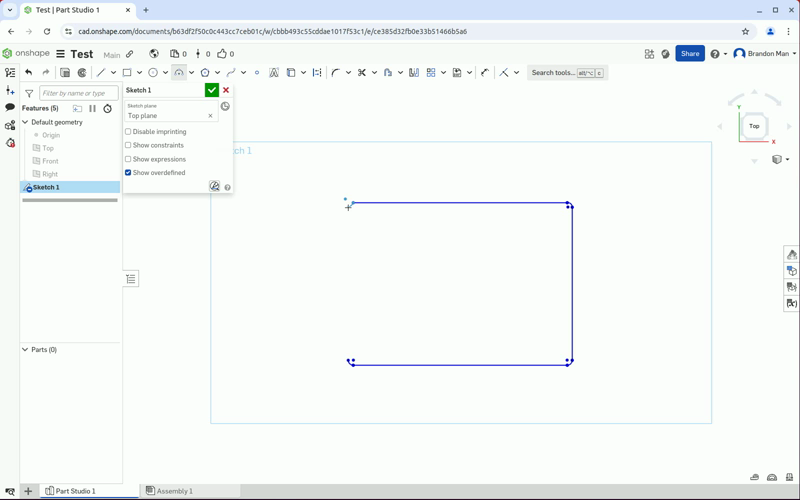
scroll(6)
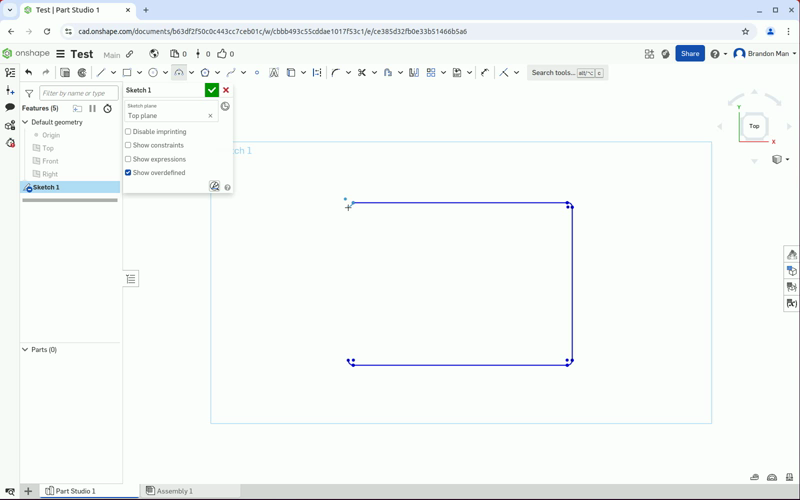
scroll(6)
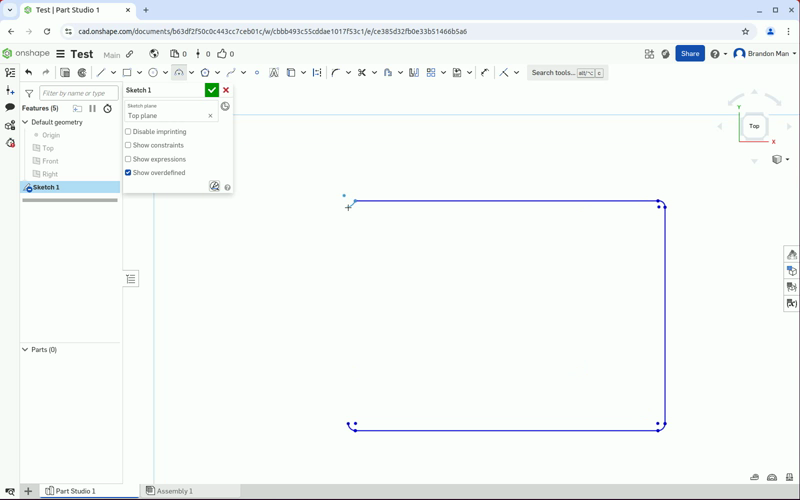
scroll(6)
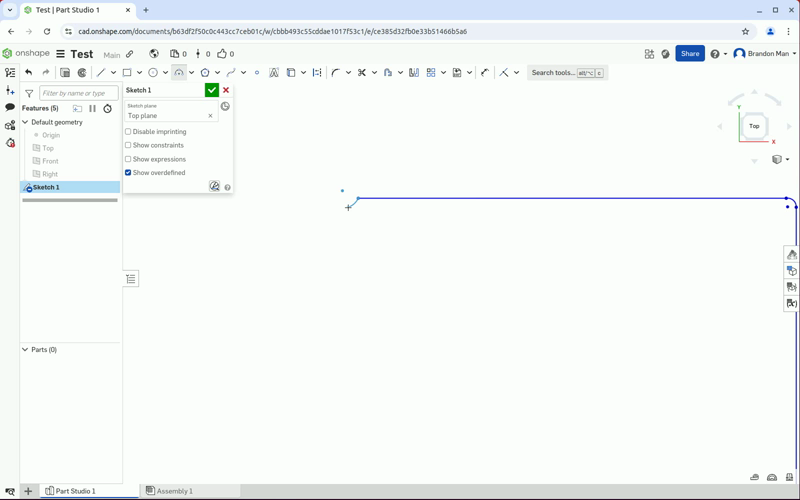
scroll(6)
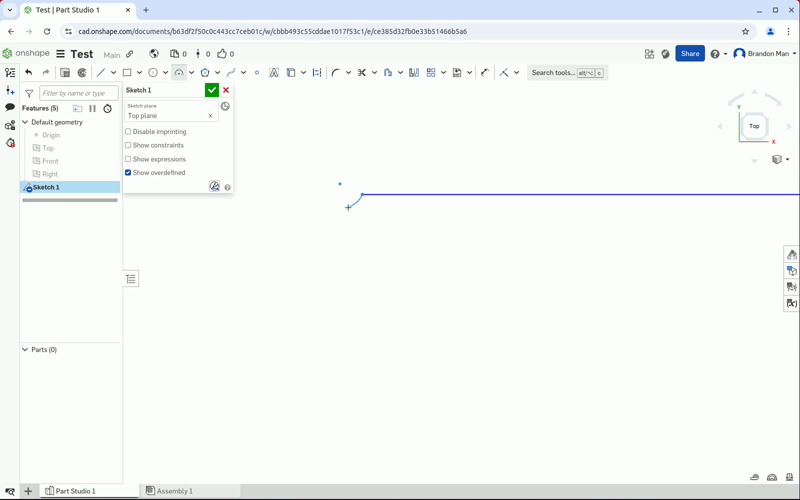
scroll(6)
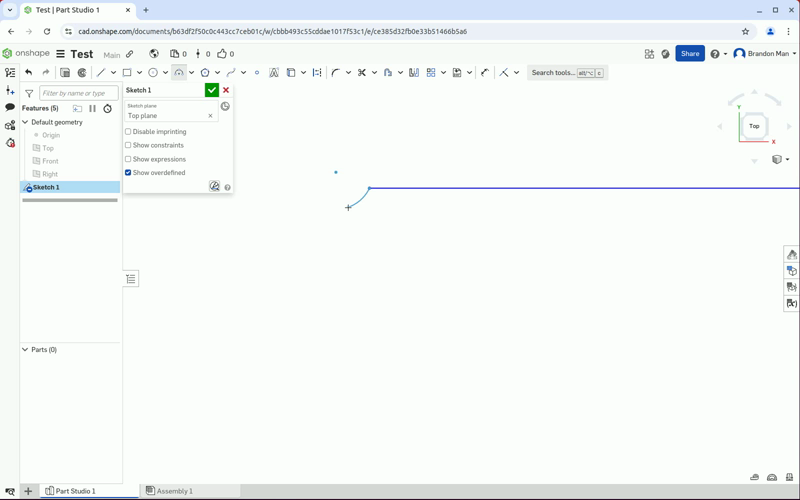
scroll(6)
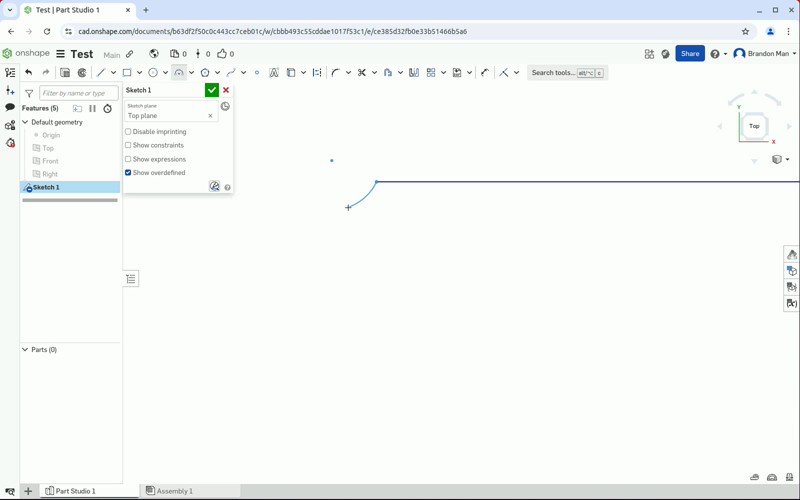
scroll(6)
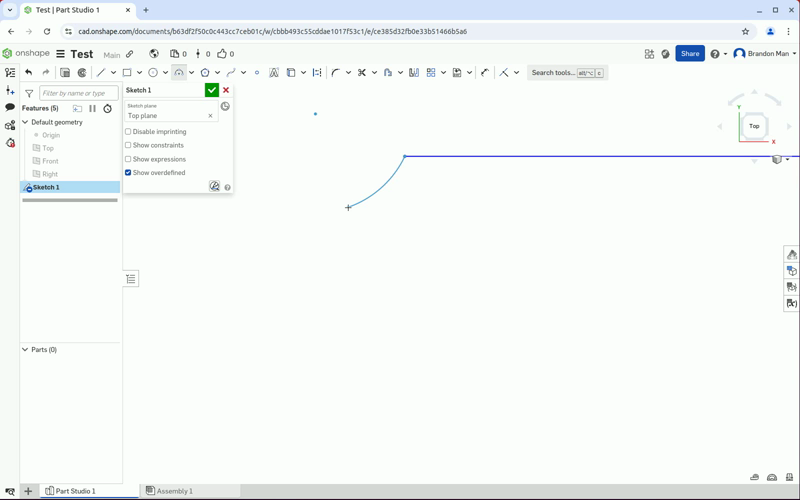
click(348, 207)
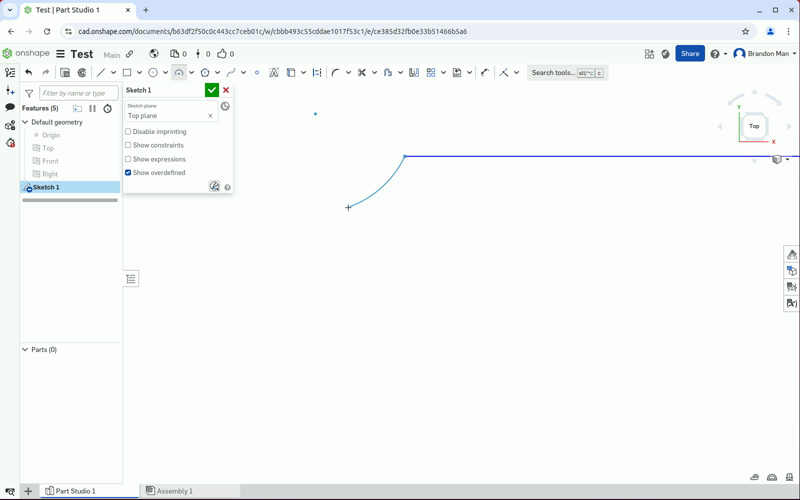
scroll(-6)
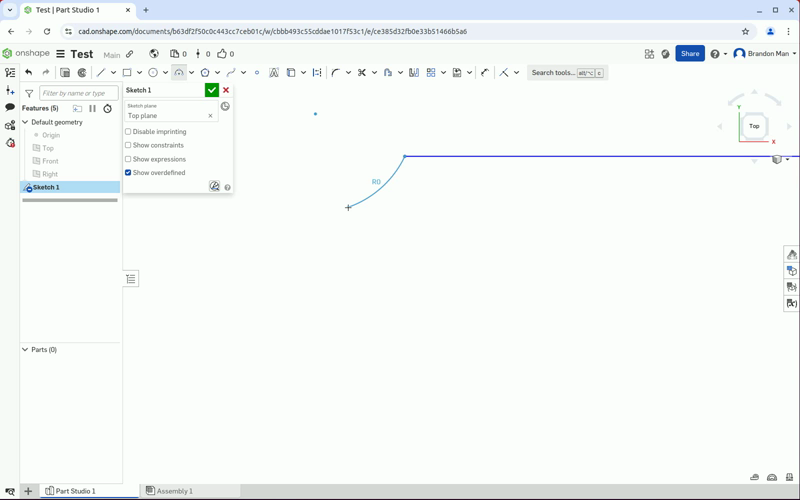
scroll(-6)
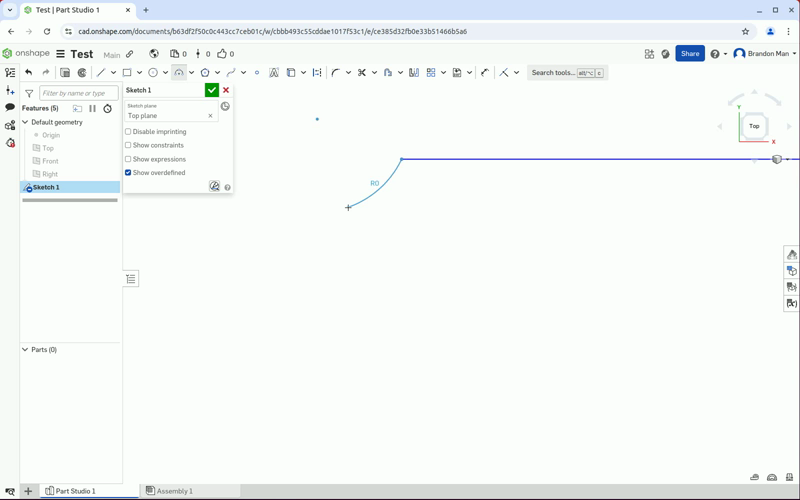
scroll(-6)
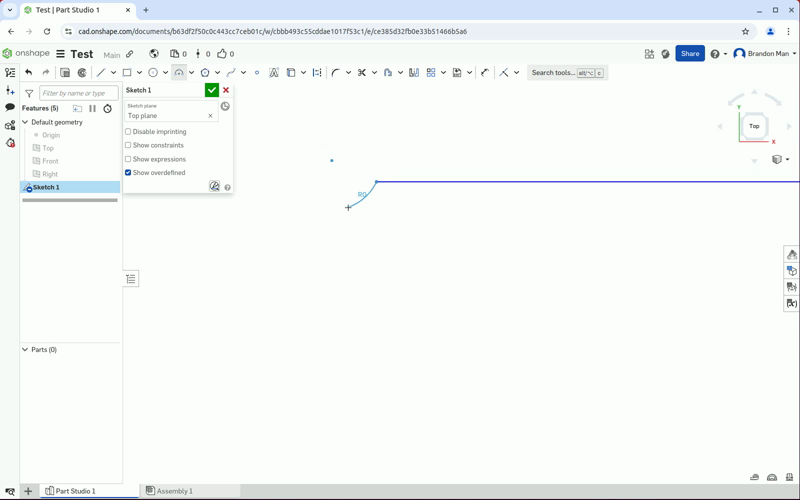
scroll(-6)
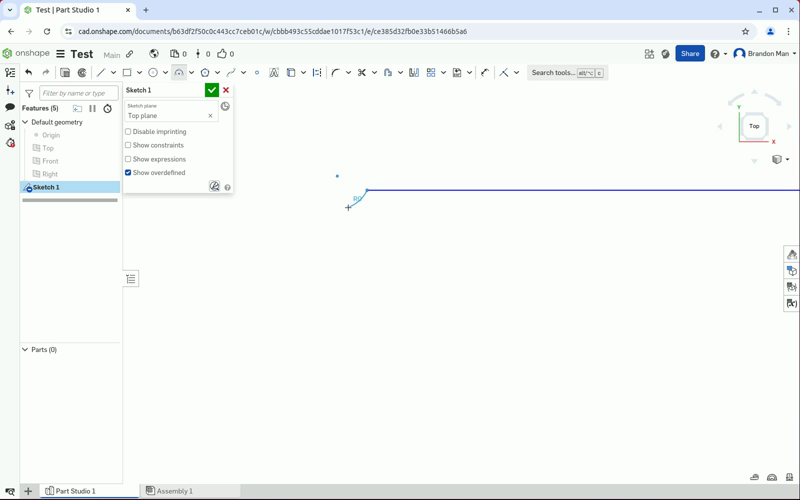
scroll(-6)
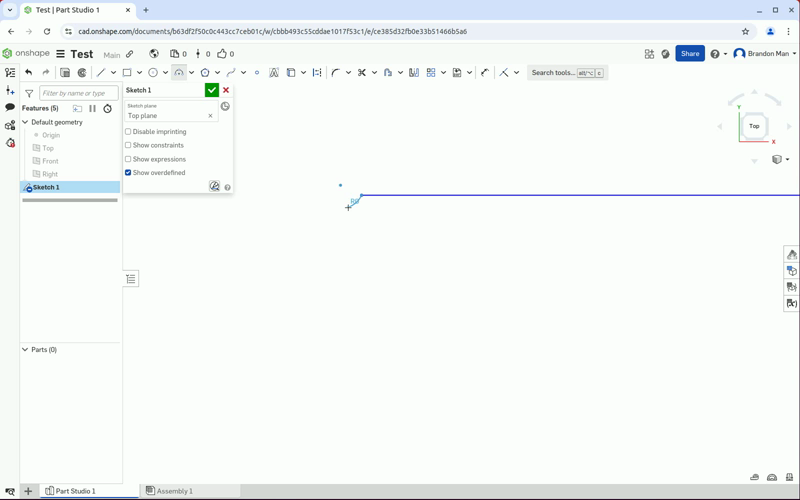
scroll(-6)
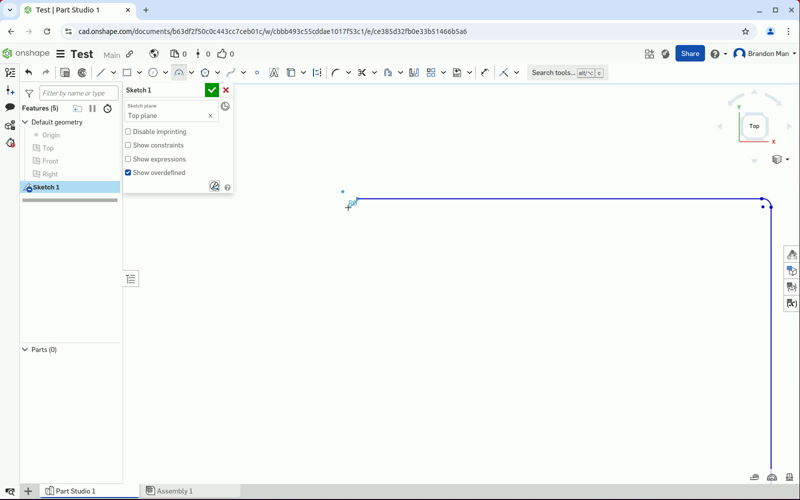
scroll(-6)
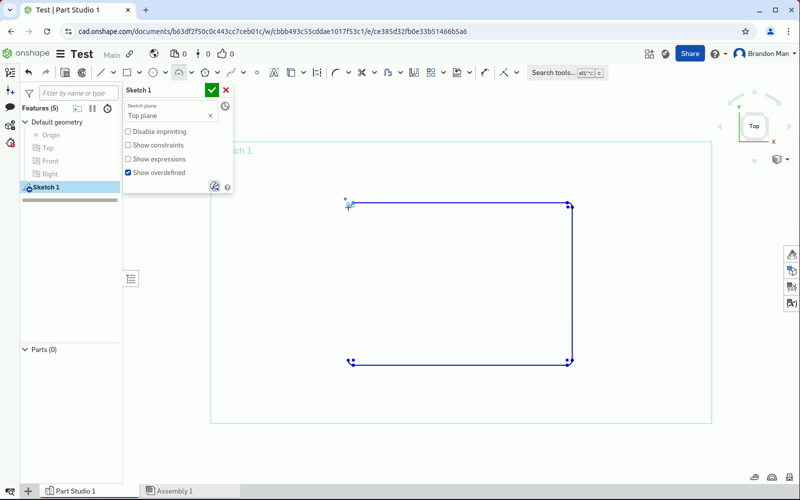
mouse_move(349, 203)
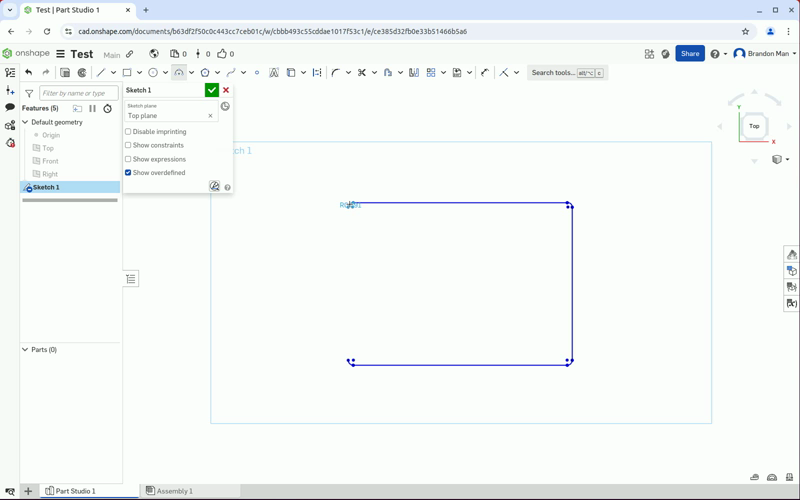
scroll(6)
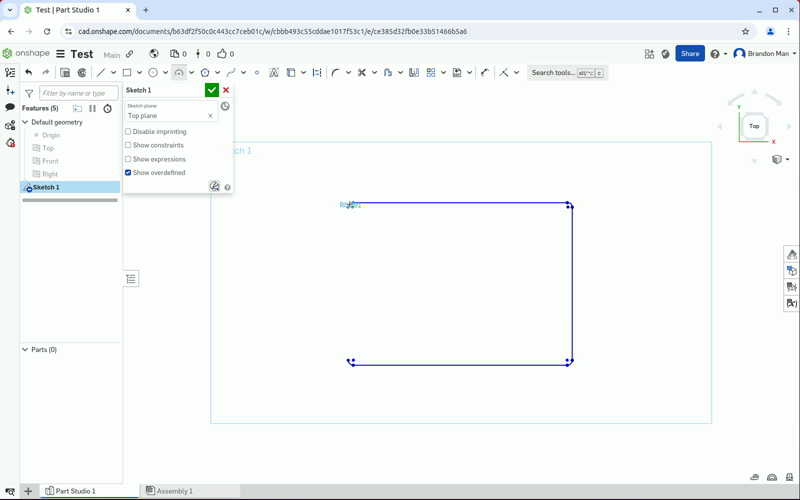
scroll(6)
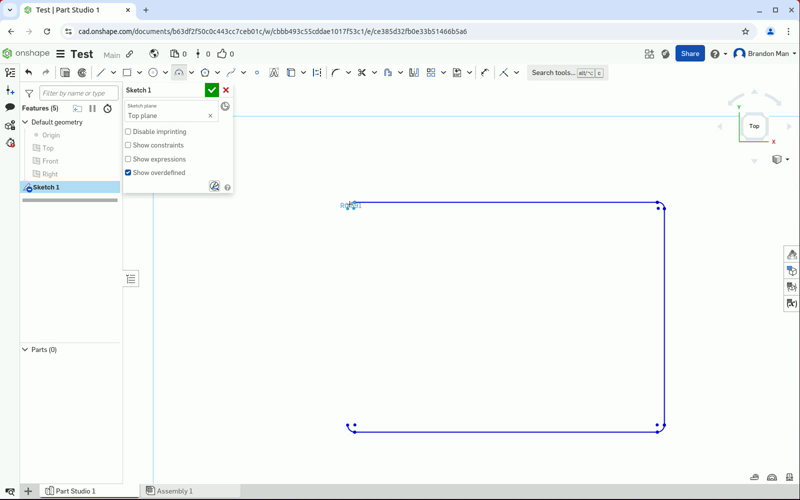
scroll(6)
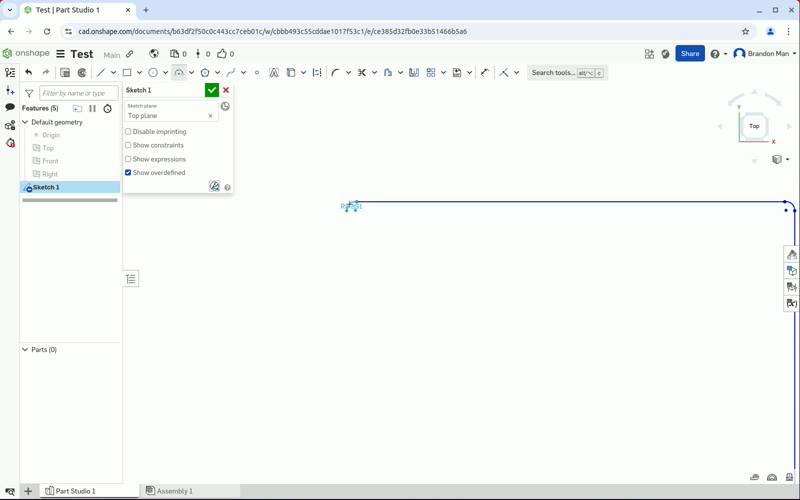
scroll(6)
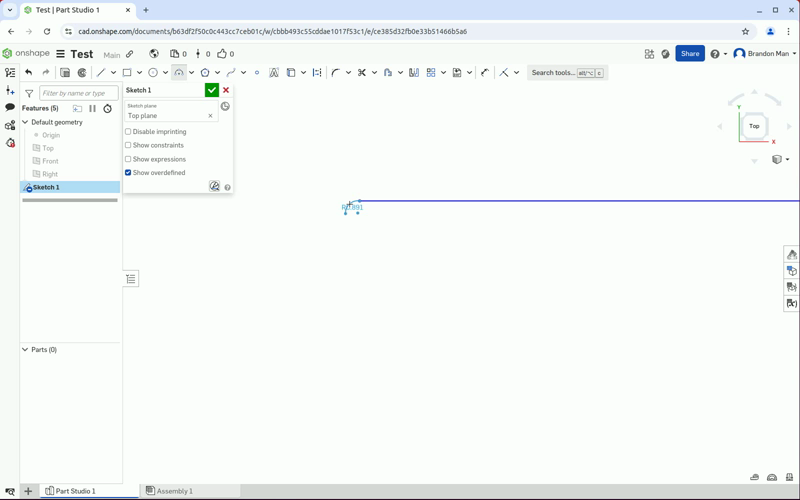
scroll(6)
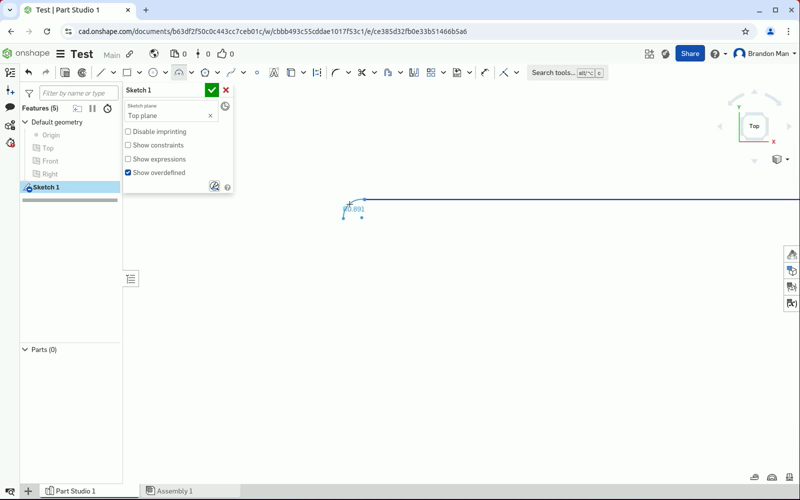
scroll(6)
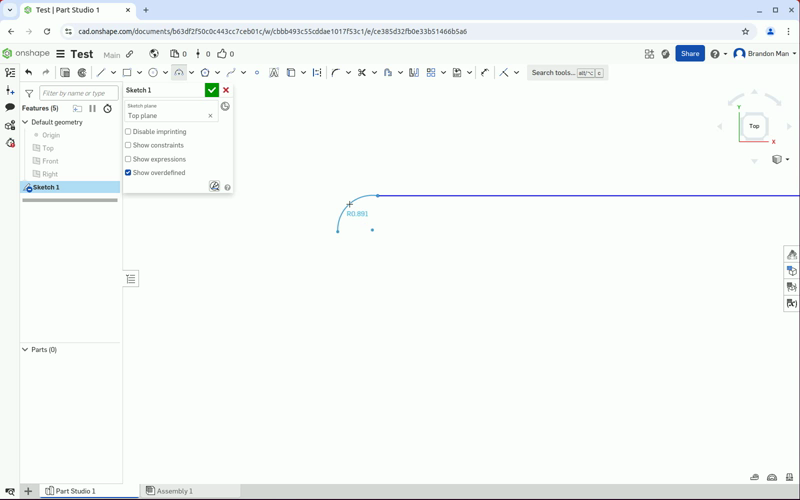
scroll(6)
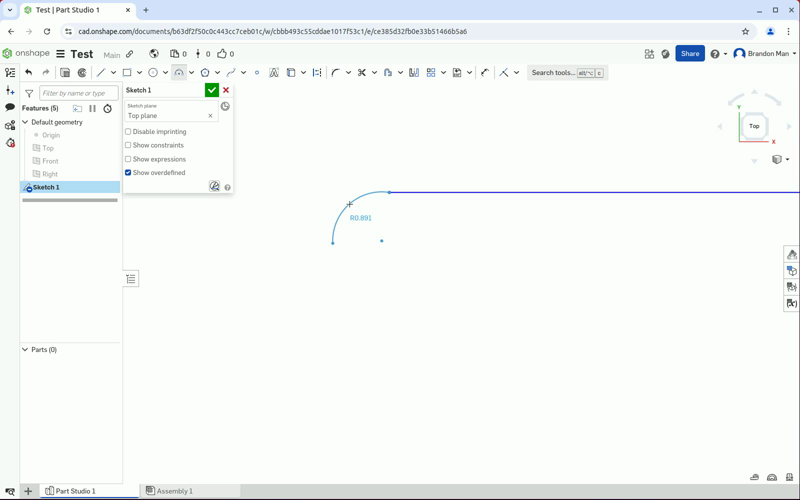
click(349, 203)
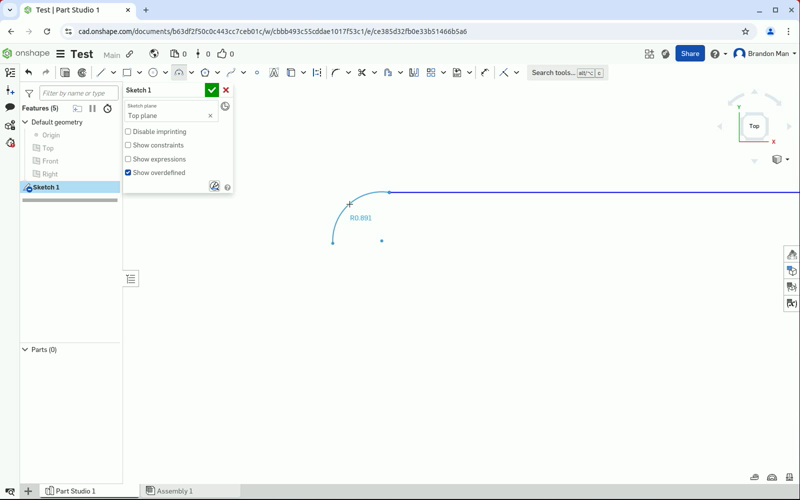
scroll(-6)
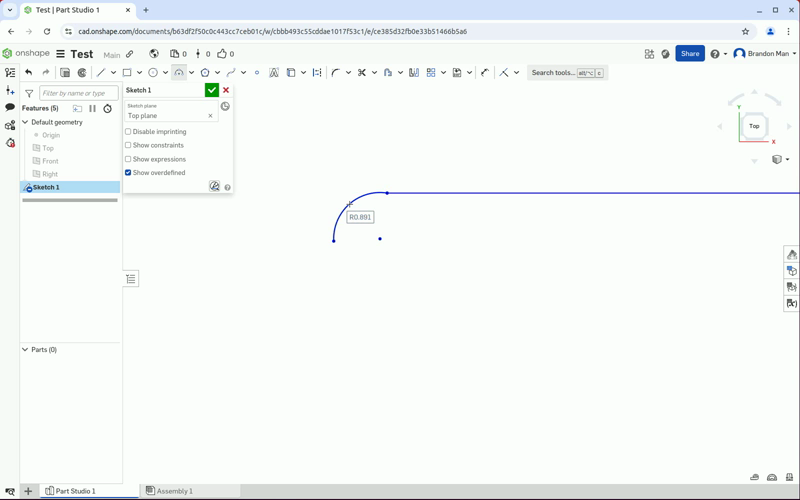
scroll(-6)
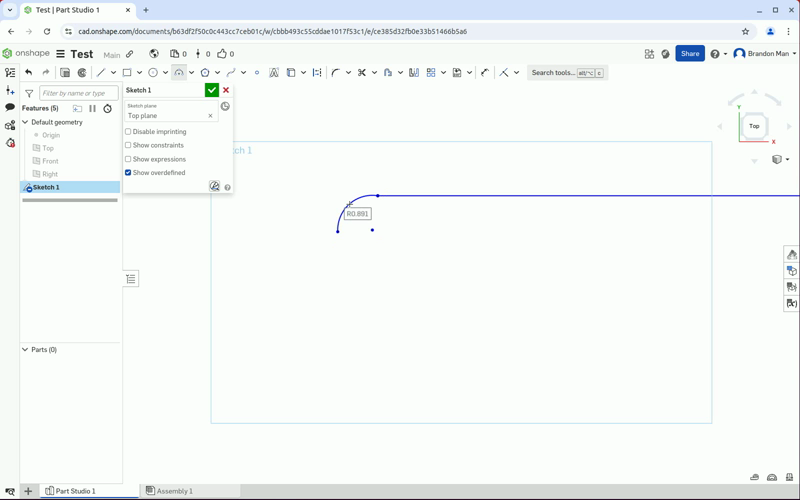
scroll(-6)
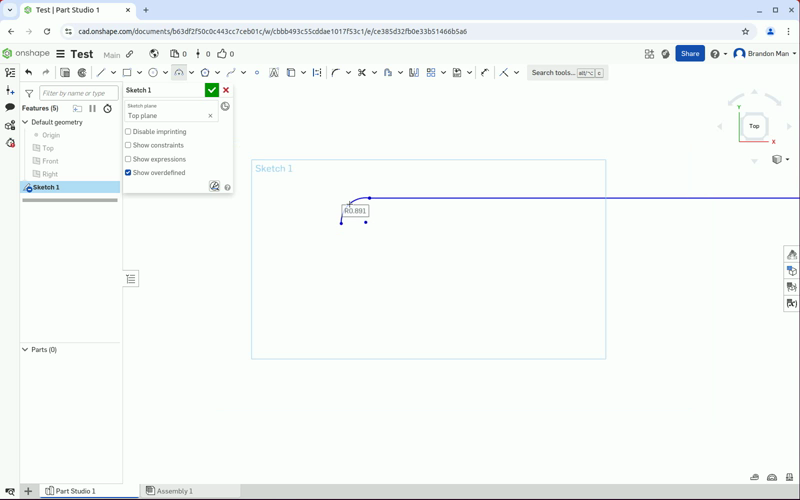
scroll(-6)
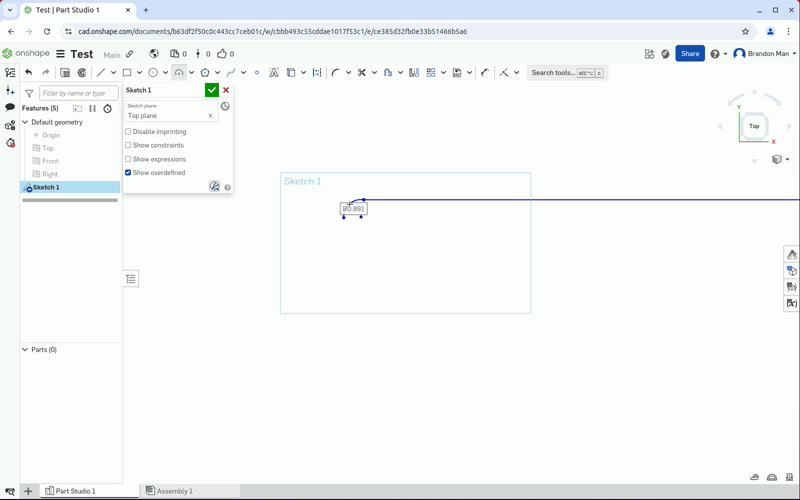
scroll(-6)
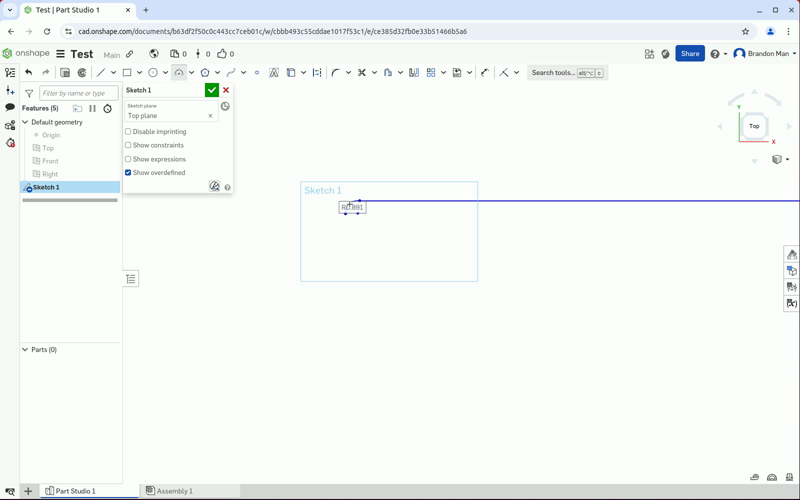
scroll(-6)
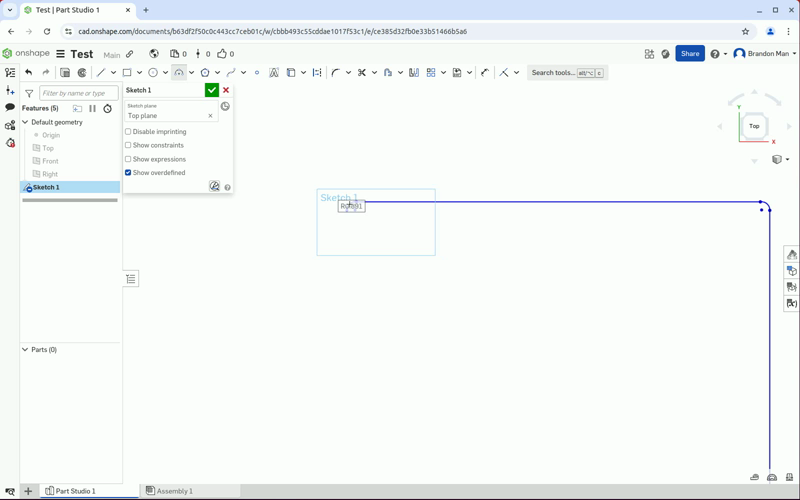
scroll(-6)
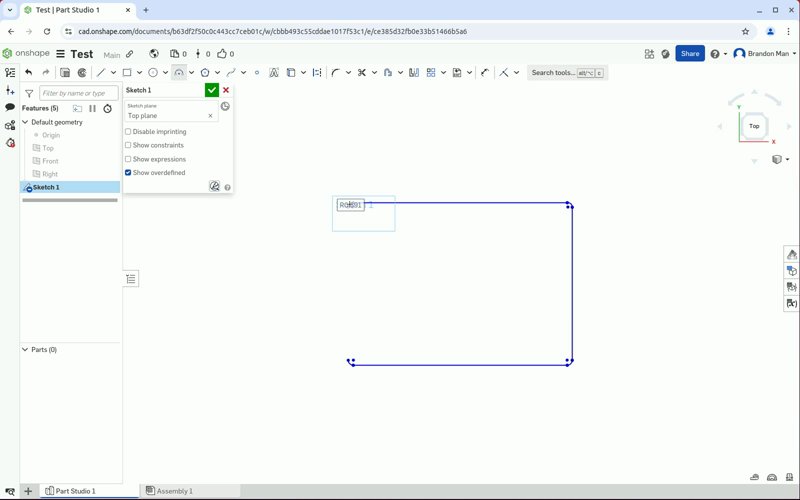
key_up(shift)
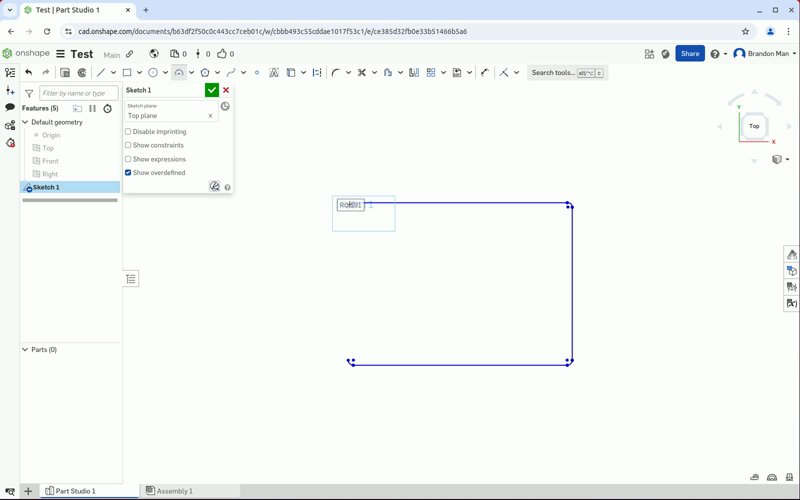
key(esc)
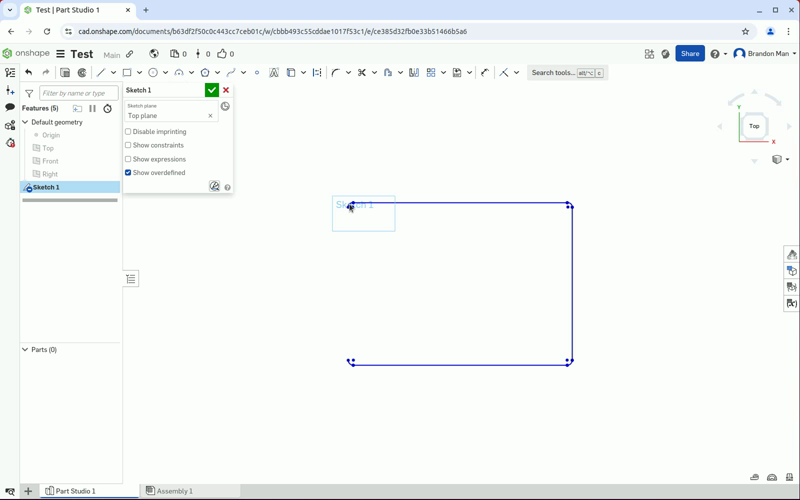
key(l)
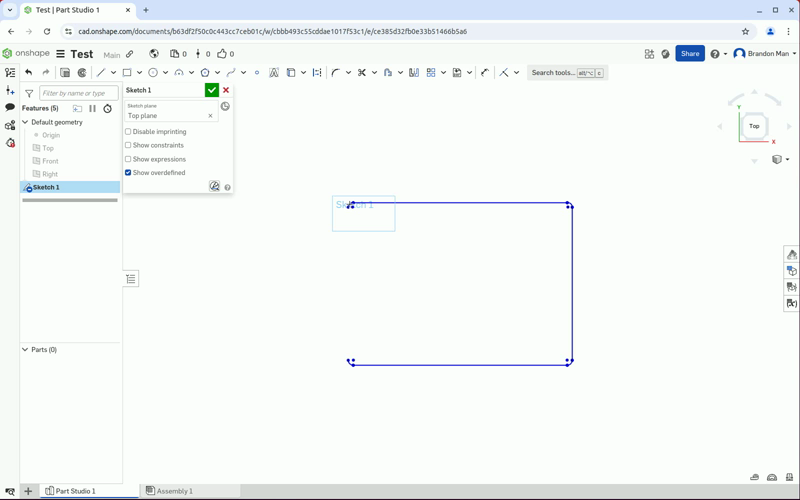
mouse_move(348, 207)
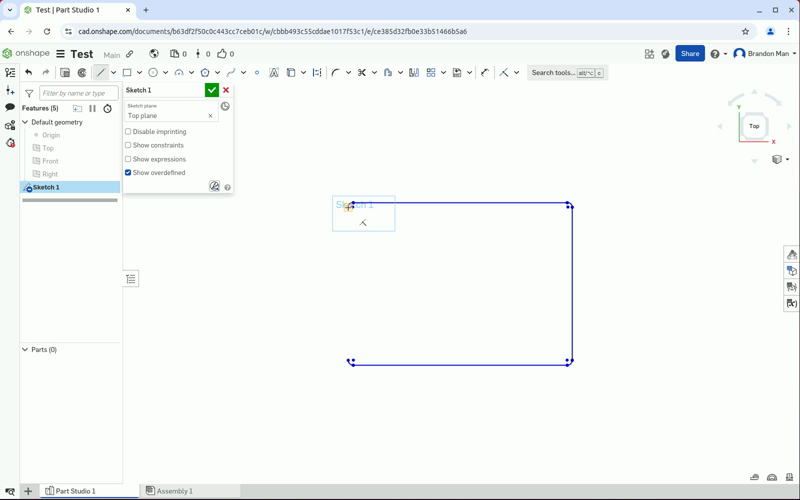
scroll(6)
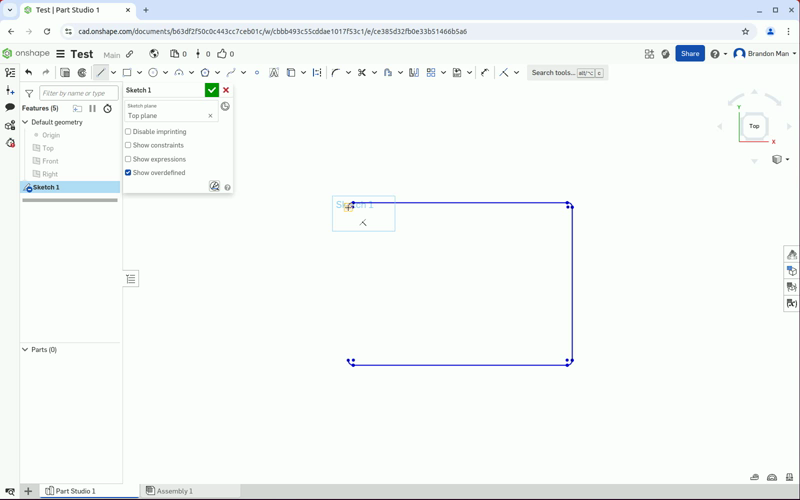
scroll(6)
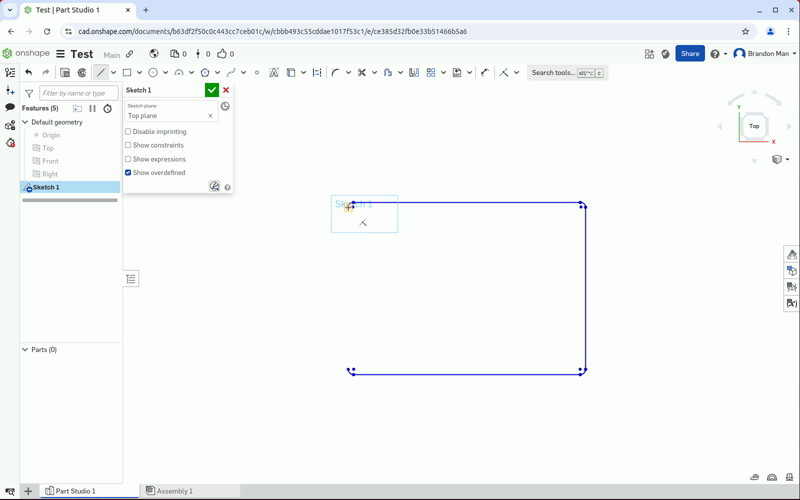
scroll(6)
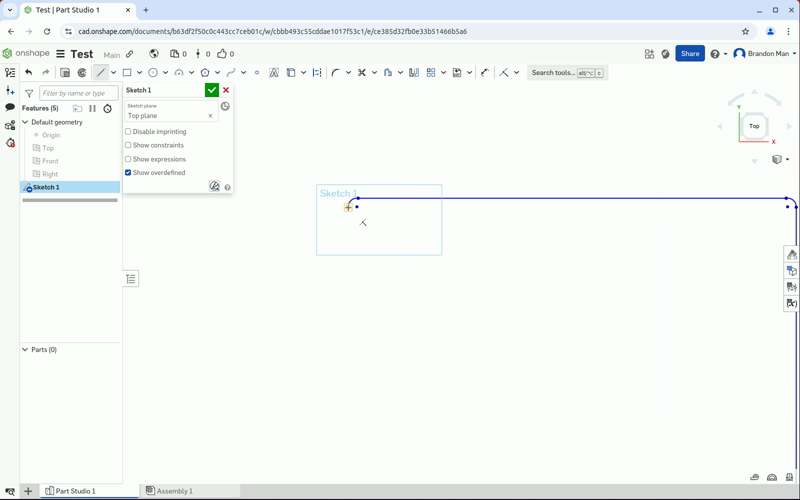
scroll(6)
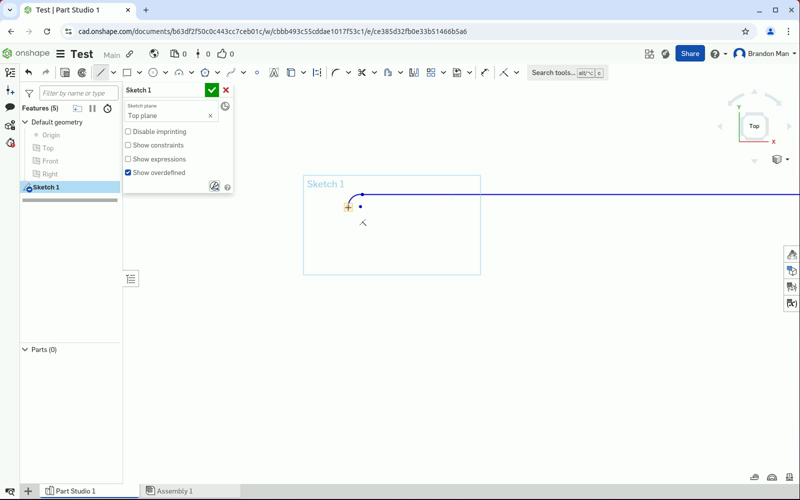
scroll(6)
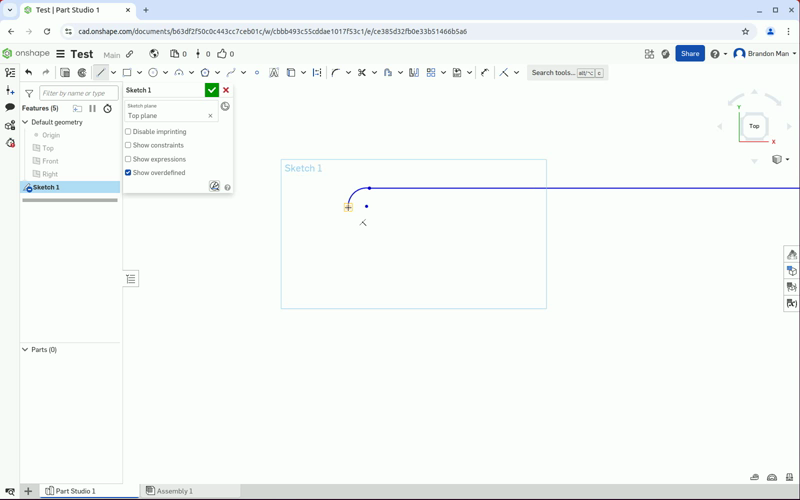
scroll(6)
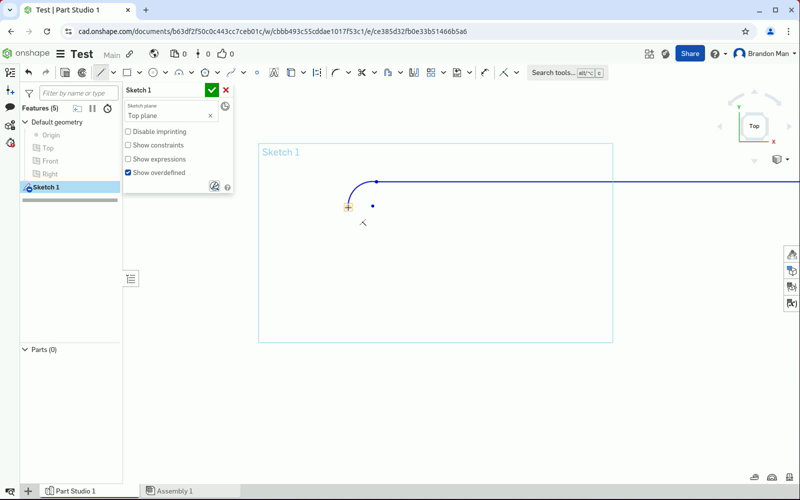
scroll(6)
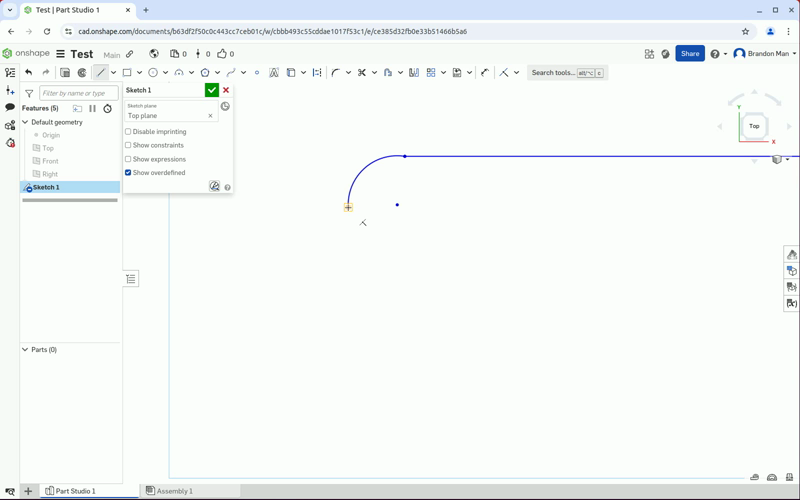
click(348, 207)
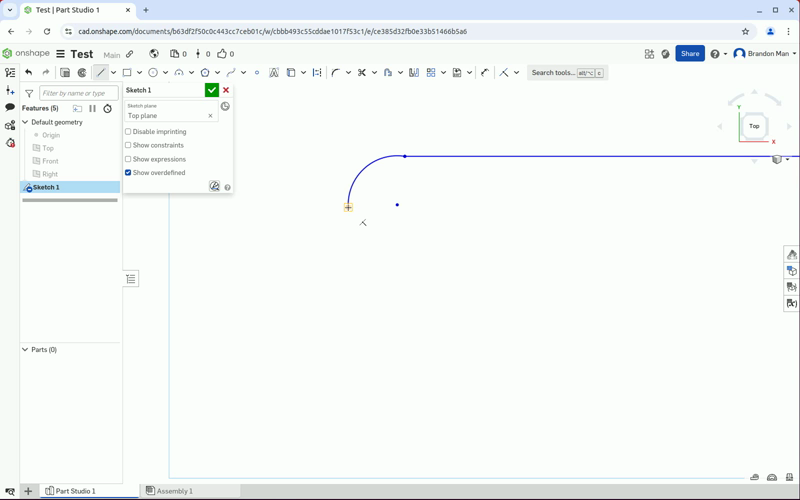
scroll(-6)
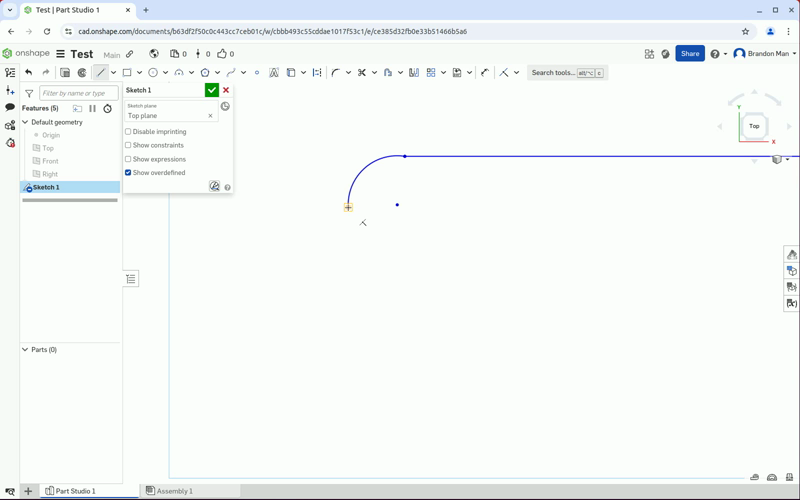
scroll(-6)
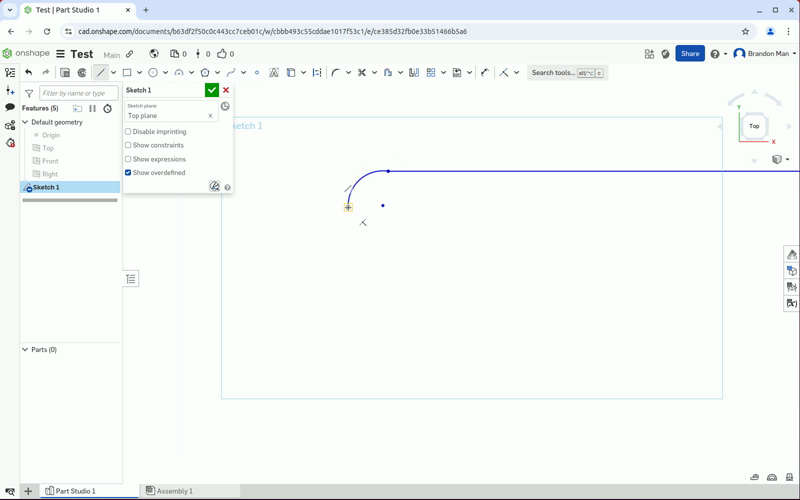
scroll(-6)
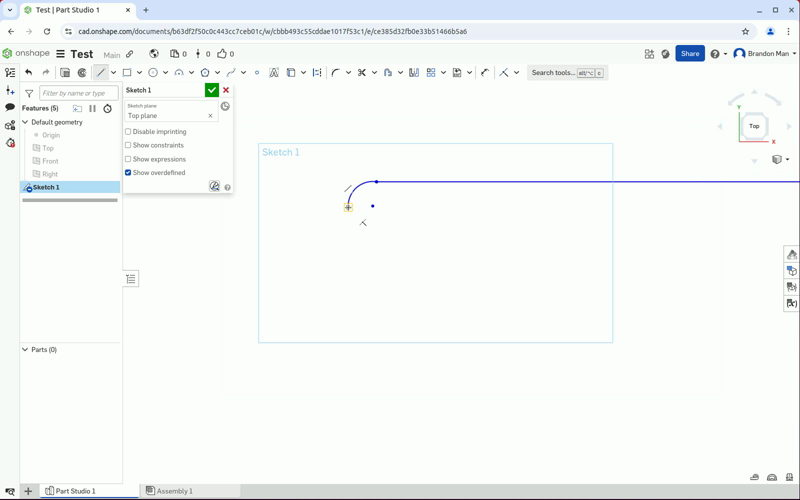
scroll(-6)
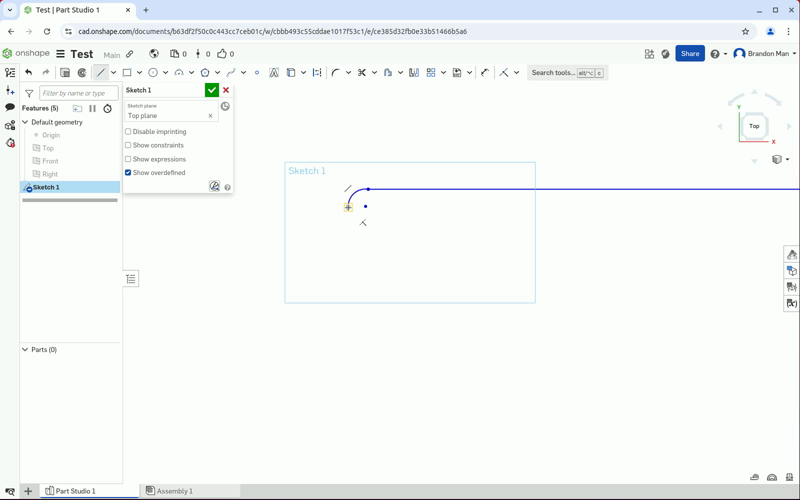
scroll(-6)
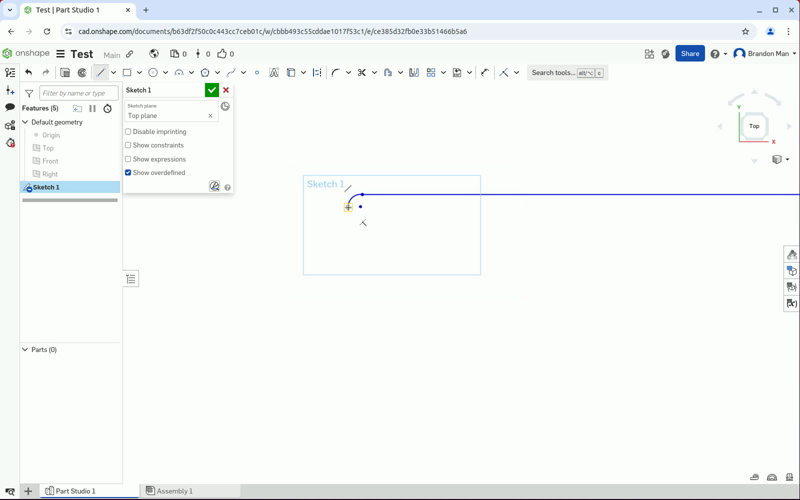
scroll(-6)
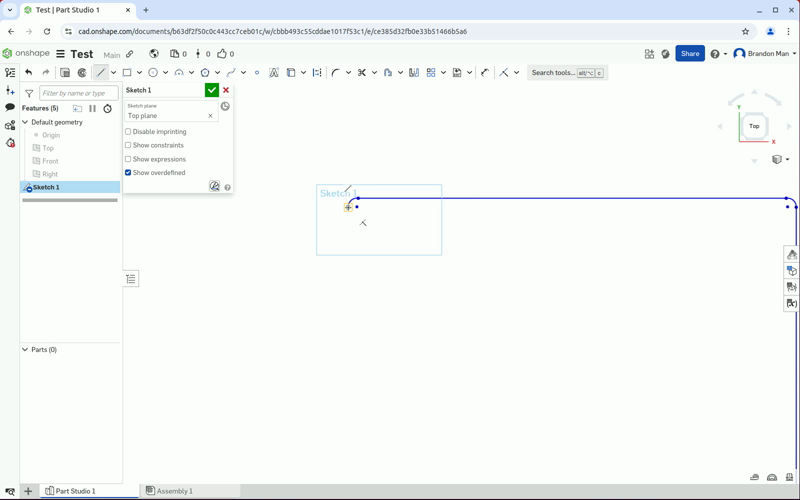
scroll(-6)
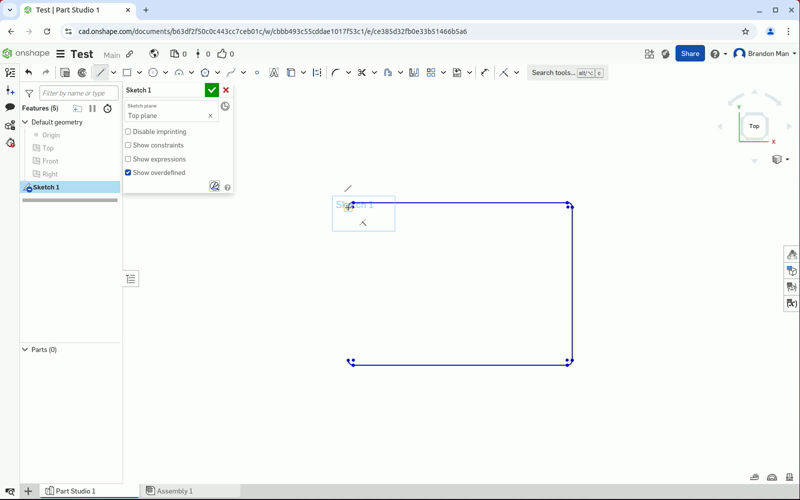
key_down(shift)
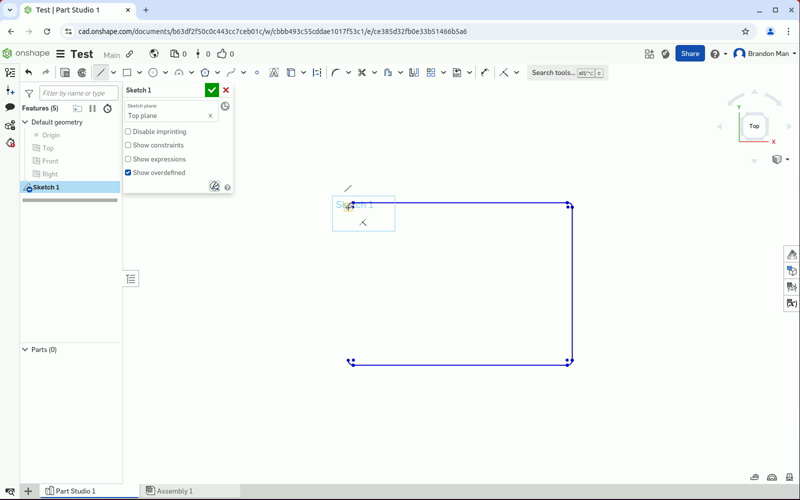
mouse_move(348, 360)
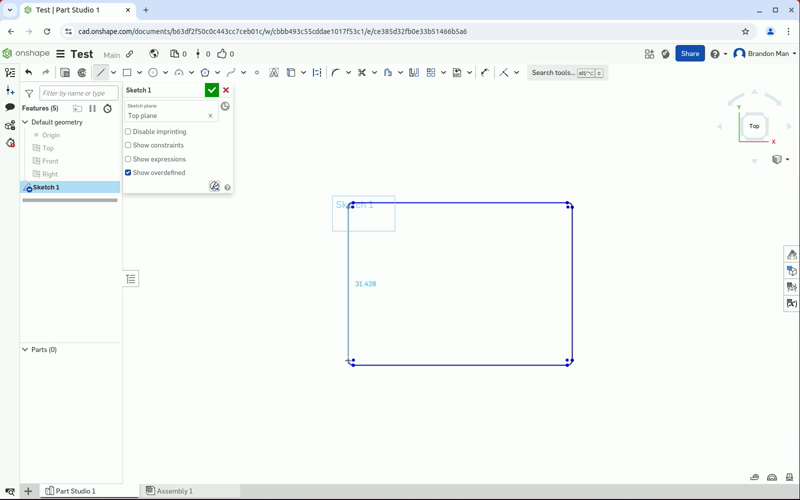
scroll(6)
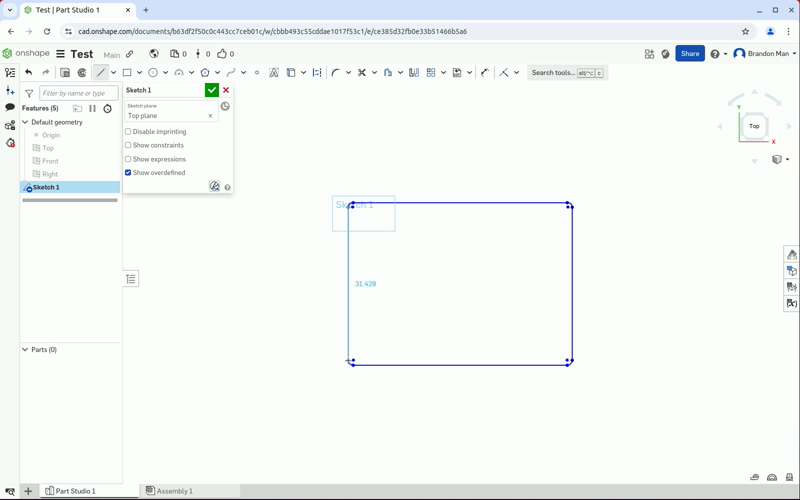
scroll(6)
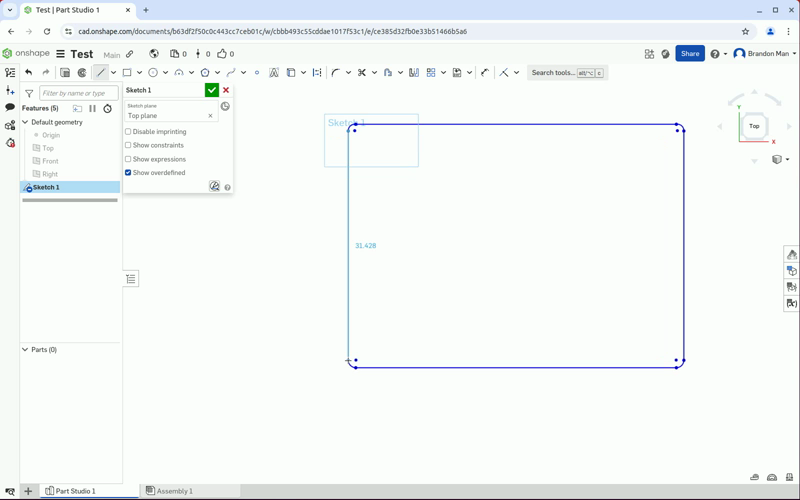
scroll(6)
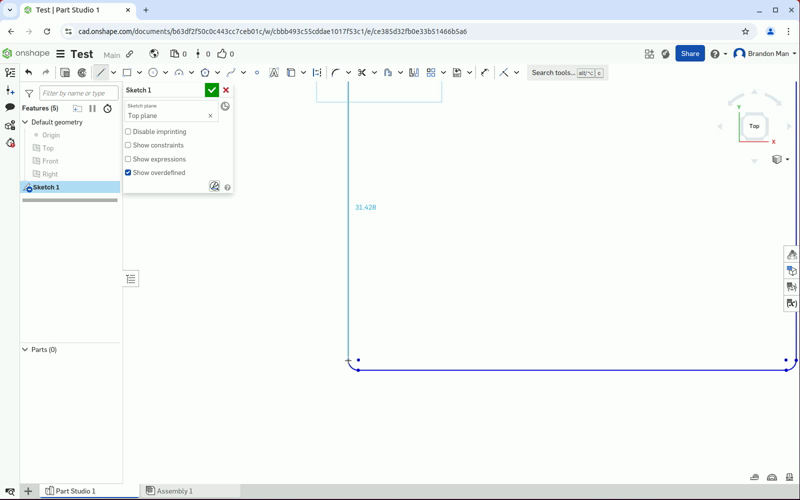
scroll(6)
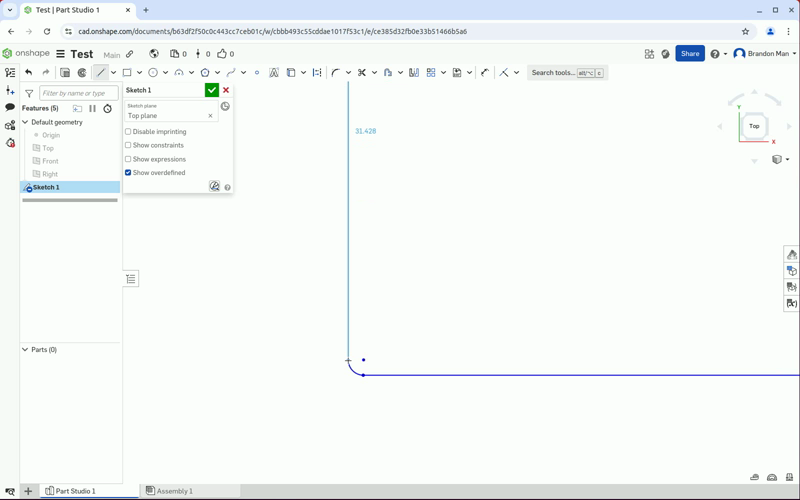
scroll(6)
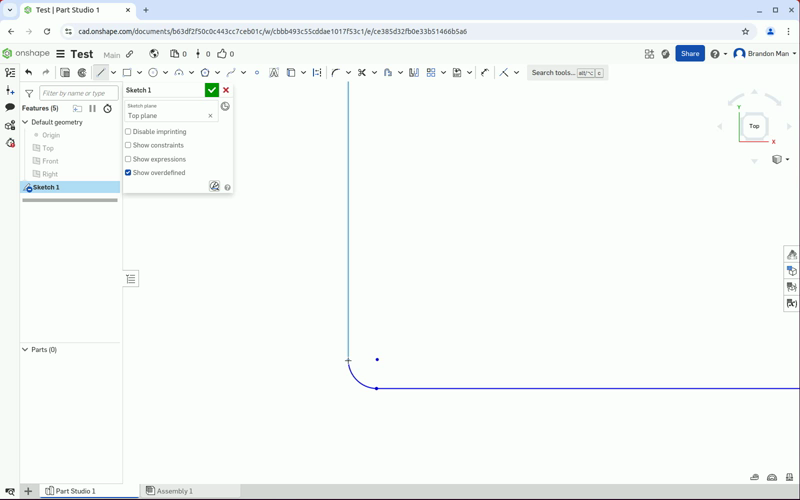
scroll(6)
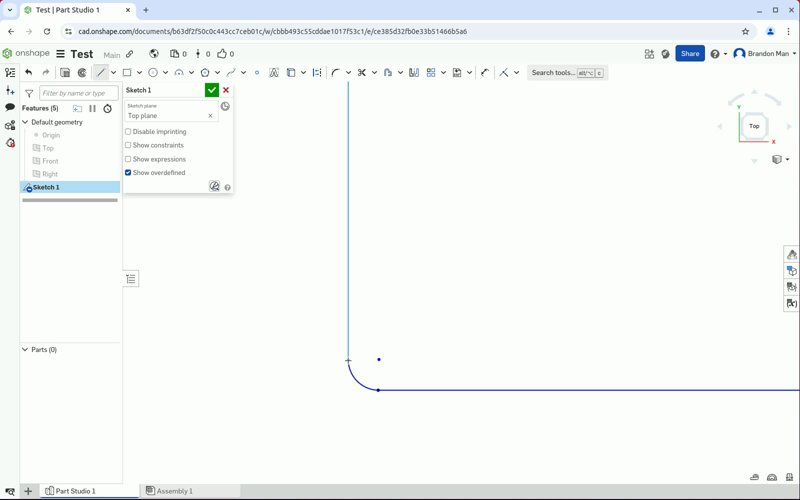
scroll(6)
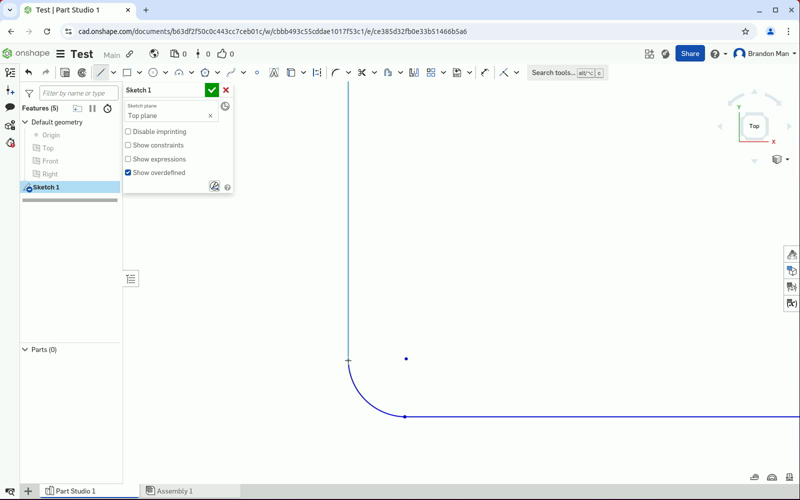
key_up(shift)
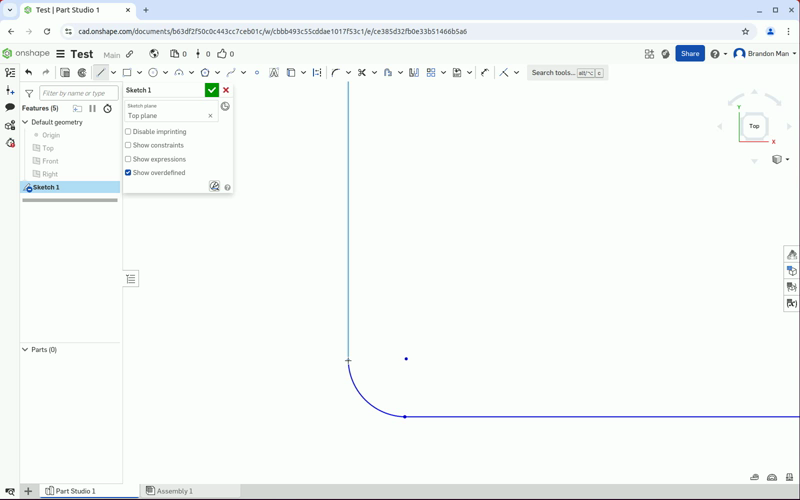
click(348, 360)
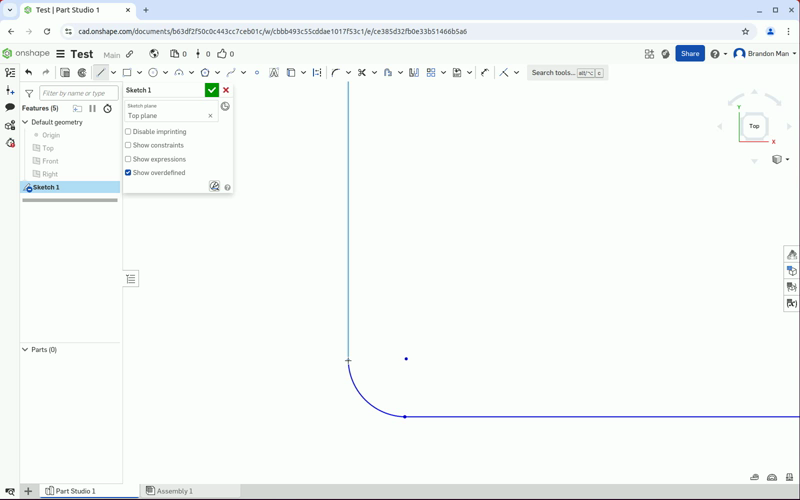
scroll(-6)
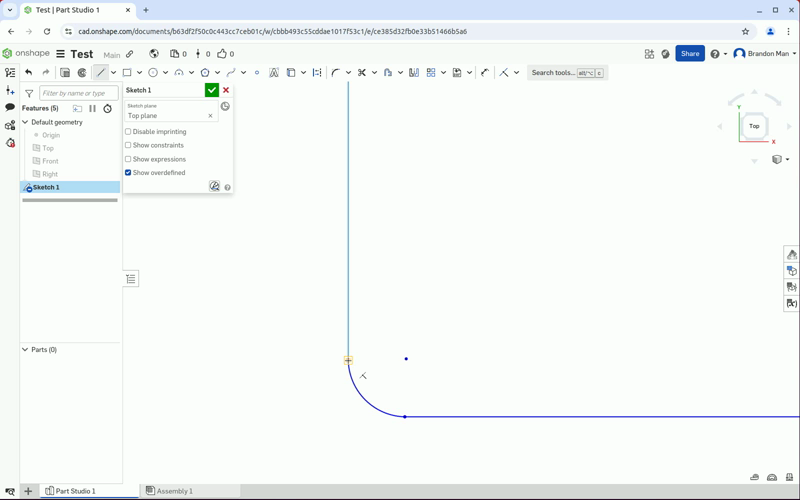
scroll(-6)
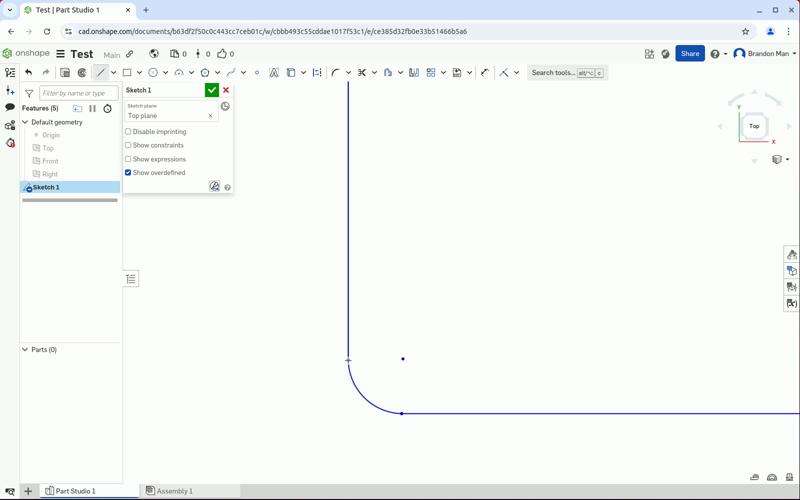
scroll(-6)
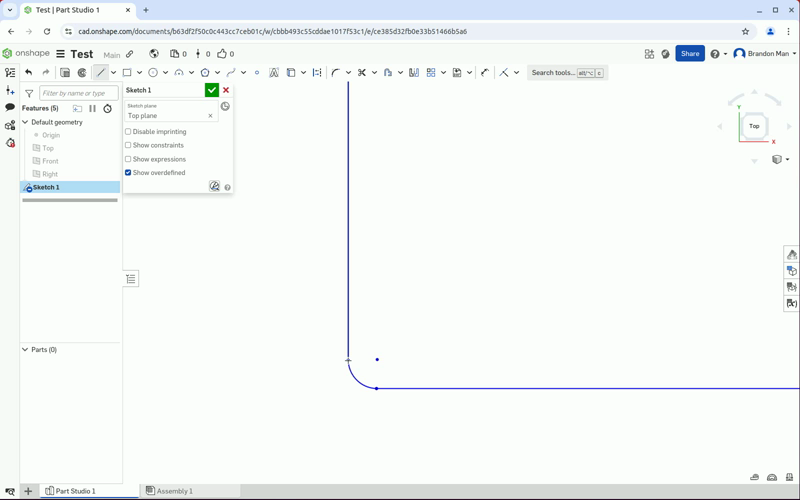
scroll(-6)
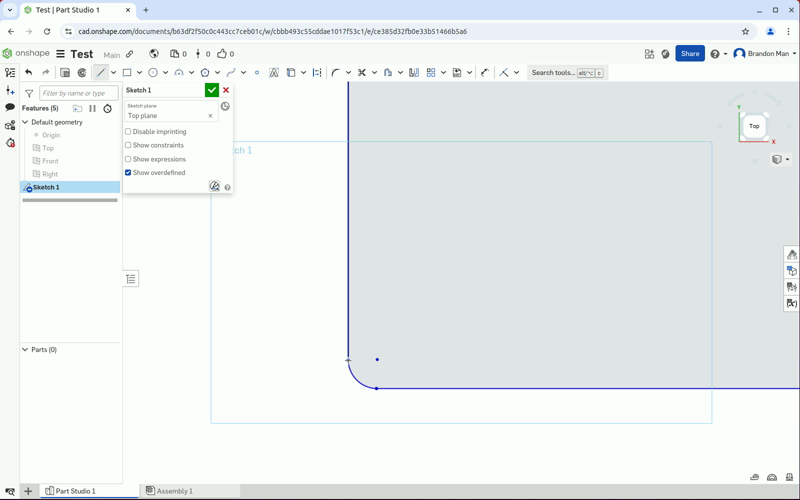
scroll(-6)
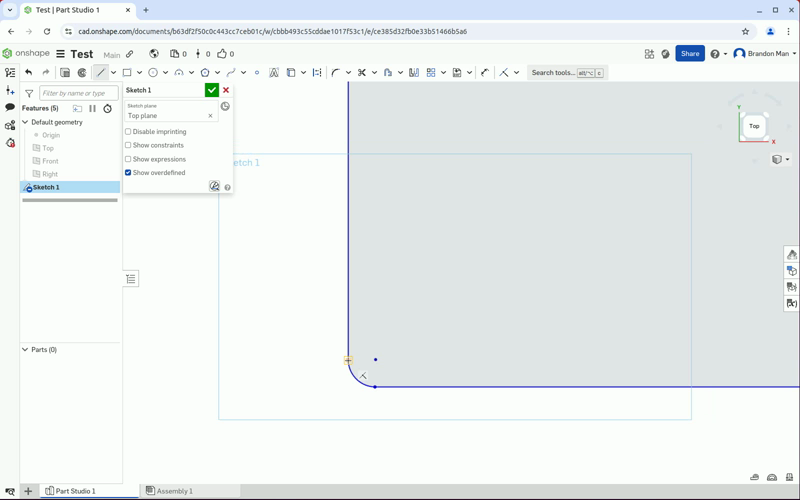
scroll(-6)
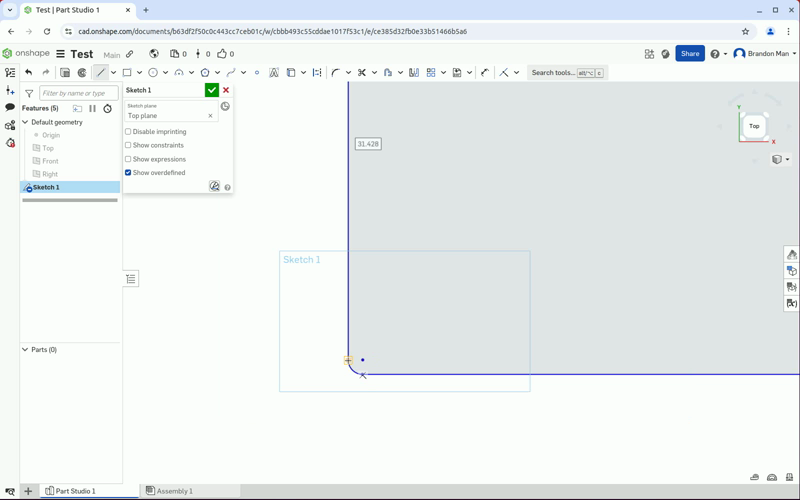
scroll(-6)
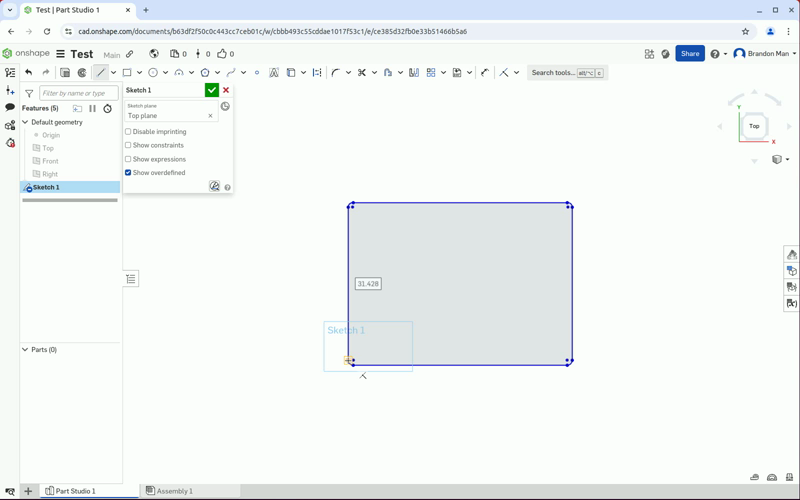
key(esc)
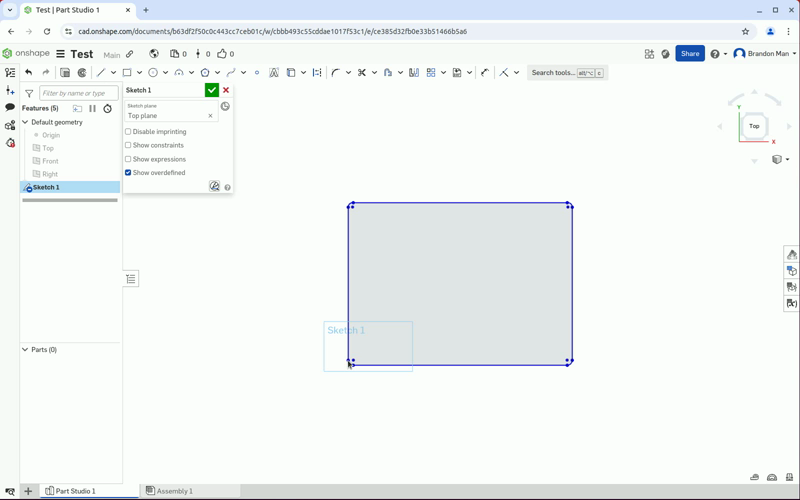
mouse_move(444, 303)
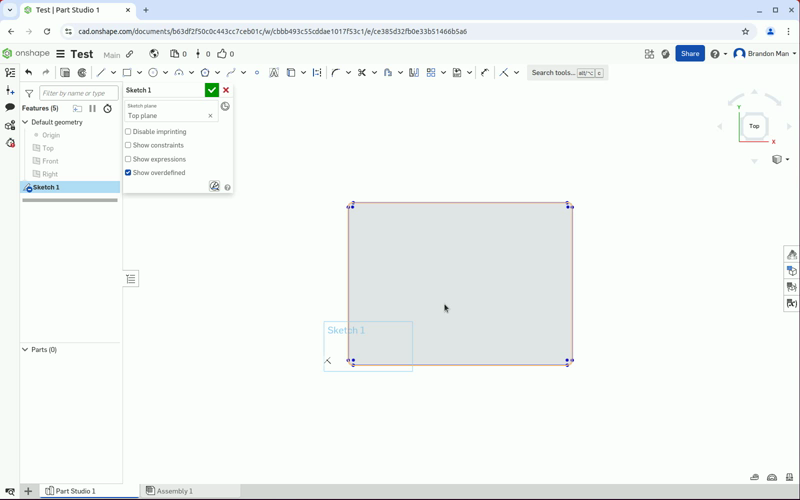
click(444, 303)
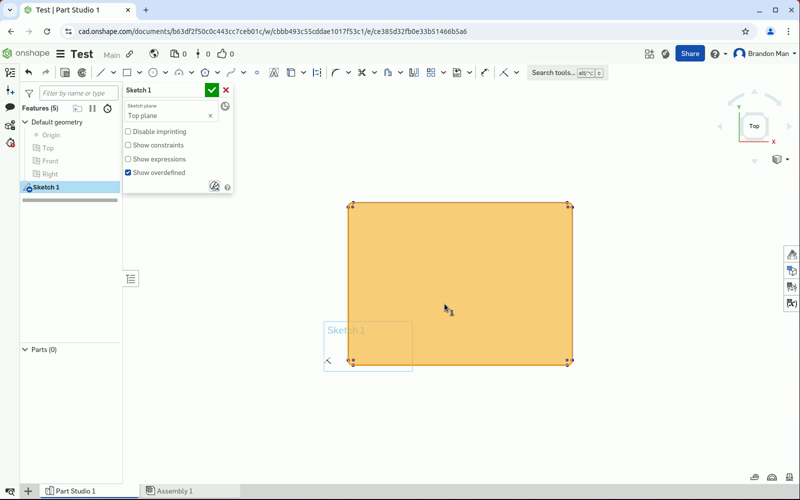
mouse_move(73, 352)
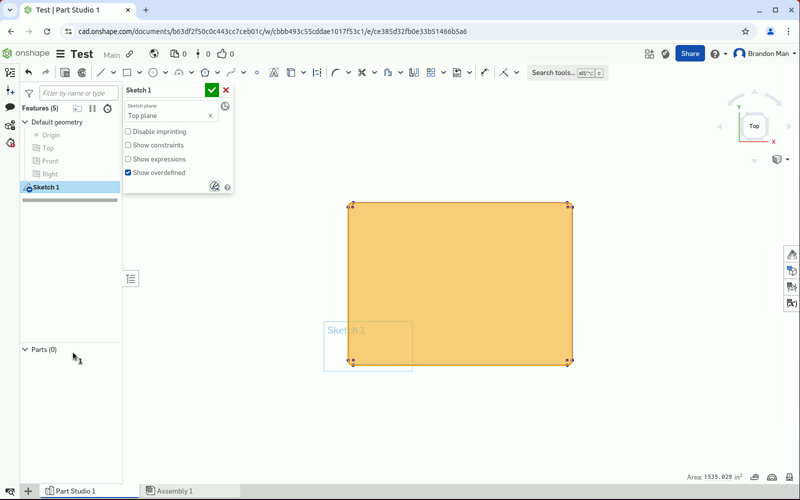
key(shift+y)
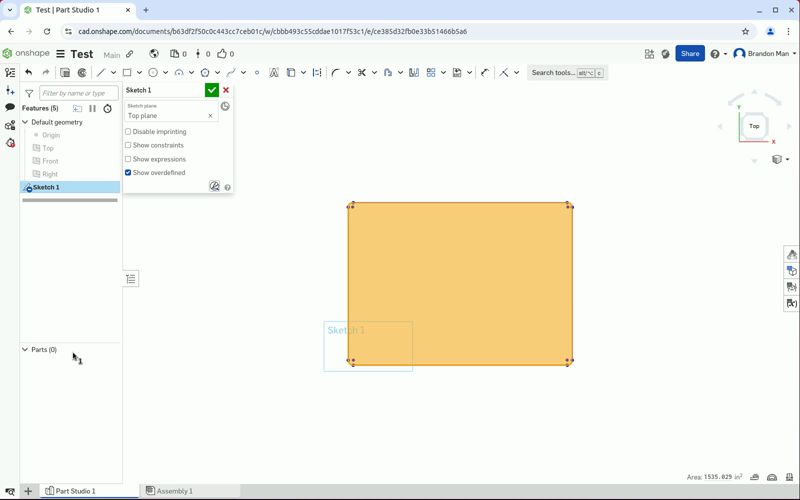
key(shift+e)
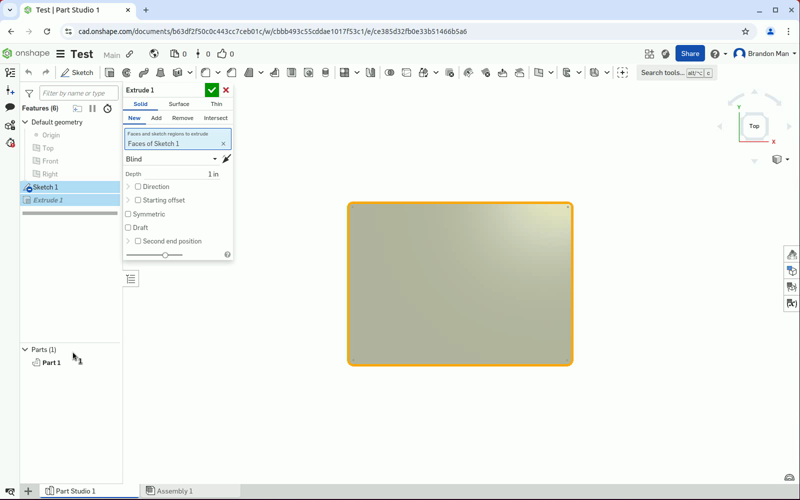
mouse_move(143, 106)
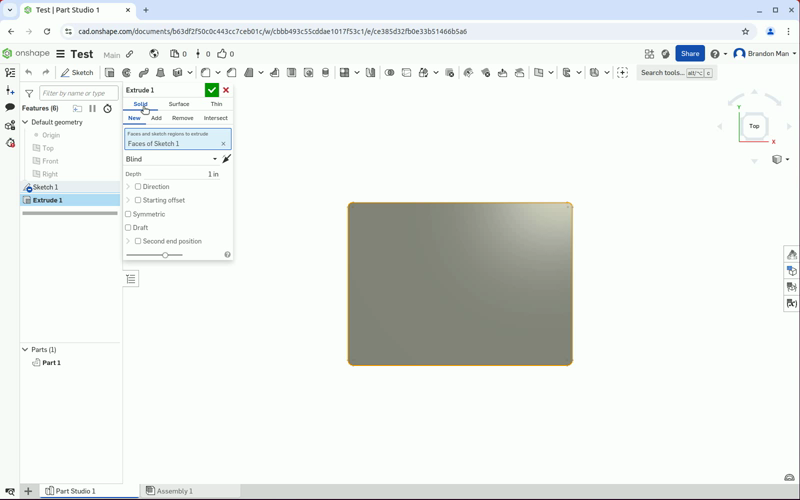
click(143, 106)
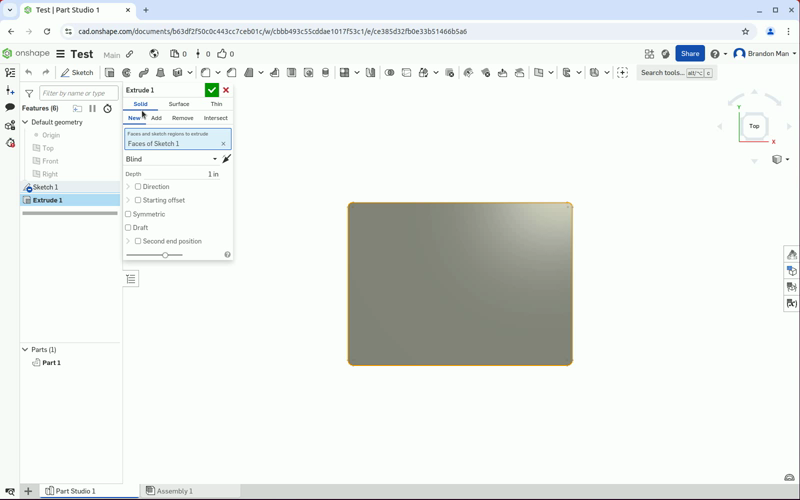
mouse_move(137, 120)
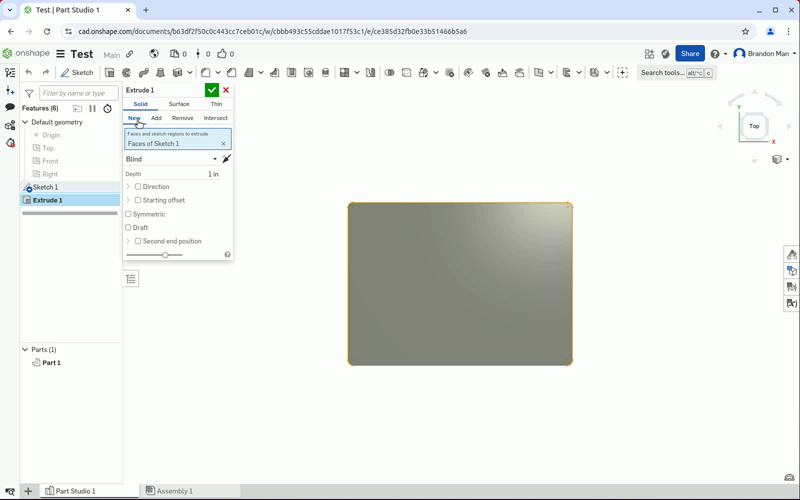
click(137, 120)
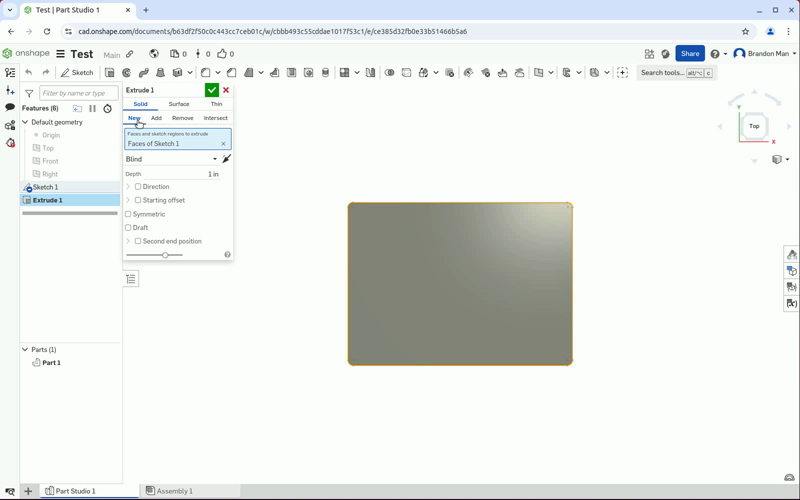
key(tab, 4)
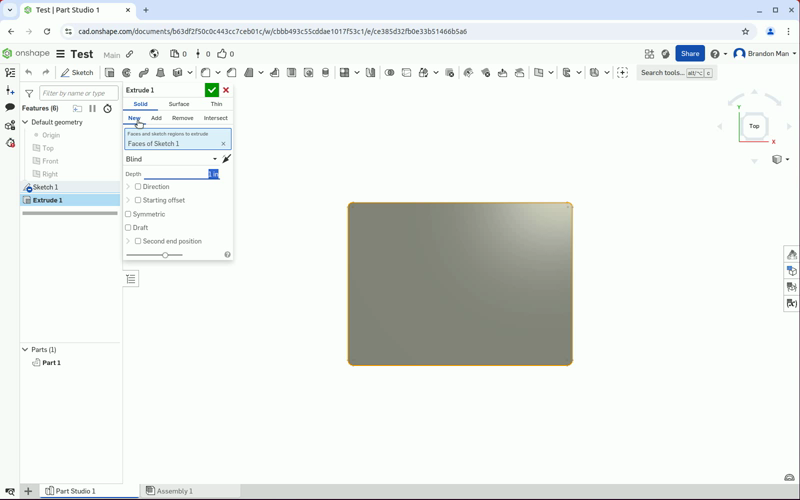
text(13.48)
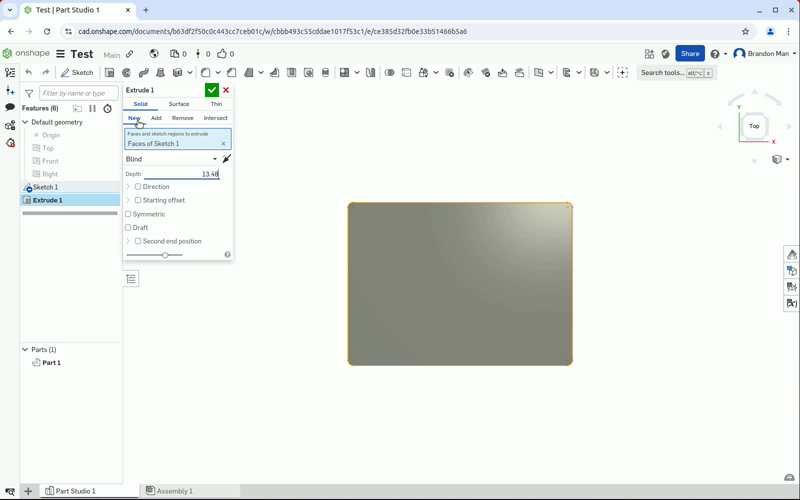
key(enter)
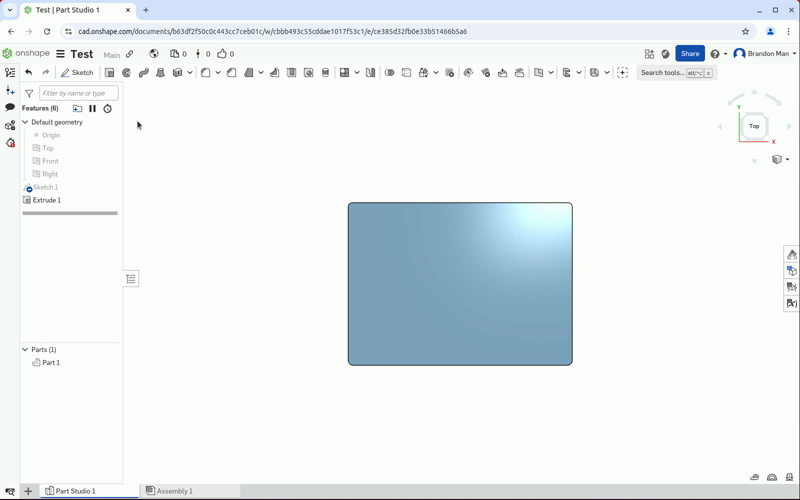
key(shift+h)
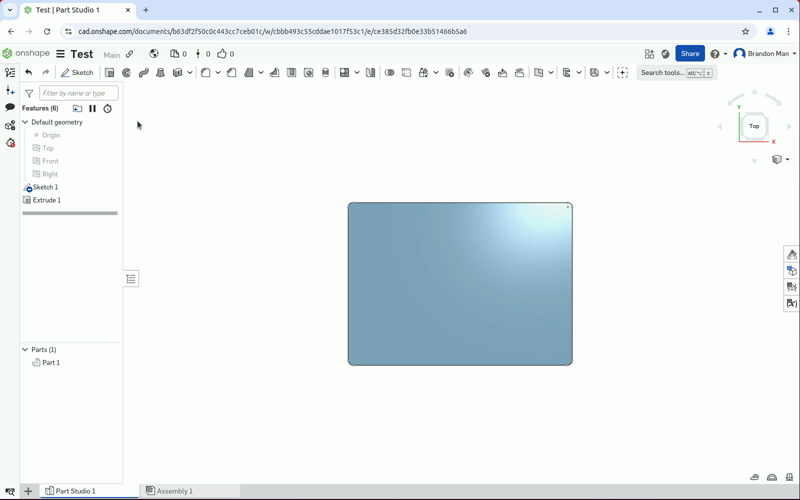
key(shift+h)
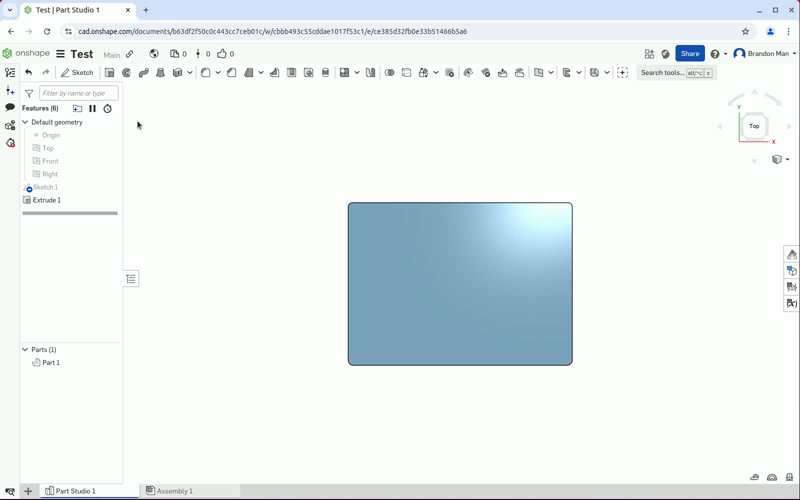
mouse_move(73, 189)
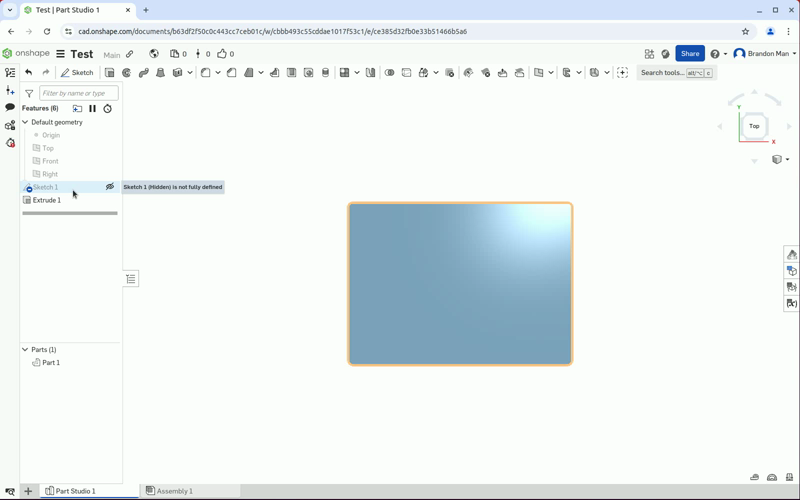
click(73, 189)
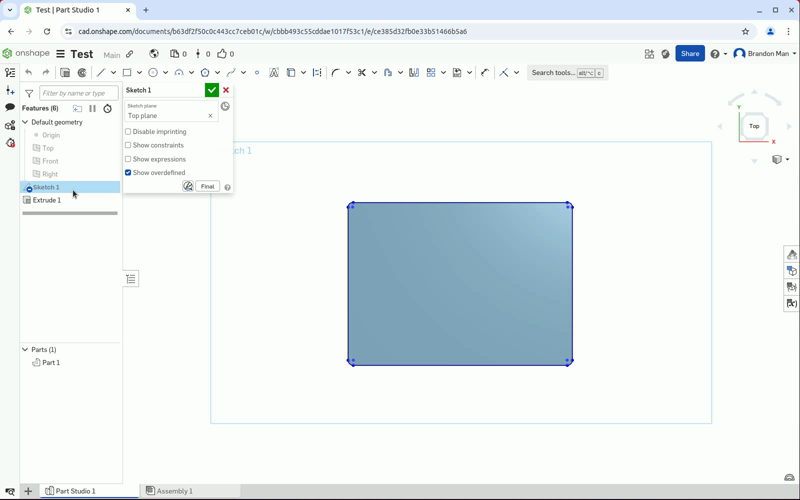
mouse_move(229, 92)
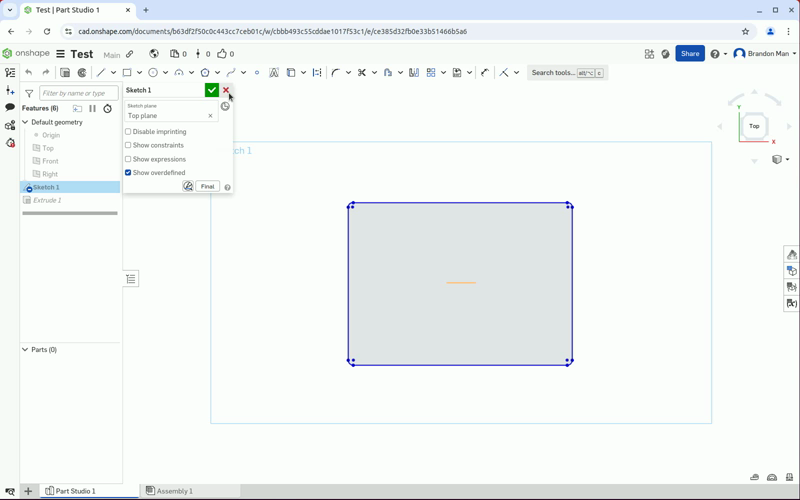
click(229, 92)
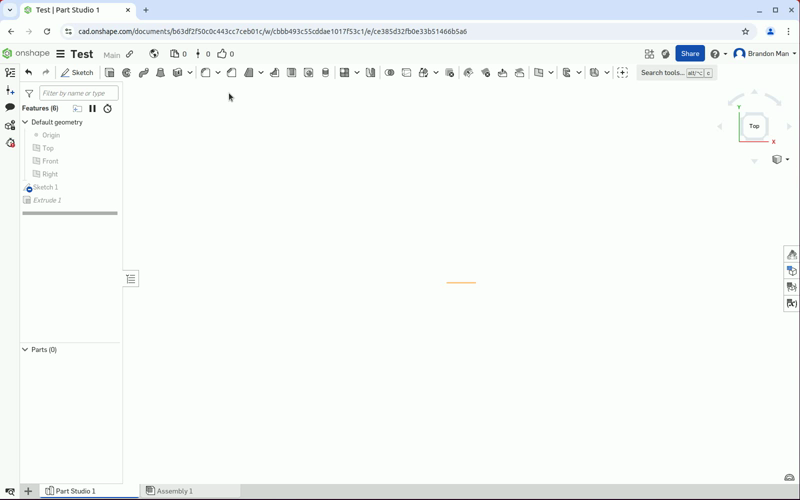
mouse_move(541, 75)
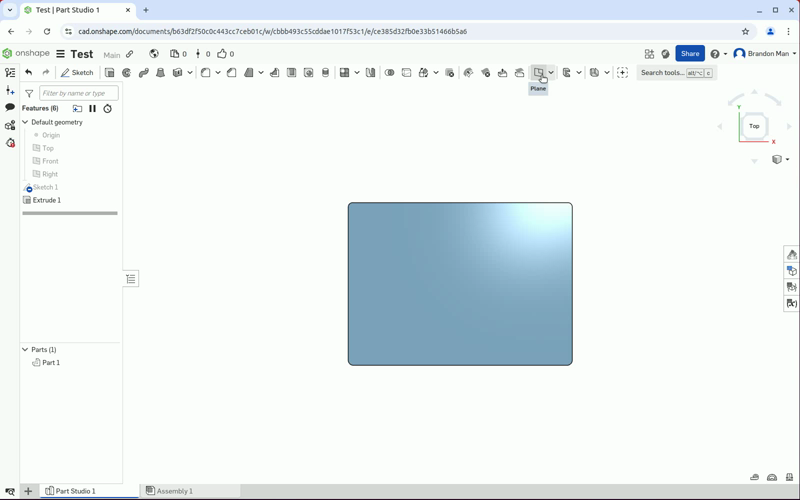
click(541, 75)
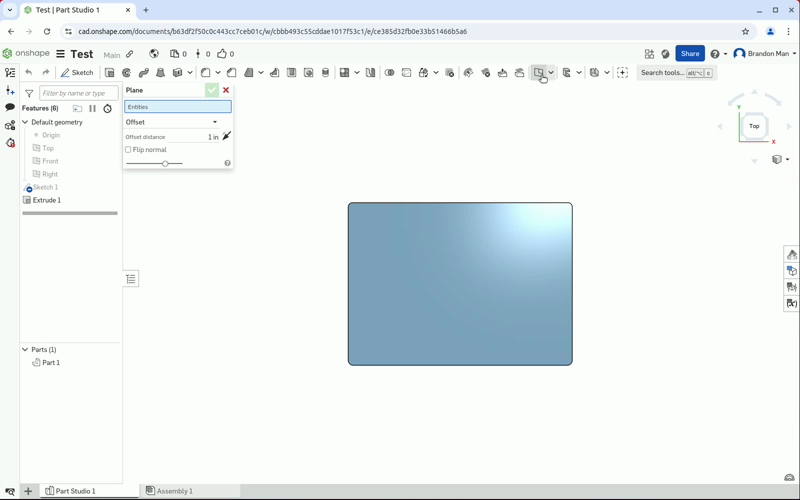
mouse_move(73, 150)
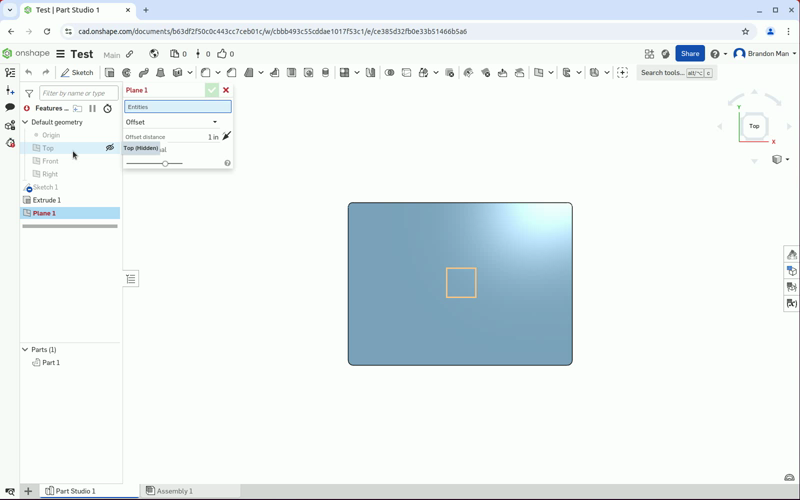
click(73, 150)
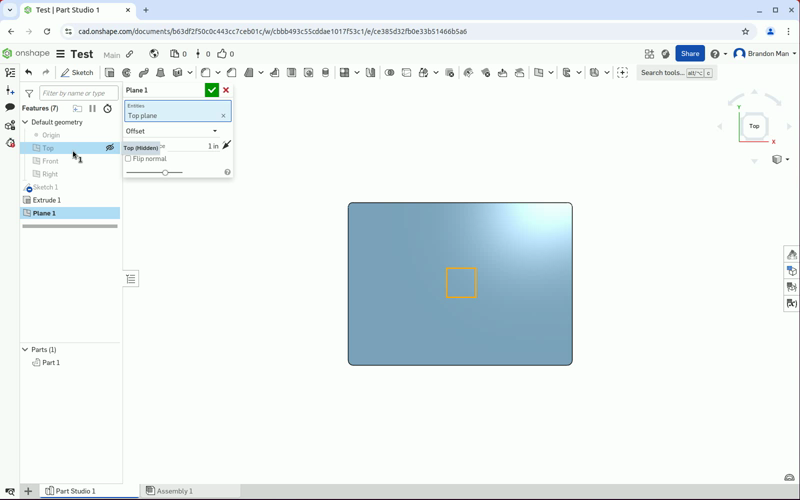
key(tab, 2)
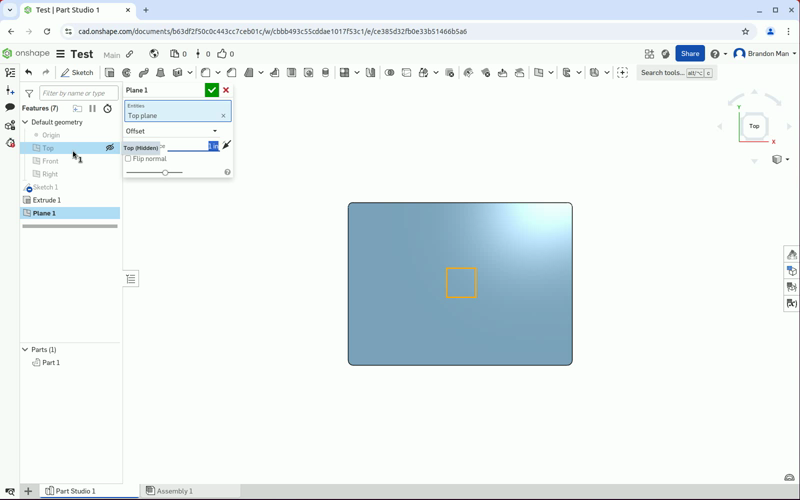
text(13.495)
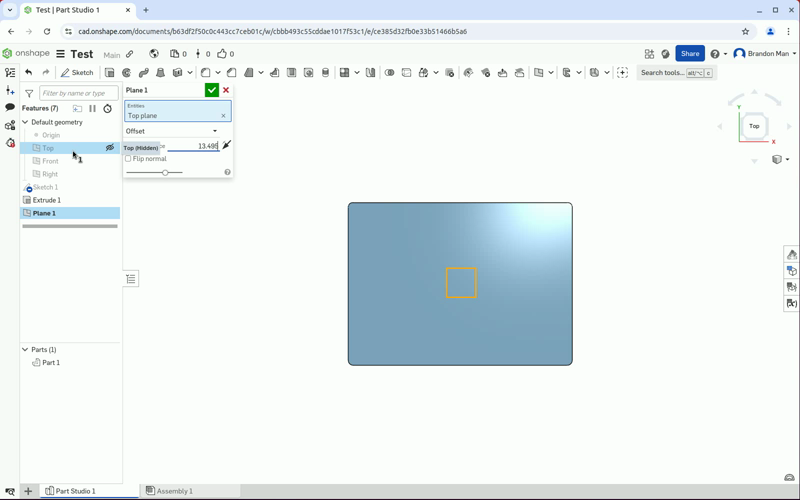
key(enter, 2)
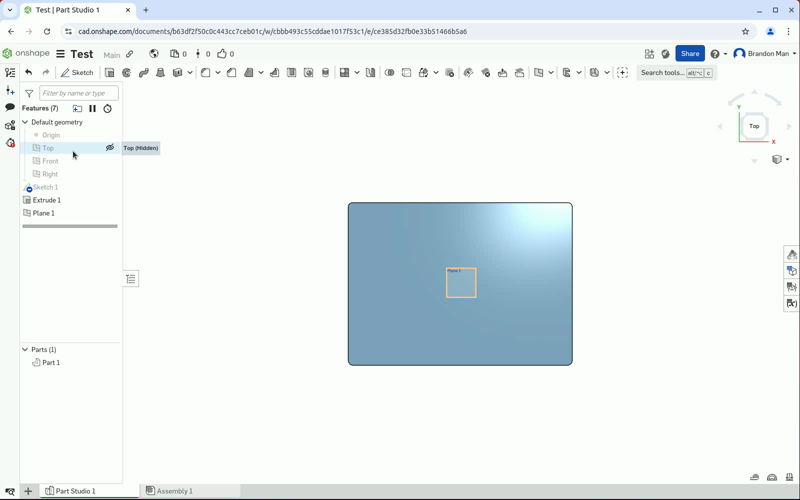
key(shift+s)
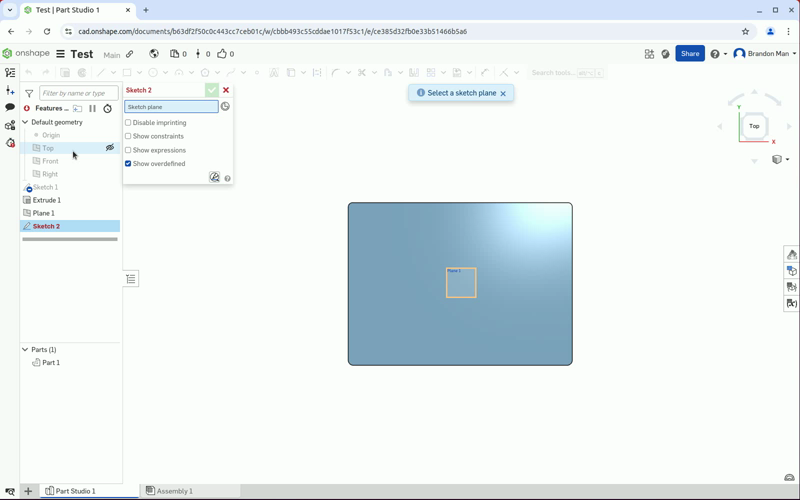
mouse_move(73, 215)
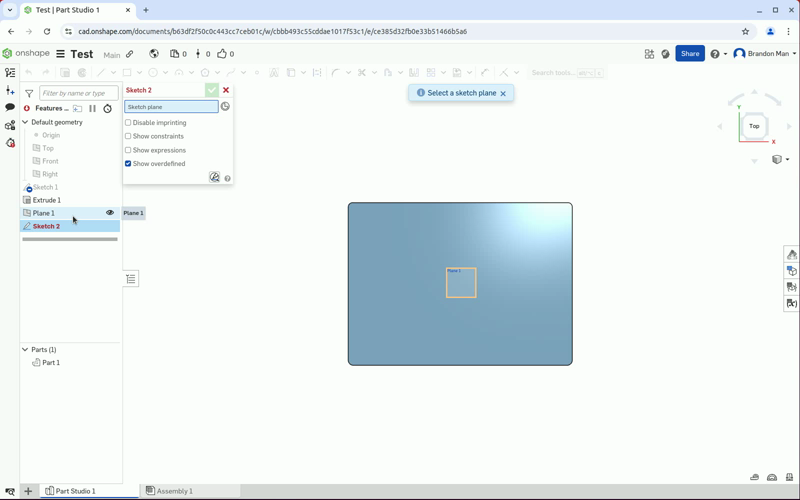
click(73, 215)
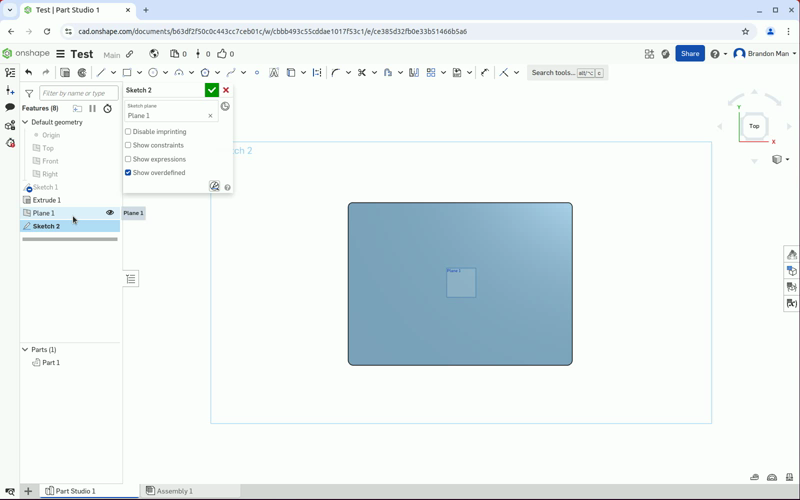
mouse_move(73, 352)
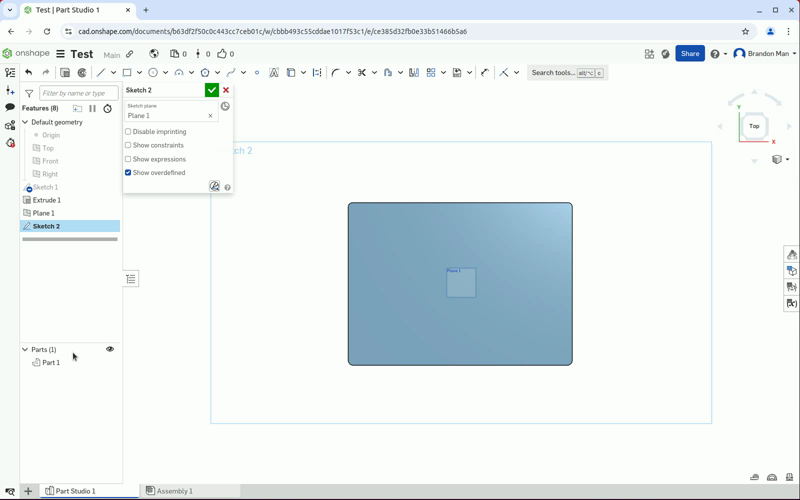
key(y)
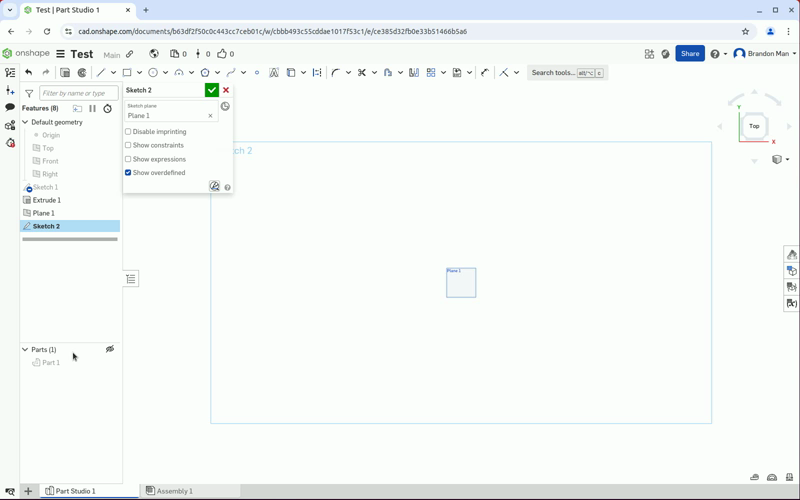
key(c)
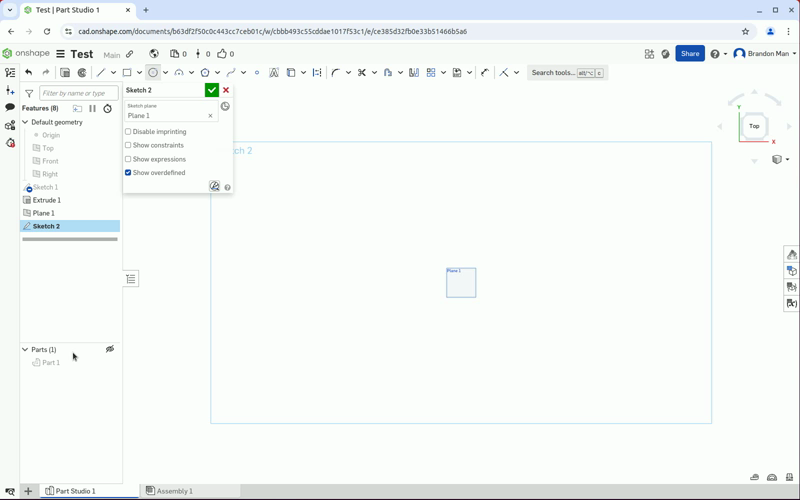
key_down(shift)
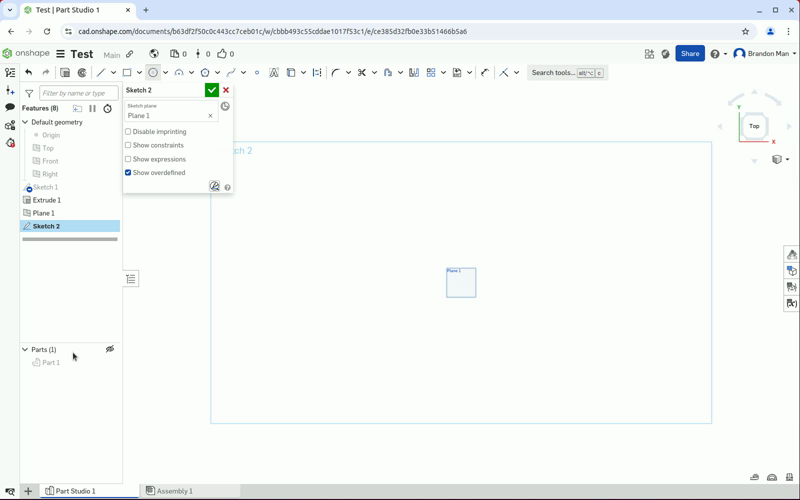
mouse_move(363, 349)
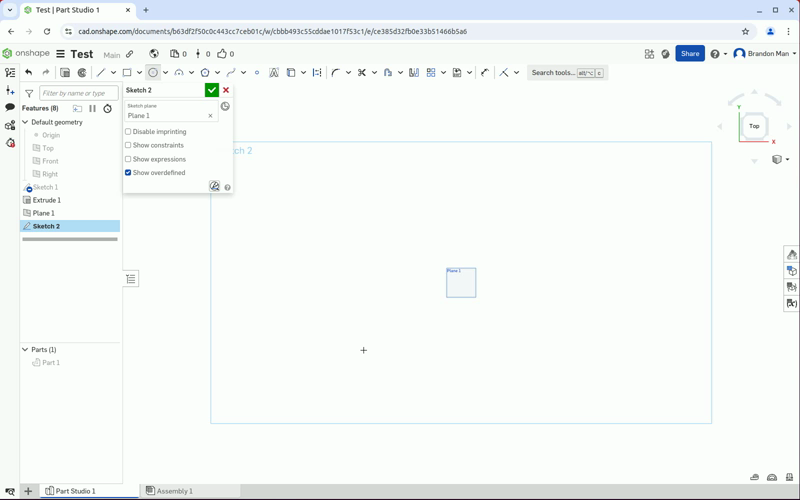
click(363, 349)
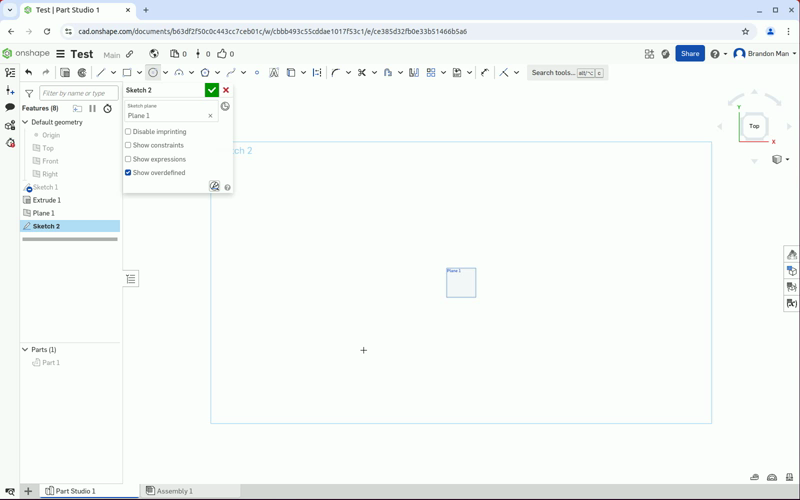
key_up(shift)
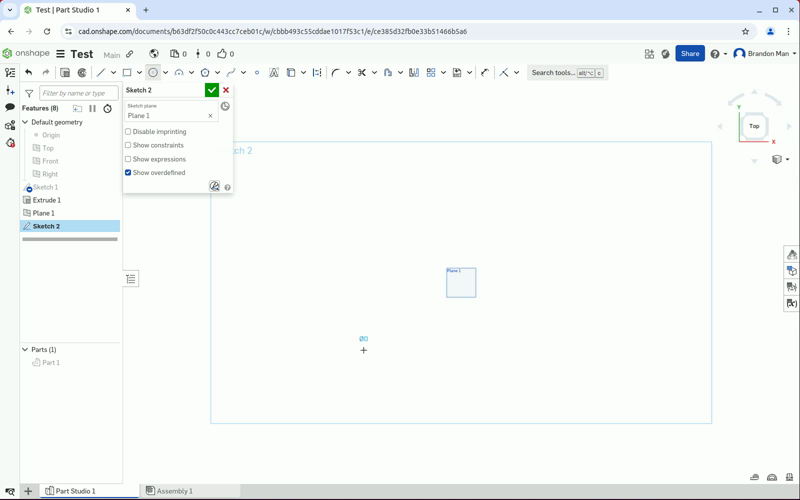
mouse_move(370, 349)
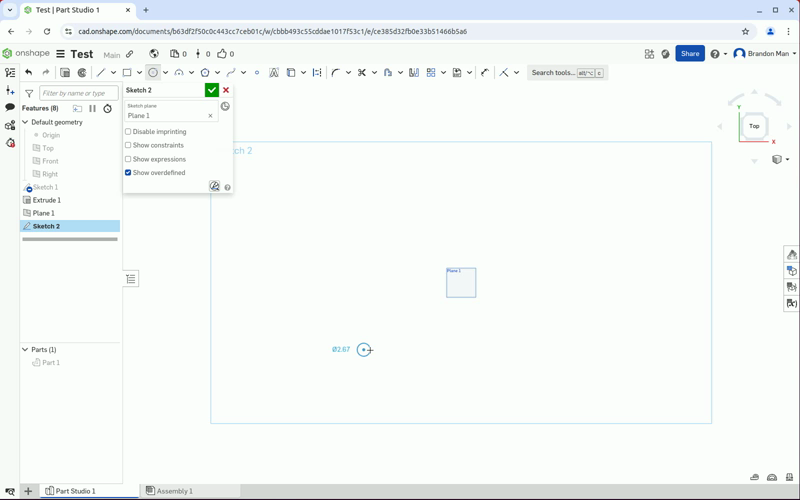
click(370, 349)
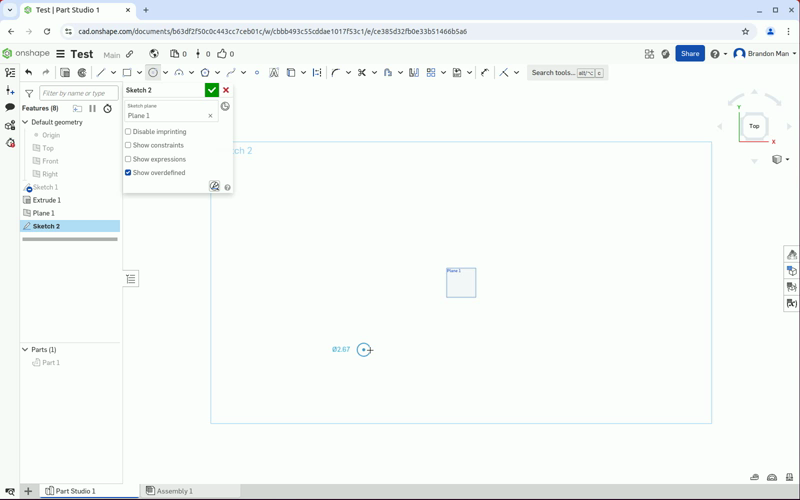
key(esc)
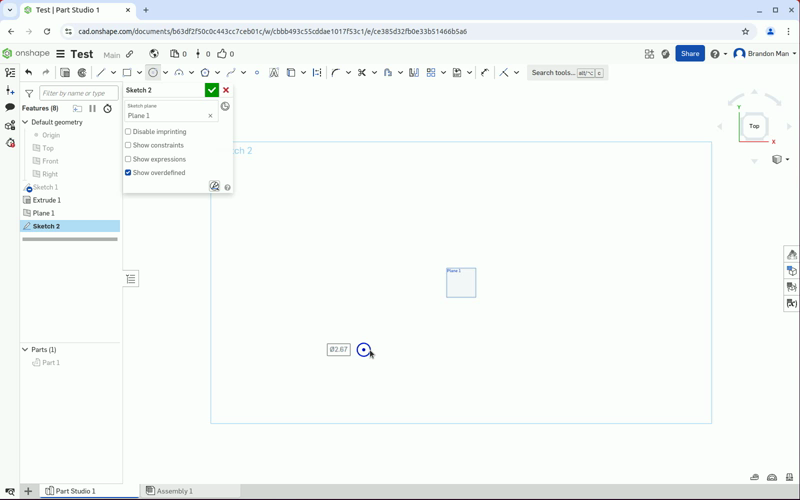
mouse_move(360, 352)
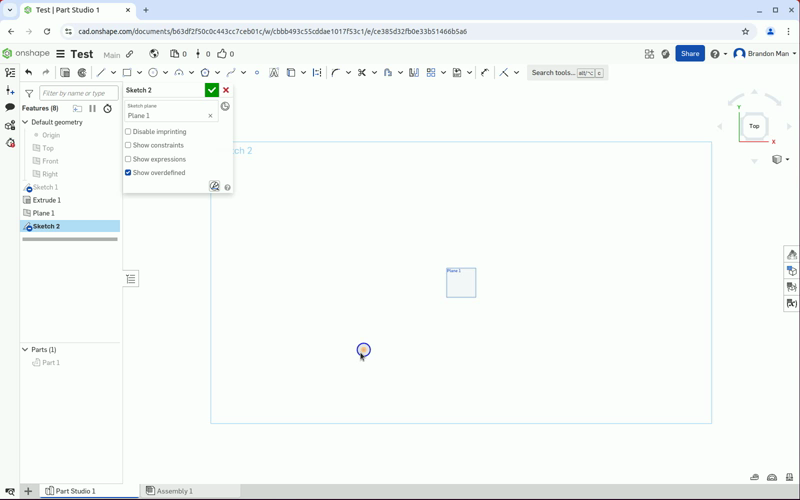
scroll(6)
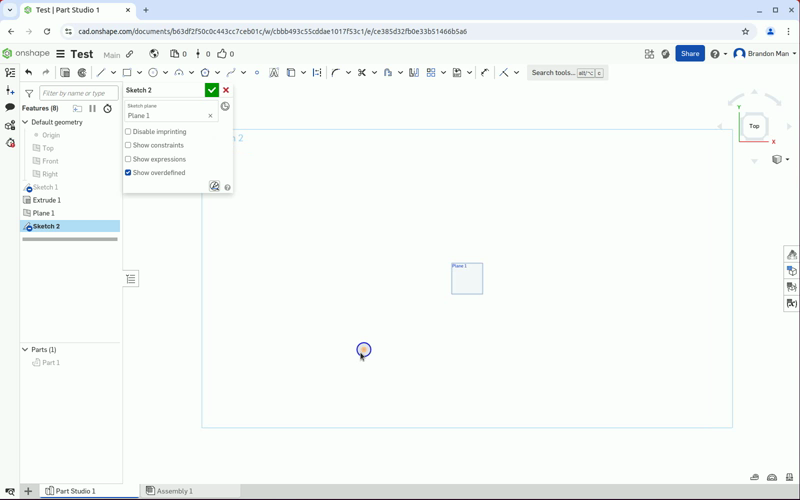
scroll(6)
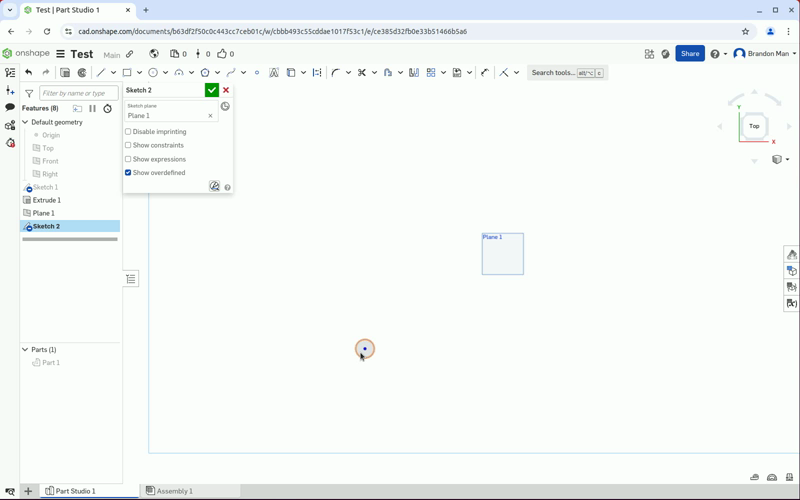
scroll(6)
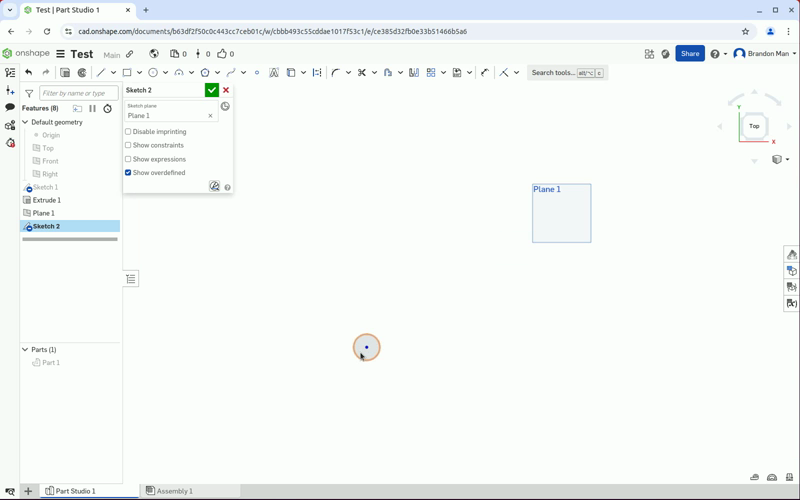
scroll(6)
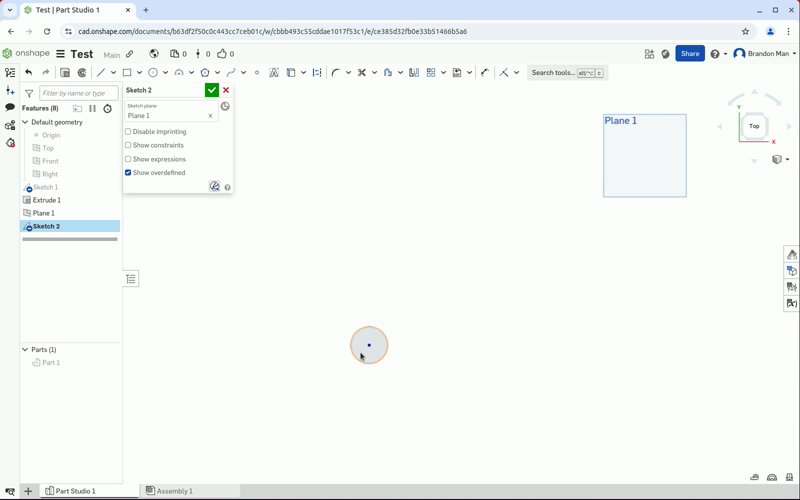
scroll(6)
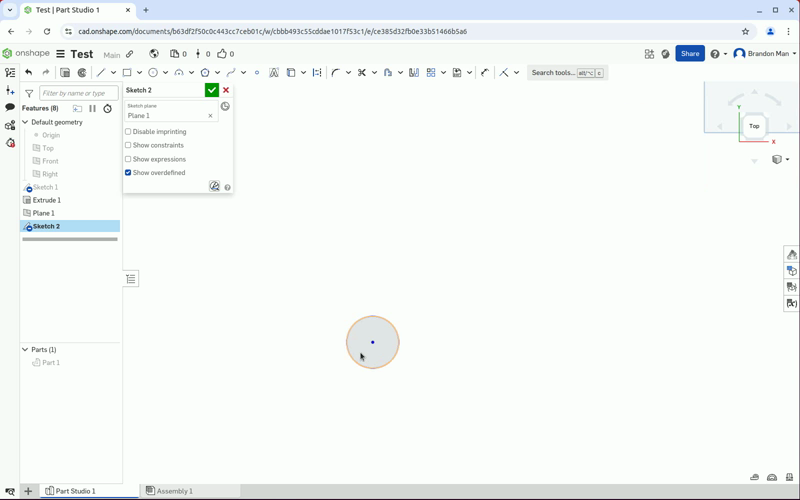
scroll(6)
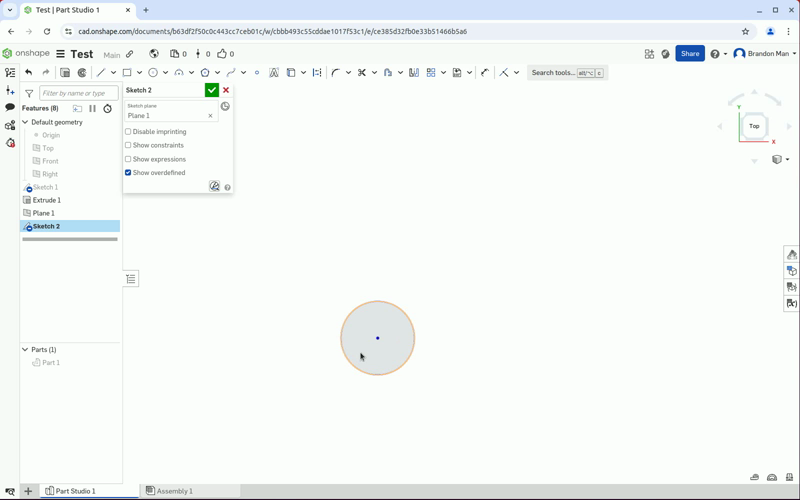
scroll(6)
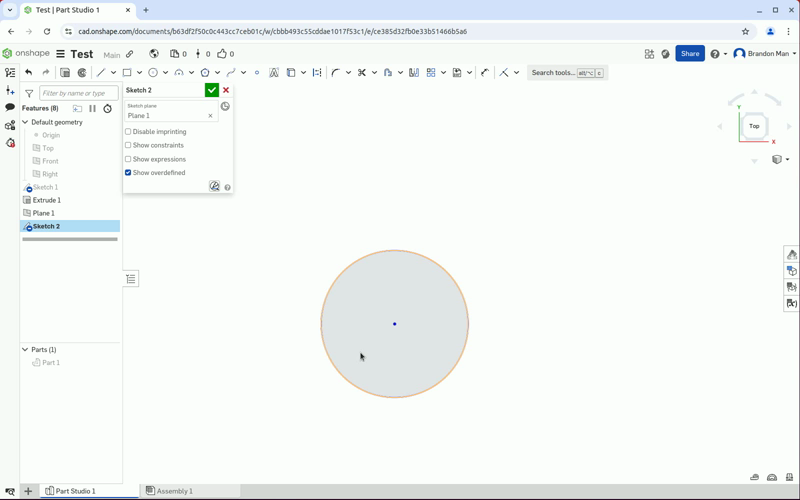
click(360, 352)
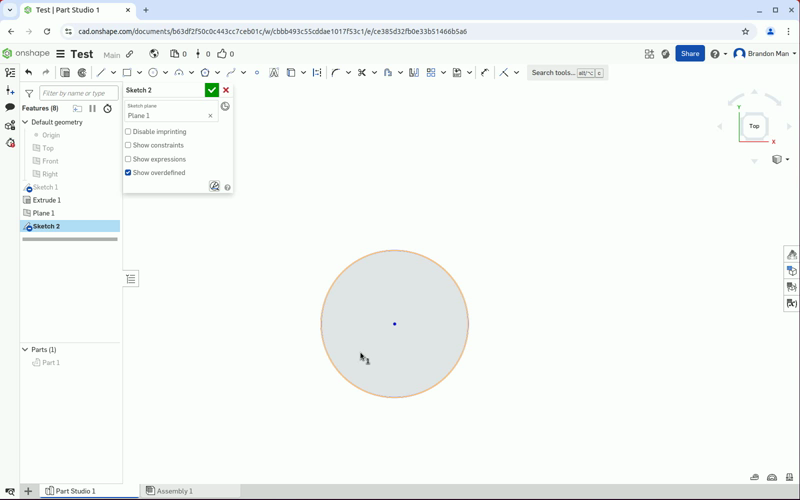
scroll(-6)
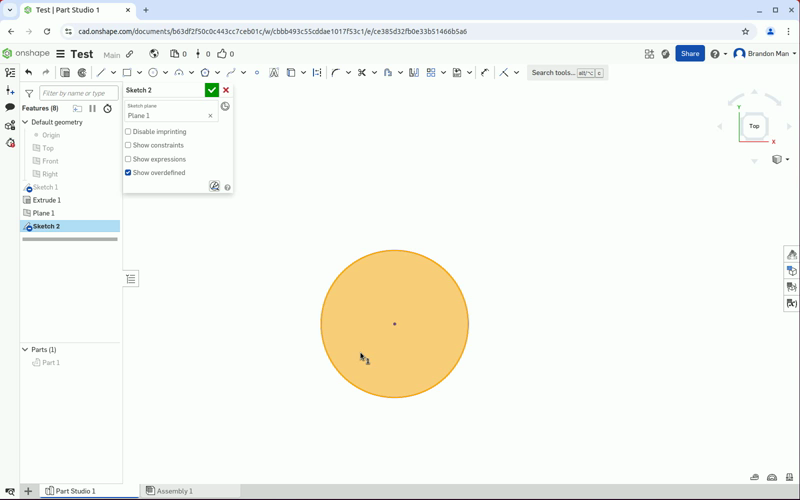
scroll(-6)
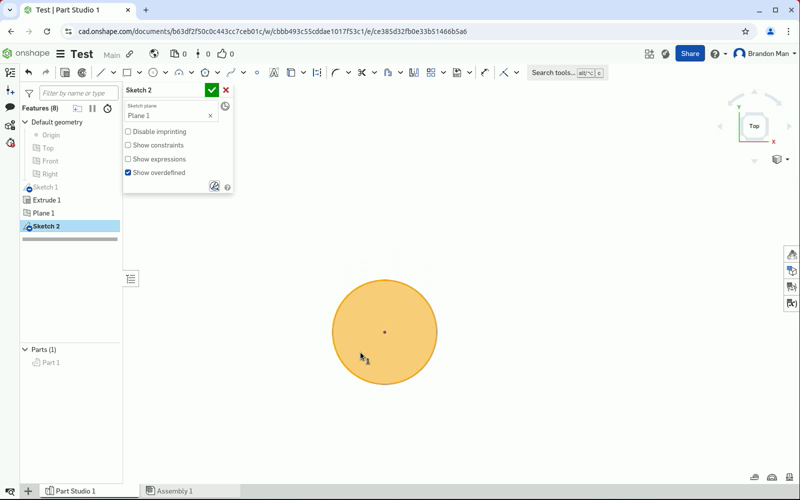
scroll(-6)
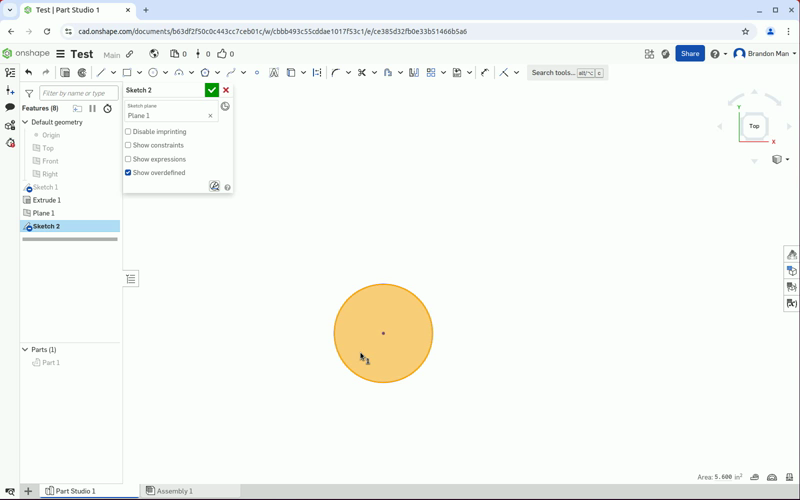
scroll(-6)
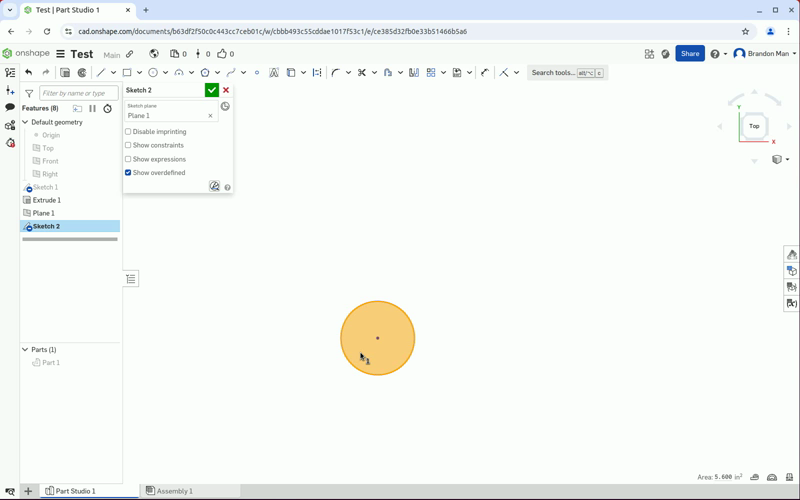
scroll(-6)
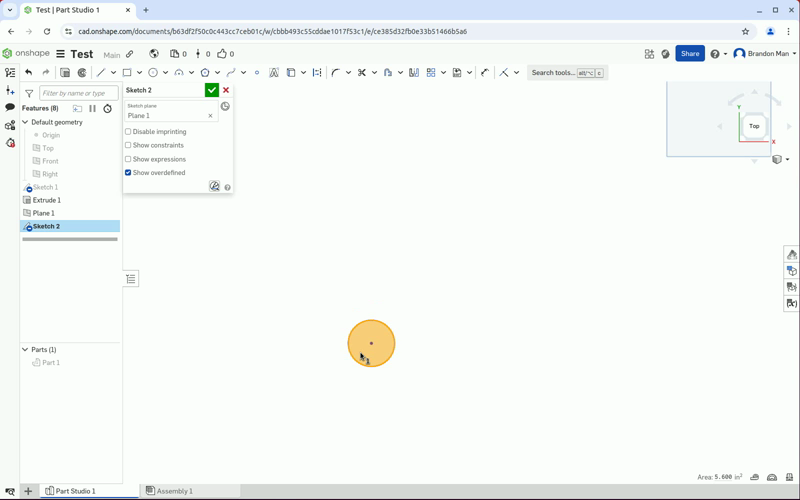
scroll(-6)
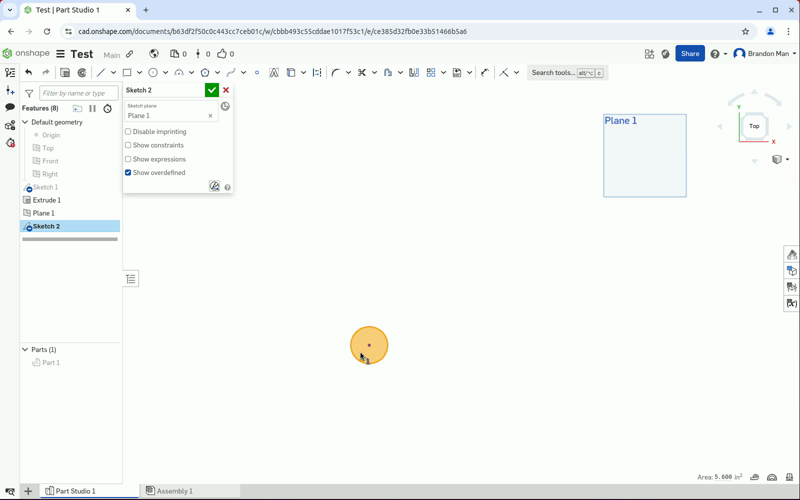
scroll(-6)
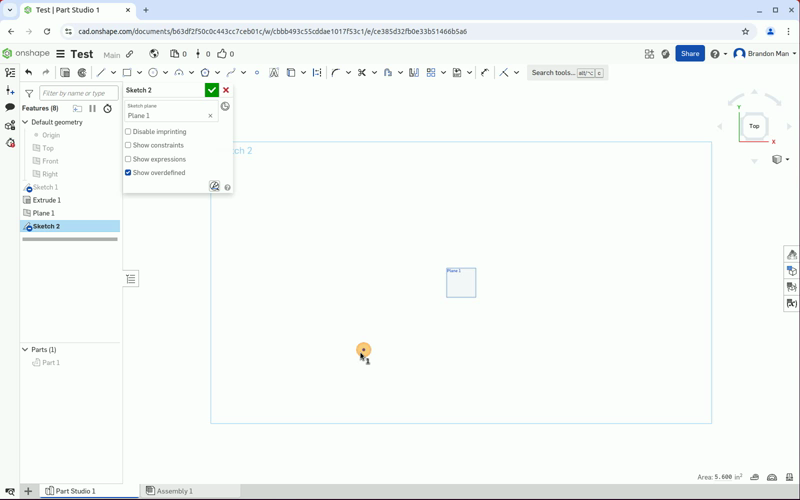
mouse_move(73, 352)
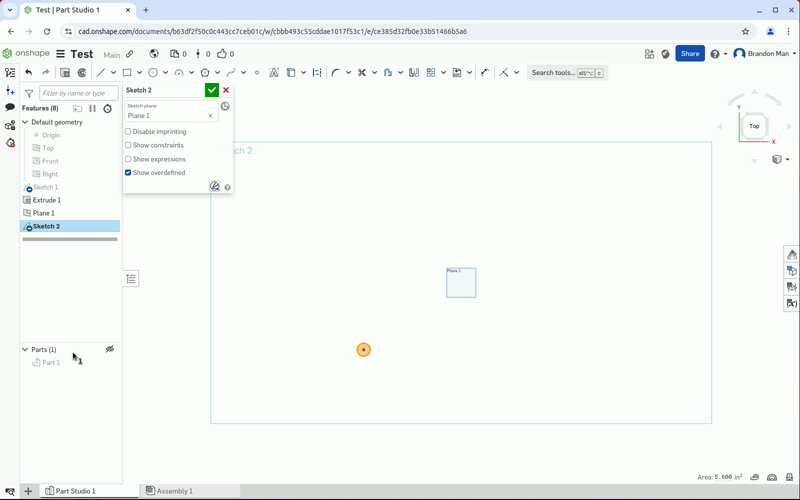
key(shift+y)
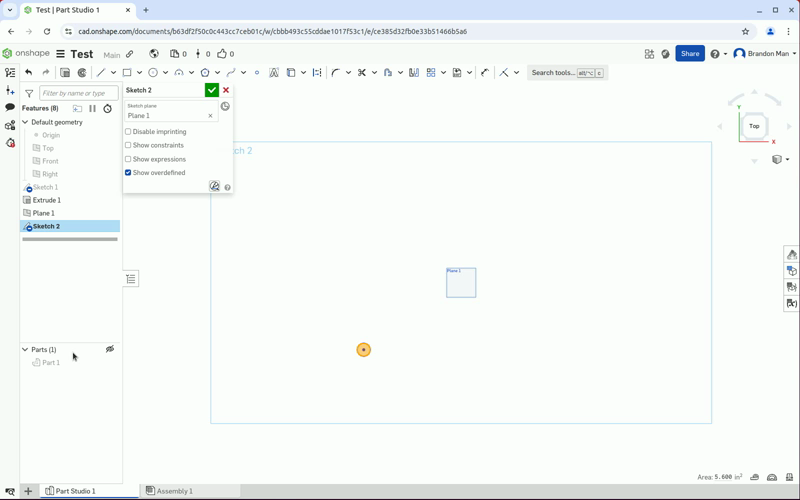
key(shift+e)
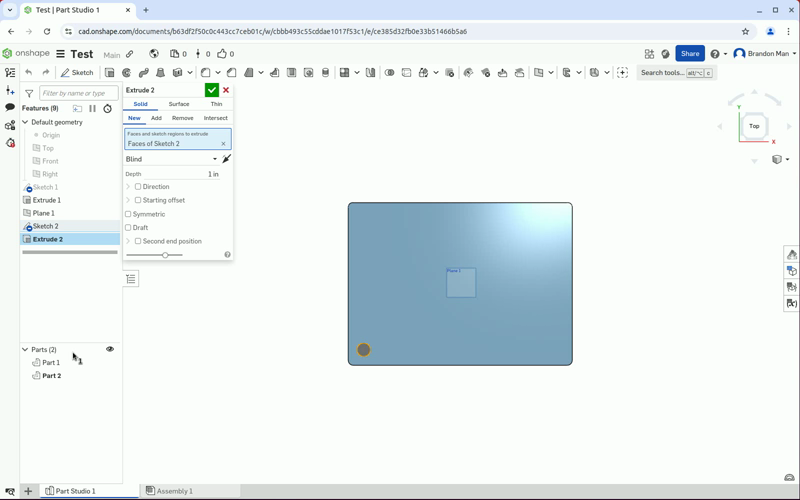
mouse_move(143, 106)
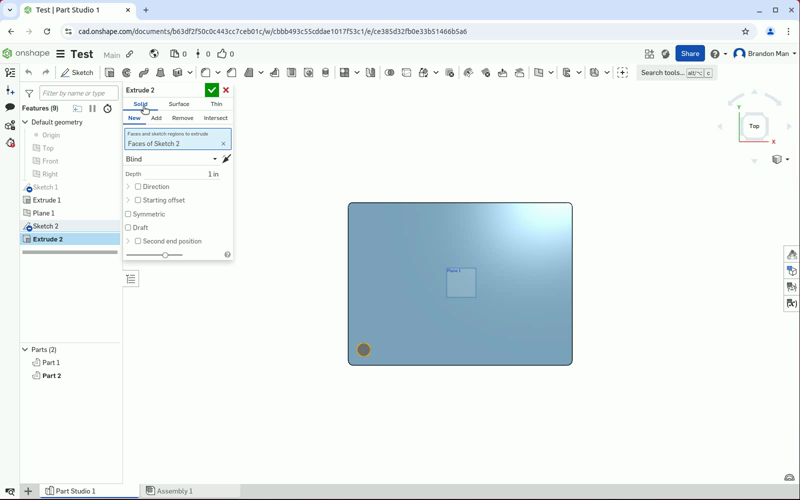
click(143, 106)
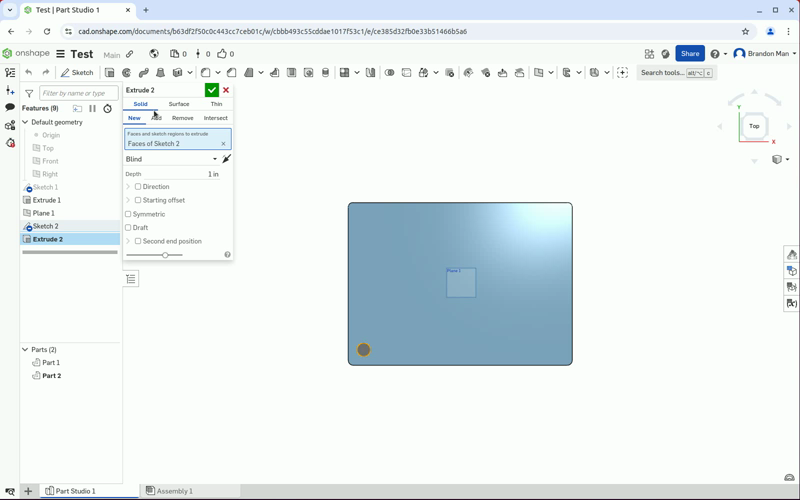
mouse_move(186, 120)
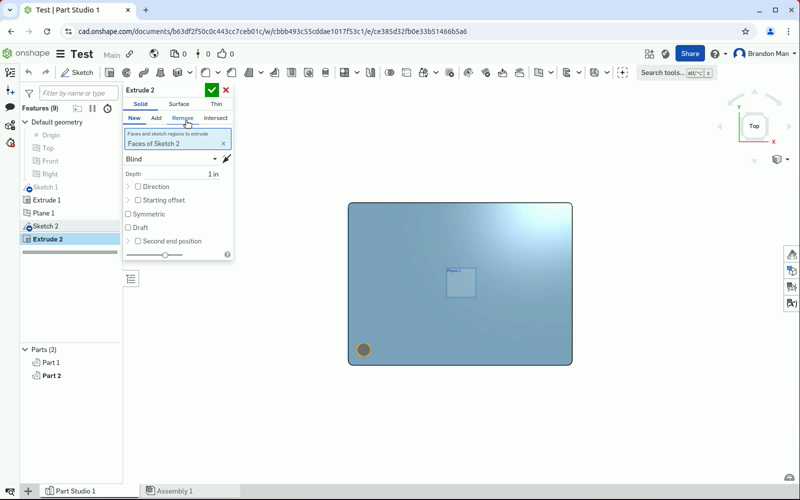
click(186, 120)
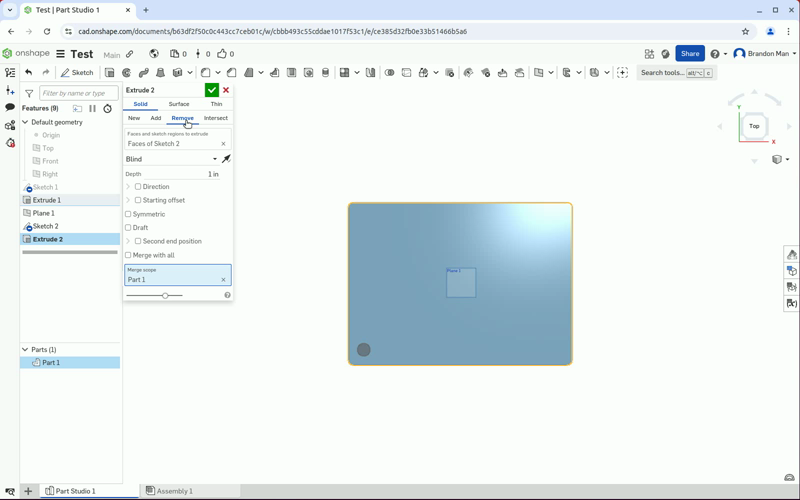
key(tab, 4)
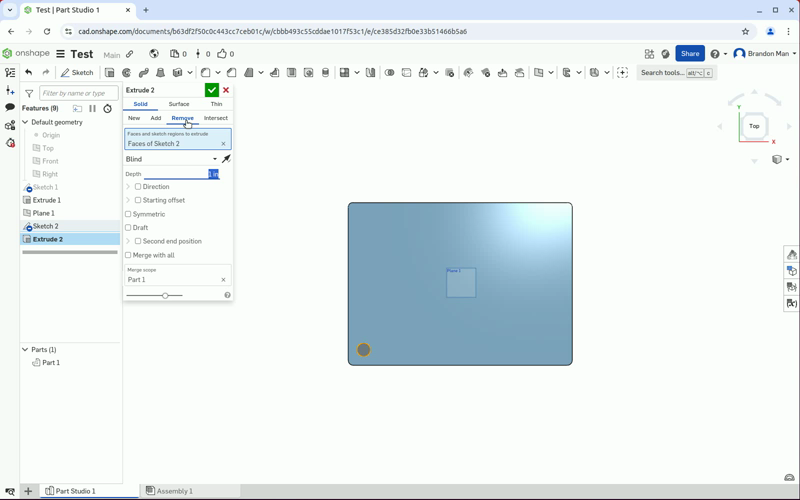
text(0.963)
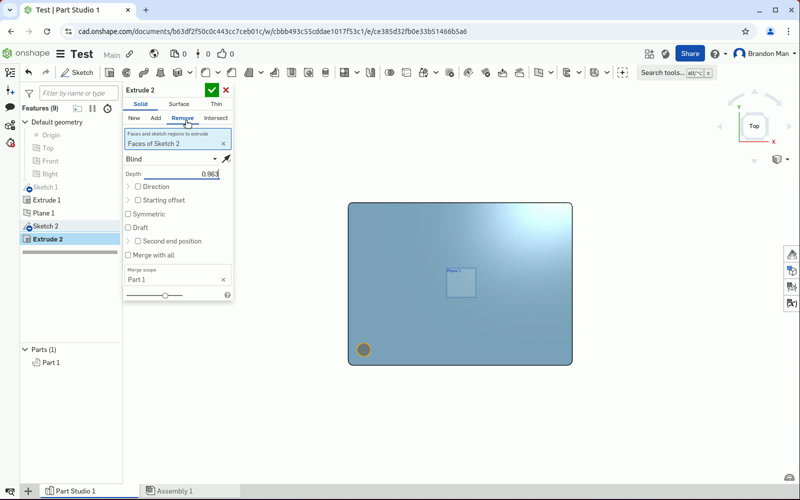
key(tab, 6)
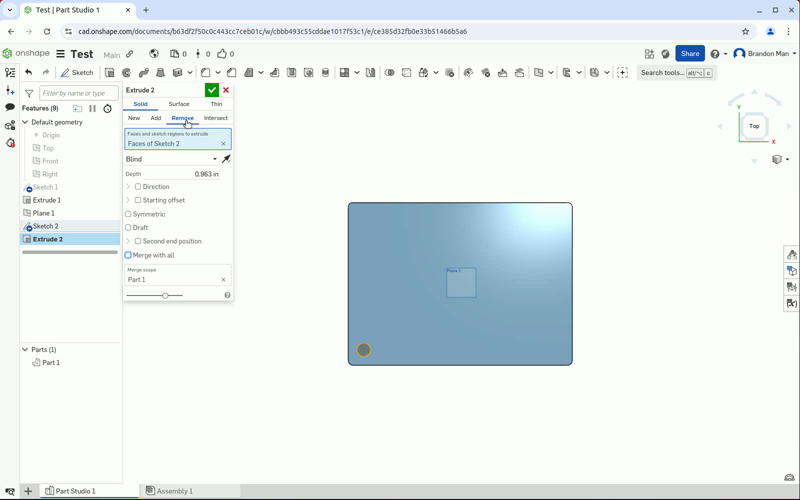
key(space)
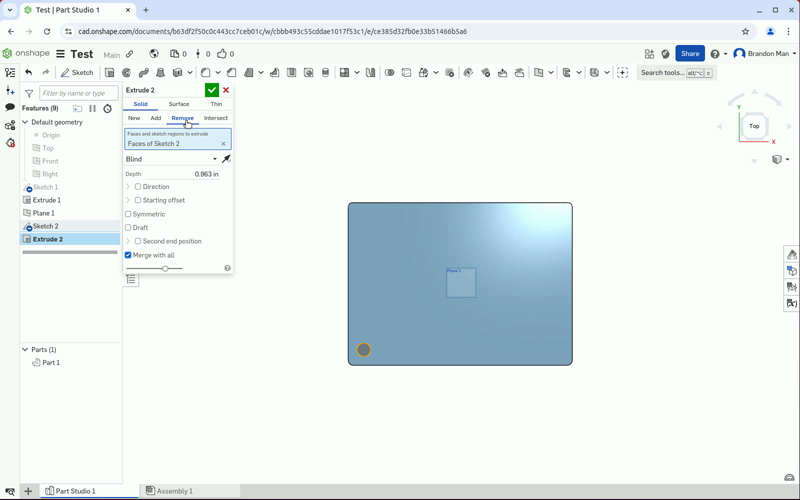
key(enter)
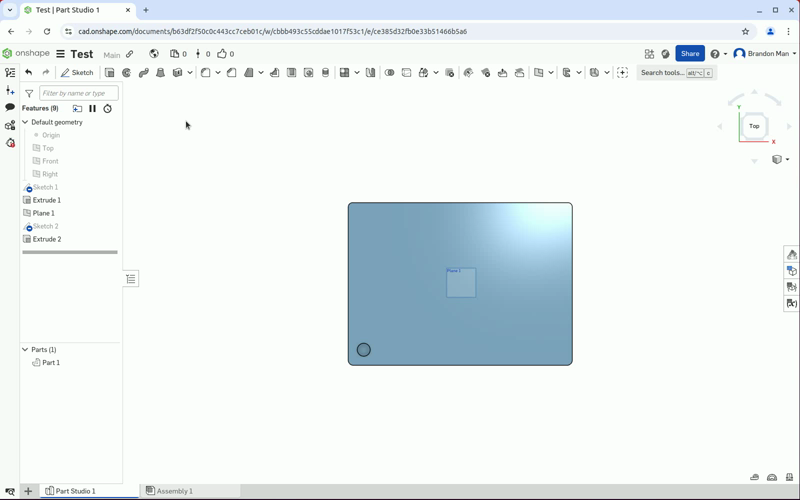
key(shift+h)
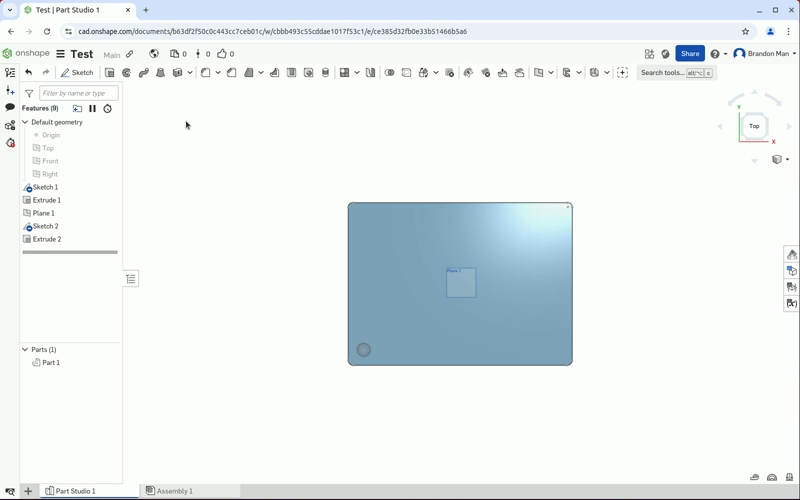
key(shift+h)
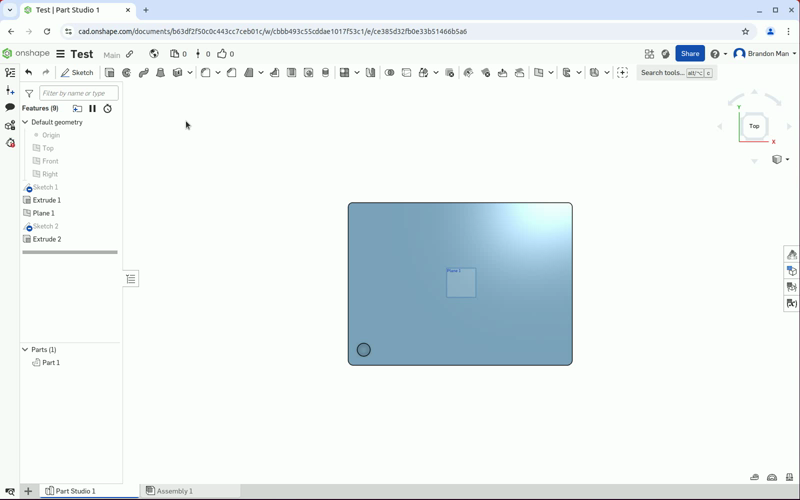
mouse_move(73, 189)
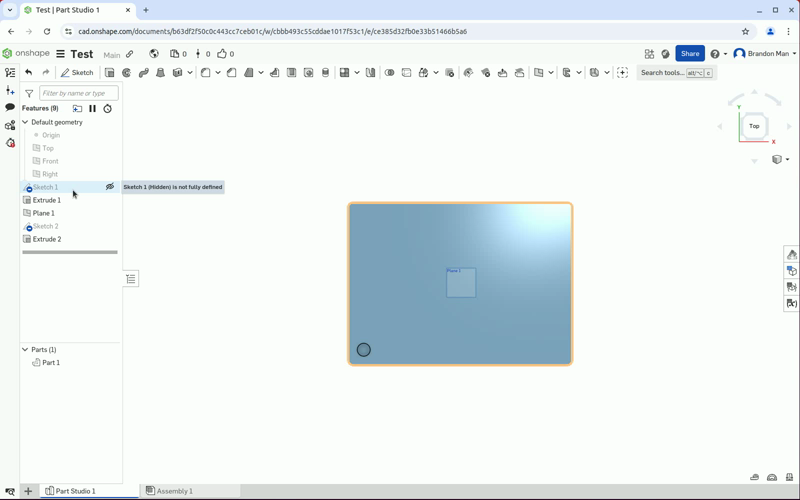
click(73, 189)
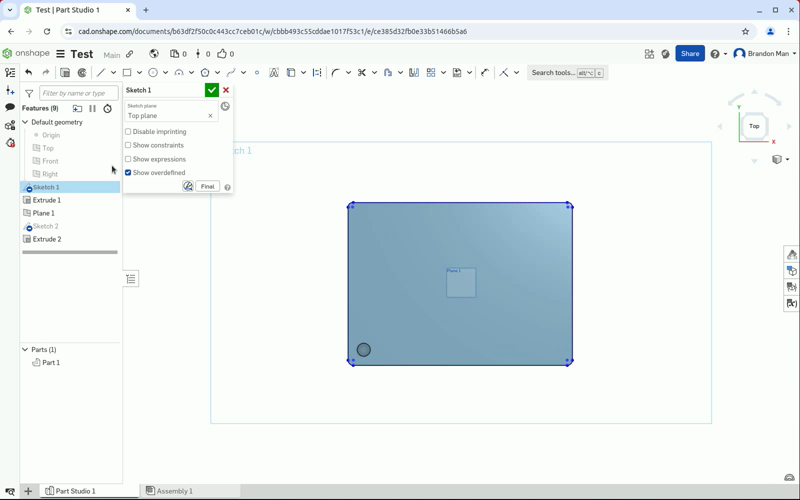
mouse_move(229, 92)
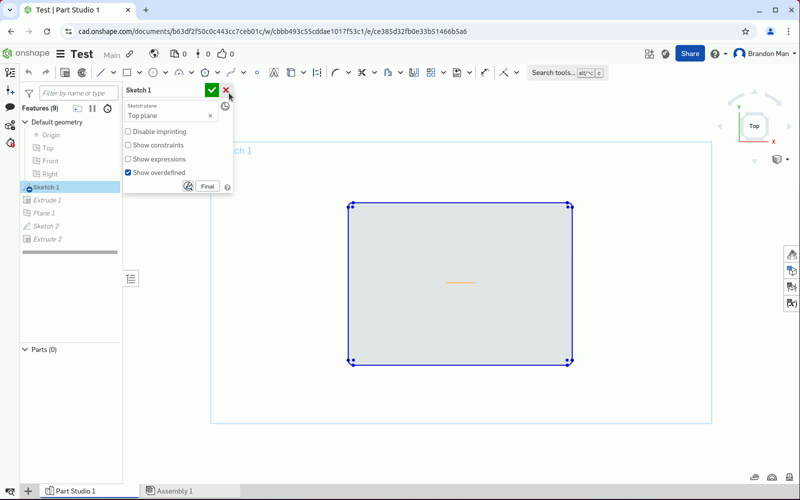
click(229, 92)
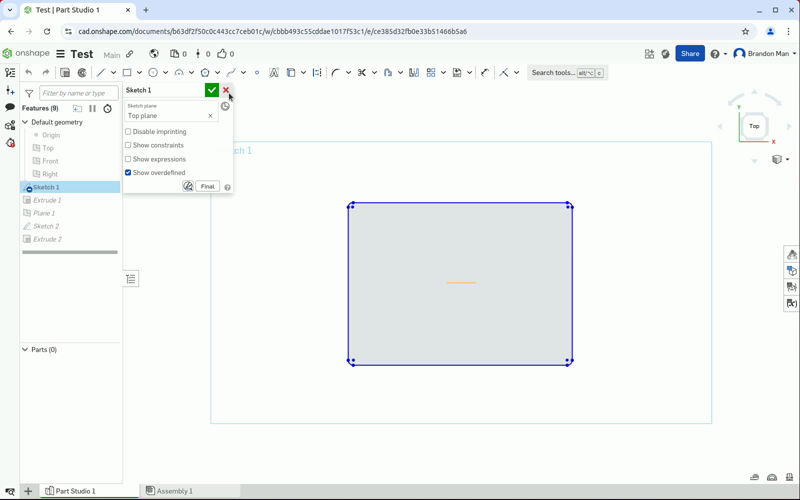
key(shift+s)
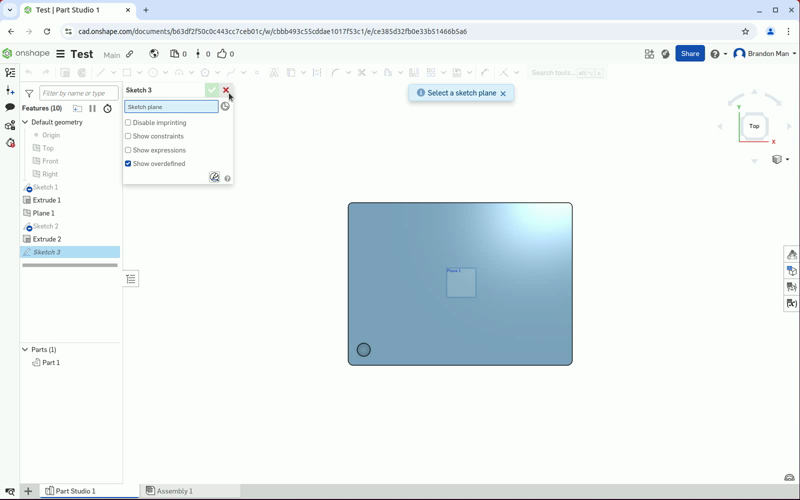
mouse_move(73, 215)
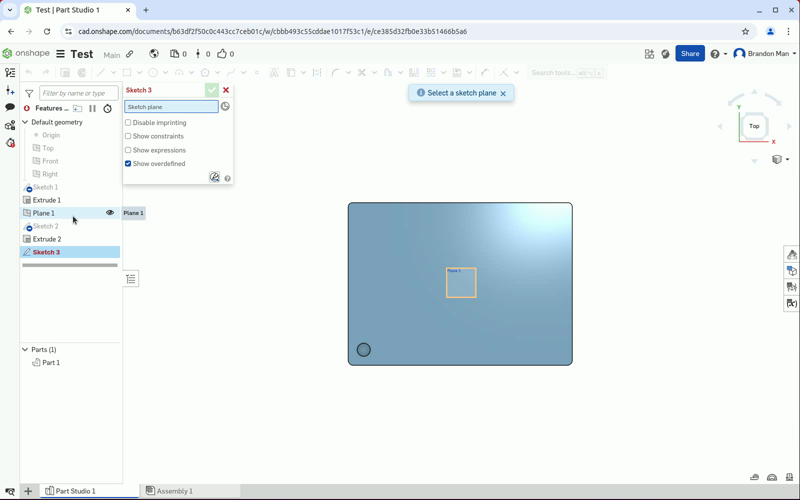
click(73, 215)
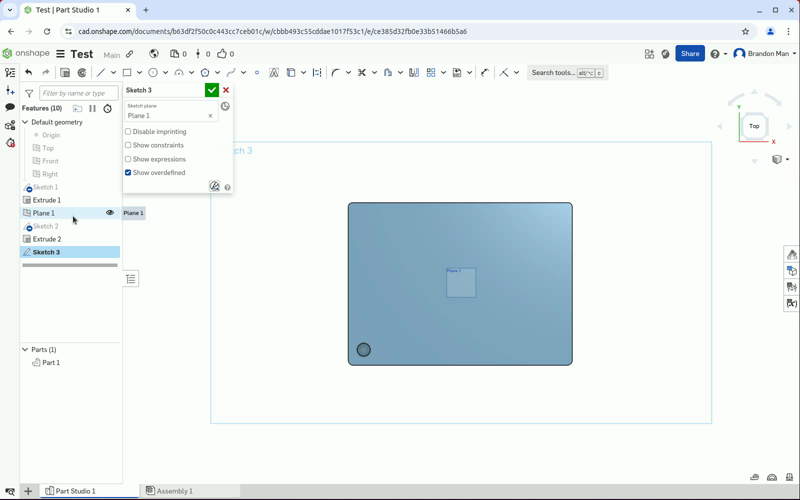
mouse_move(73, 352)
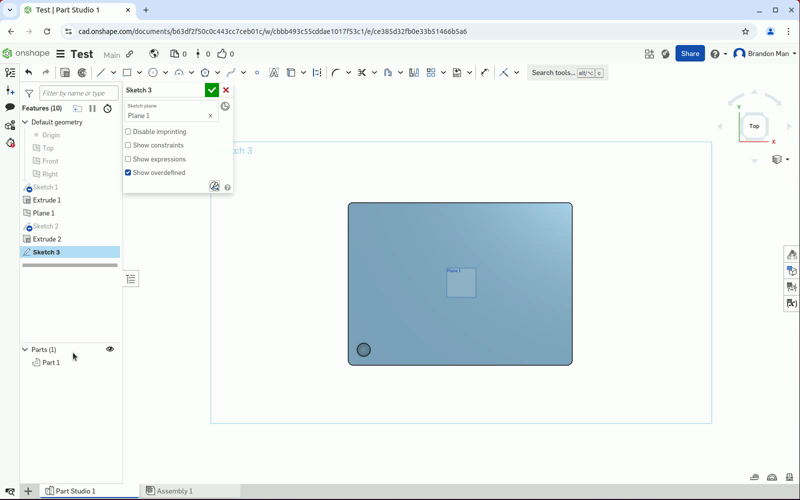
key(y)
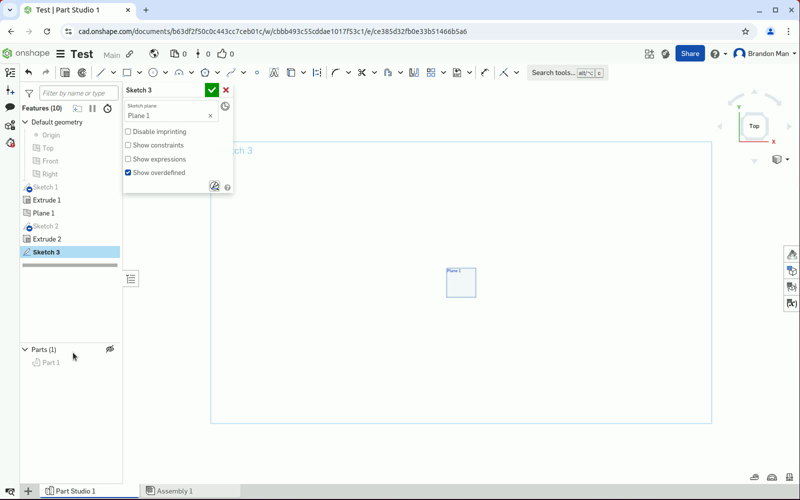
key(c)
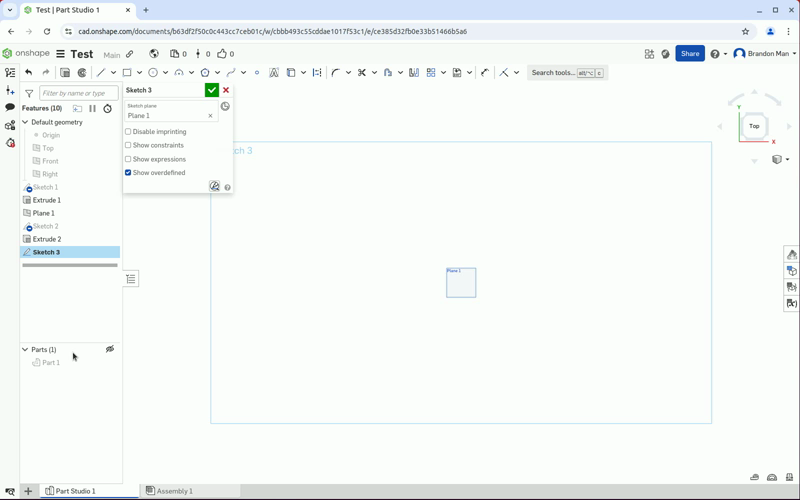
key_down(shift)
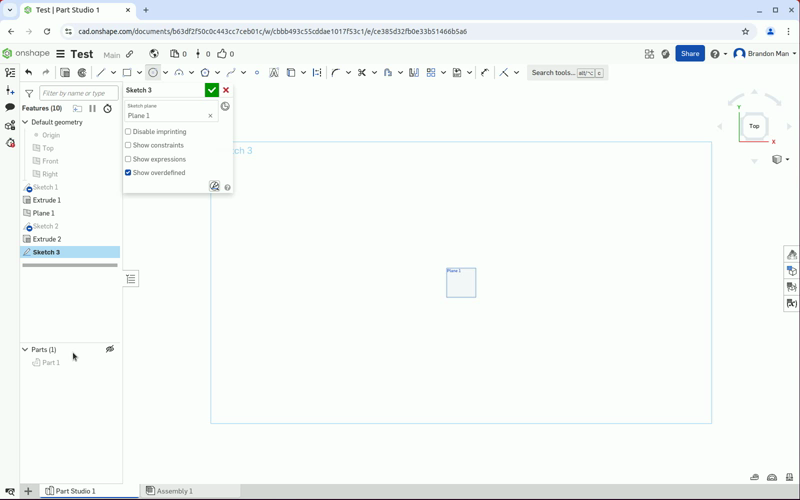
mouse_move(363, 216)
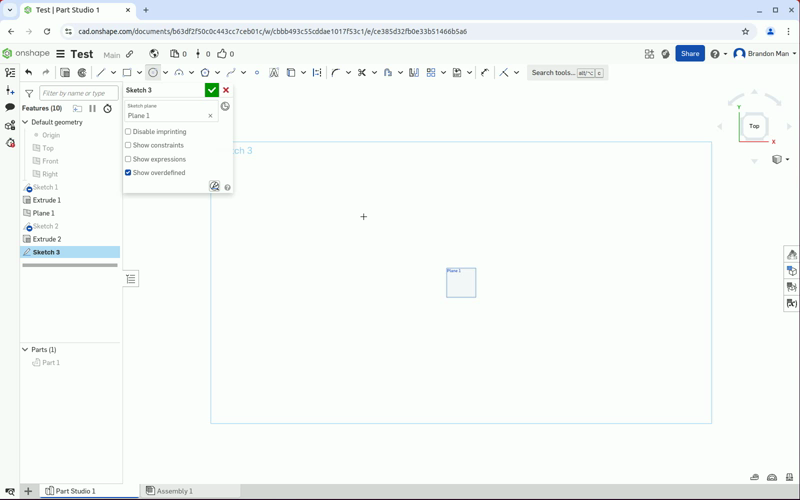
click(363, 216)
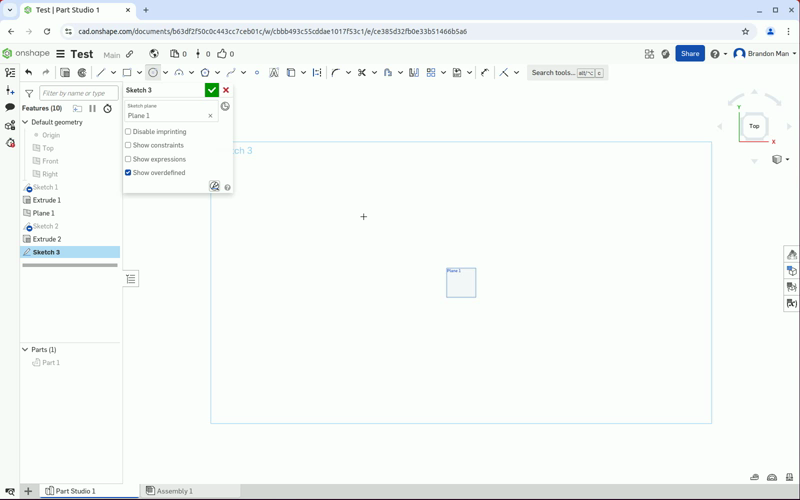
key_up(shift)
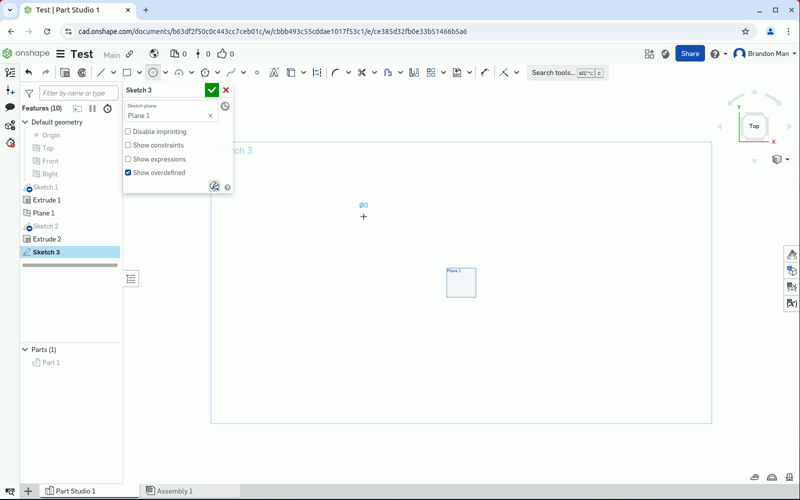
mouse_move(370, 216)
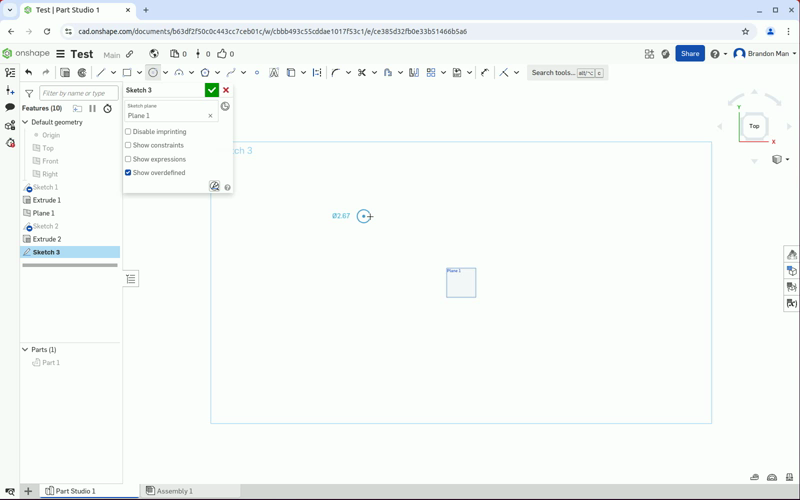
click(370, 216)
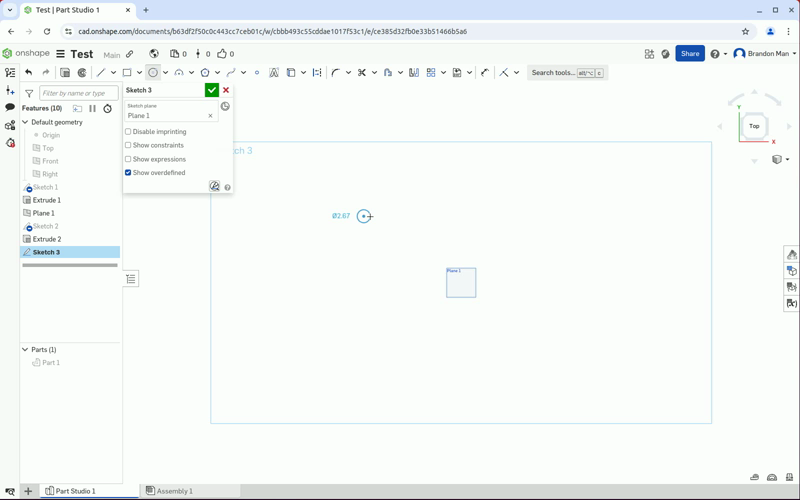
key(esc)
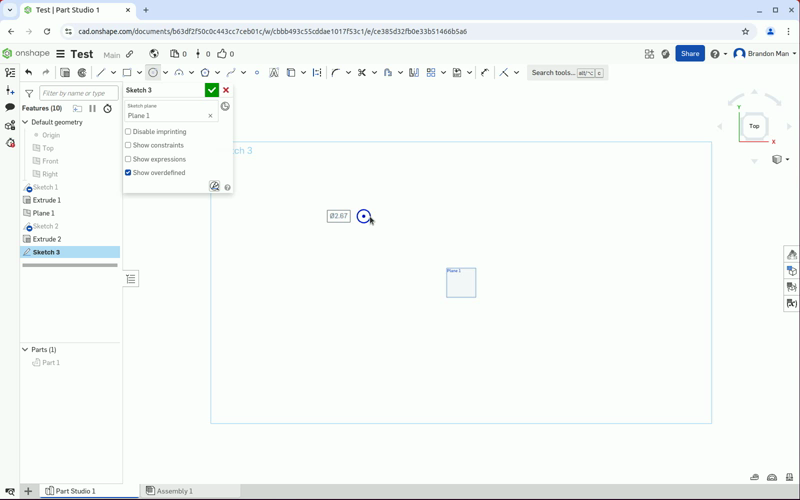
mouse_move(362, 213)
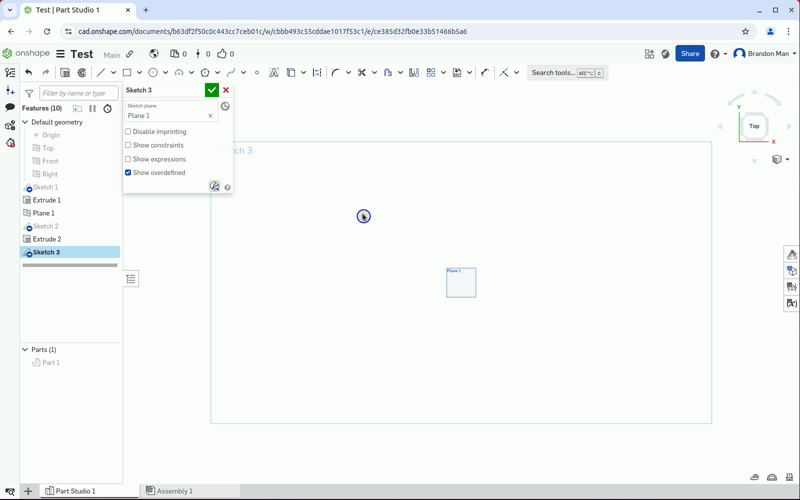
scroll(6)
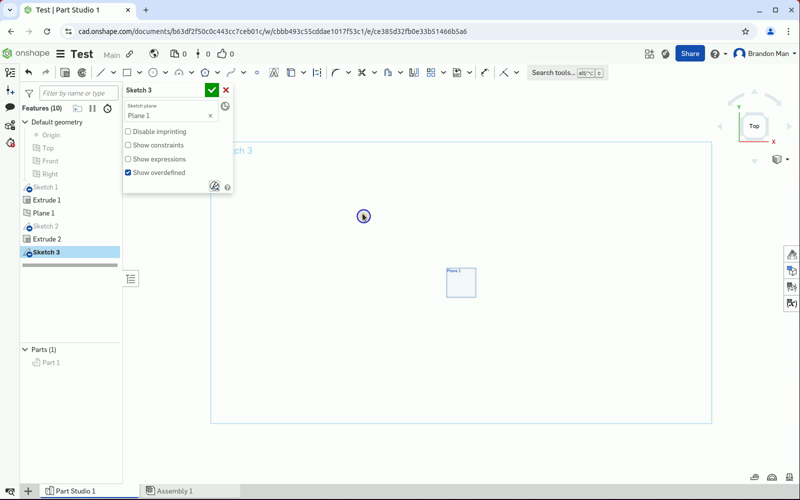
scroll(6)
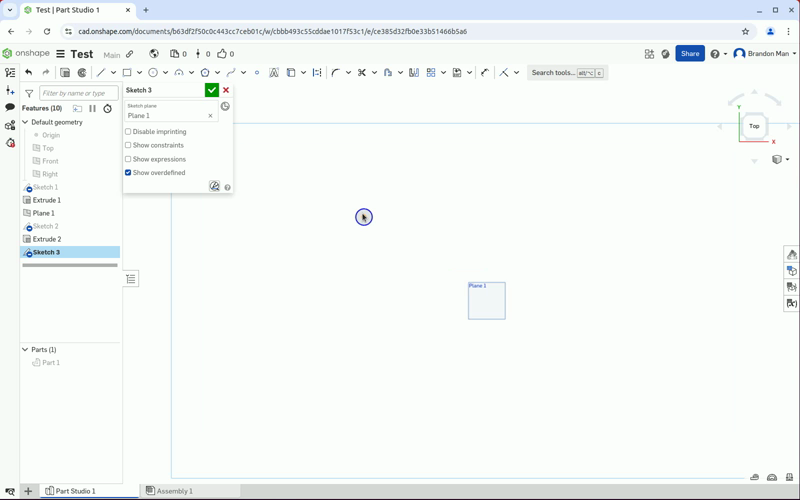
scroll(6)
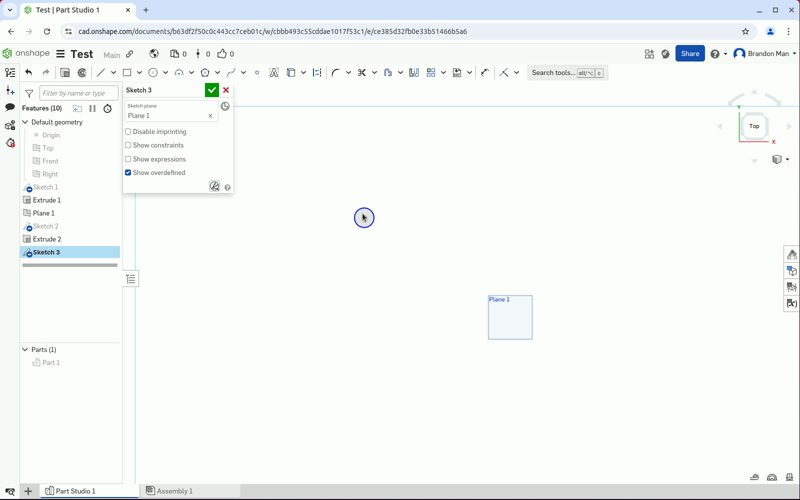
scroll(6)
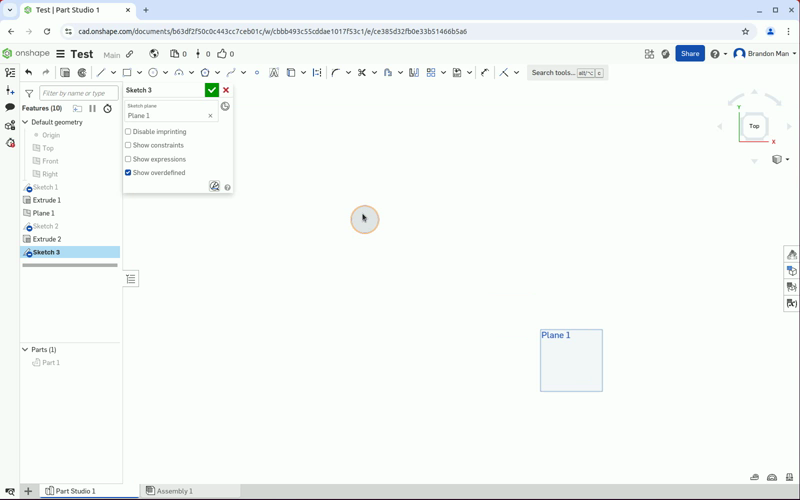
scroll(6)
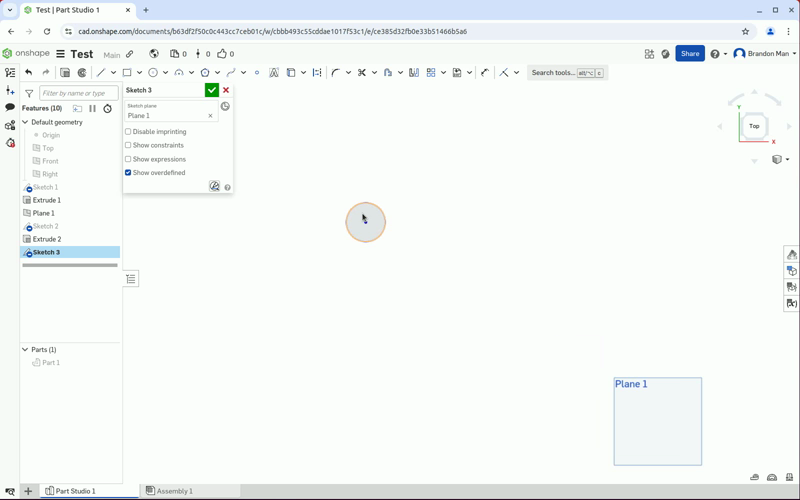
scroll(6)
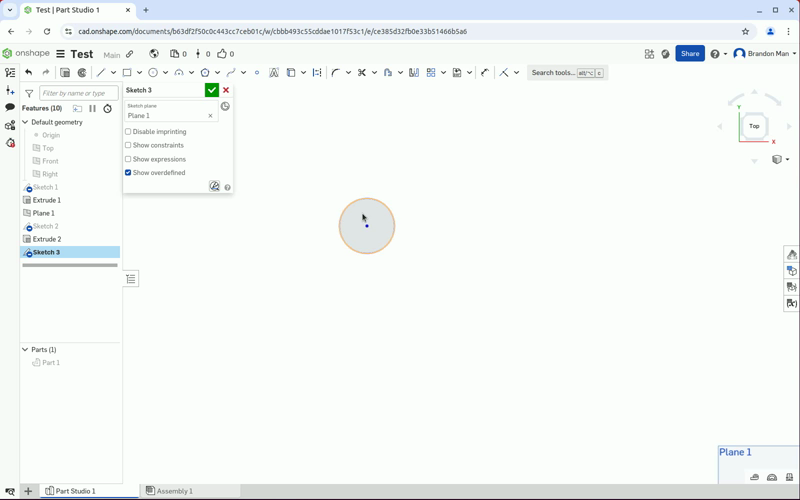
scroll(6)
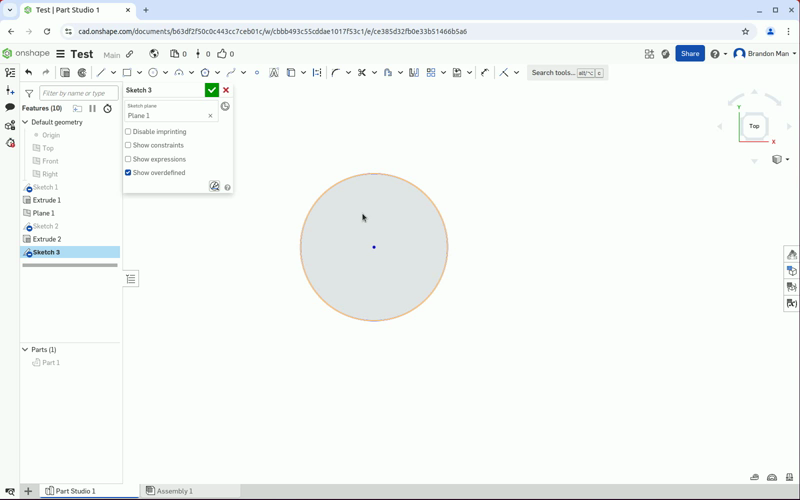
click(362, 213)
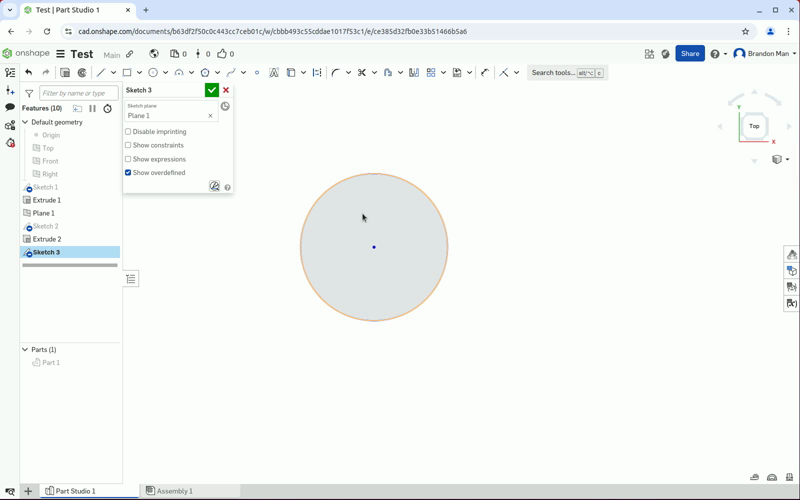
scroll(-6)
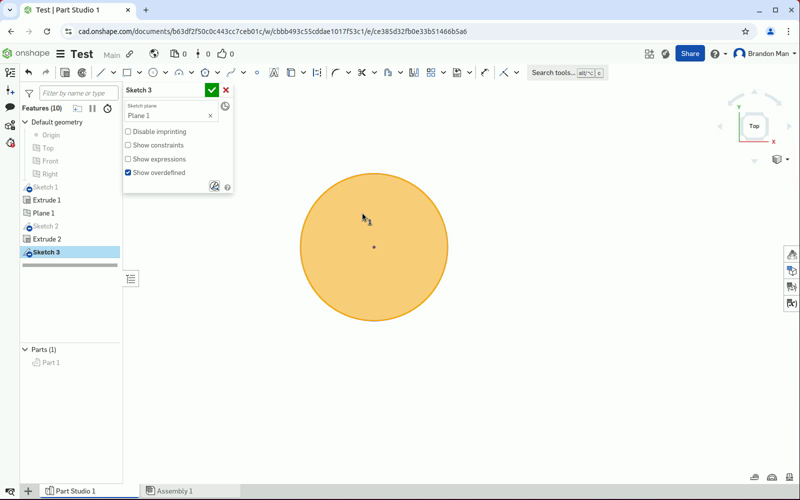
scroll(-6)
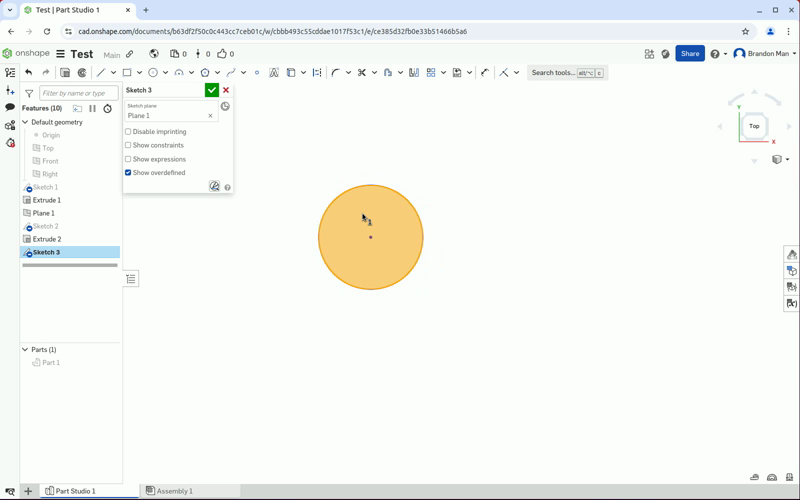
scroll(-6)
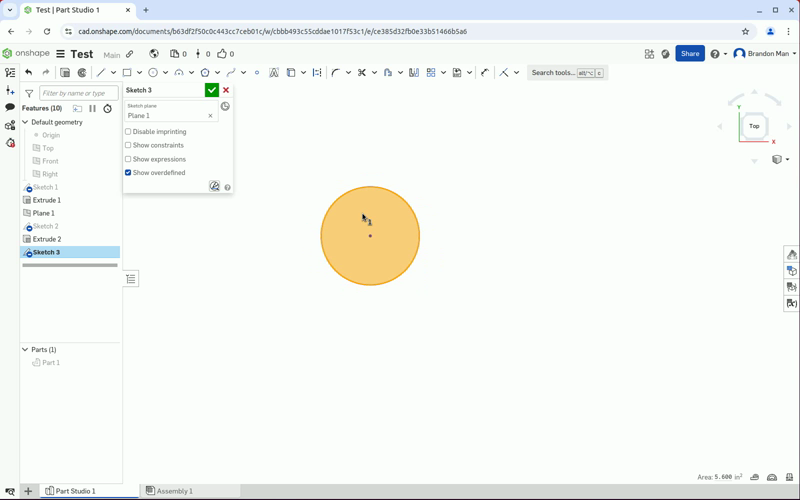
scroll(-6)
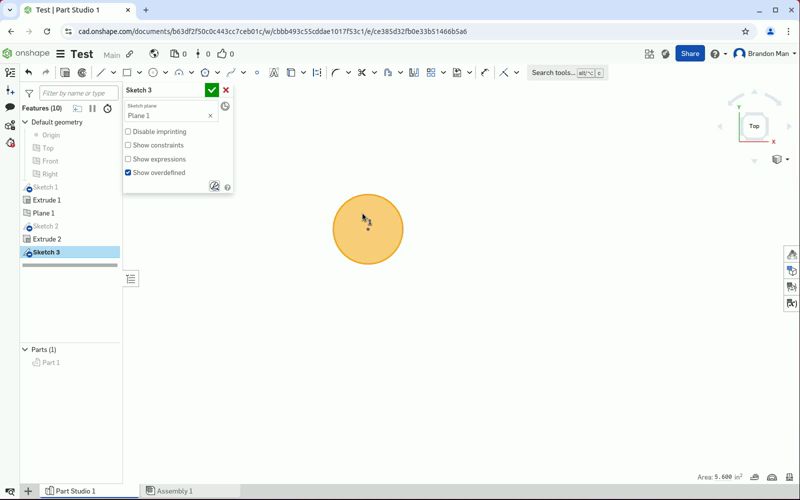
scroll(-6)
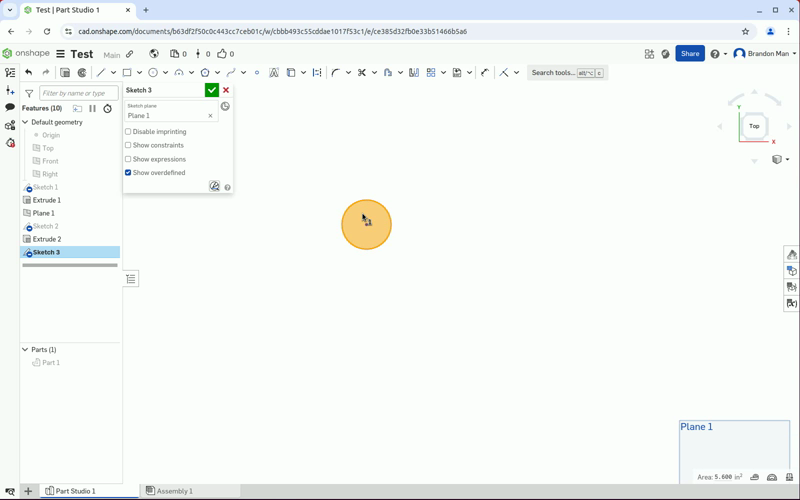
scroll(-6)
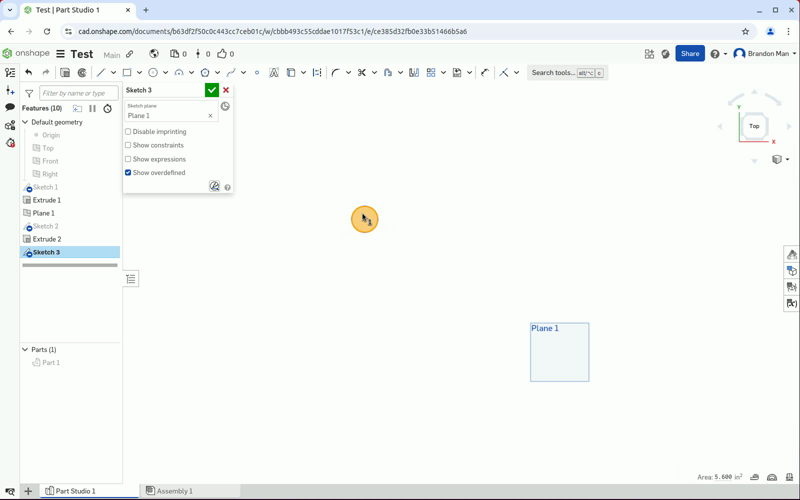
scroll(-6)
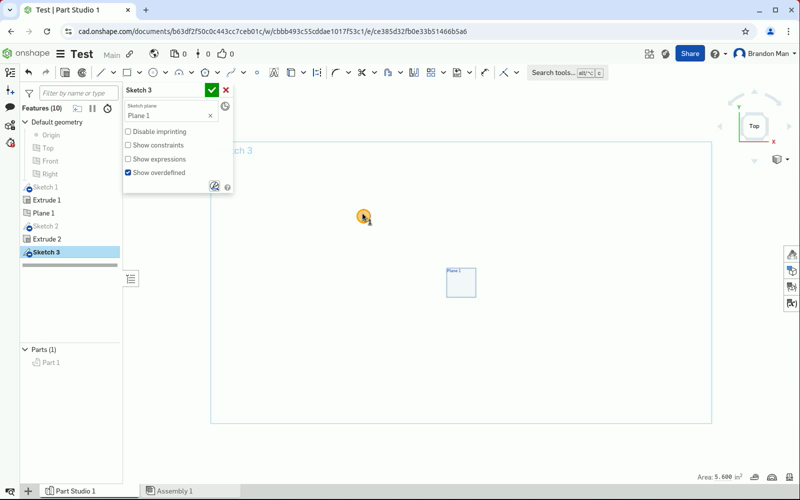
mouse_move(73, 352)
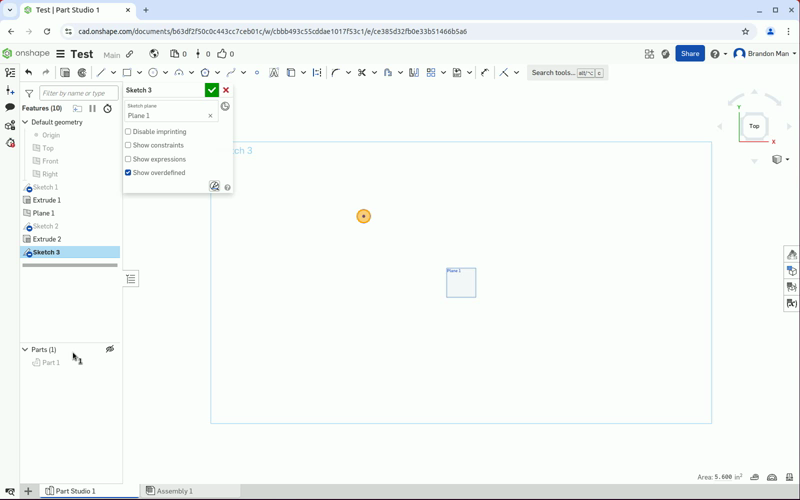
key(shift+y)
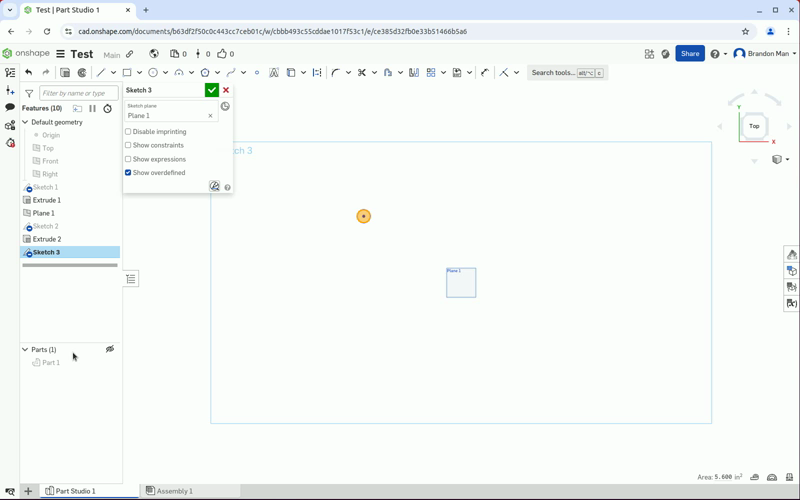
key(shift+e)
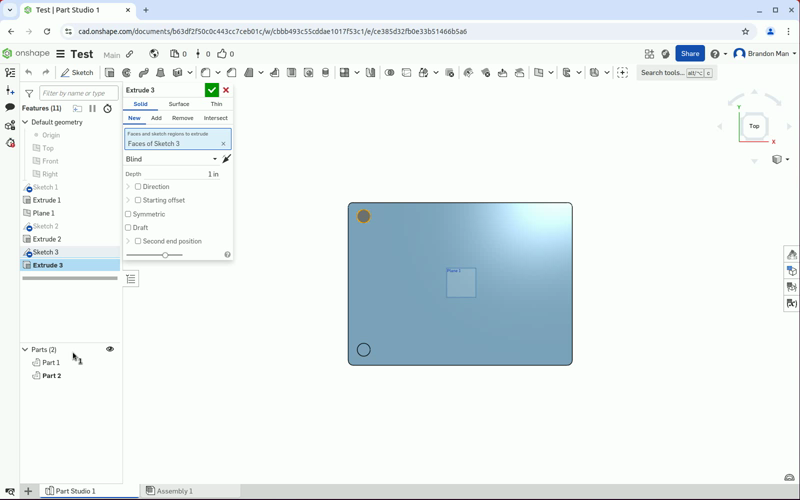
mouse_move(143, 106)
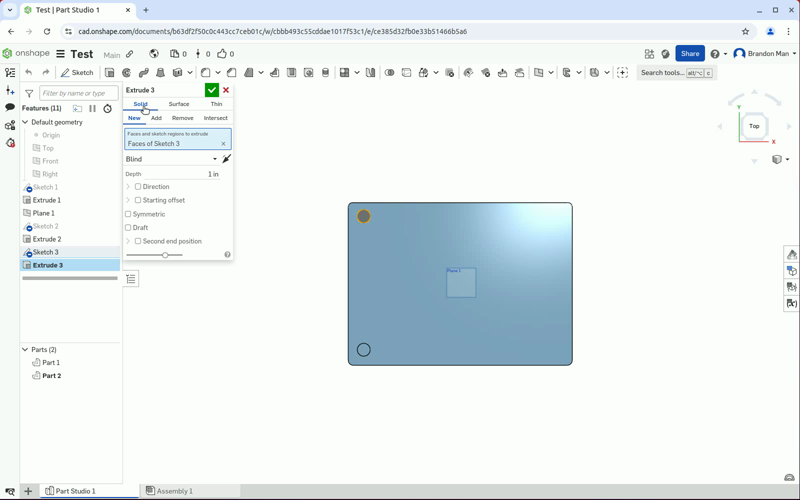
click(143, 106)
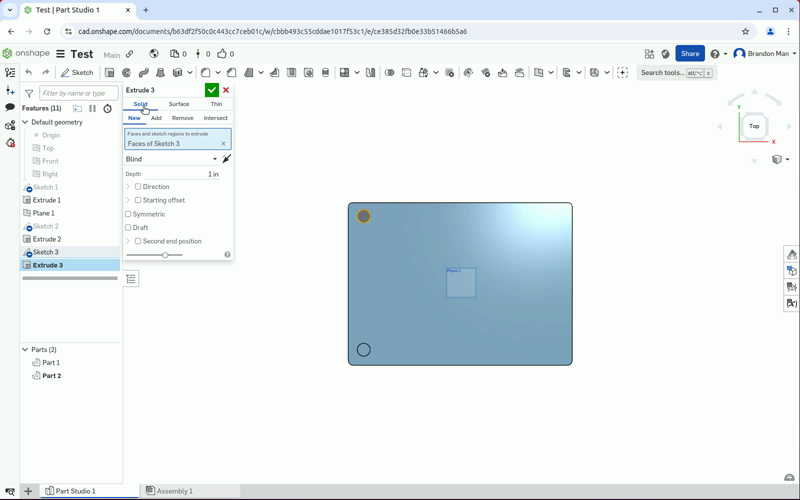
mouse_move(186, 120)
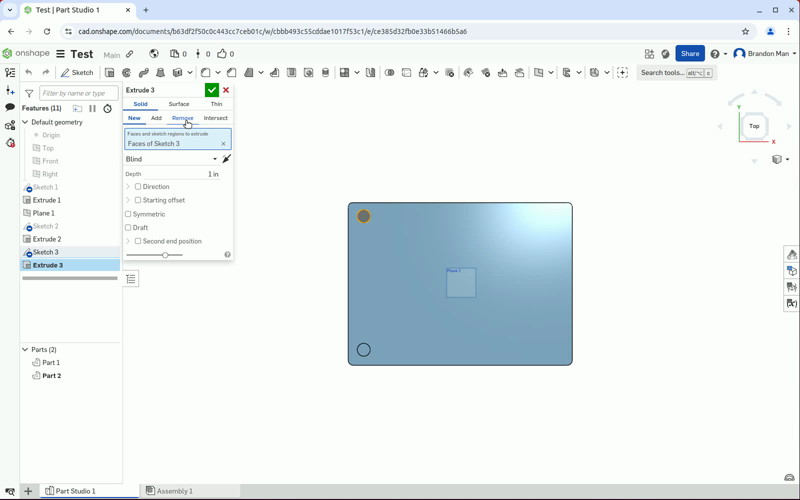
click(186, 120)
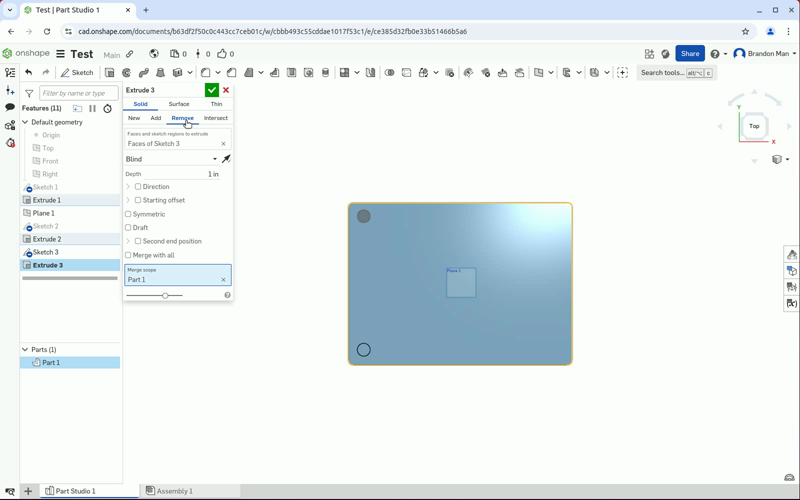
key(tab, 4)
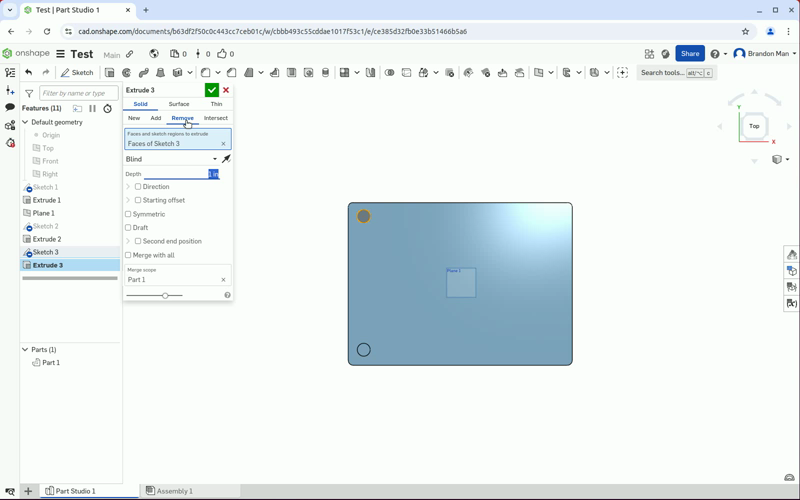
text(0.963)
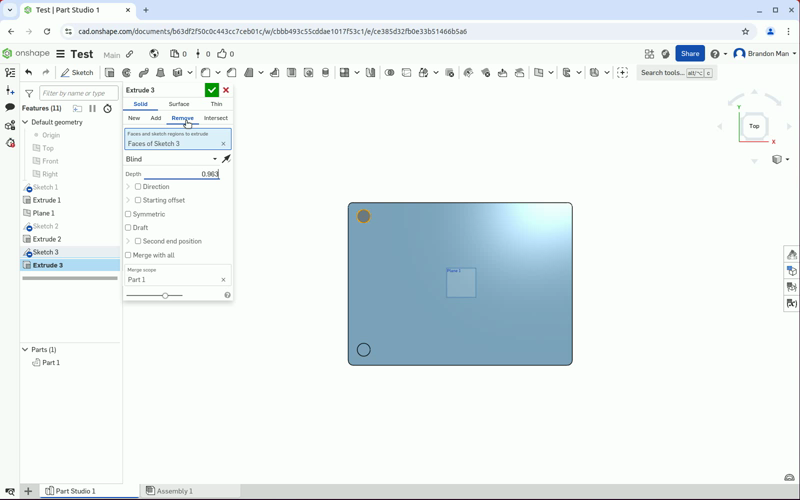
key(tab, 6)
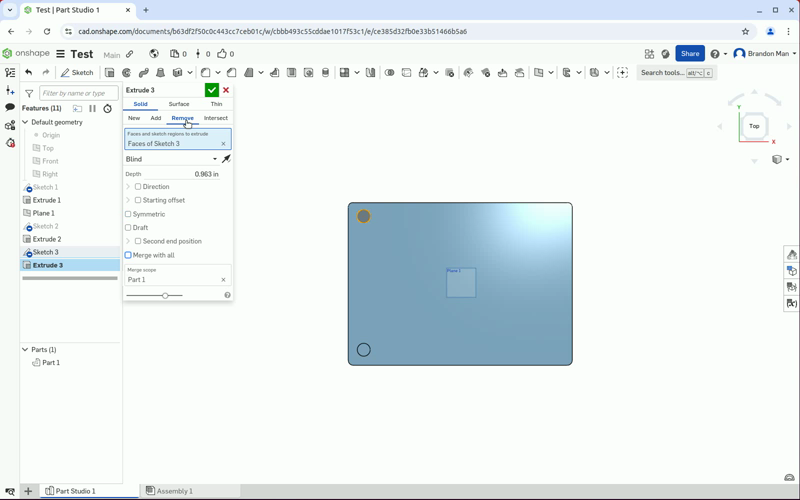
key(space)
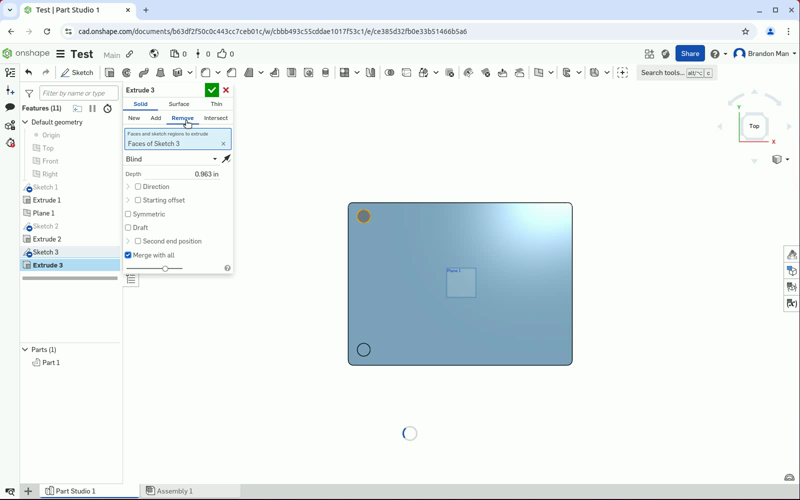
key(enter)
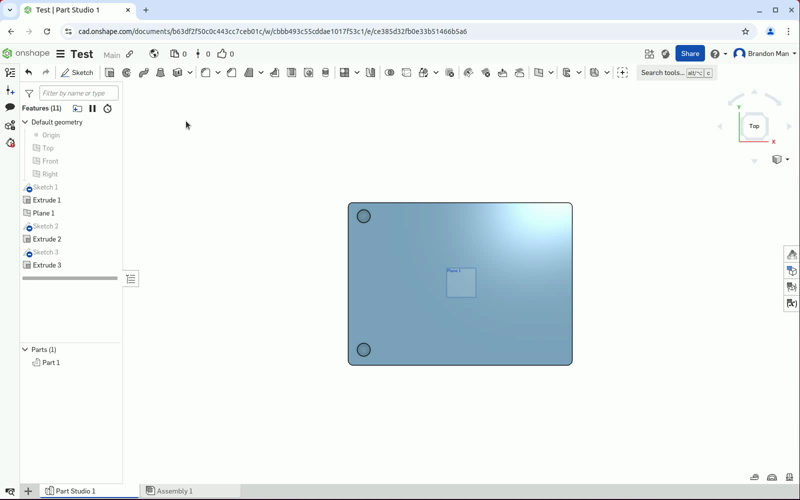
key(shift+h)
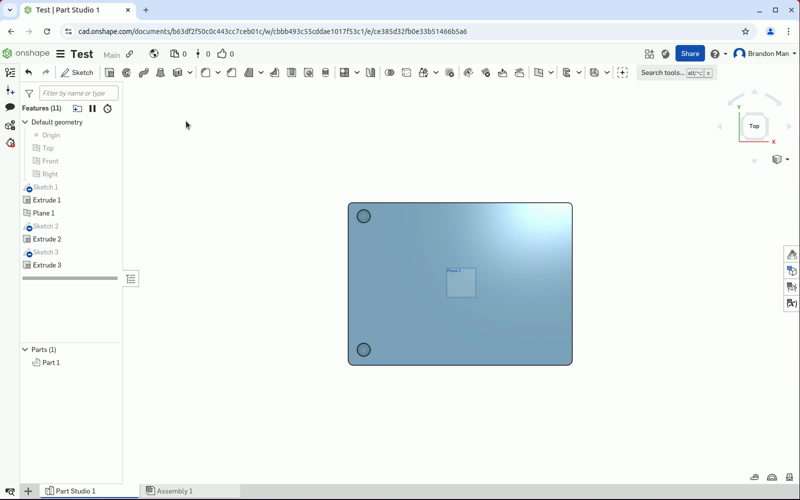
key(shift+h)
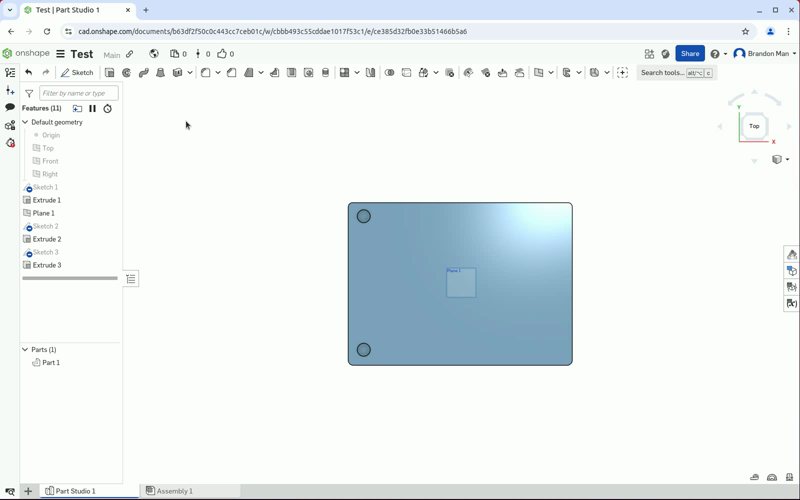
mouse_move(73, 189)
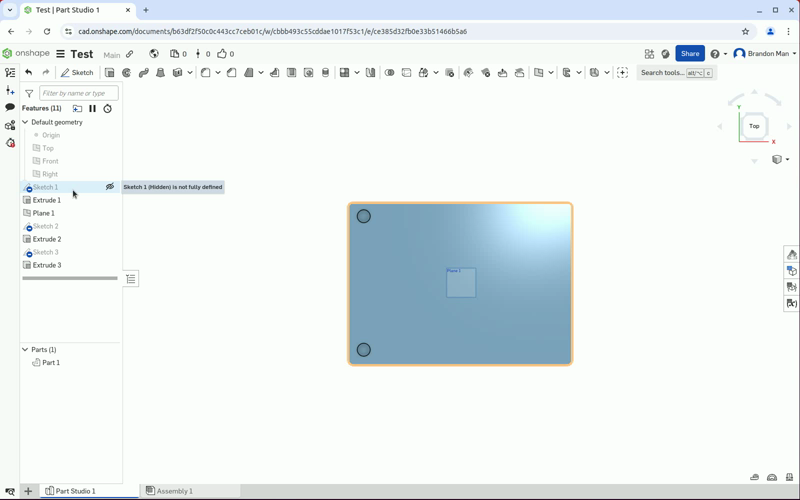
click(73, 189)
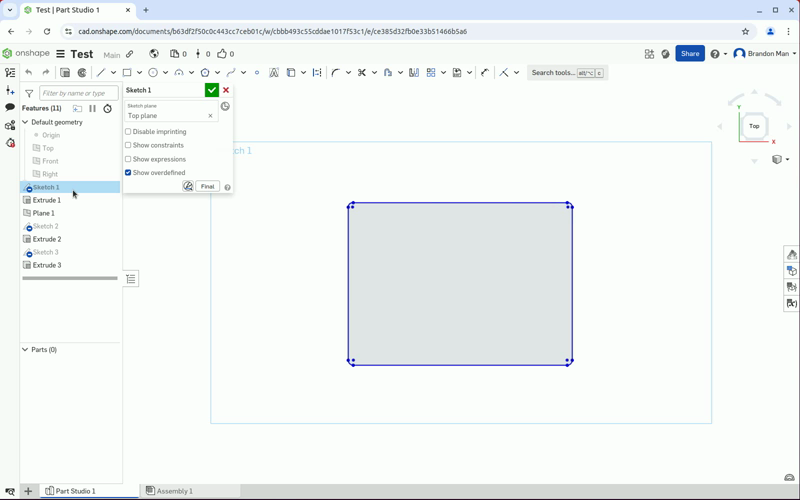
mouse_move(229, 92)
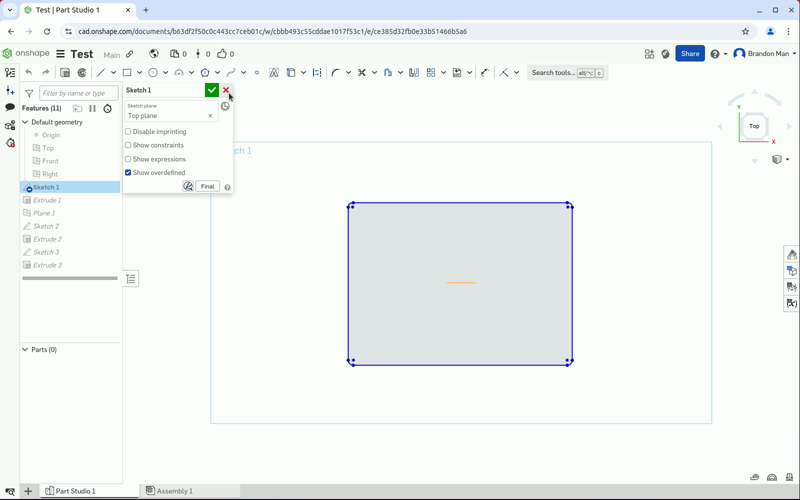
click(229, 92)
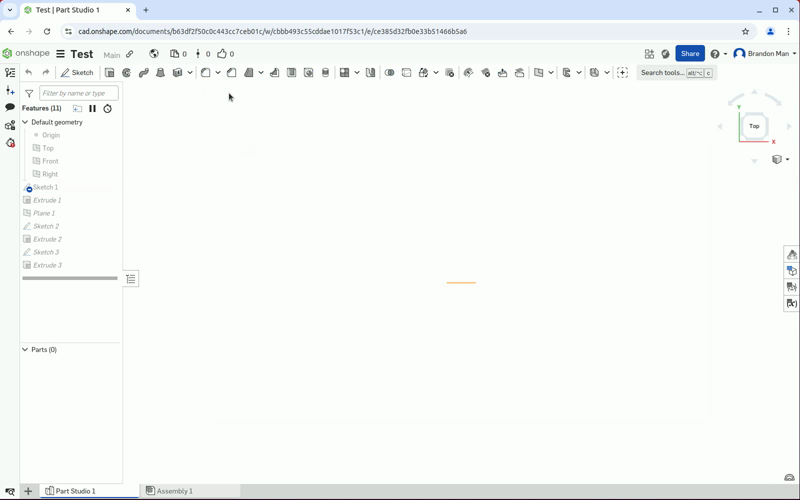
key(shift+s)
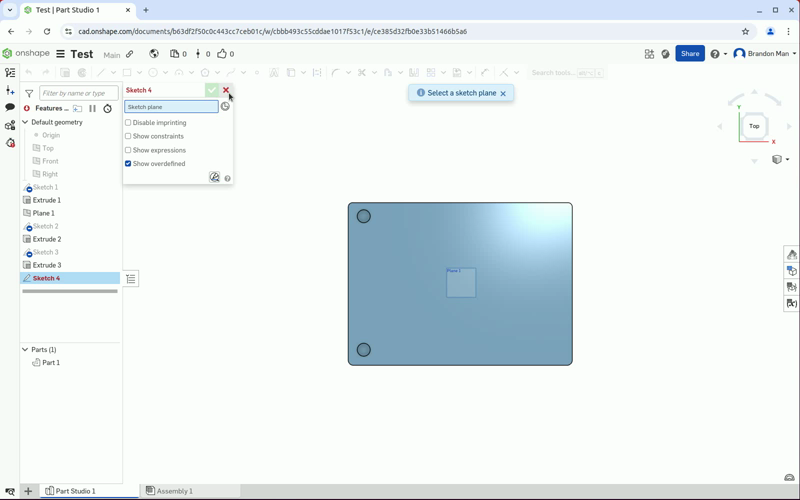
mouse_move(73, 215)
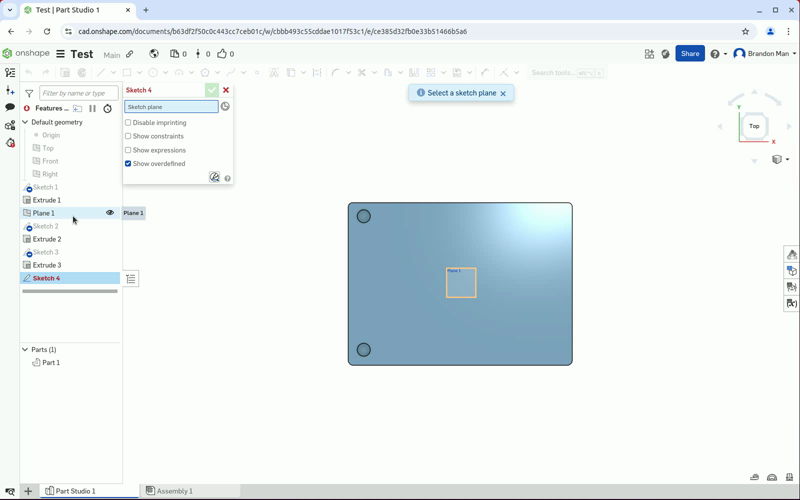
click(73, 215)
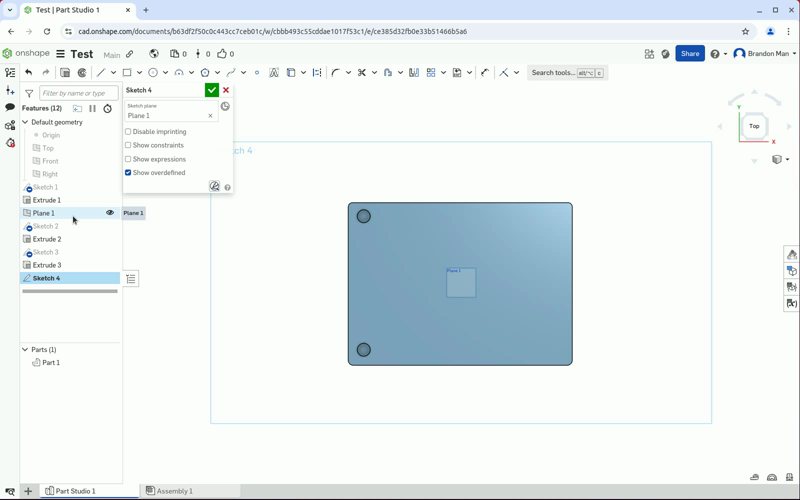
mouse_move(73, 352)
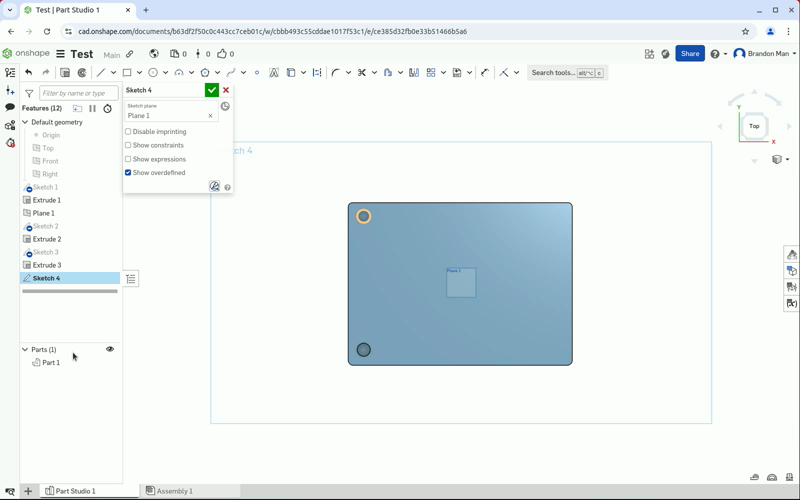
key(y)
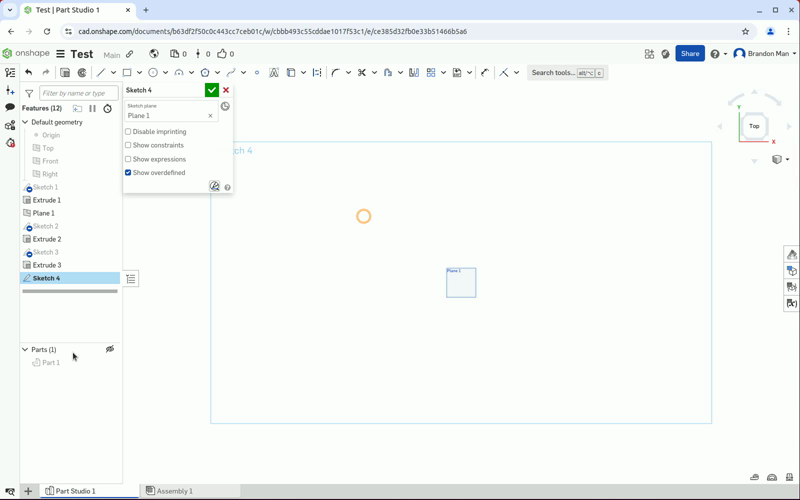
key(c)
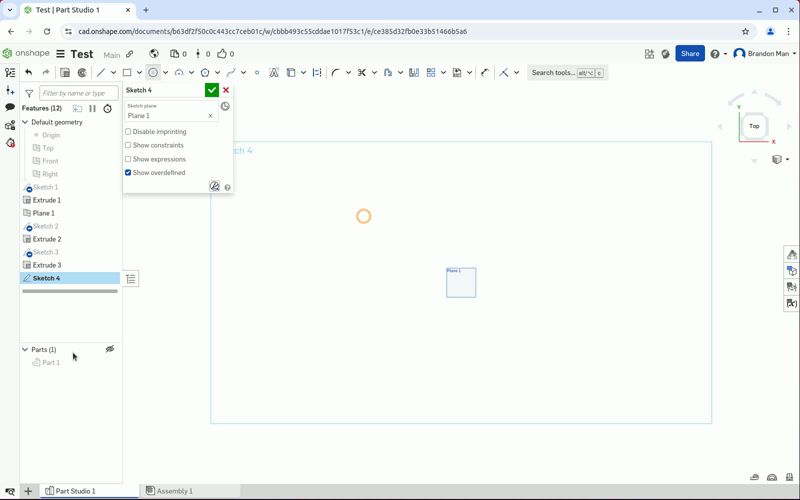
key_down(shift)
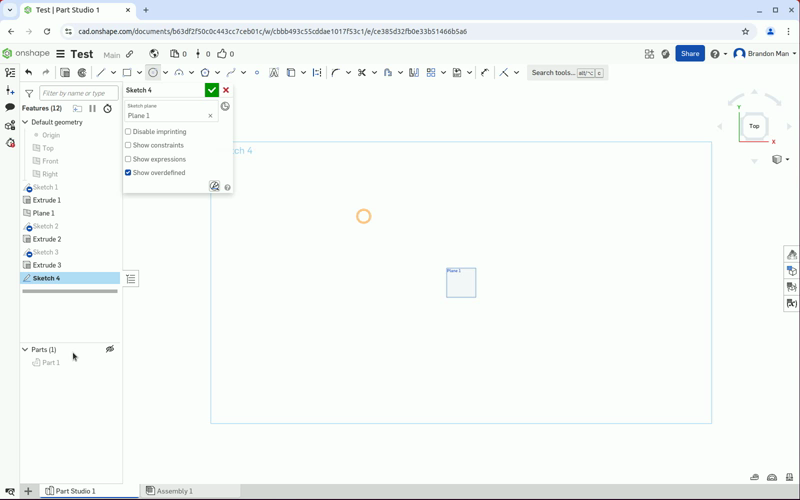
mouse_move(558, 216)
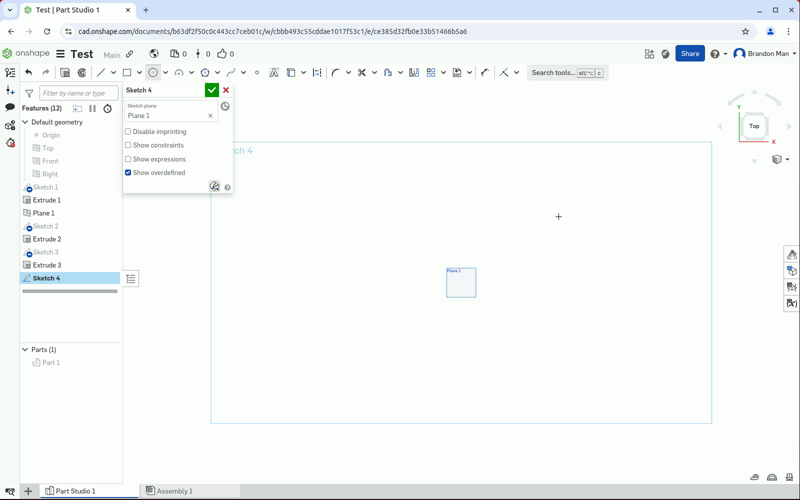
click(558, 216)
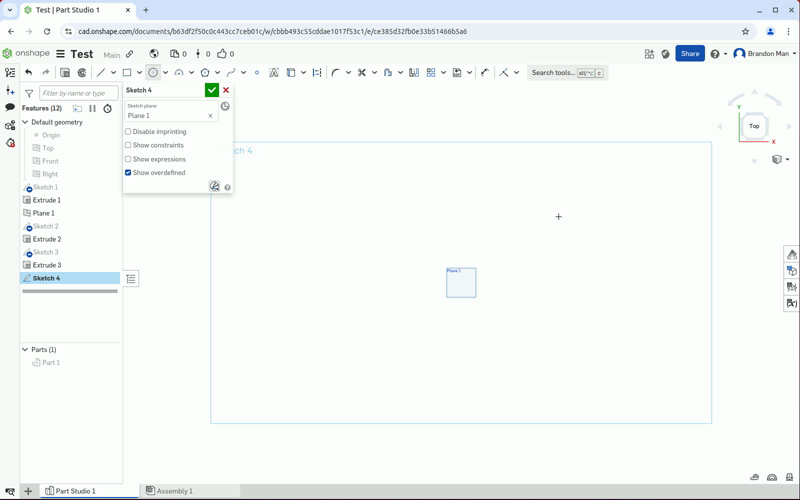
key_up(shift)
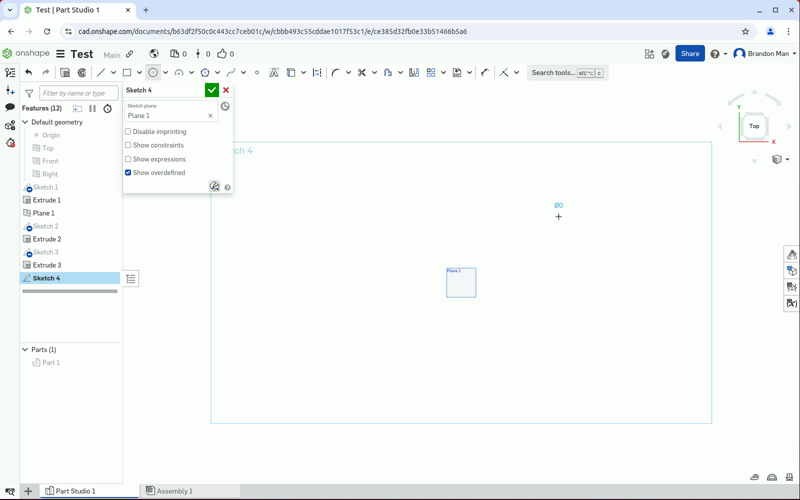
mouse_move(564, 216)
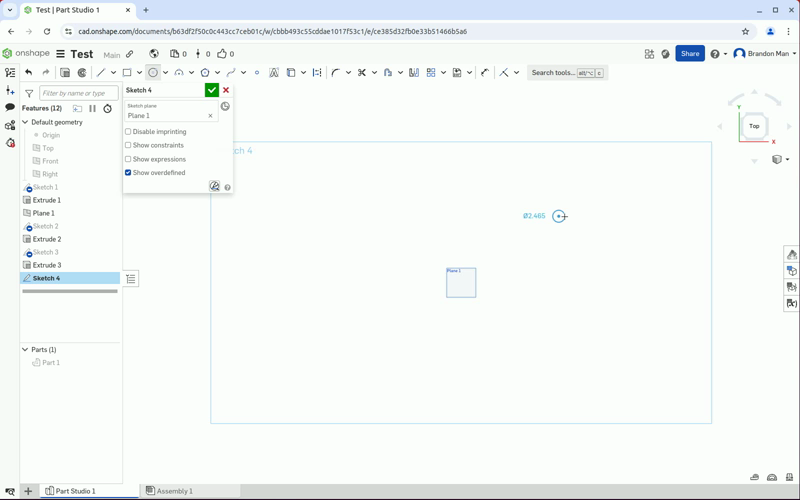
click(564, 216)
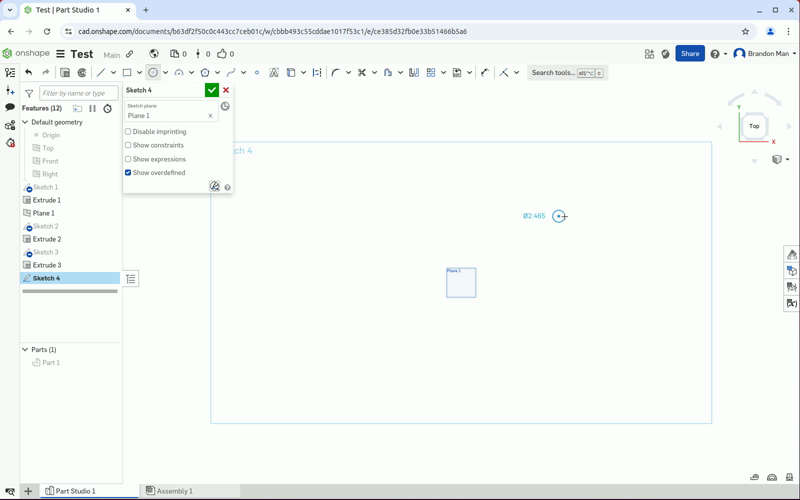
key(esc)
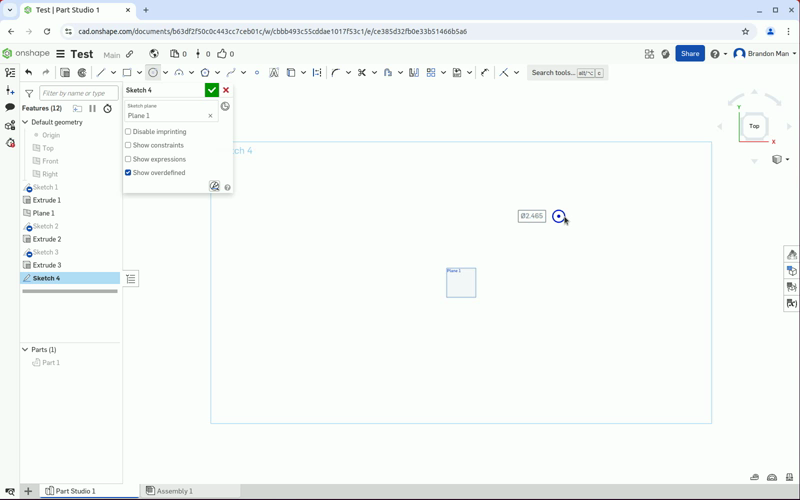
mouse_move(562, 220)
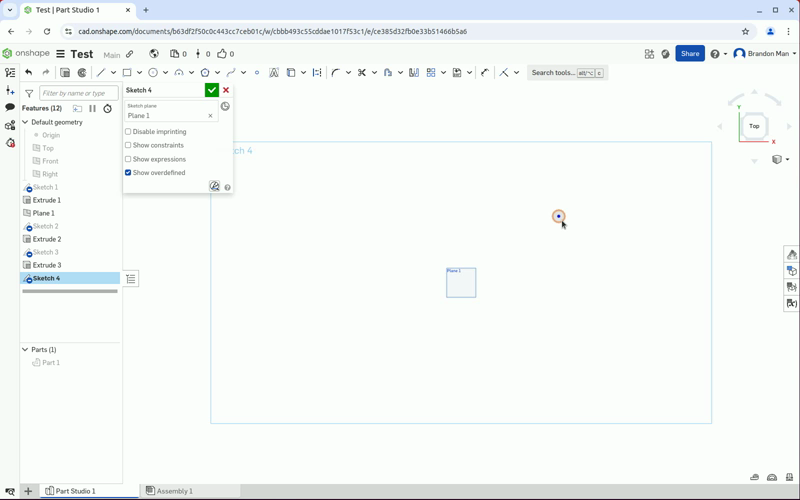
scroll(6)
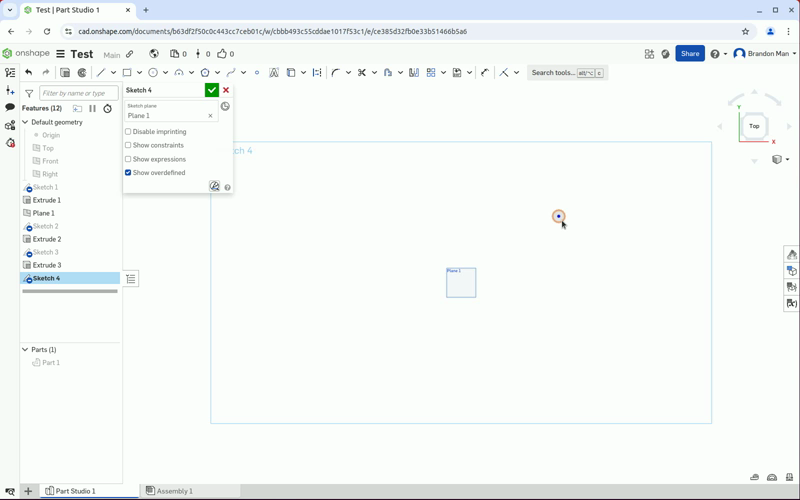
scroll(6)
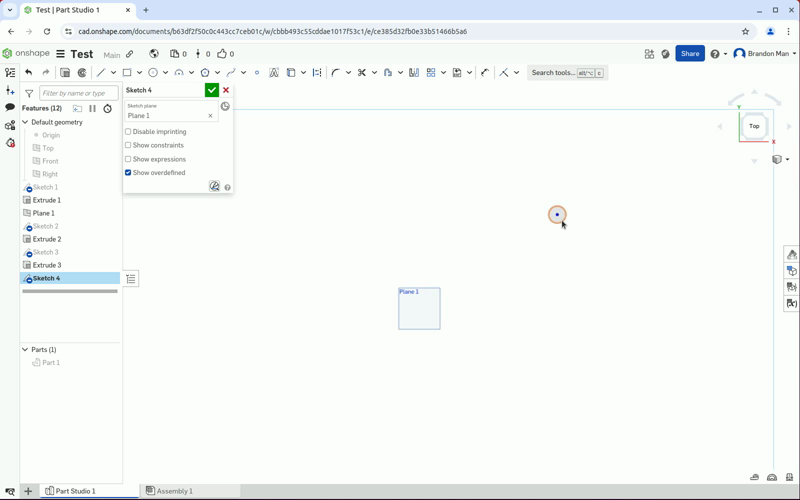
scroll(6)
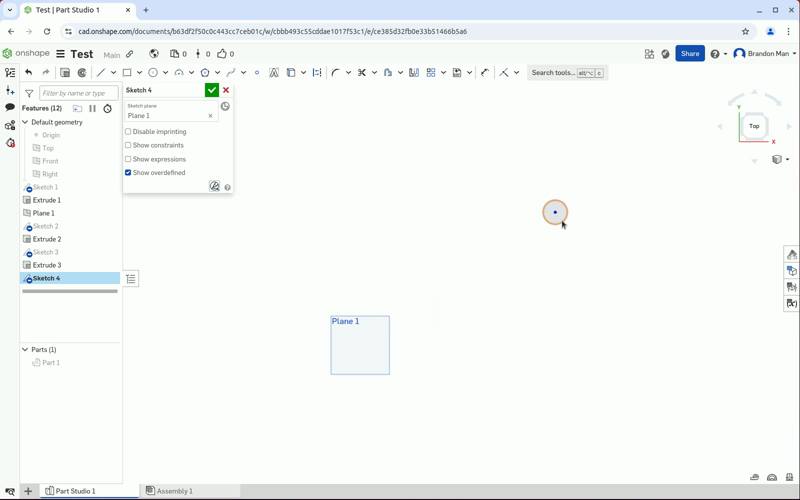
scroll(6)
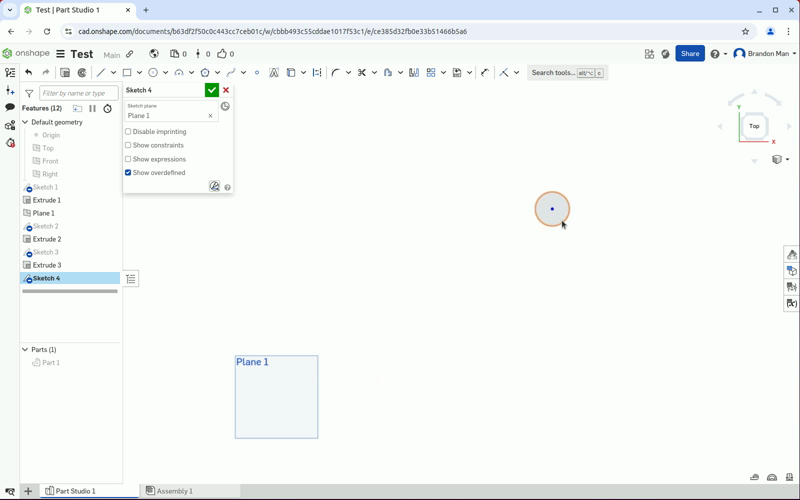
scroll(6)
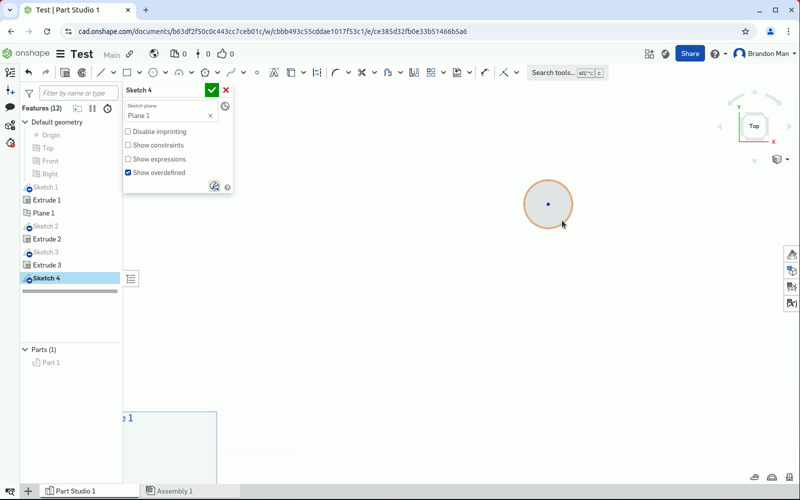
scroll(6)
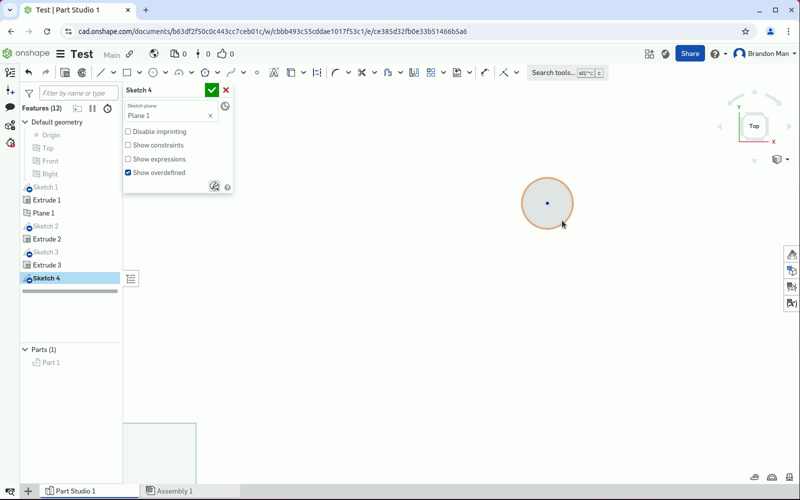
scroll(6)
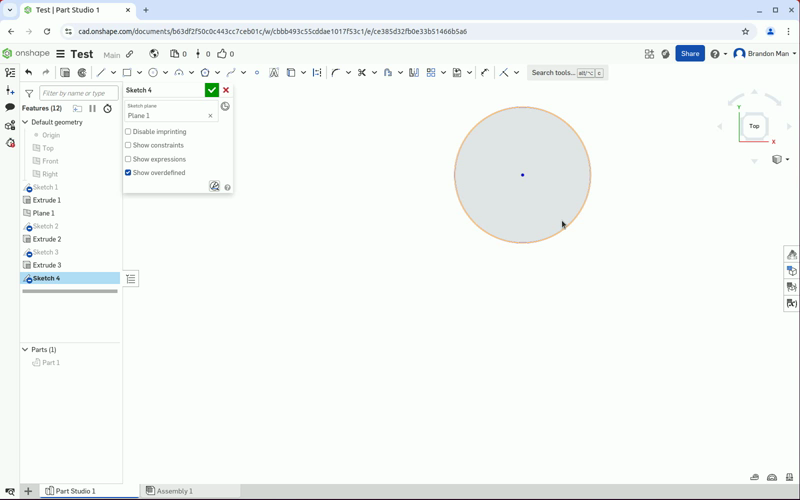
click(562, 220)
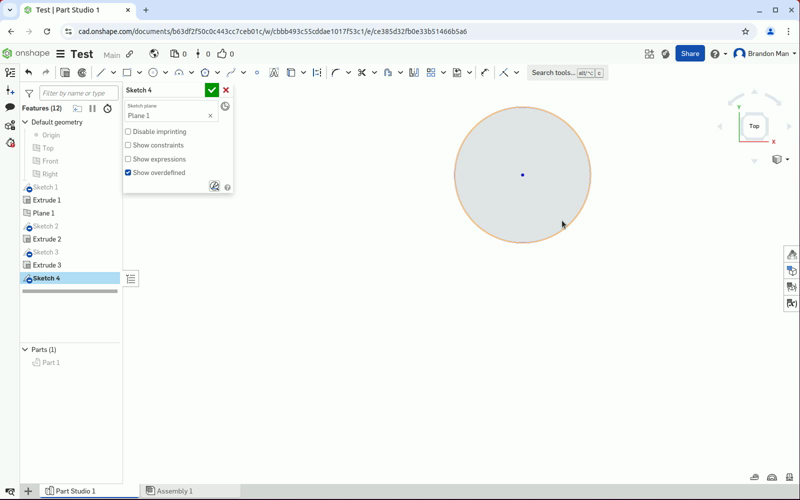
scroll(-6)
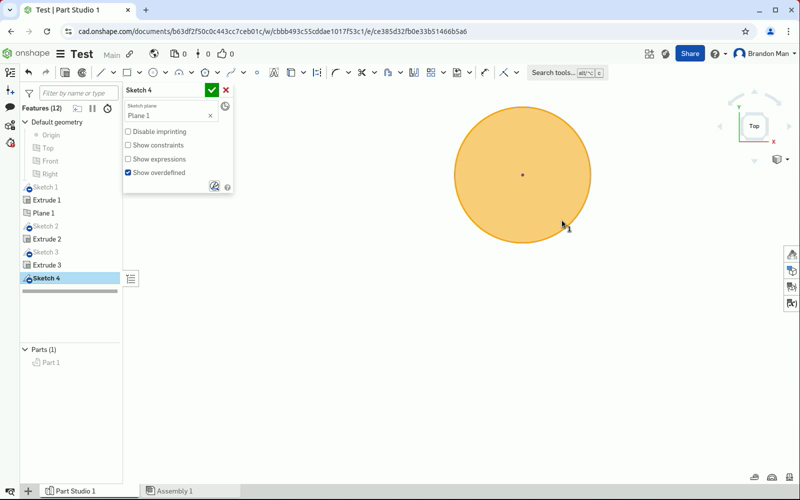
scroll(-6)
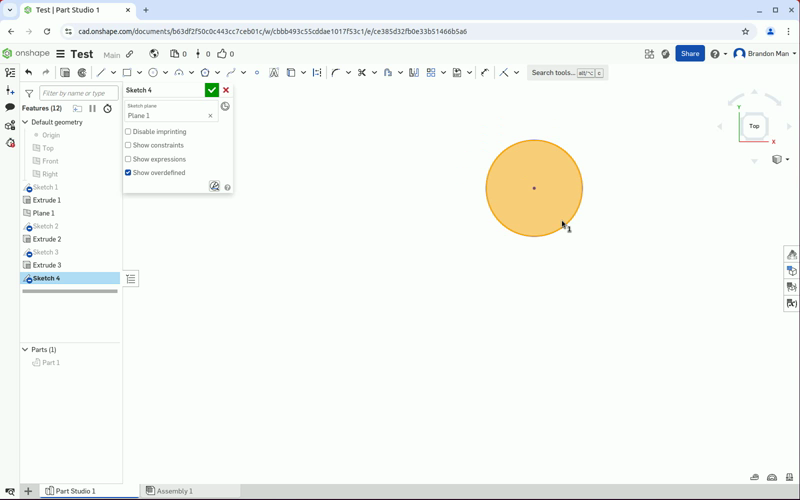
scroll(-6)
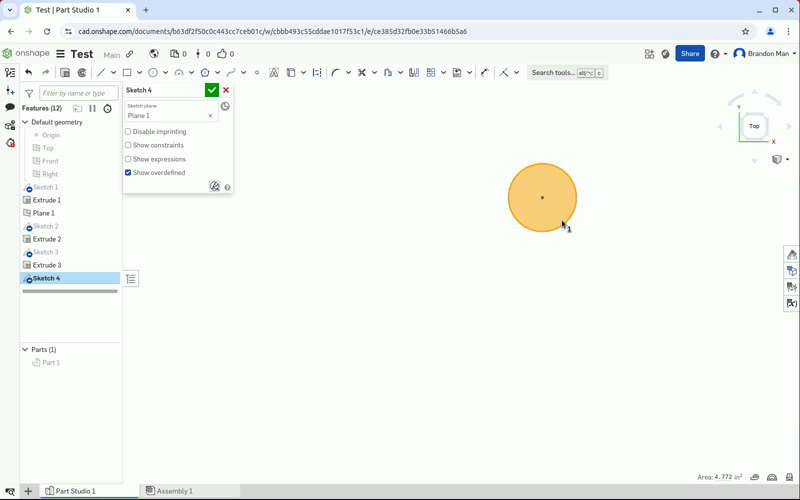
scroll(-6)
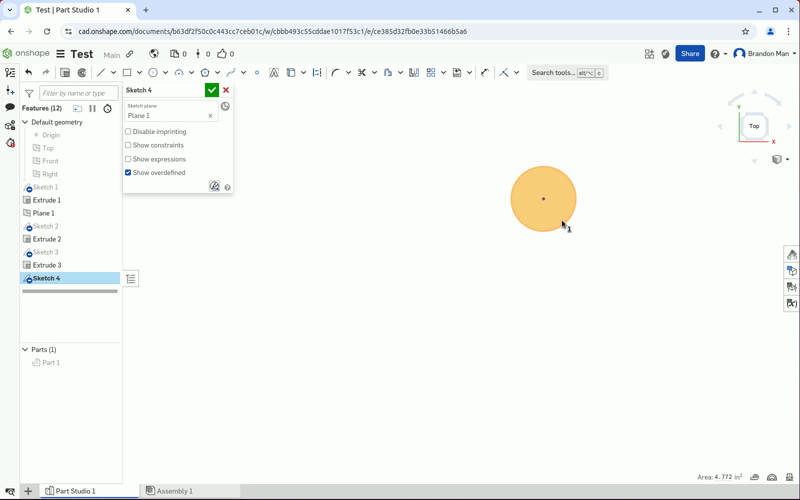
scroll(-6)
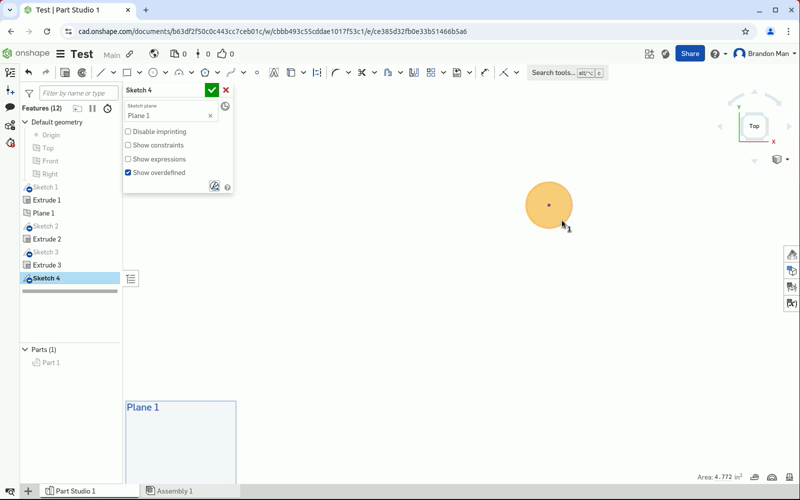
scroll(-6)
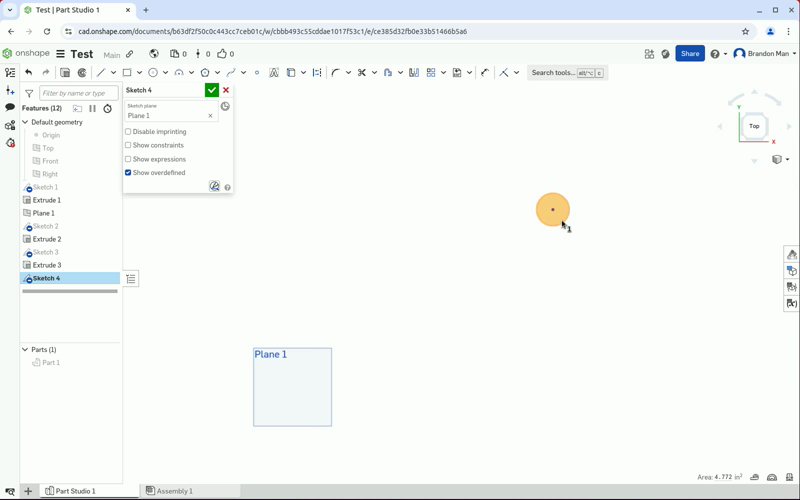
scroll(-6)
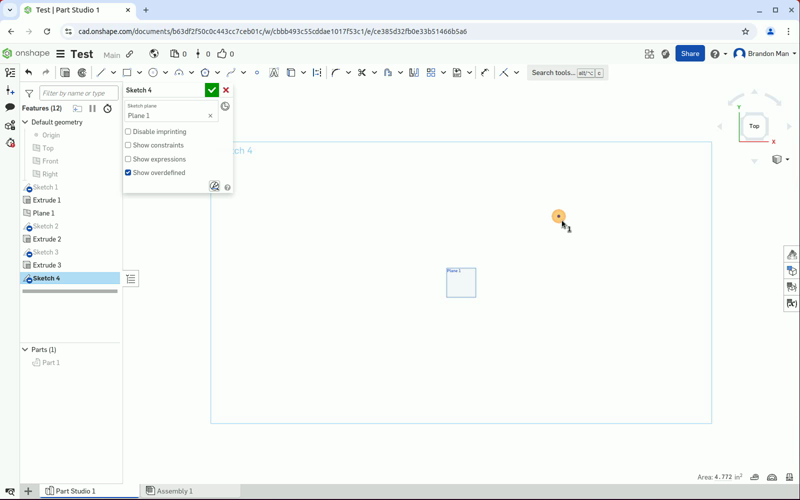
mouse_move(73, 352)
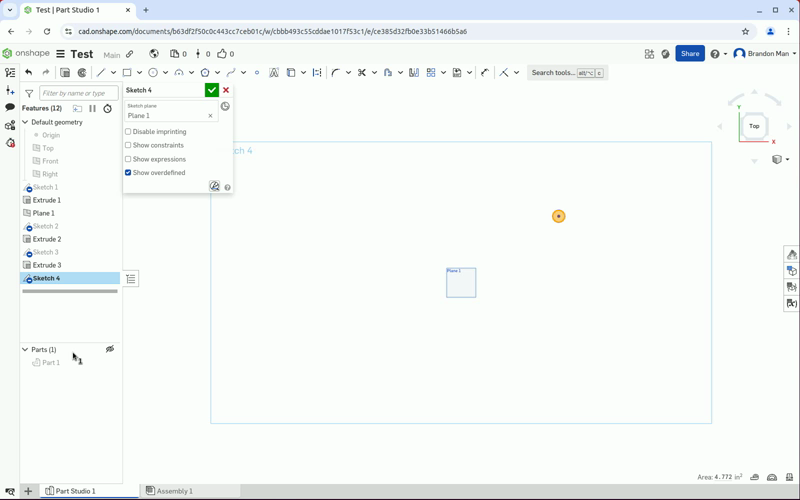
key(shift+y)
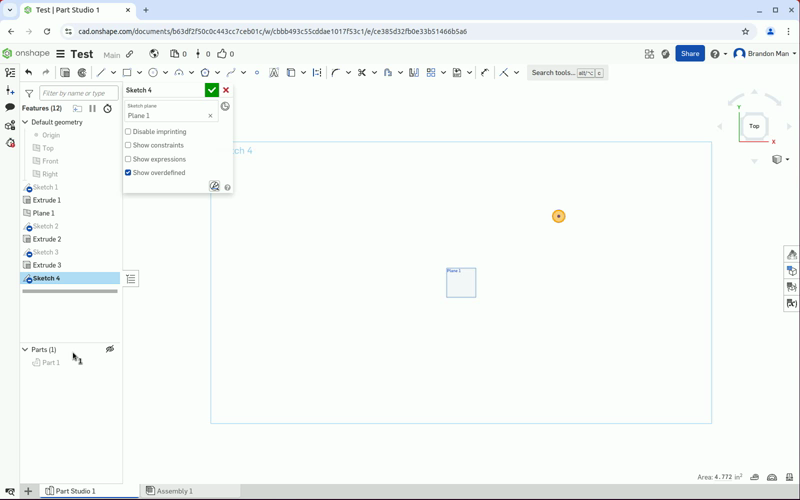
key(shift+e)
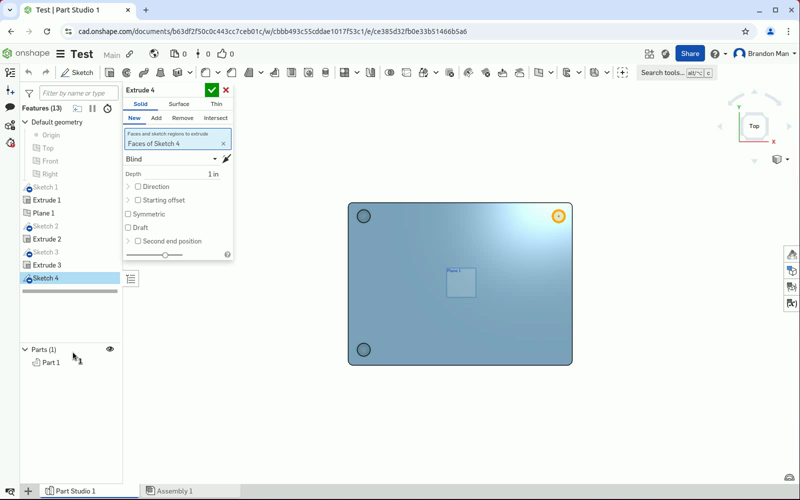
mouse_move(143, 106)
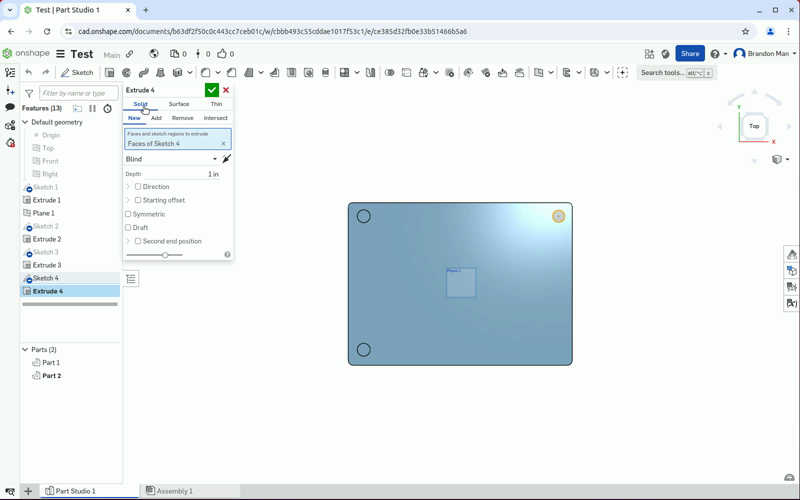
click(143, 106)
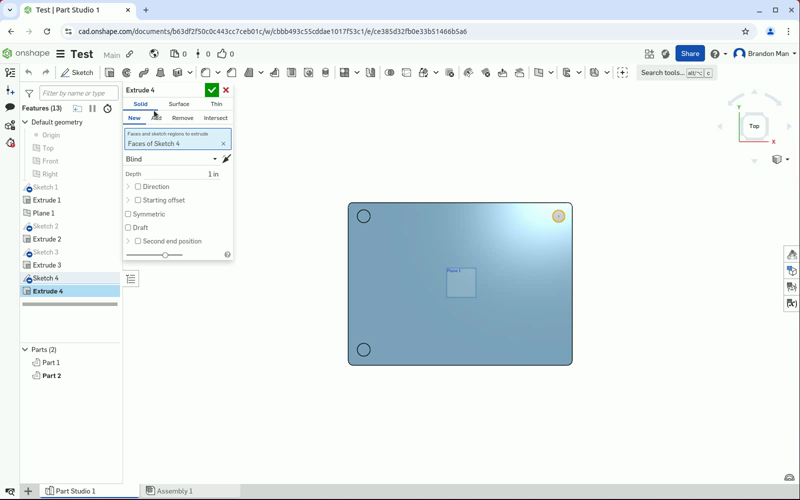
mouse_move(186, 120)
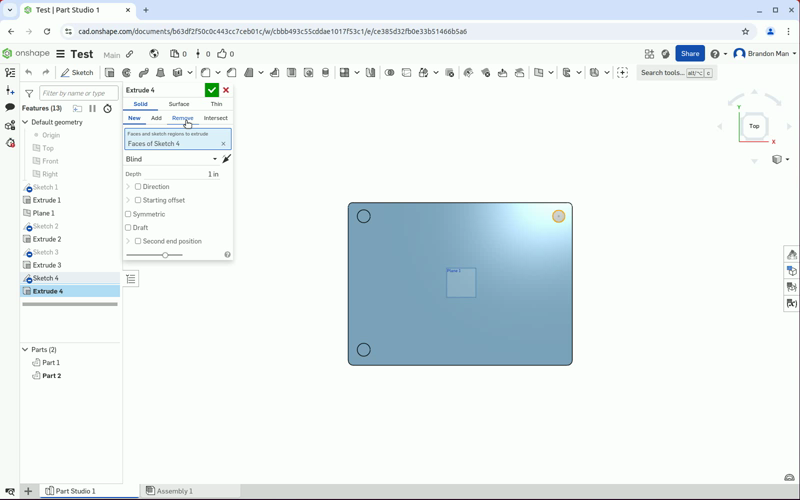
click(186, 120)
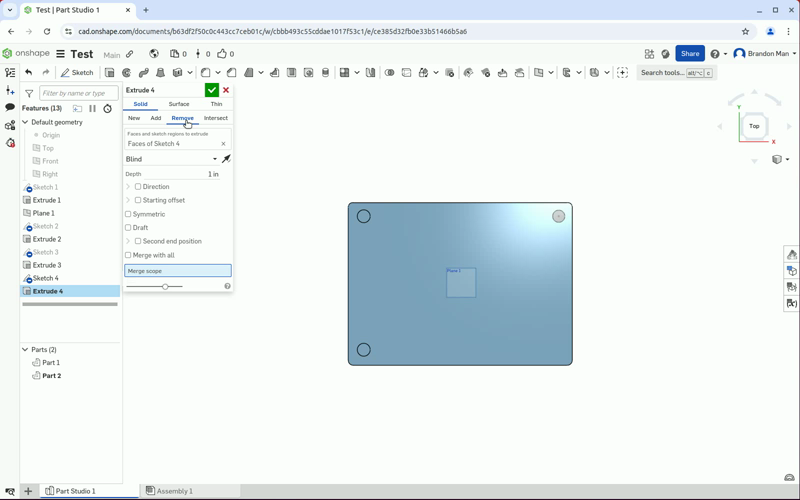
key(tab, 4)
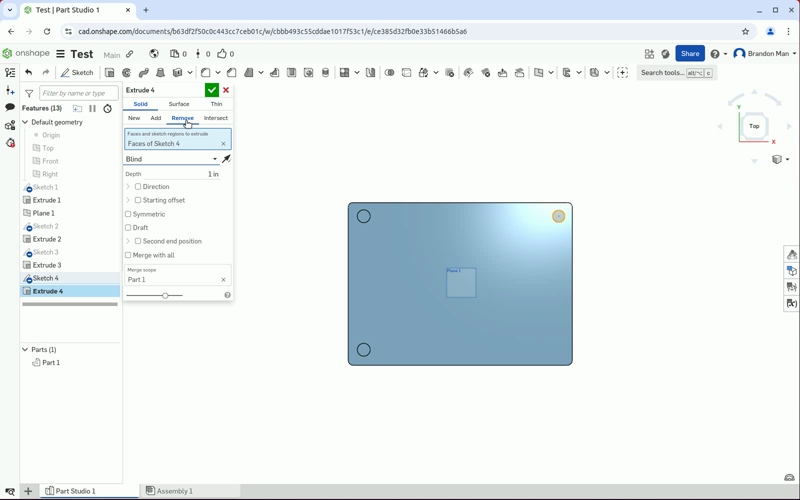
text(0.963)
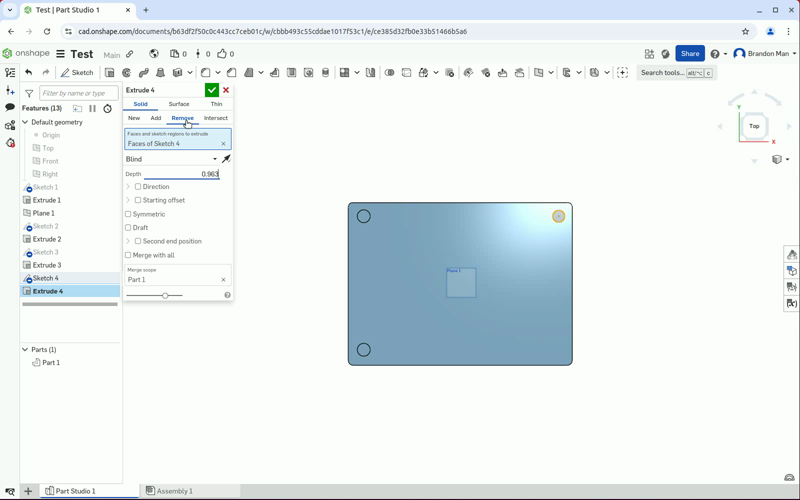
key(tab, 6)
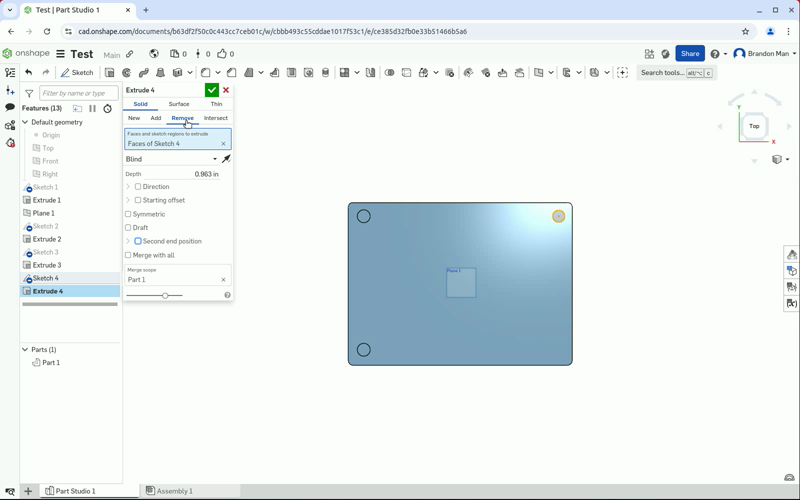
key(space)
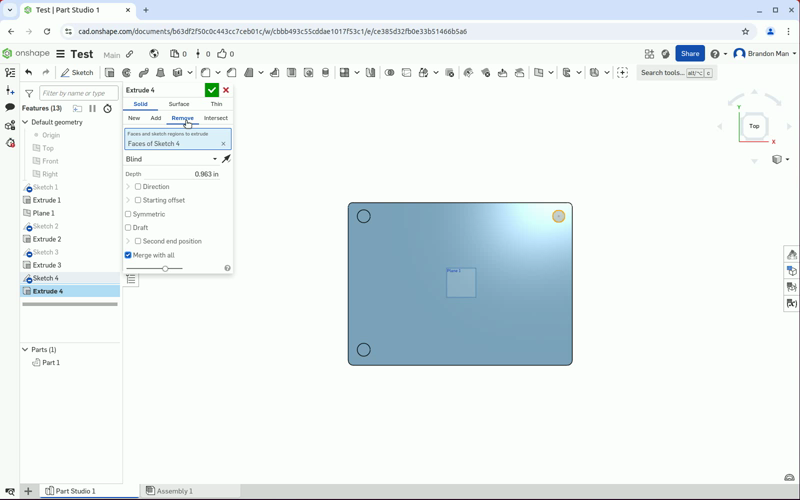
key(enter)
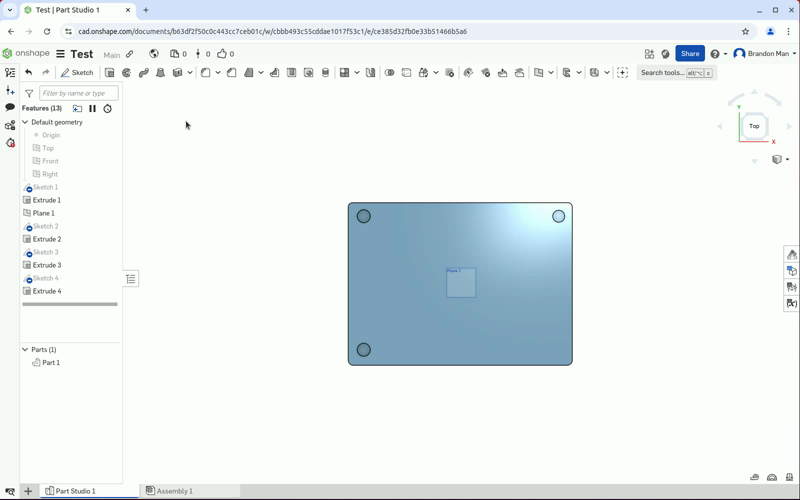
key(shift+h)
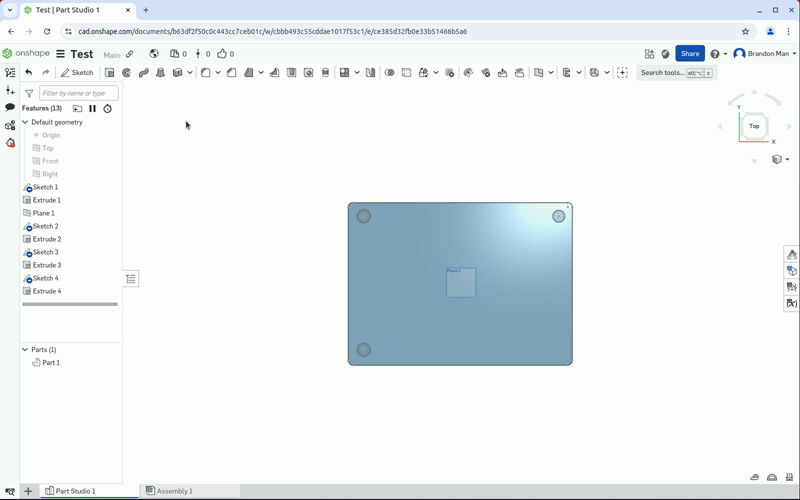
key(shift+h)
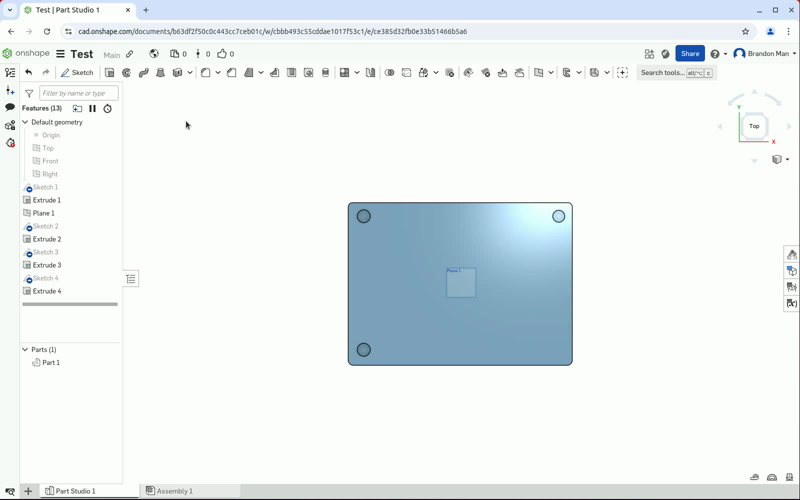
mouse_move(73, 189)
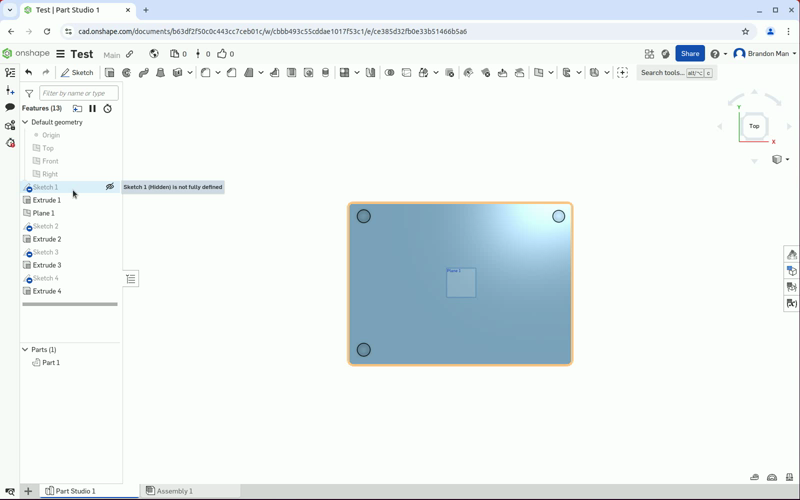
click(73, 189)
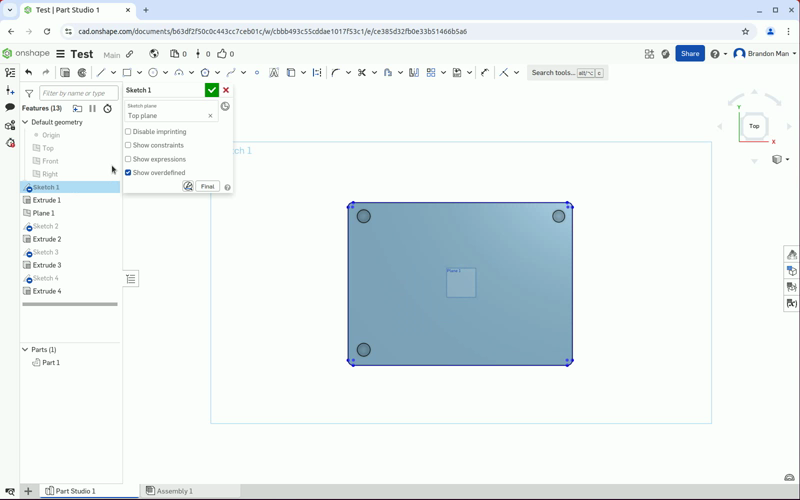
mouse_move(229, 92)
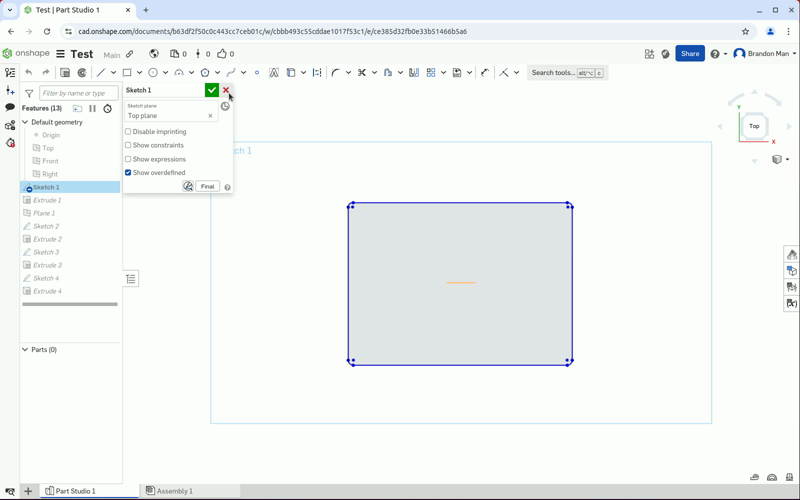
click(229, 92)
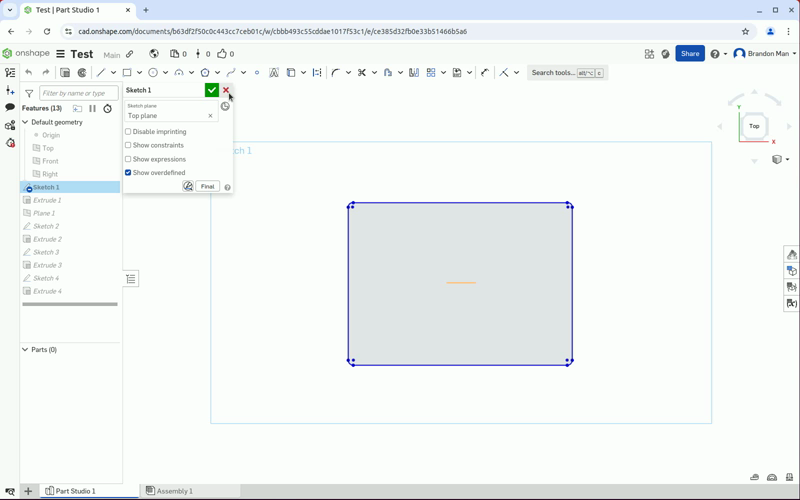
key(shift+s)
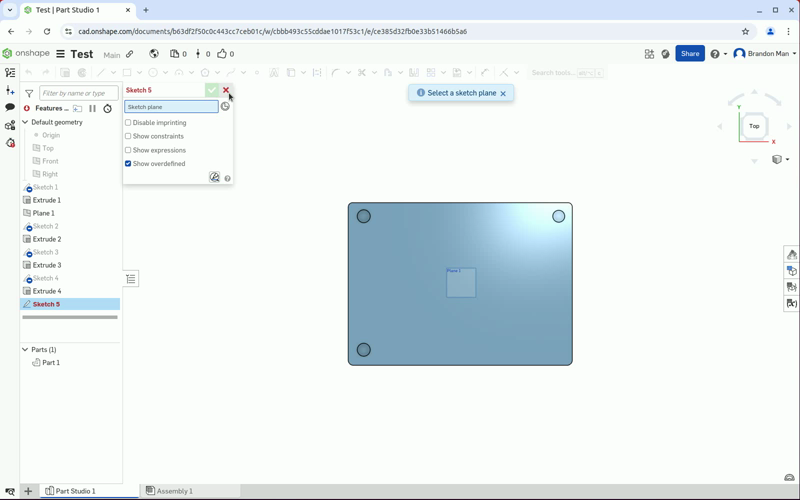
mouse_move(73, 215)
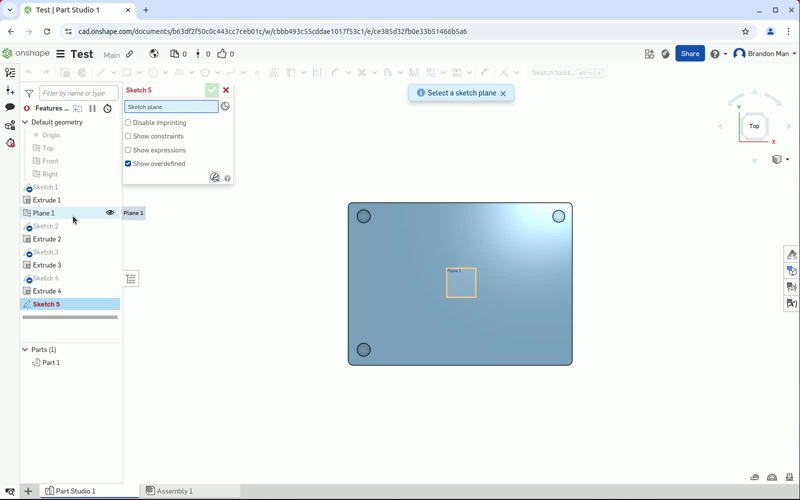
click(73, 215)
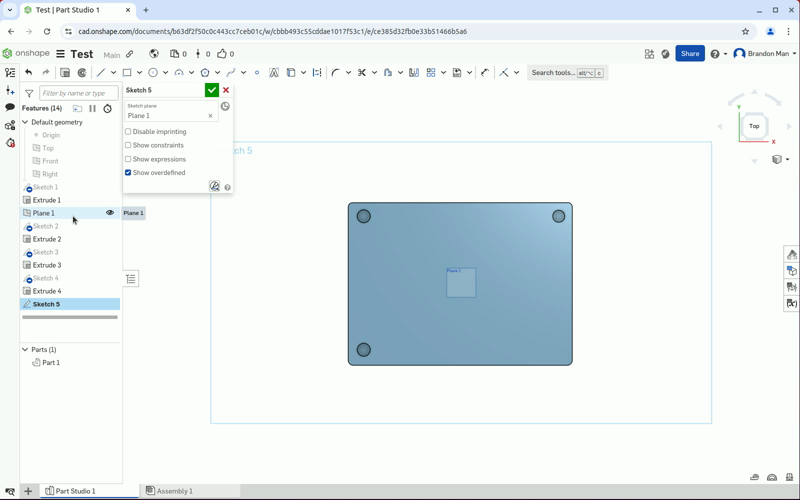
mouse_move(73, 352)
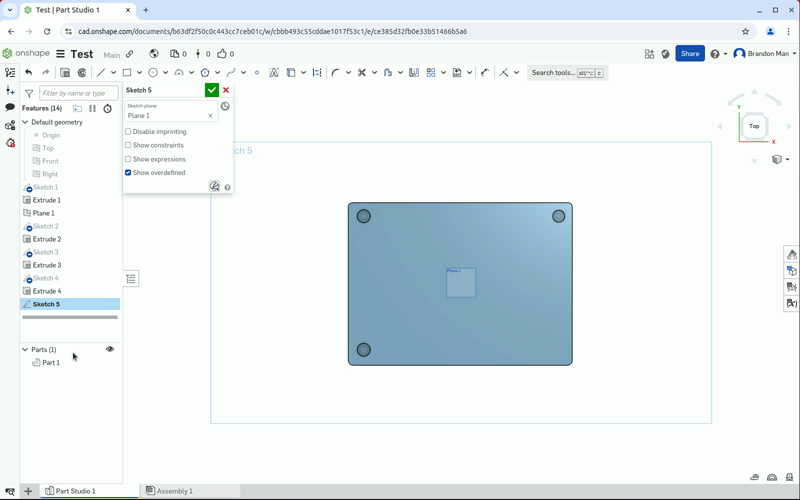
key(y)
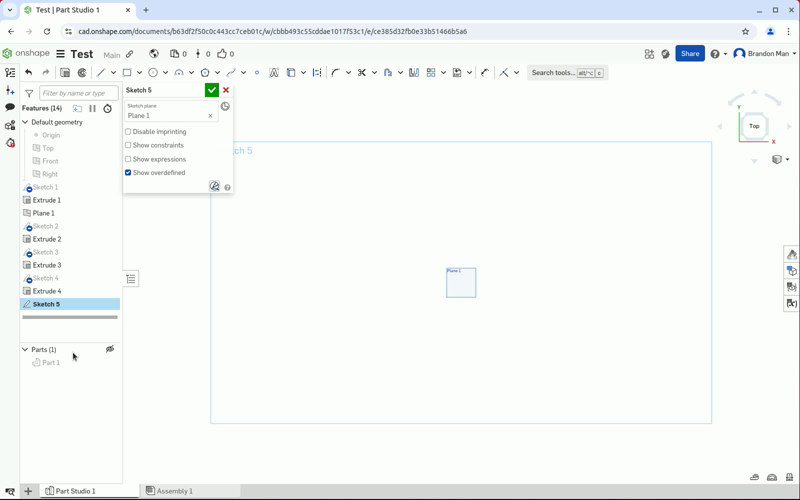
key(c)
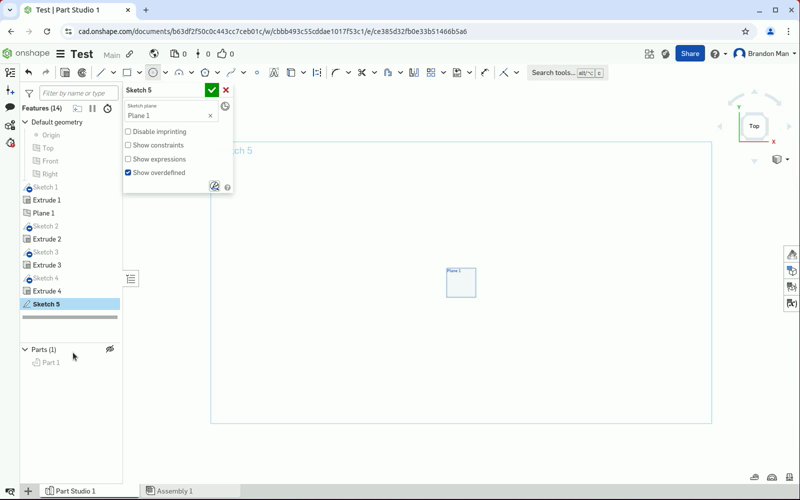
key_down(shift)
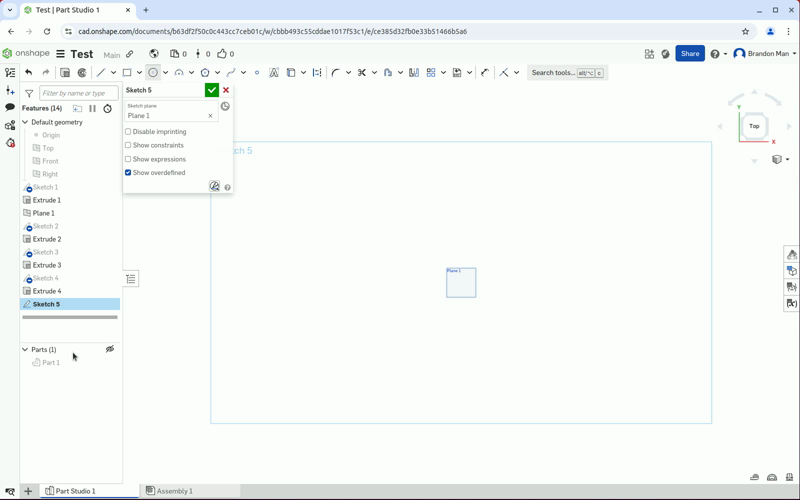
mouse_move(558, 349)
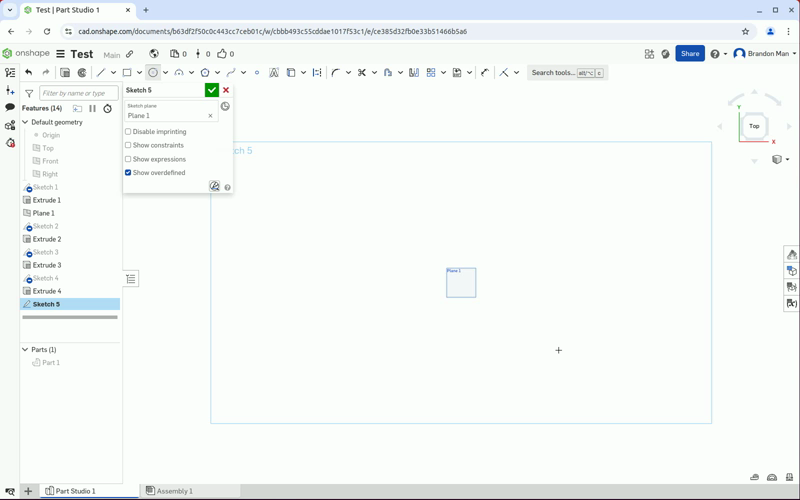
click(558, 349)
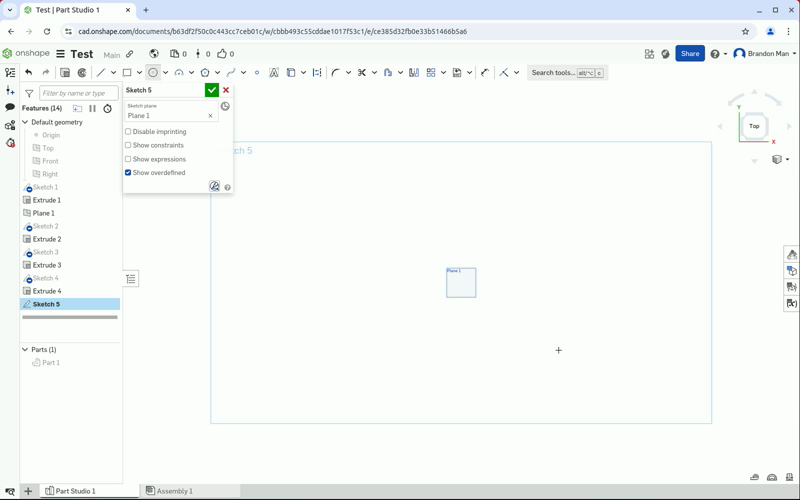
key_up(shift)
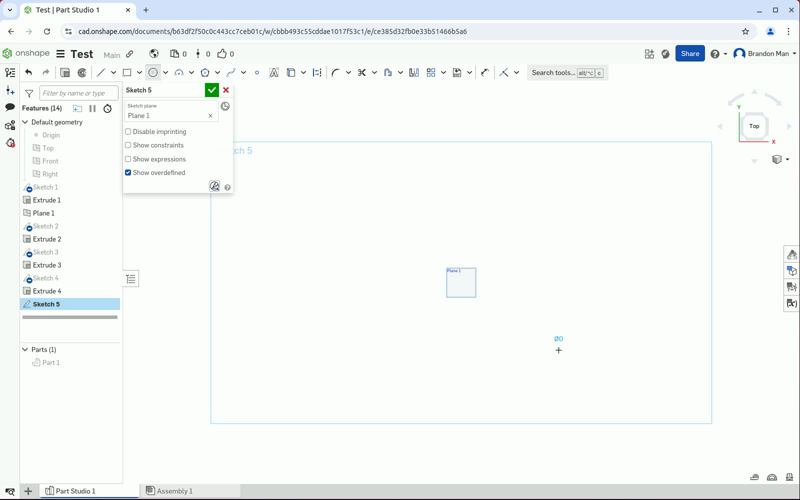
mouse_move(564, 349)
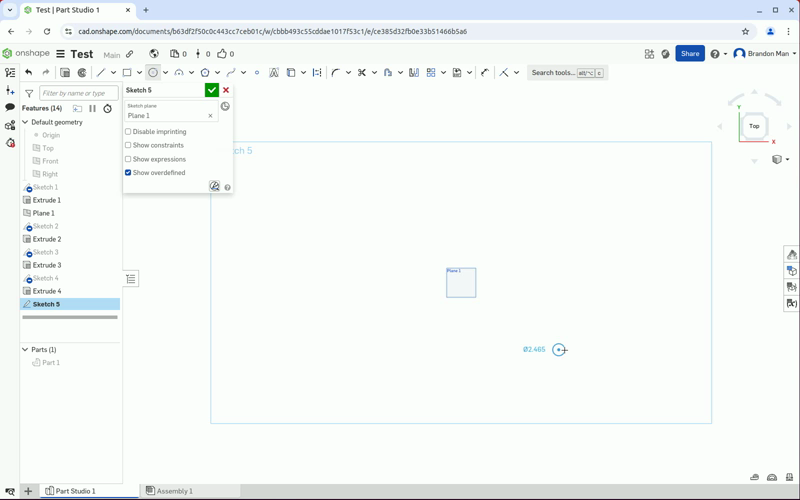
click(564, 349)
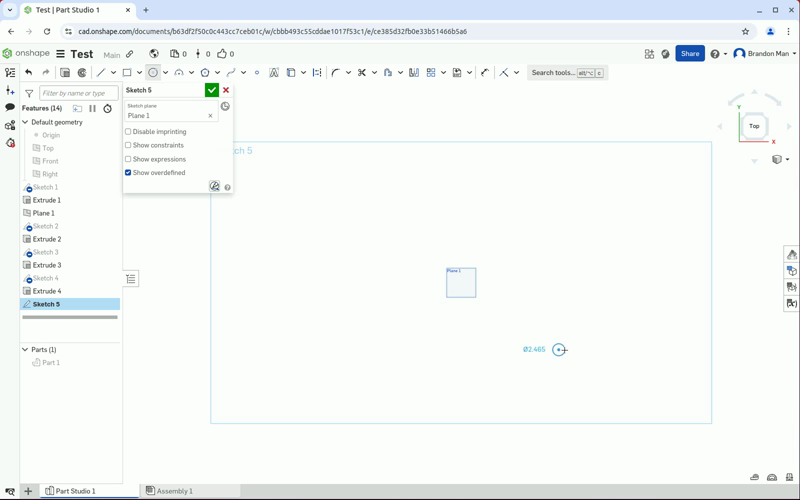
key(esc)
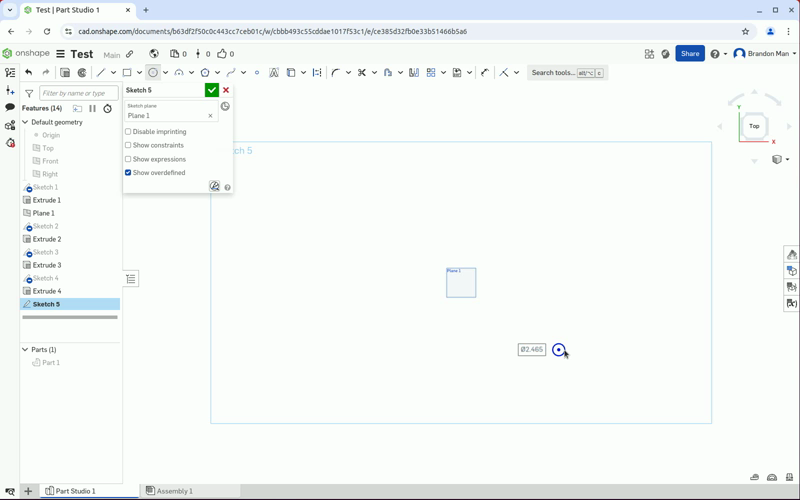
mouse_move(561, 345)
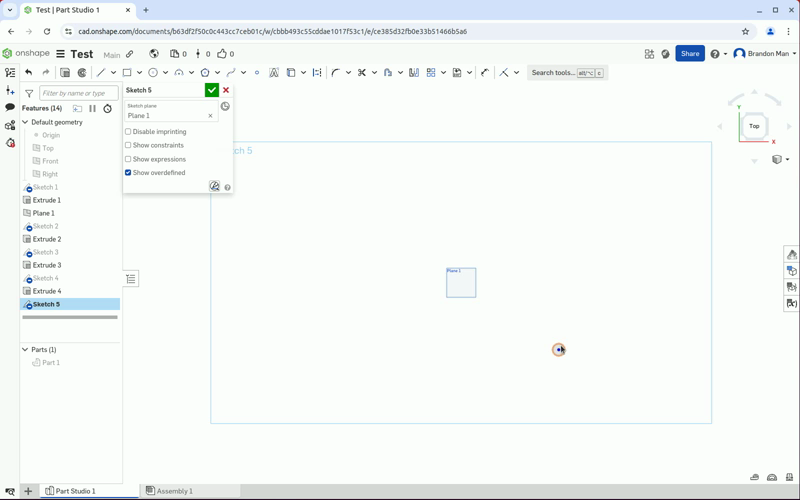
scroll(6)
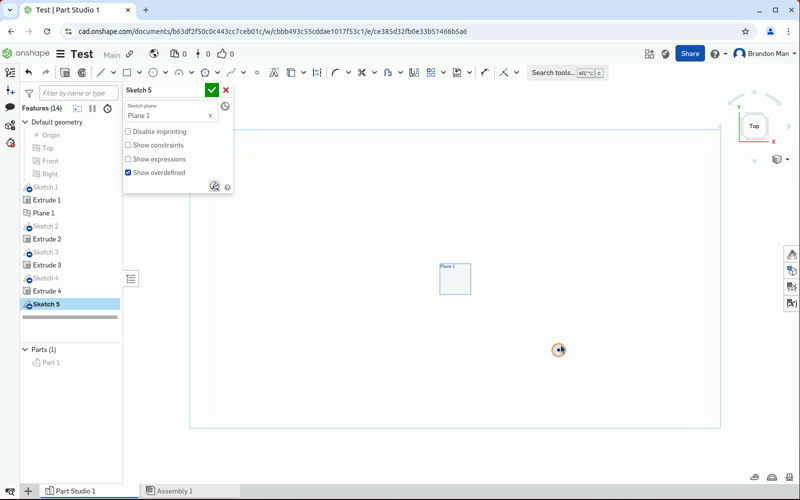
scroll(6)
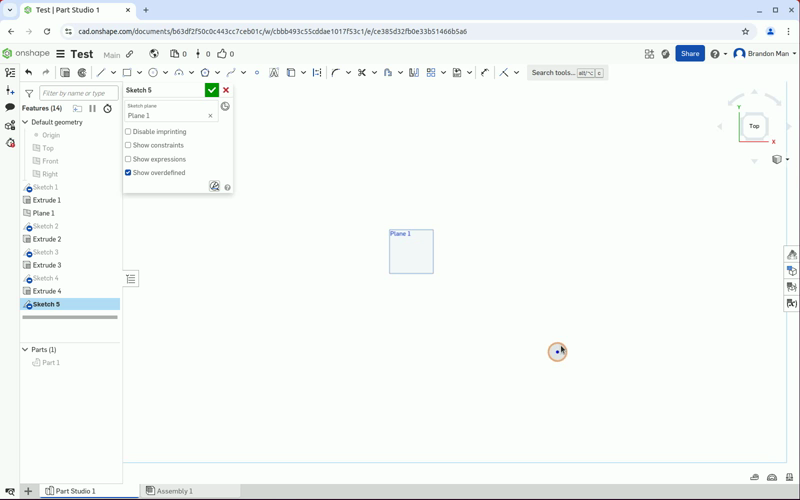
scroll(6)
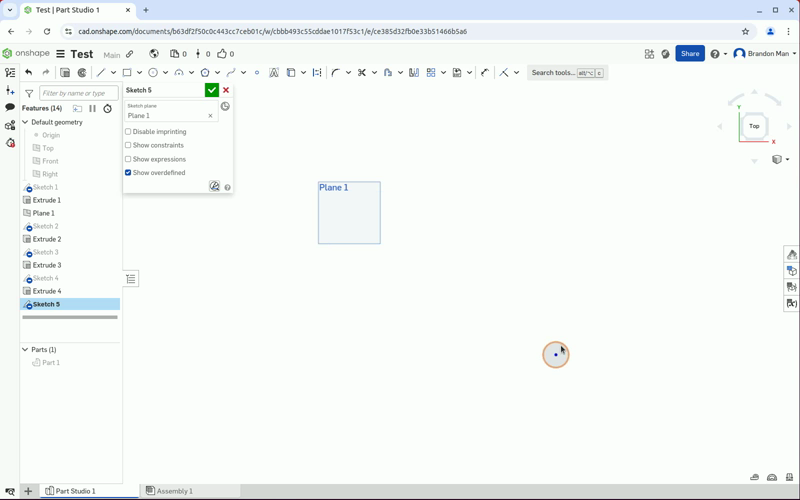
scroll(6)
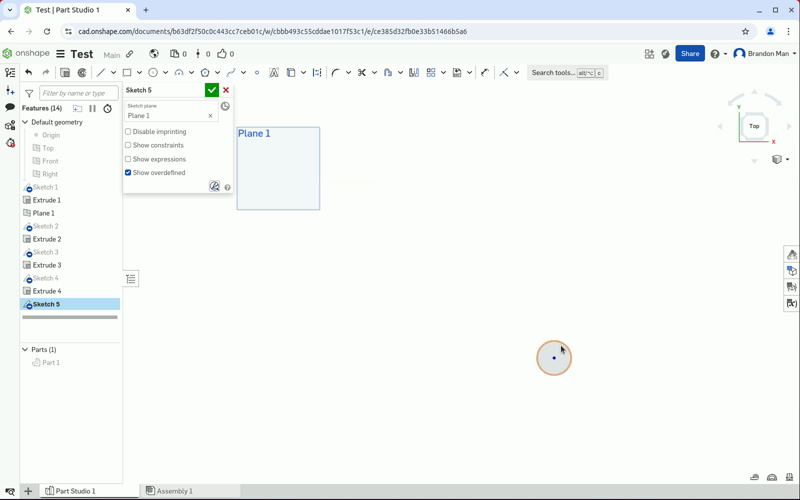
scroll(6)
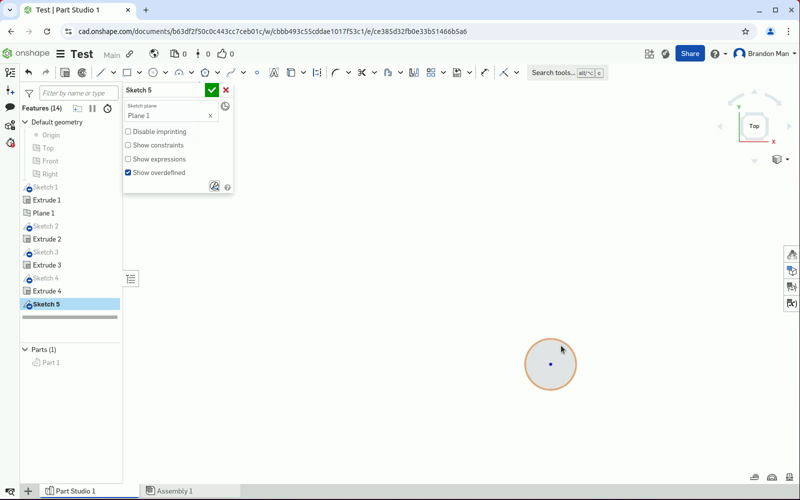
scroll(6)
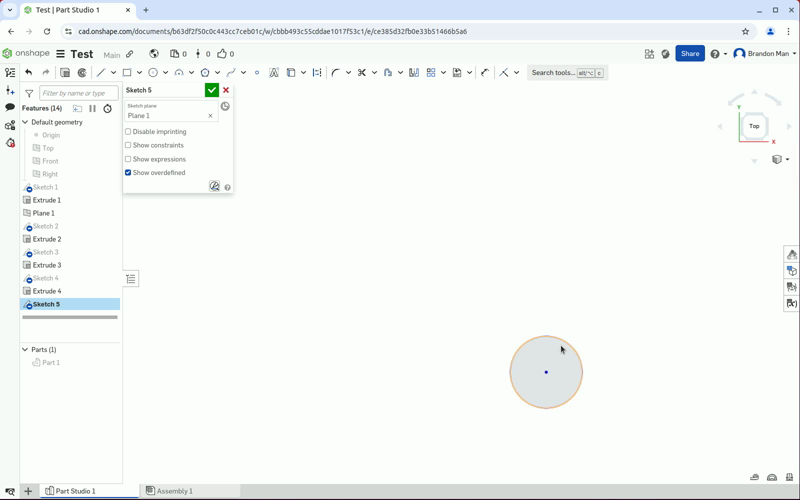
scroll(6)
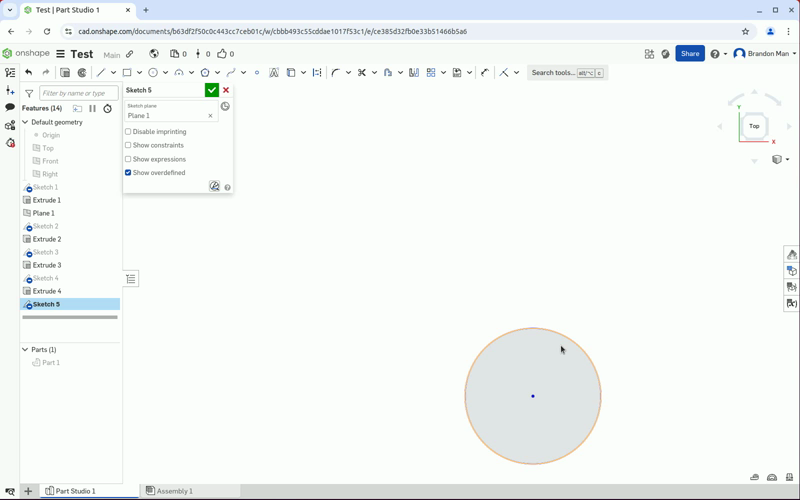
click(561, 345)
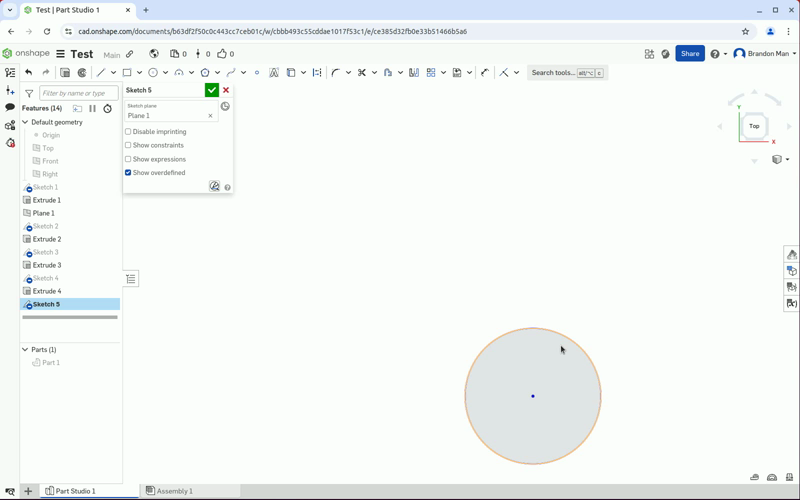
scroll(-6)
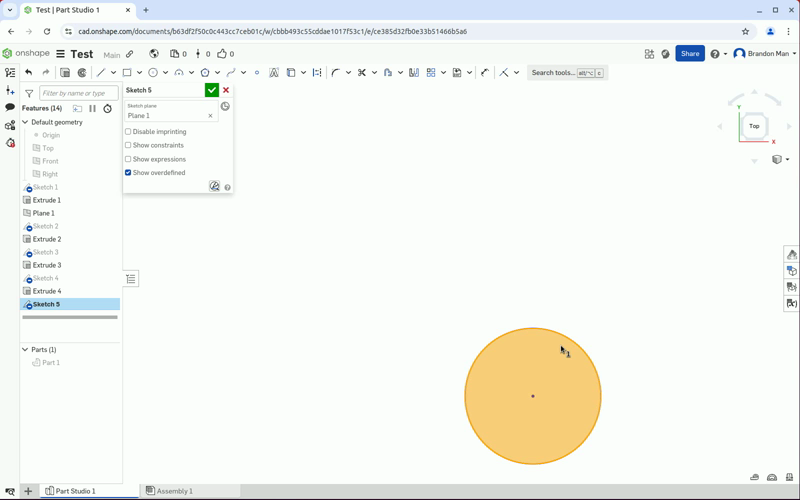
scroll(-6)
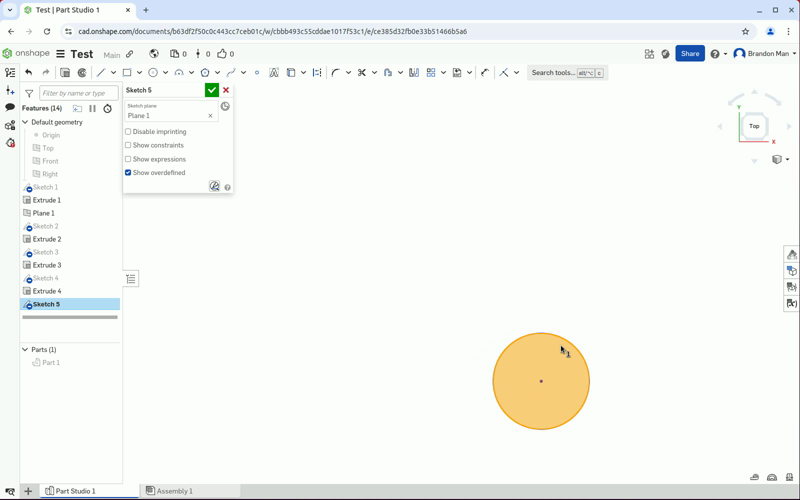
scroll(-6)
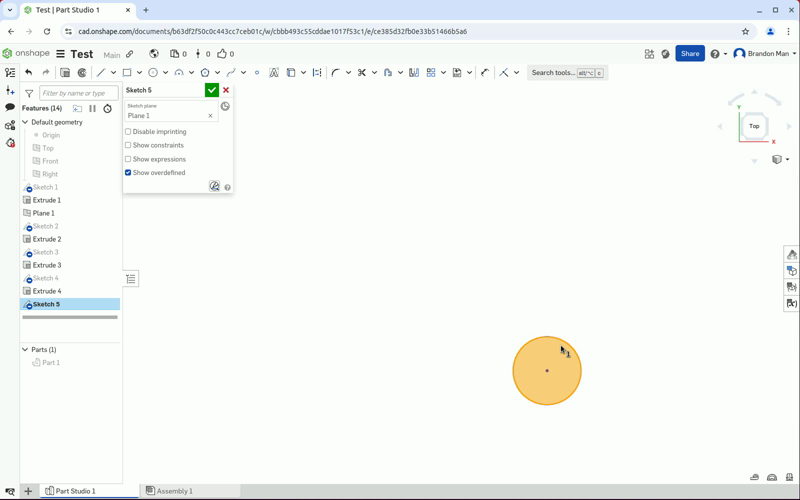
scroll(-6)
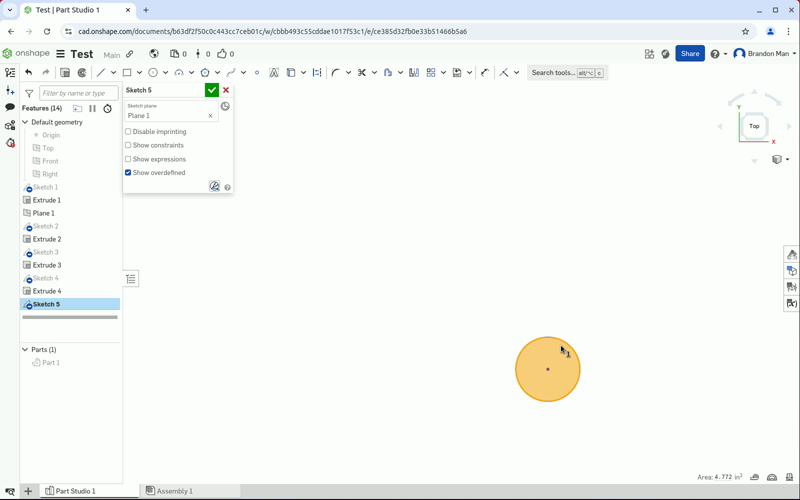
scroll(-6)
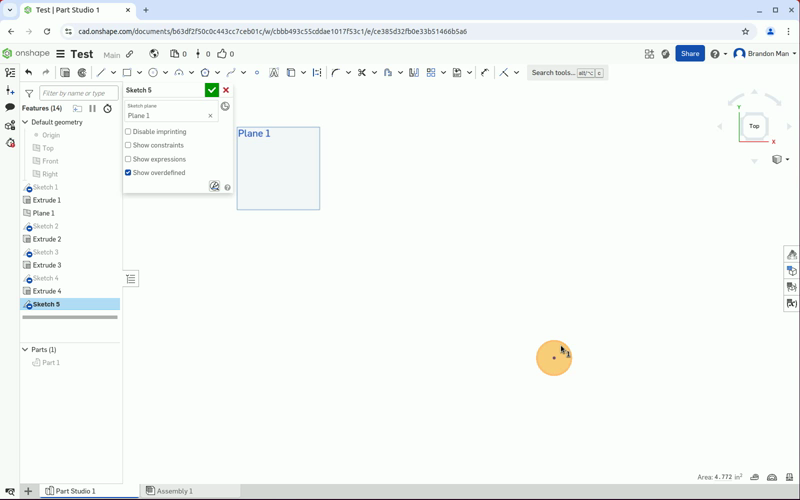
scroll(-6)
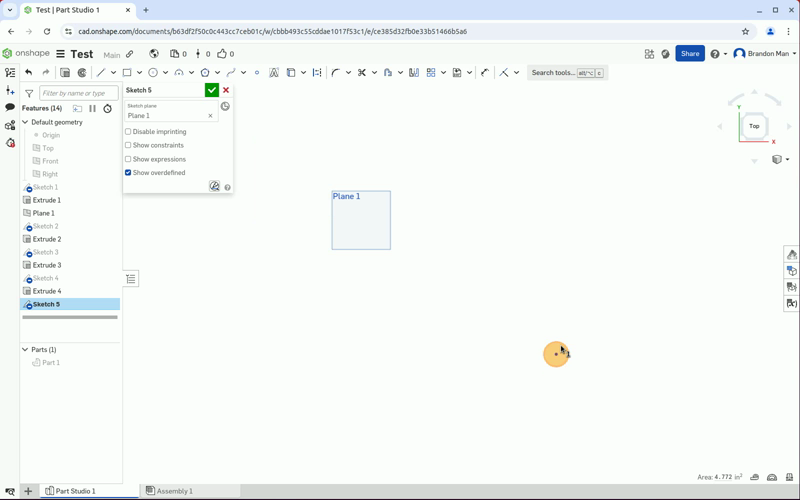
scroll(-6)
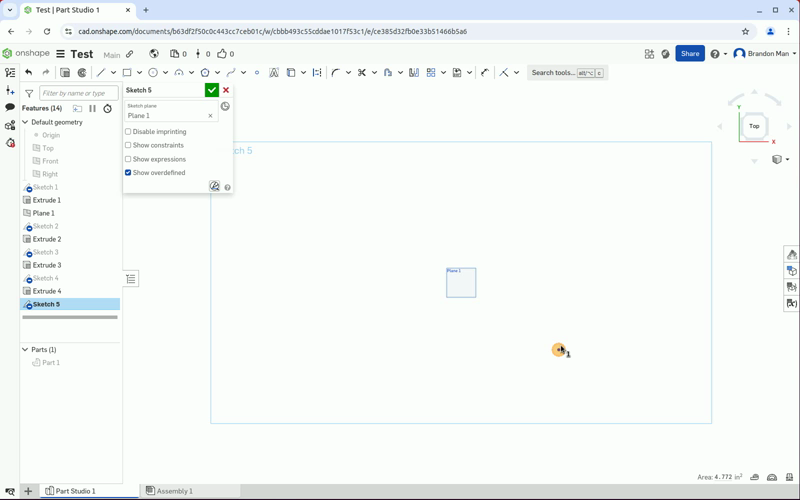
mouse_move(73, 352)
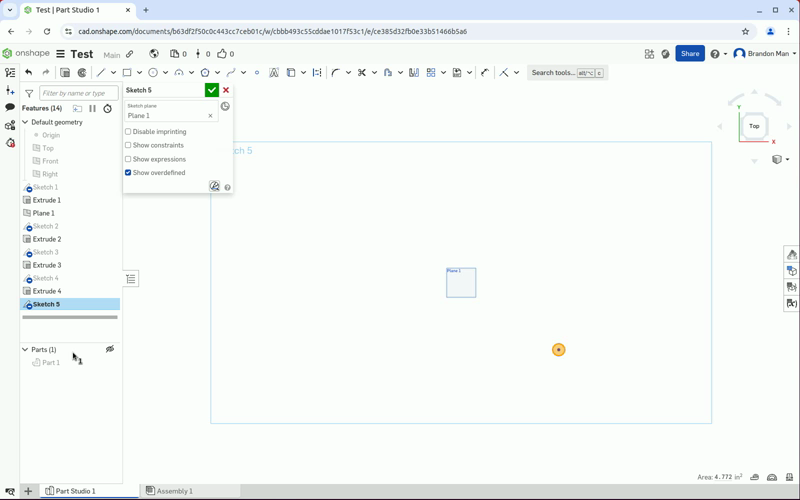
key(shift+y)
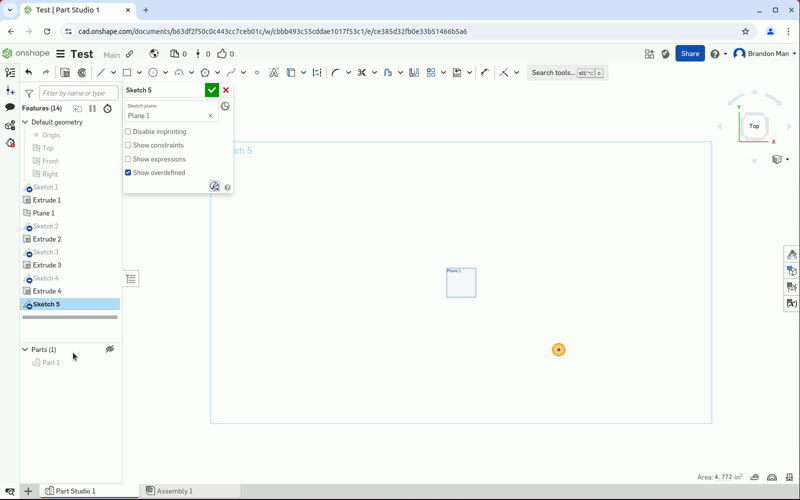
key(shift+e)
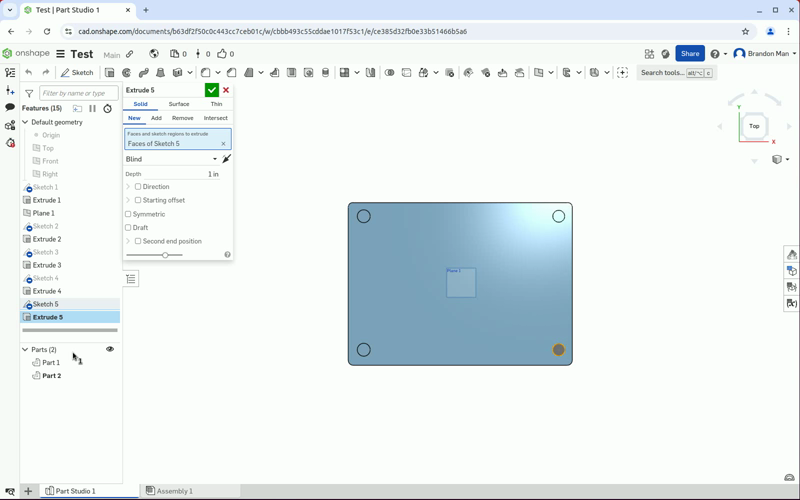
mouse_move(143, 106)
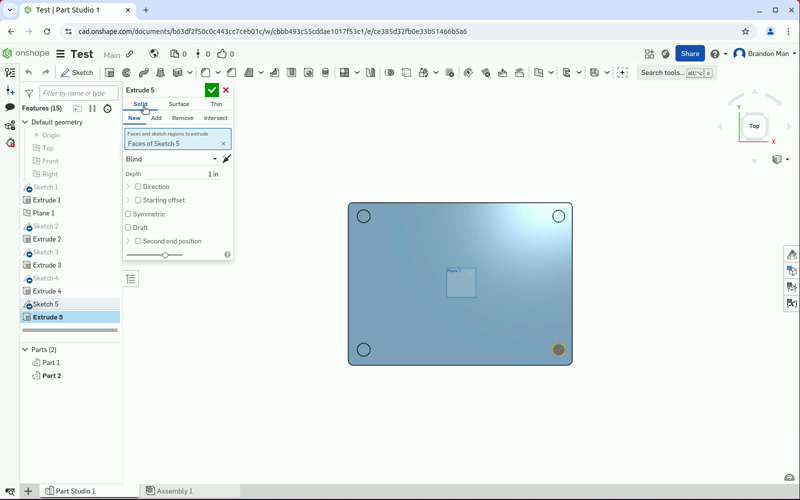
click(143, 106)
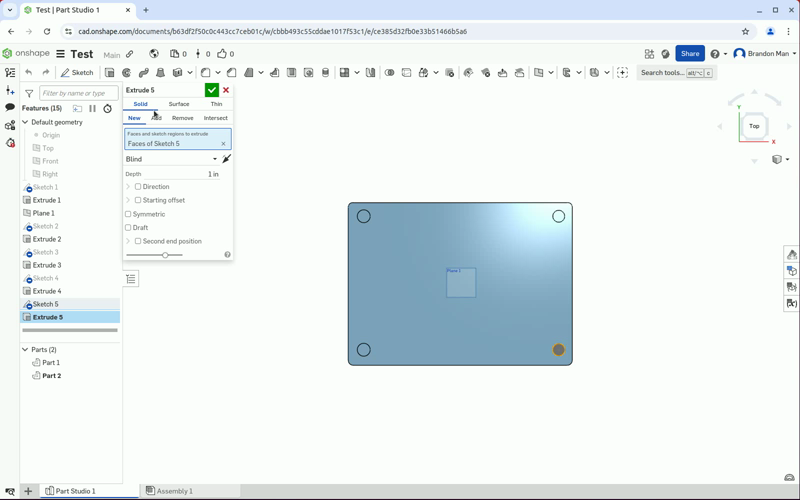
mouse_move(186, 120)
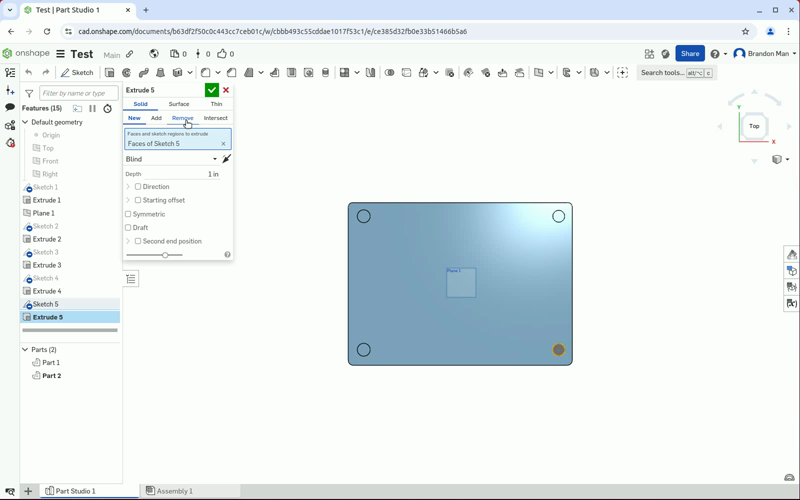
click(186, 120)
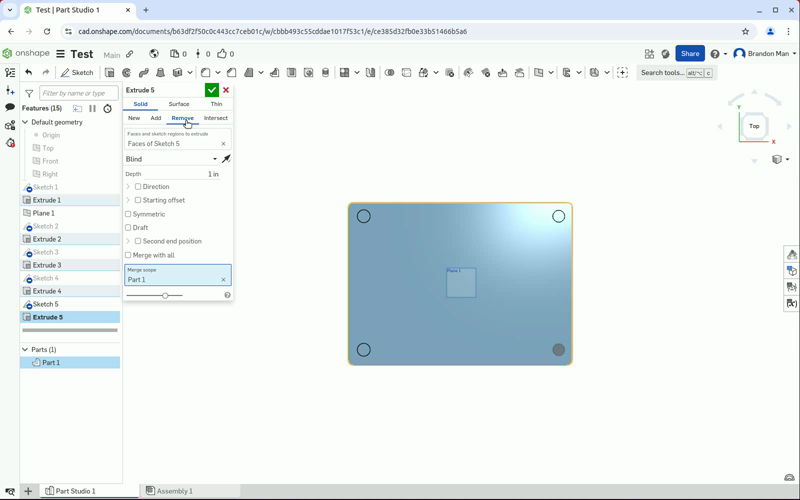
key(tab, 4)
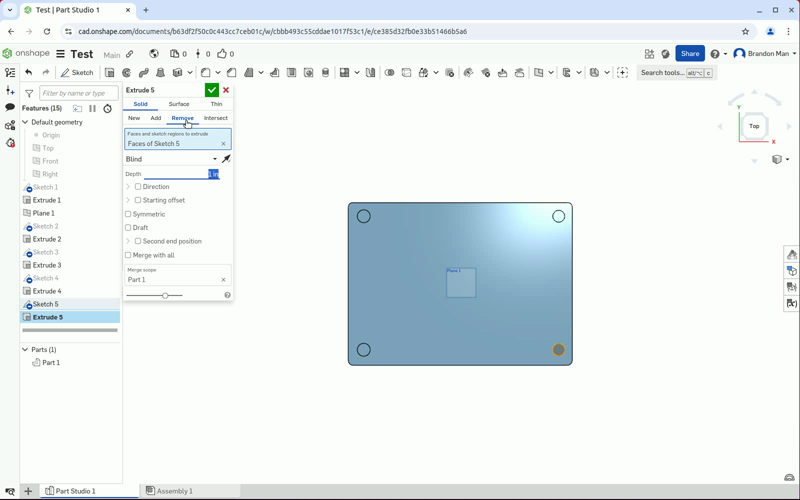
text(0.963)
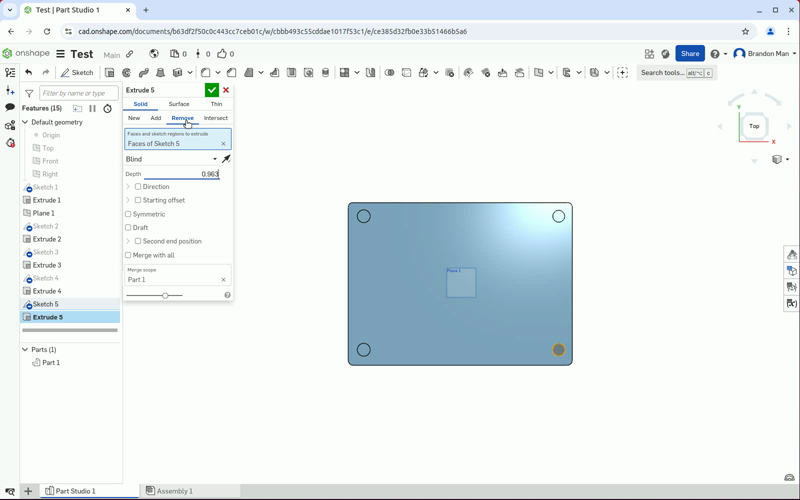
key(tab, 6)
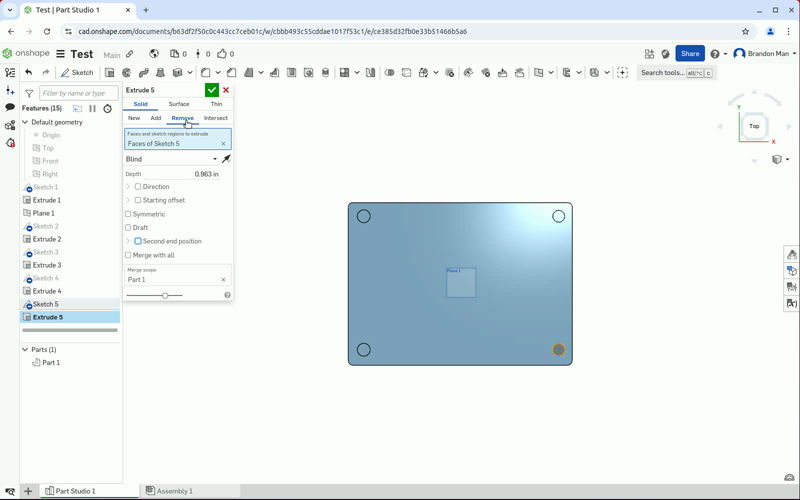
key(space)
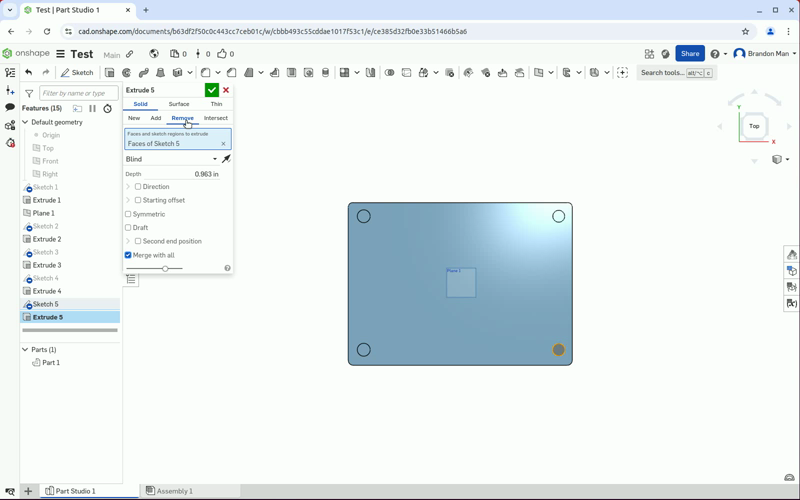
key(enter)
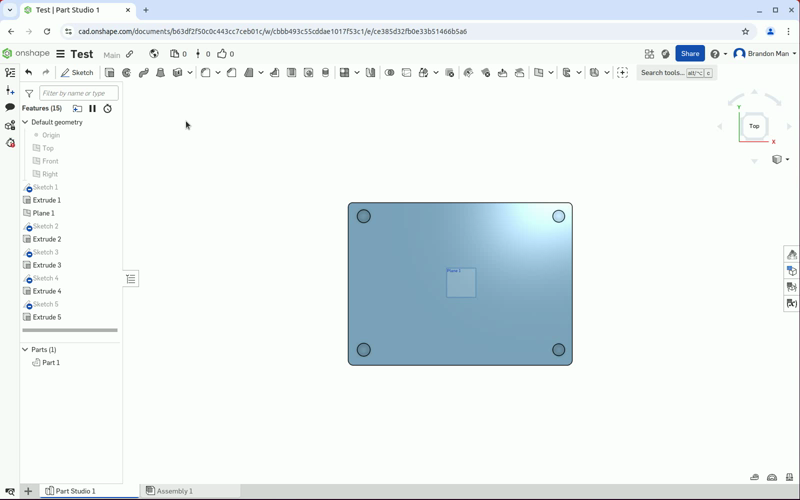
key(shift+h)
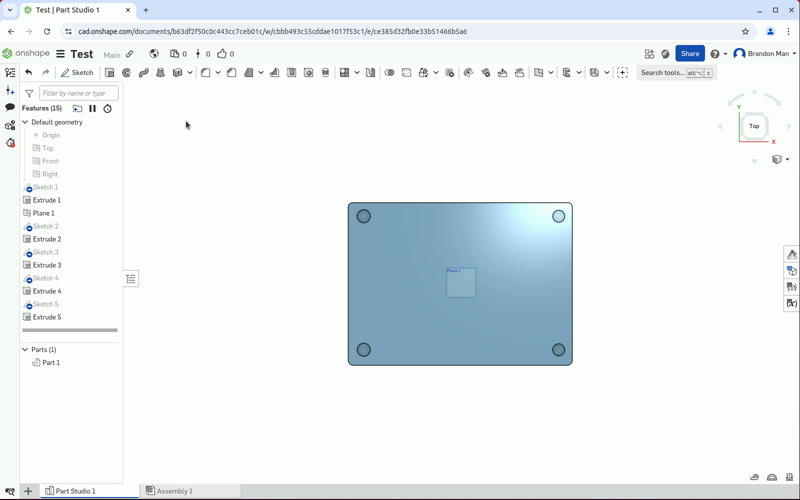
key(shift+h)
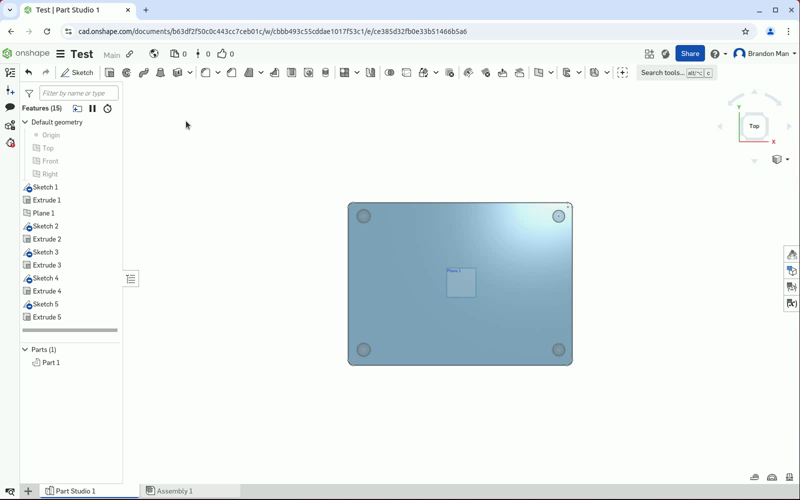
key(shift+7)
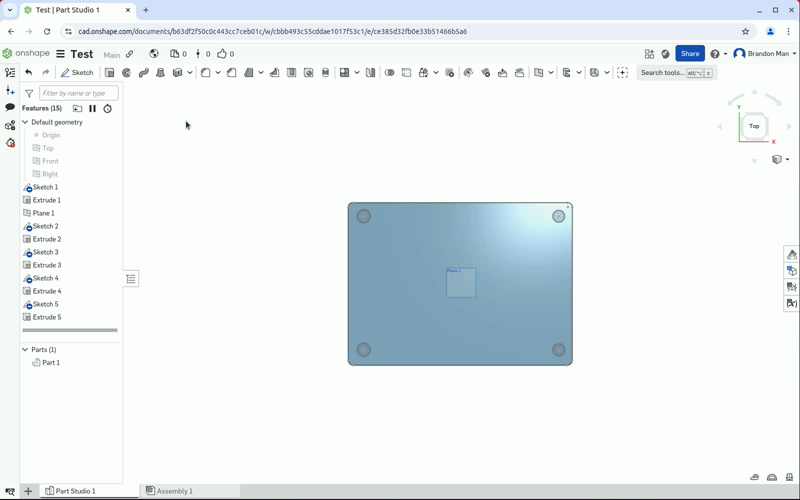
key(up, 3)
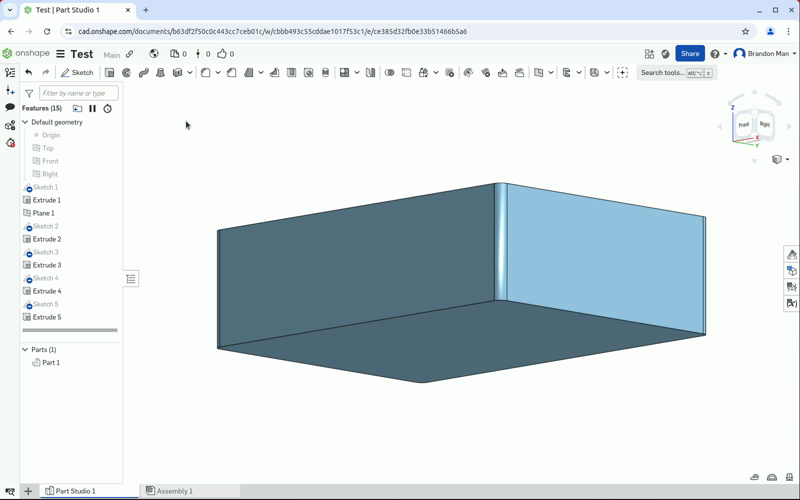
key(left, 3)
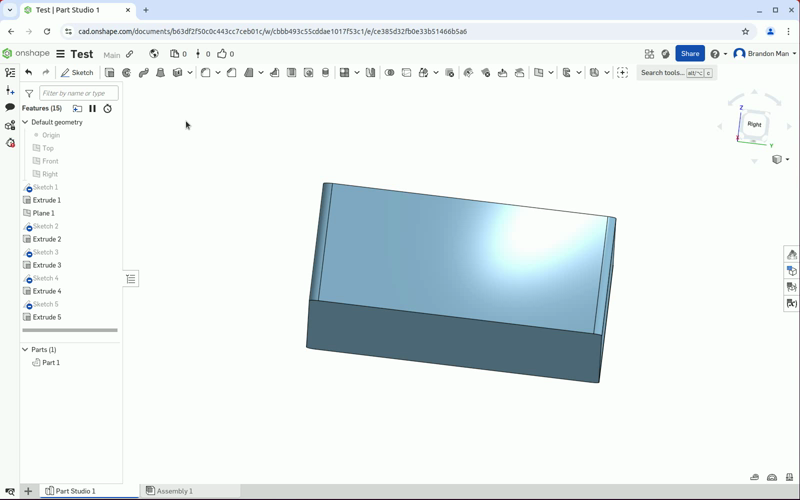
key(right, 3)
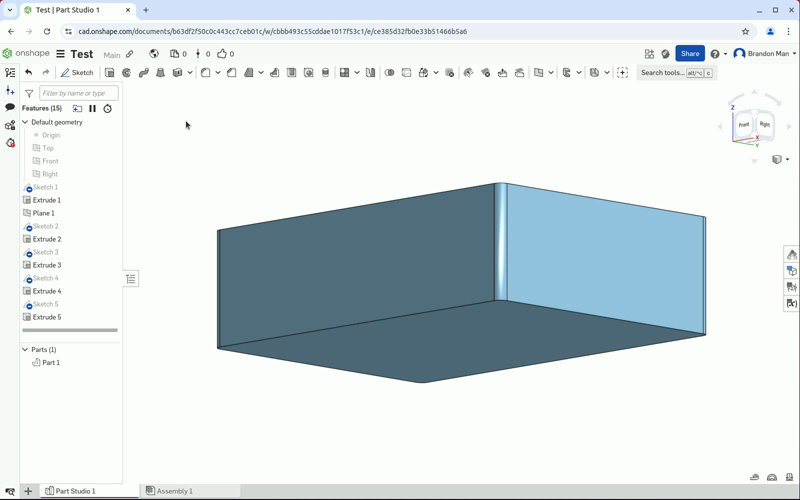
key(down, 3)
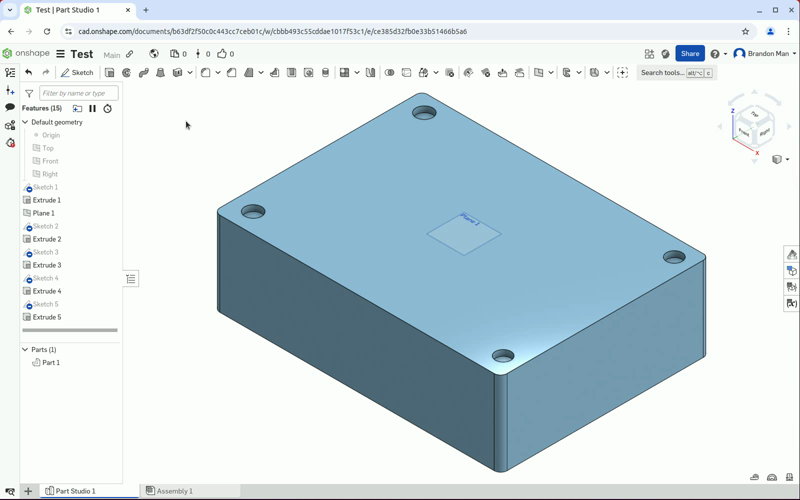
mouse_move(73, 189)
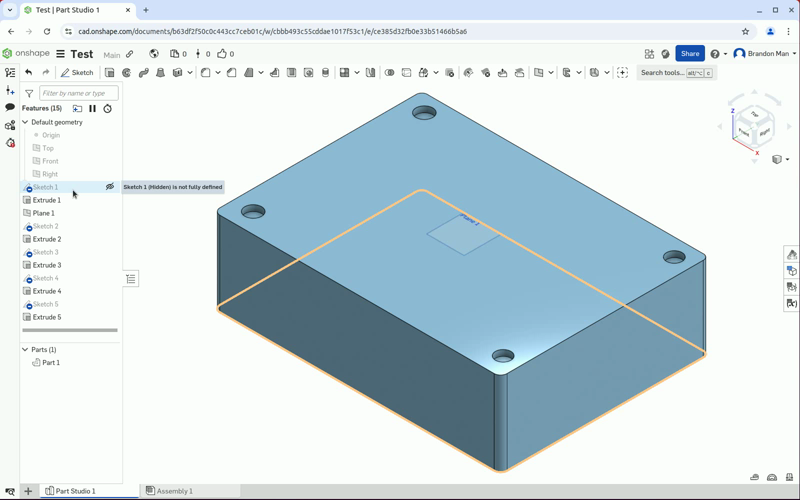
click(73, 189)